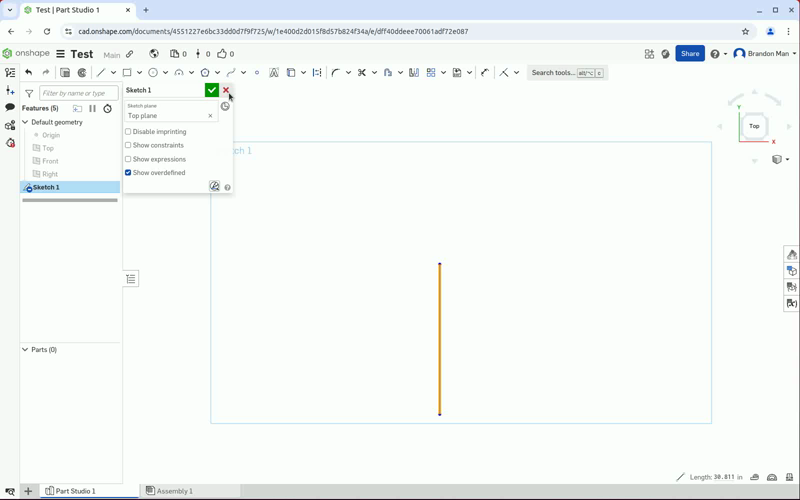
key(shift+h)
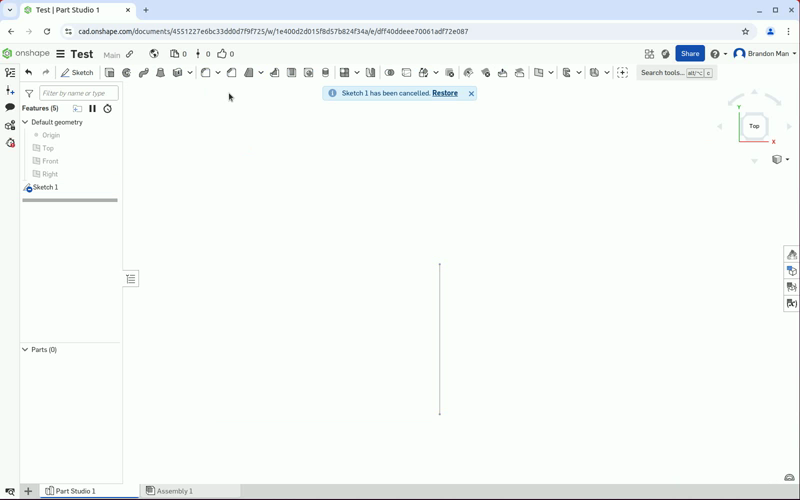
key(shift+s)
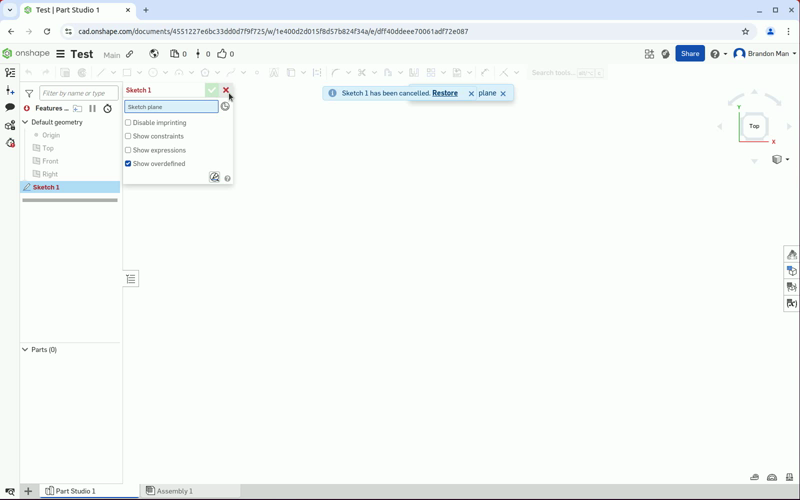
mouse_move(73, 150)
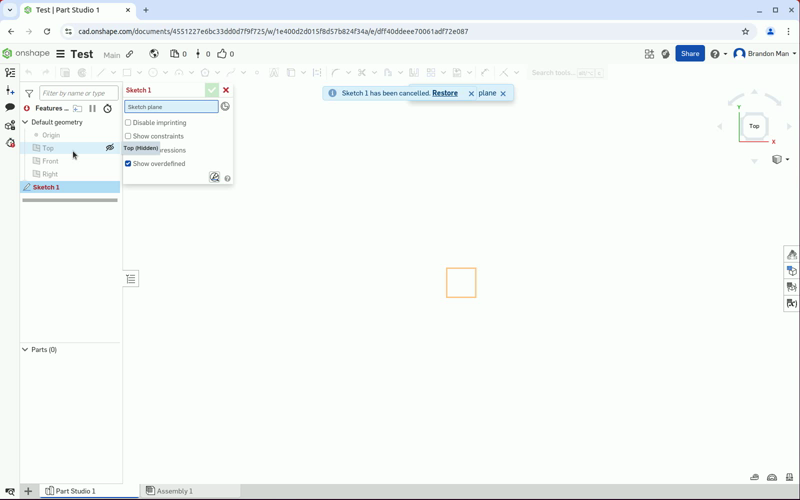
click(73, 150)
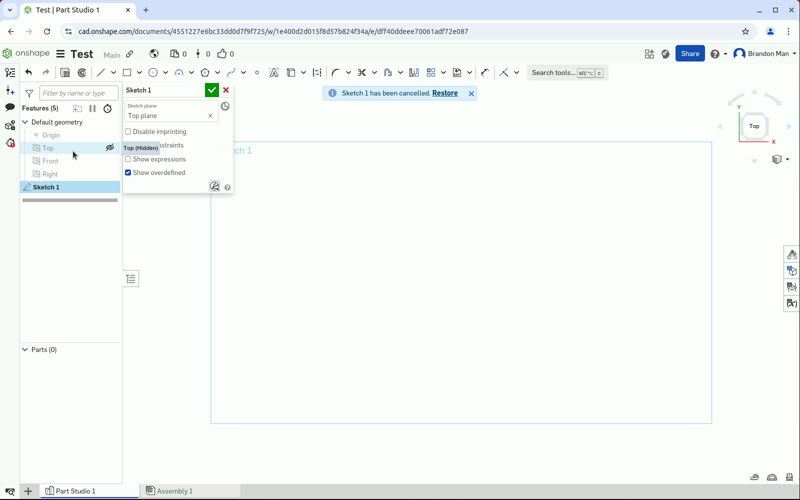
mouse_move(73, 352)
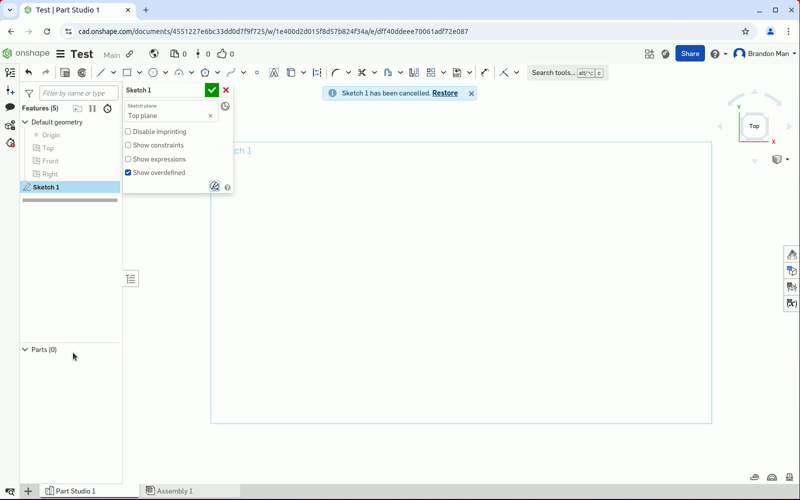
key(y)
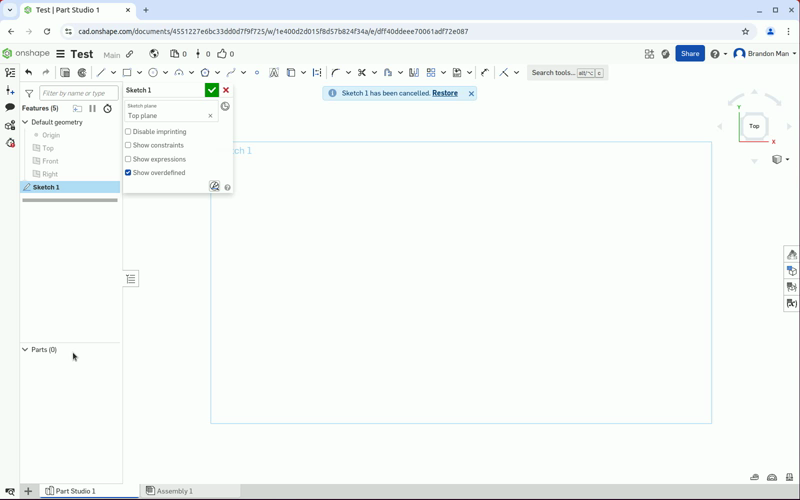
key(a)
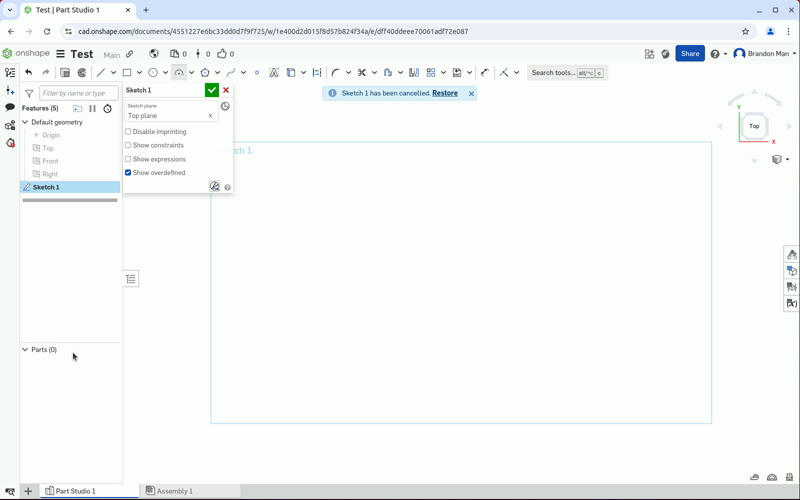
key_down(shift)
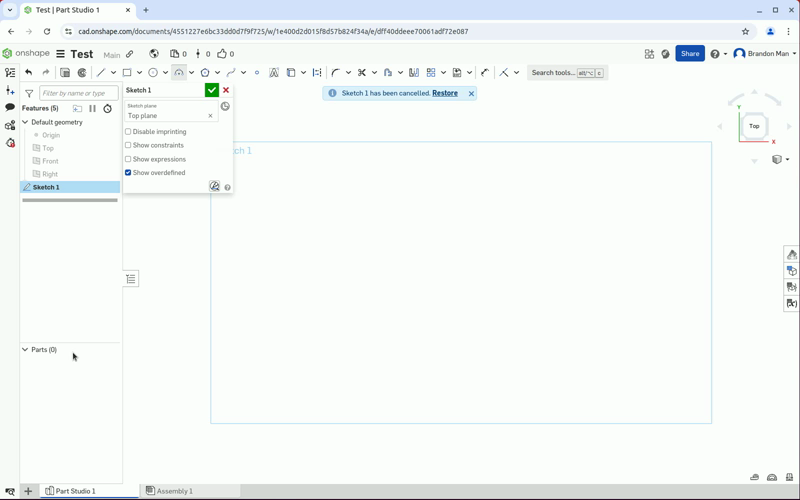
mouse_move(413, 236)
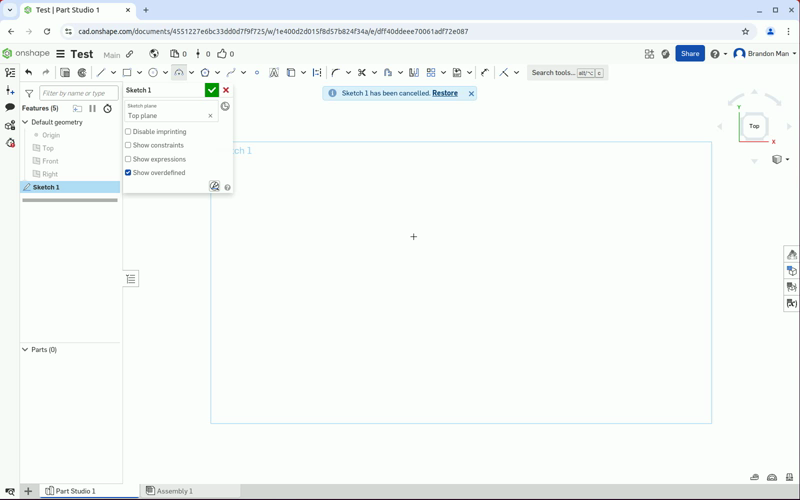
click(413, 236)
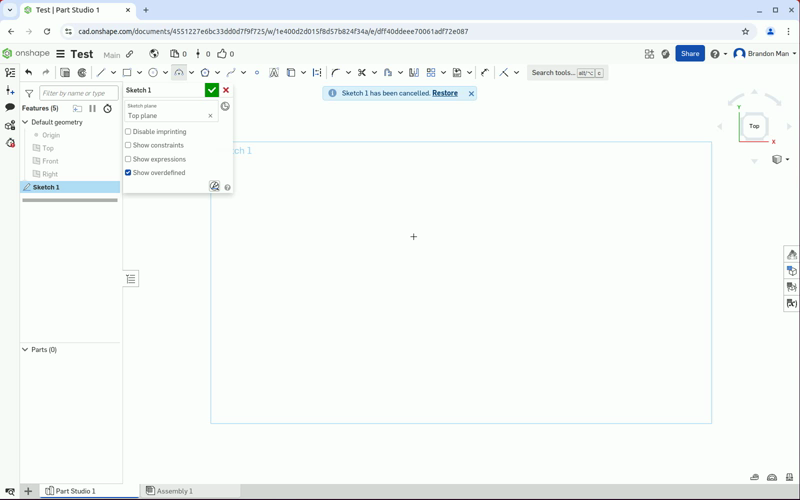
key_up(shift)
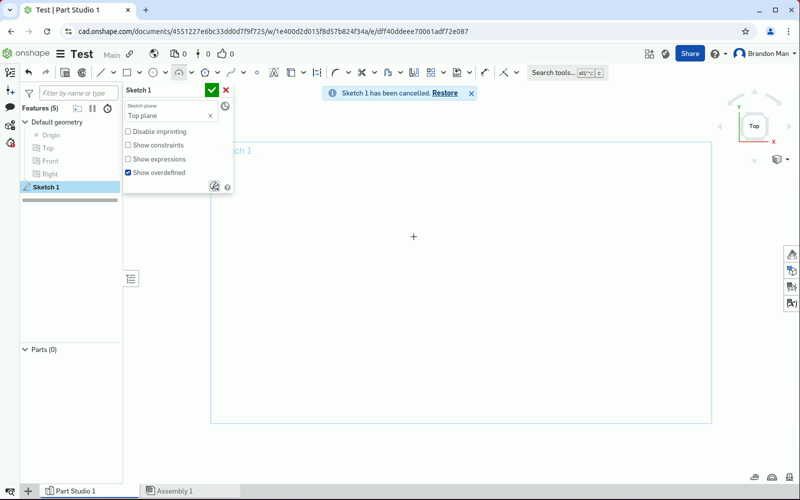
key_down(shift)
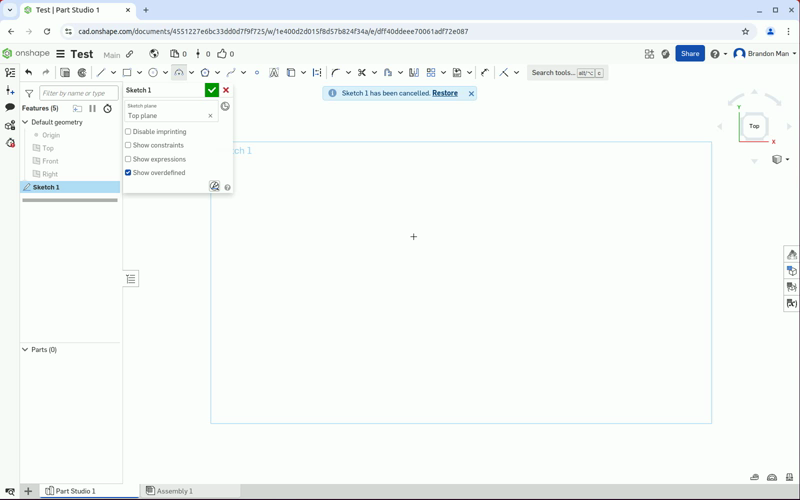
mouse_move(415, 295)
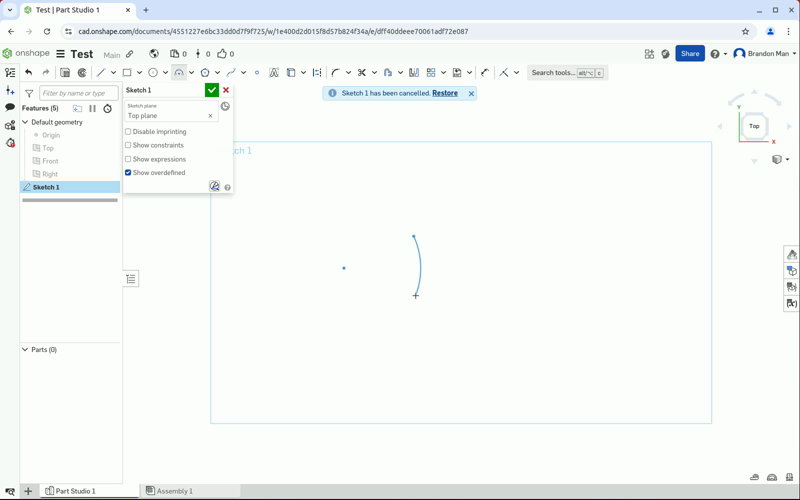
click(415, 295)
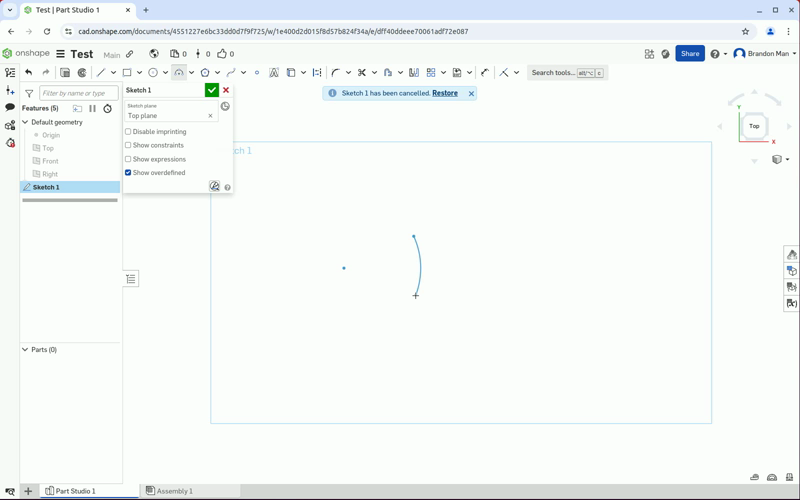
mouse_move(384, 266)
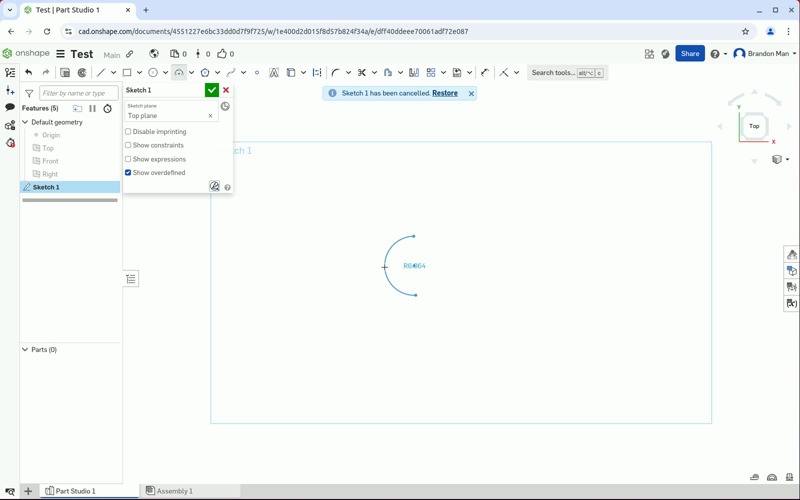
click(384, 266)
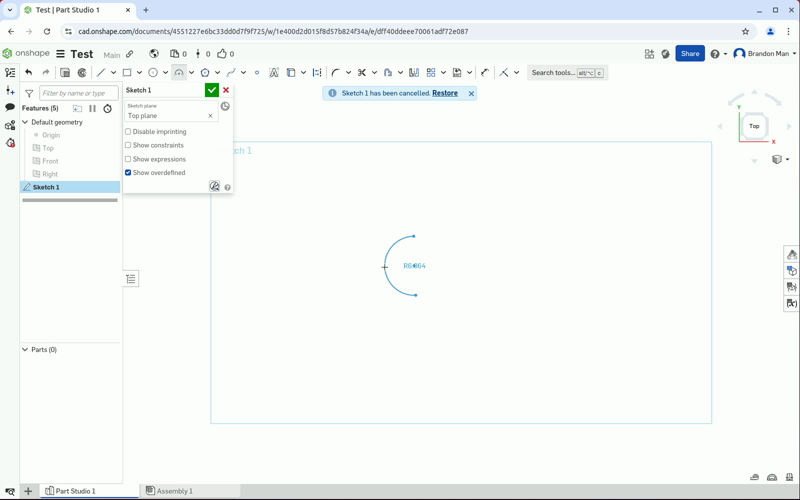
key_up(shift)
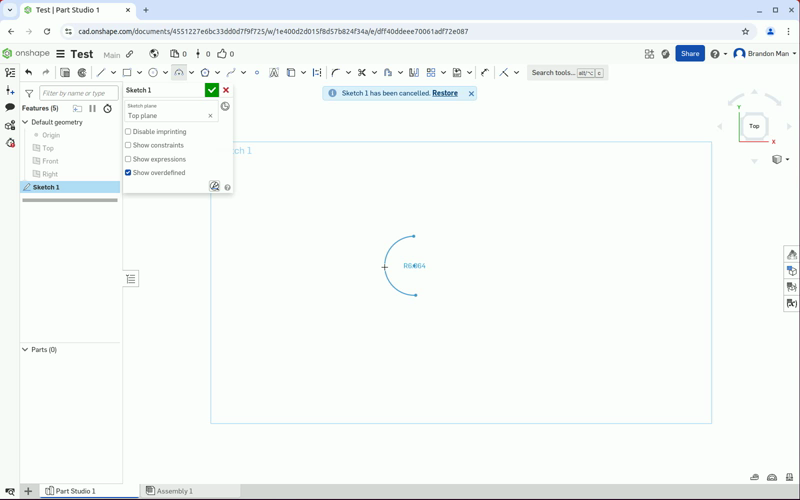
key(esc)
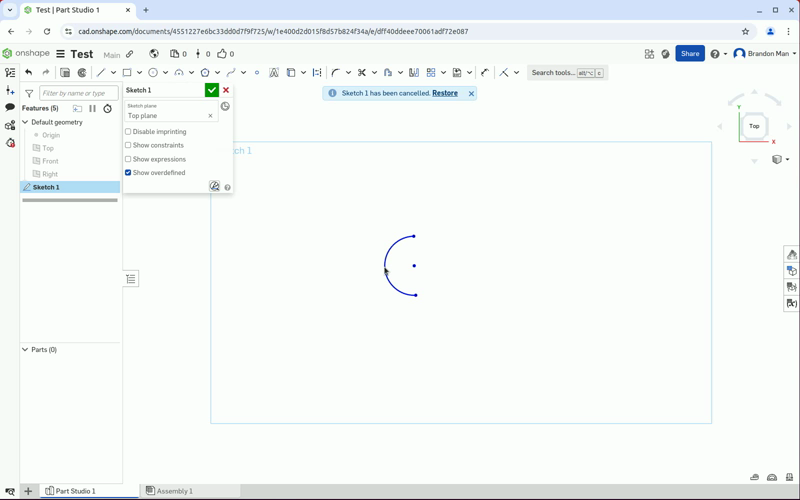
key(l)
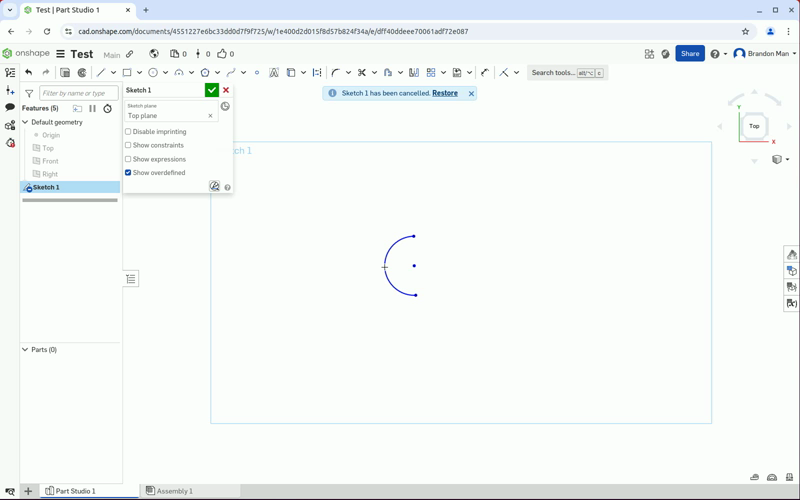
mouse_move(415, 295)
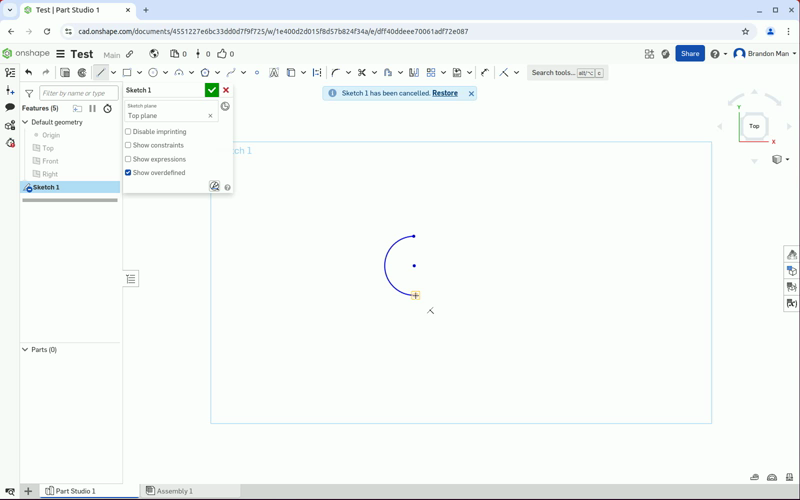
click(415, 295)
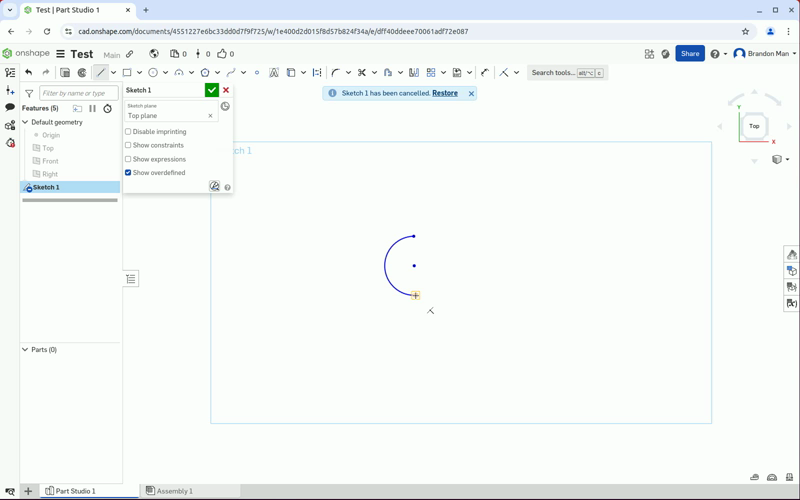
key_down(shift)
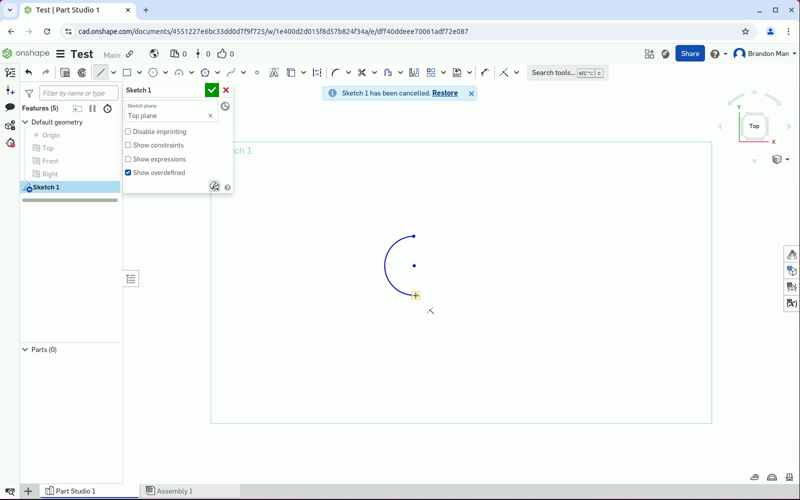
mouse_move(445, 295)
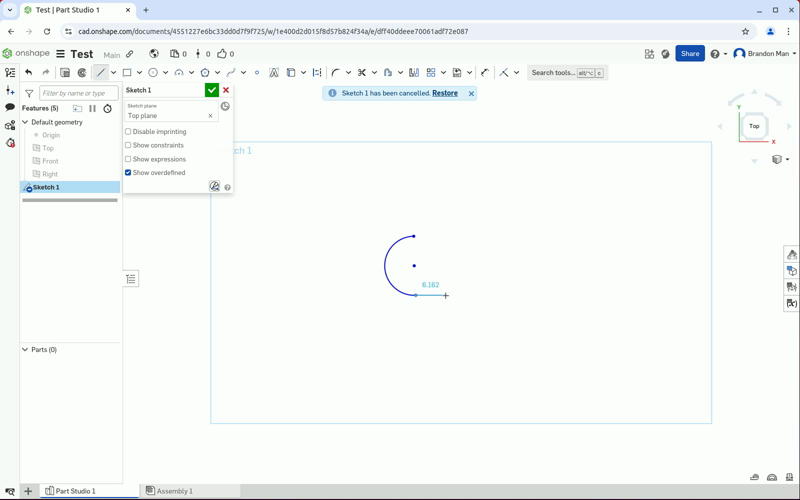
mouse_move(418, 294)
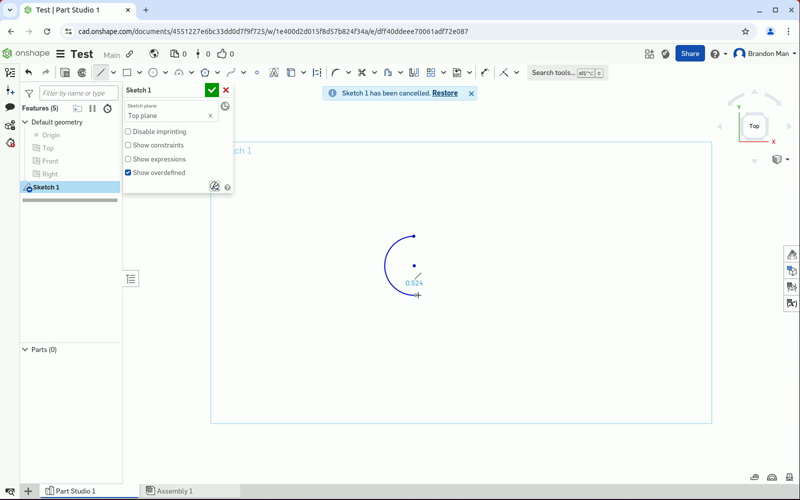
scroll(6)
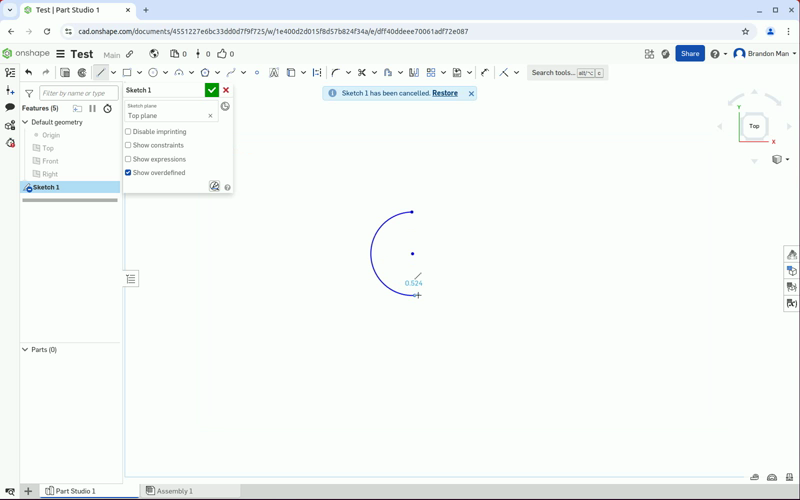
scroll(6)
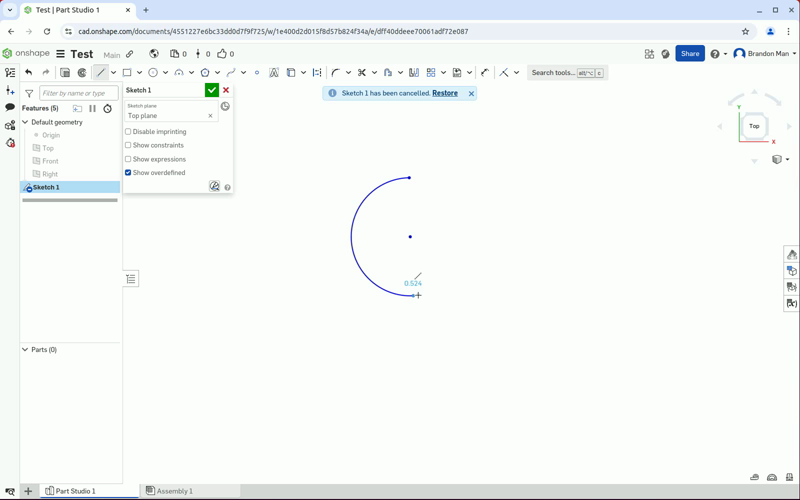
scroll(6)
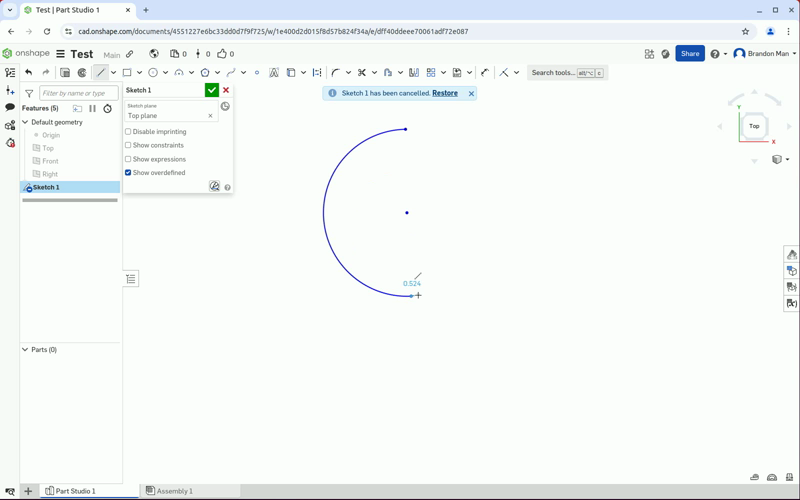
scroll(6)
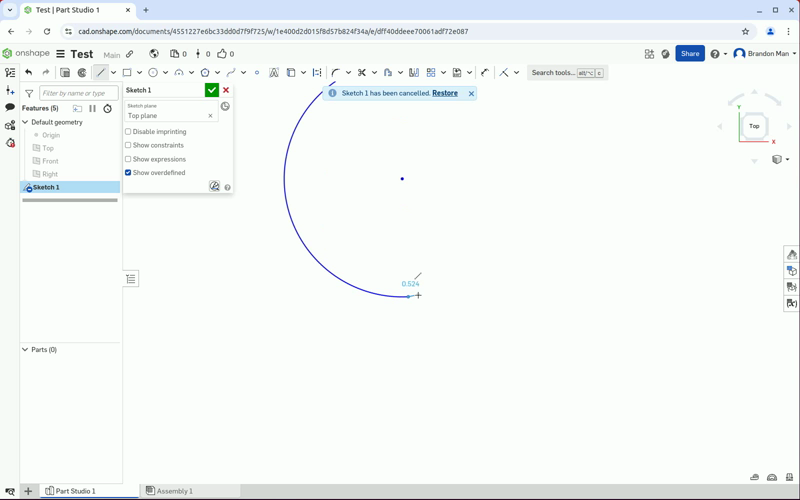
scroll(6)
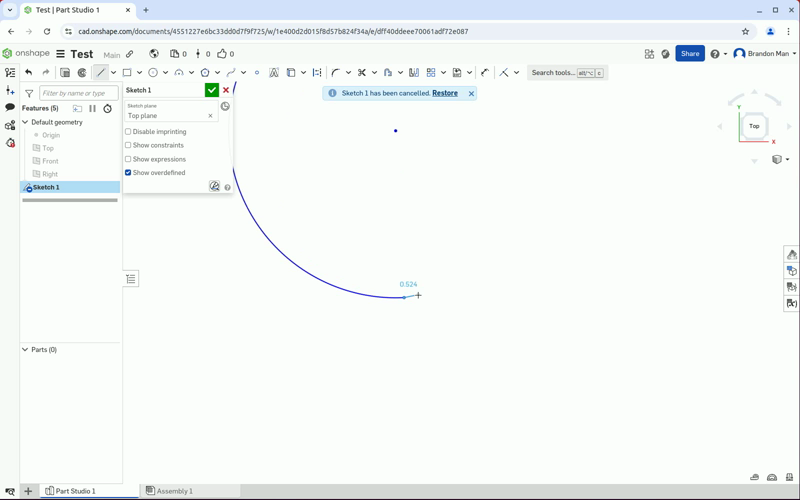
scroll(6)
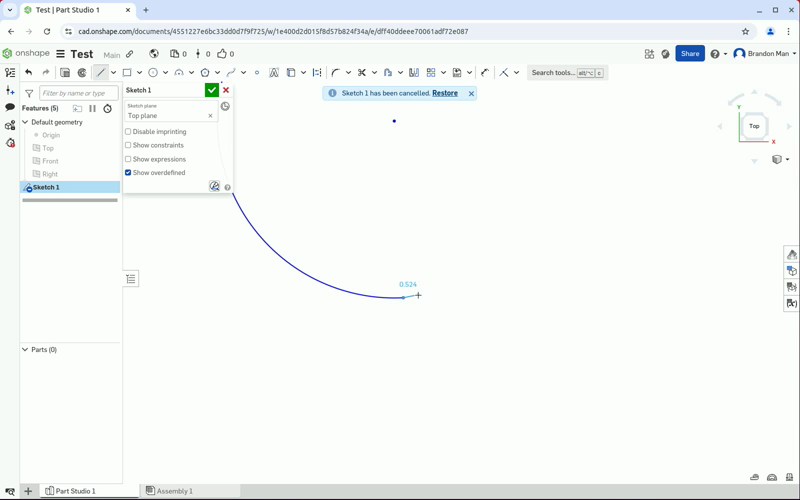
scroll(6)
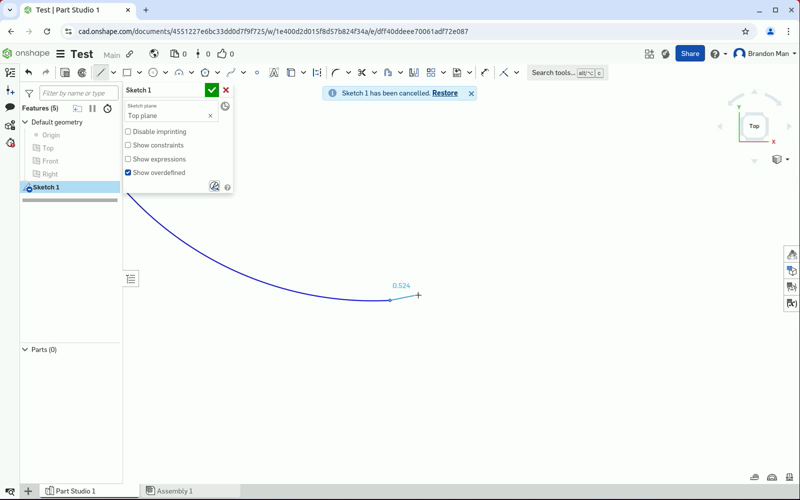
click(418, 294)
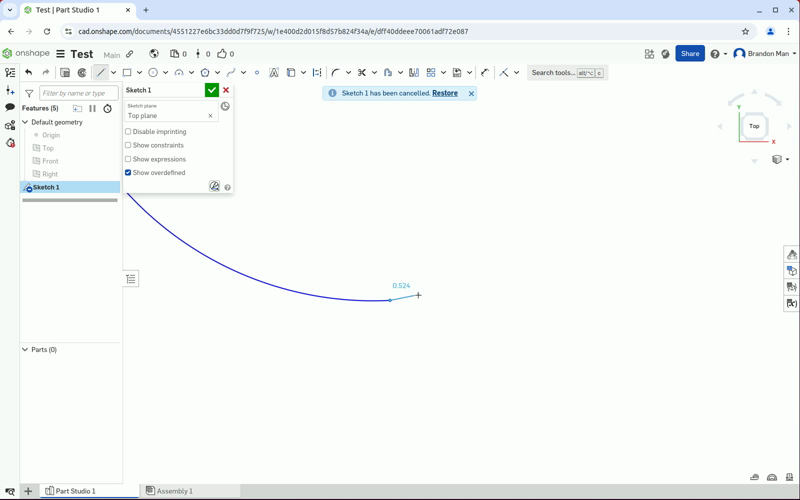
scroll(-6)
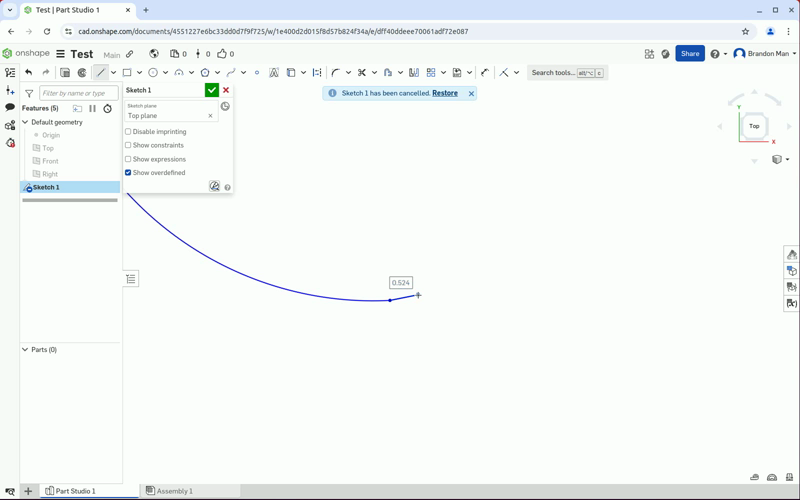
scroll(-6)
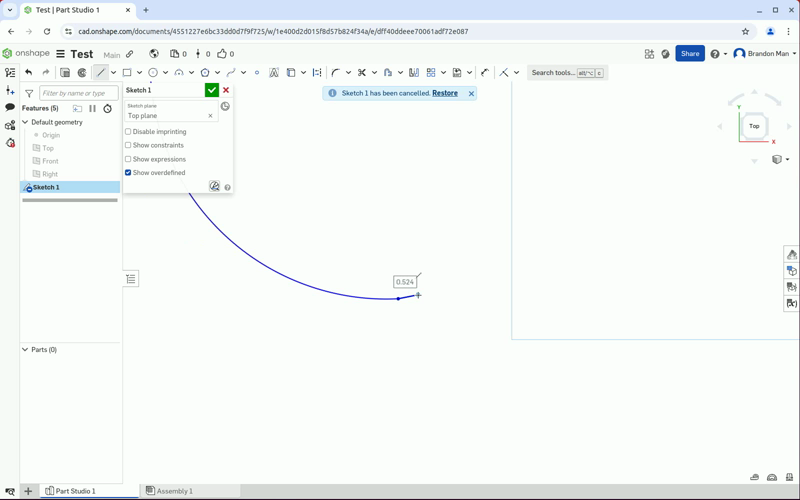
scroll(-6)
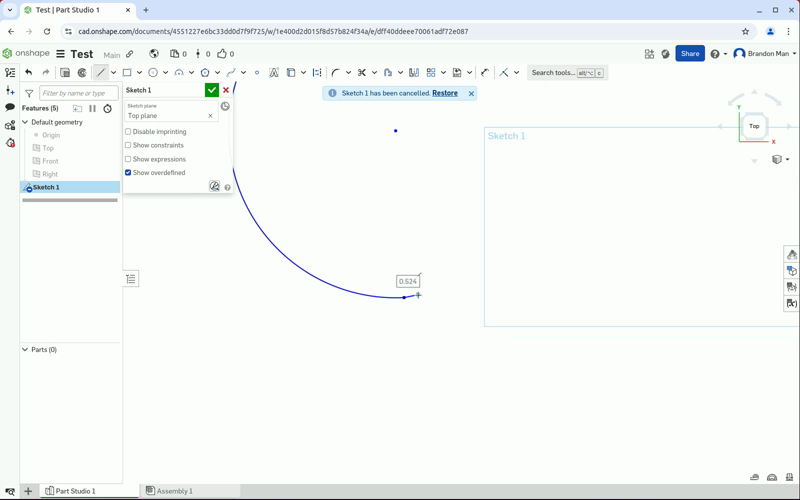
scroll(-6)
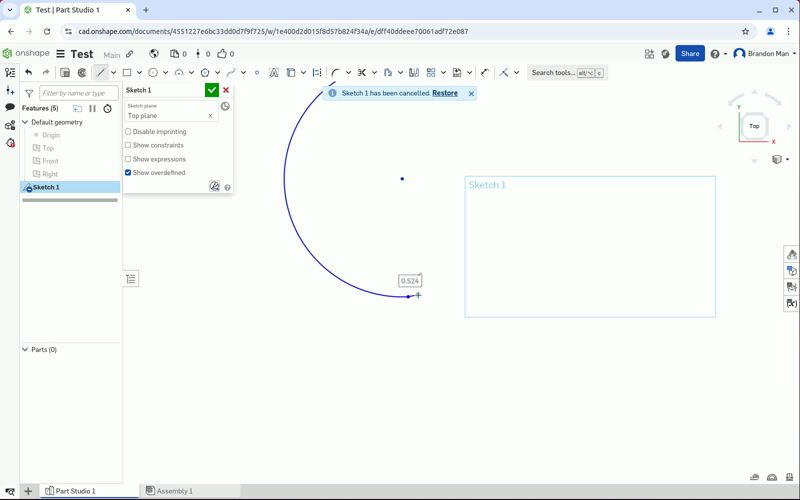
scroll(-6)
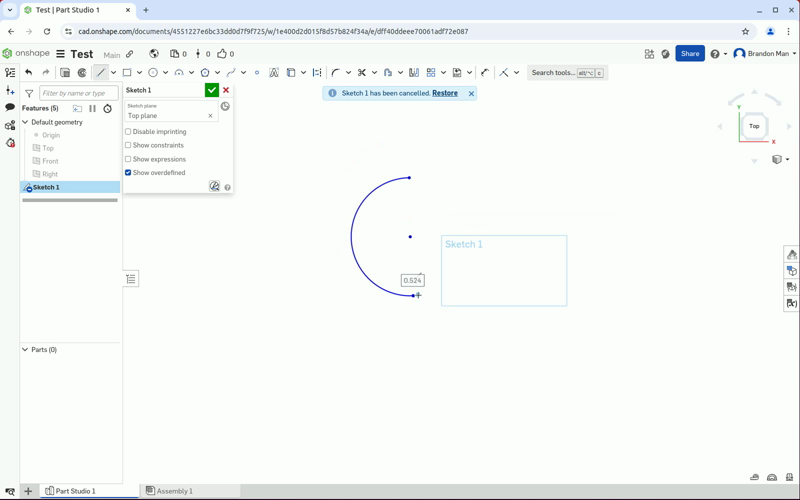
scroll(-6)
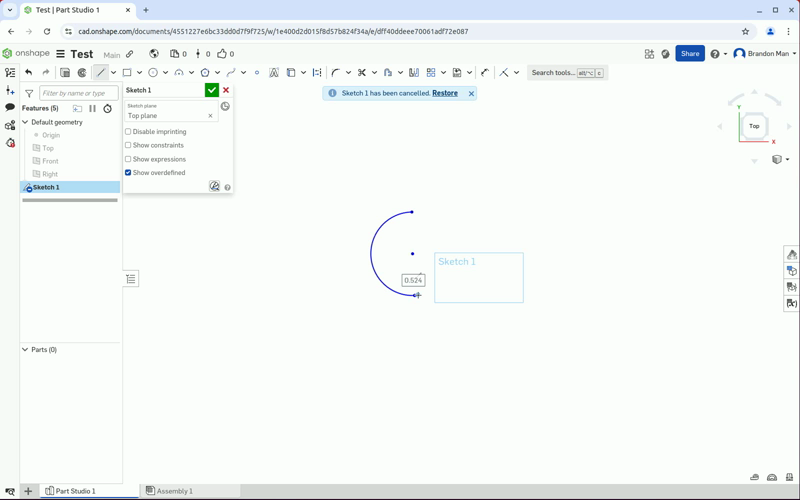
scroll(-6)
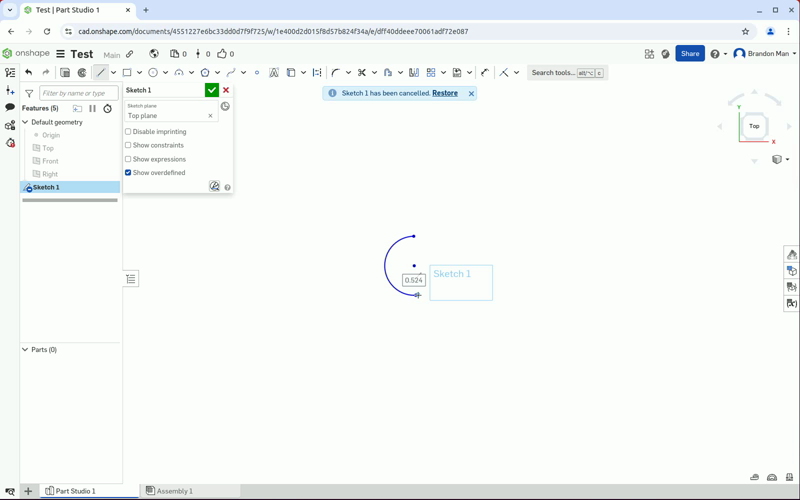
key_up(shift)
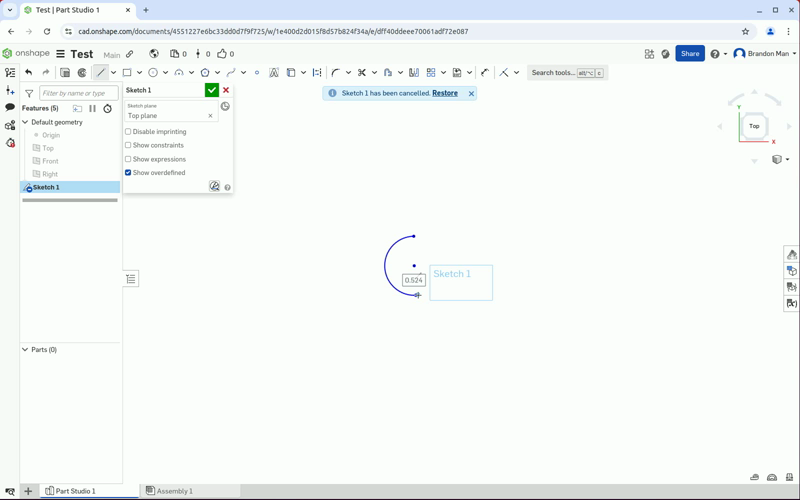
key(esc)
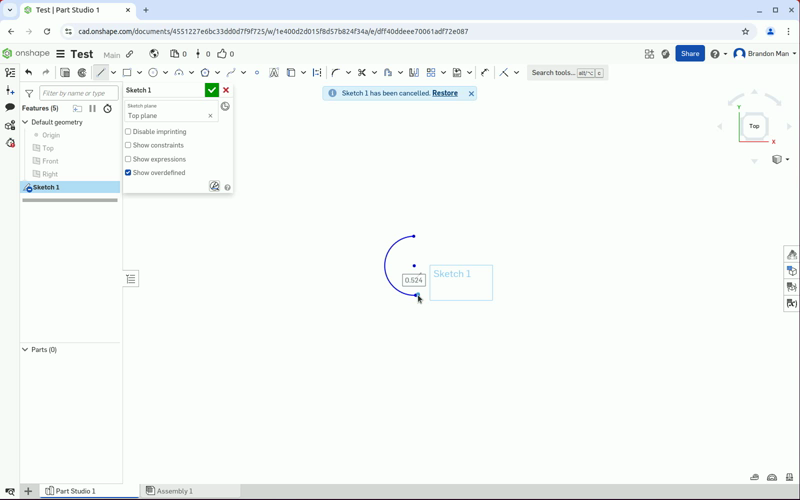
key(a)
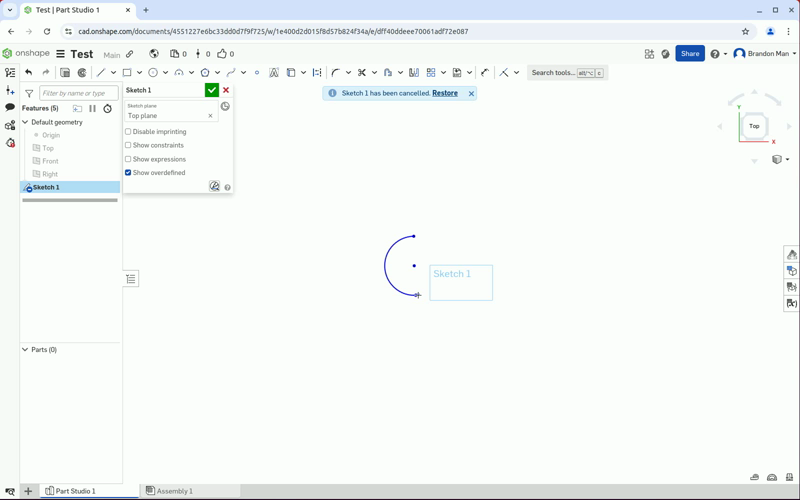
mouse_move(418, 294)
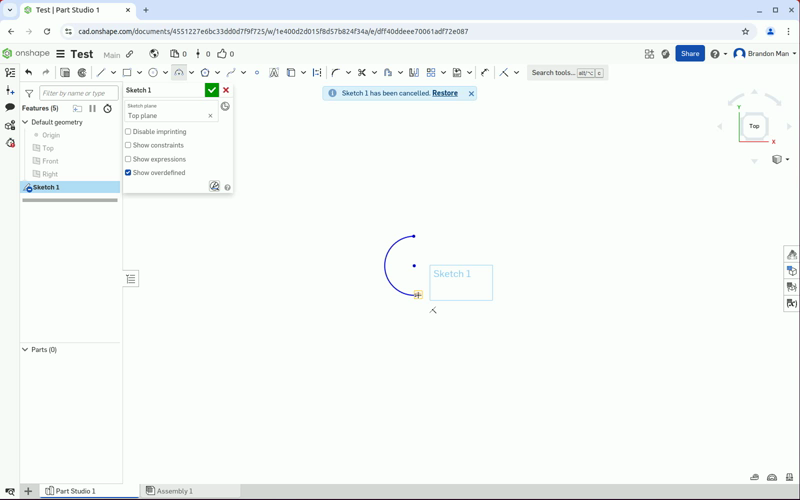
scroll(6)
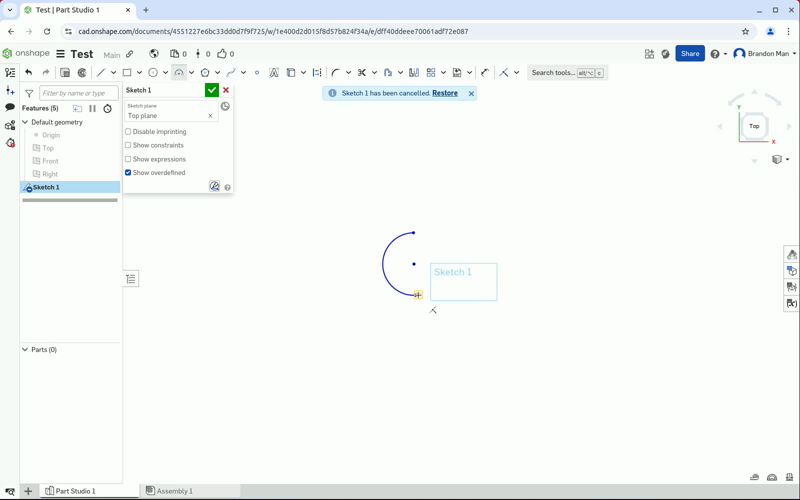
scroll(6)
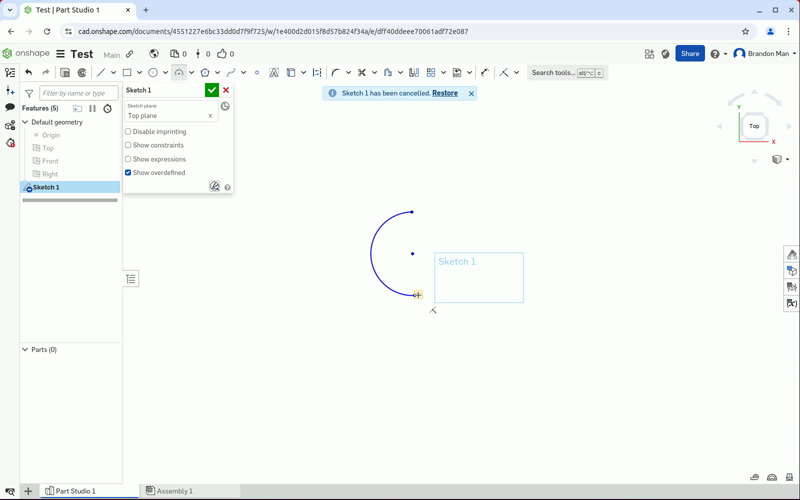
scroll(6)
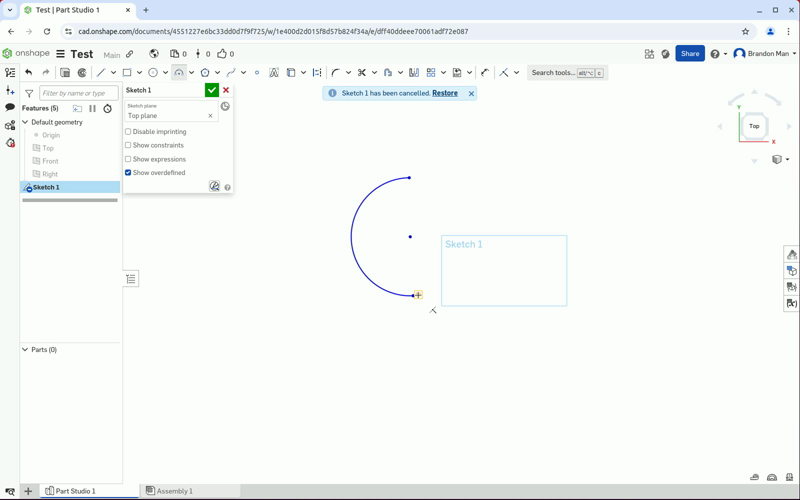
scroll(6)
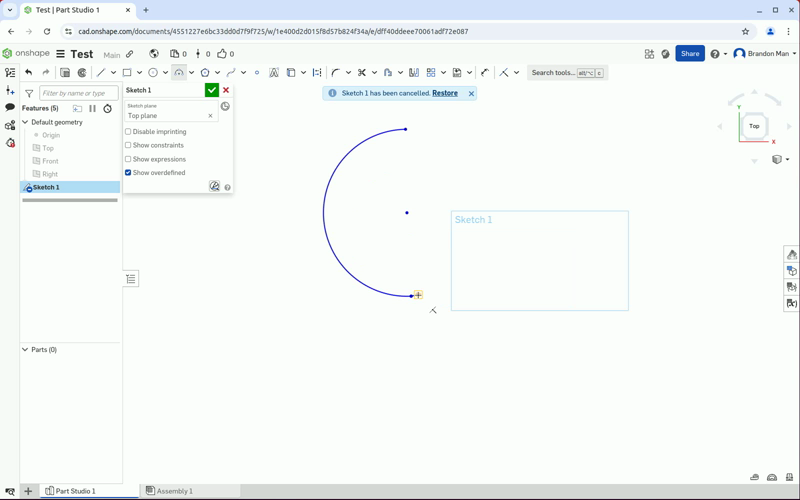
scroll(6)
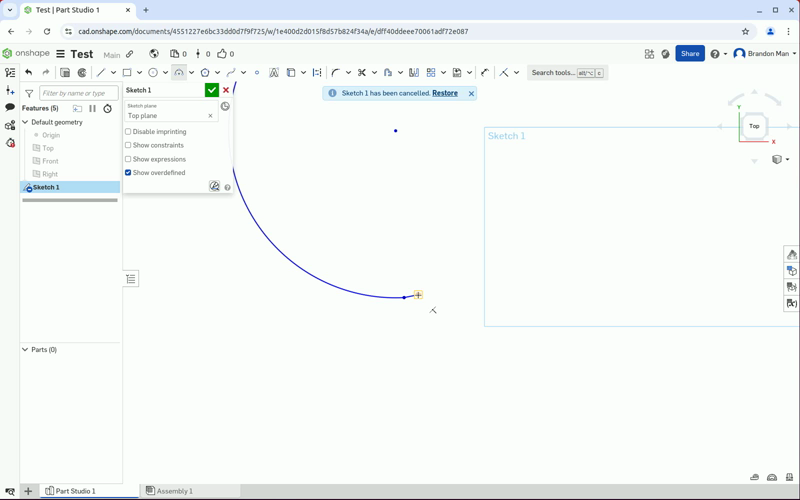
scroll(6)
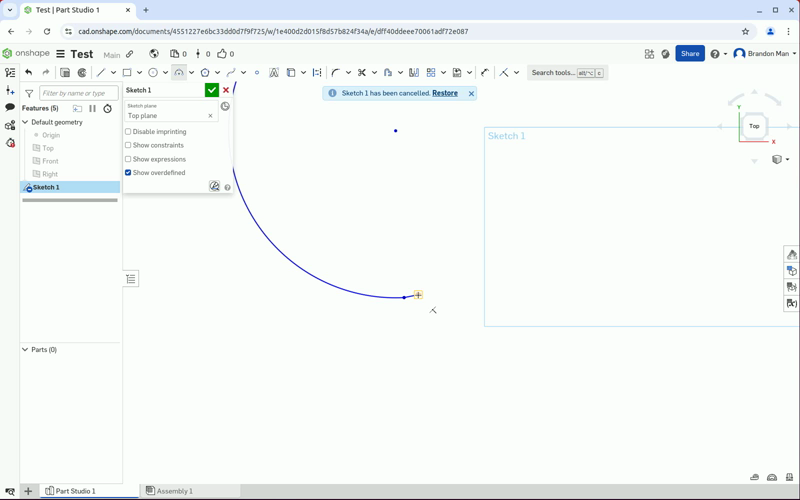
scroll(6)
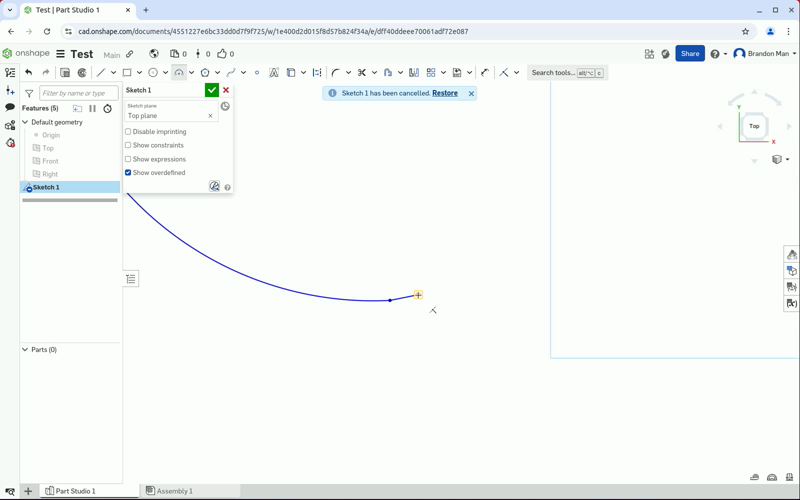
click(418, 294)
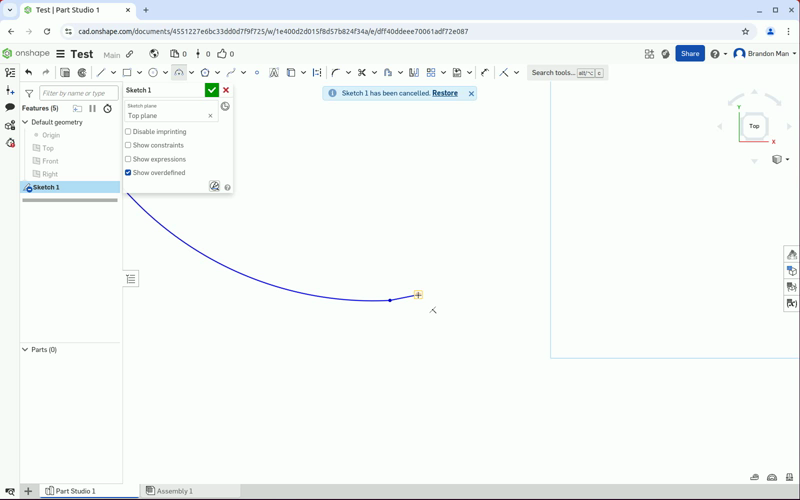
scroll(-6)
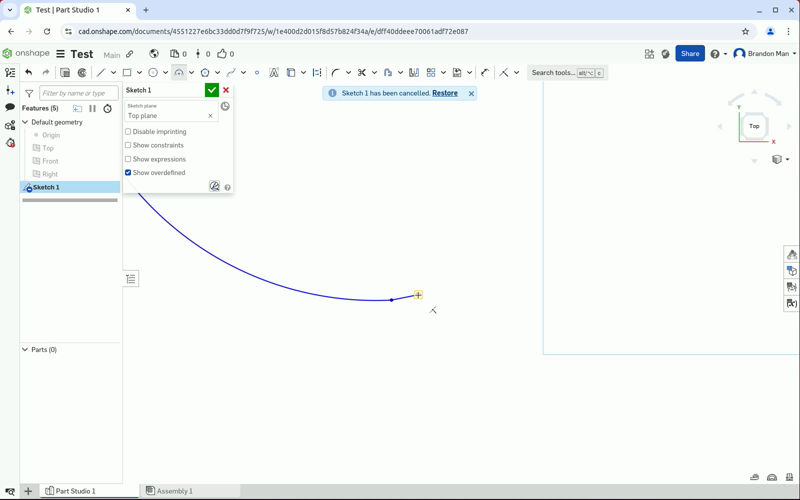
scroll(-6)
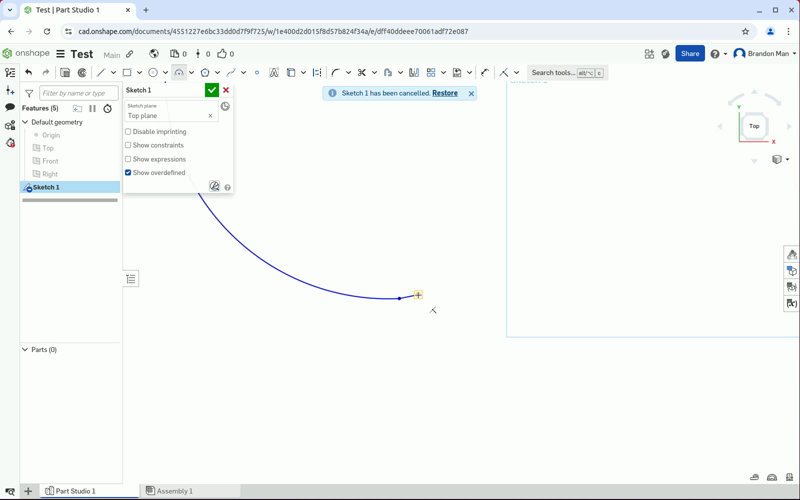
scroll(-6)
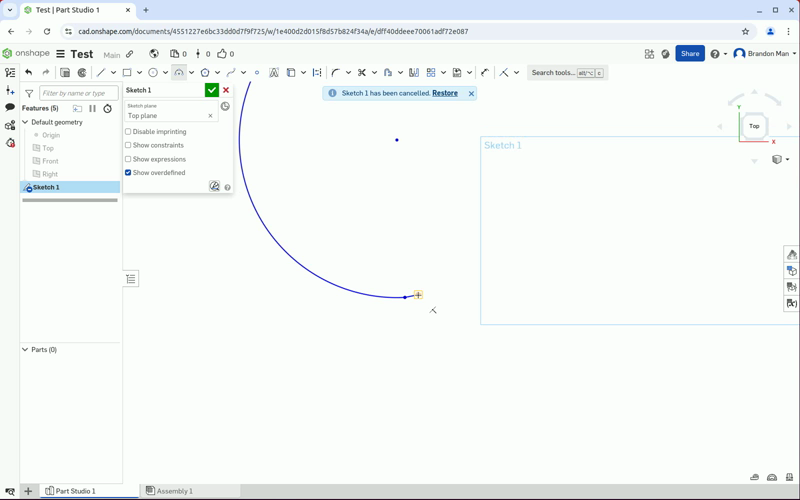
scroll(-6)
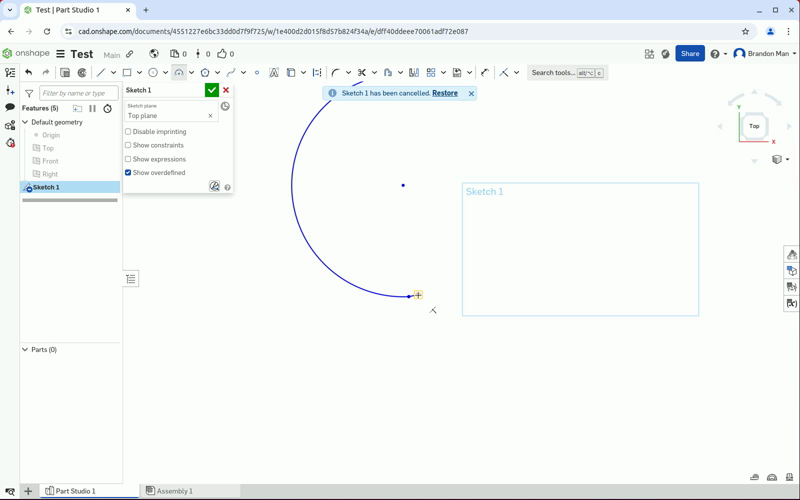
scroll(-6)
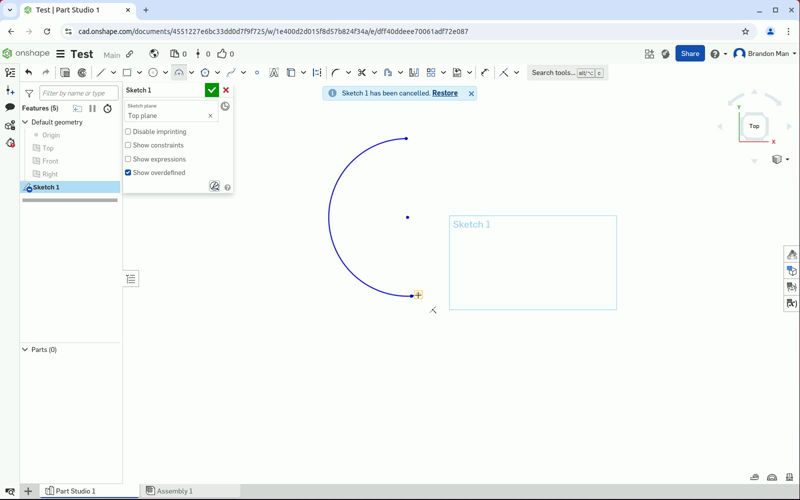
scroll(-6)
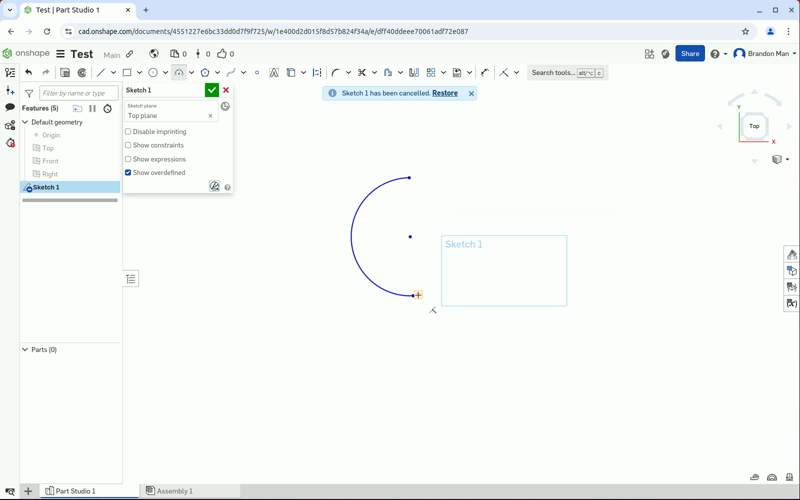
scroll(-6)
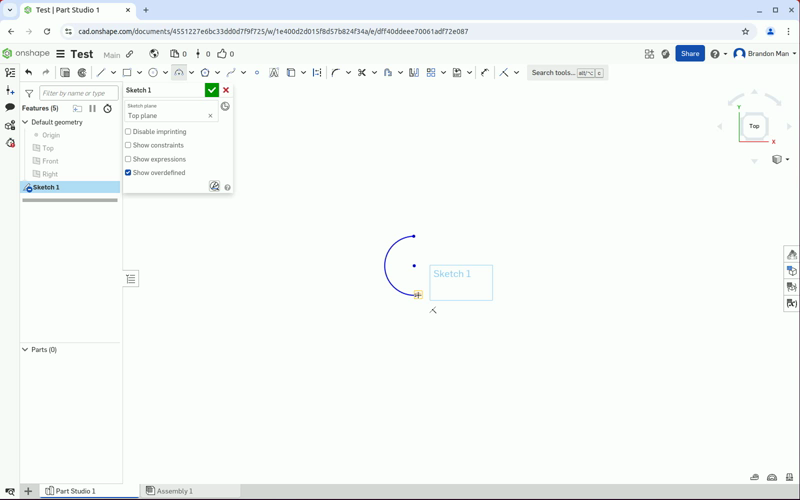
key_down(shift)
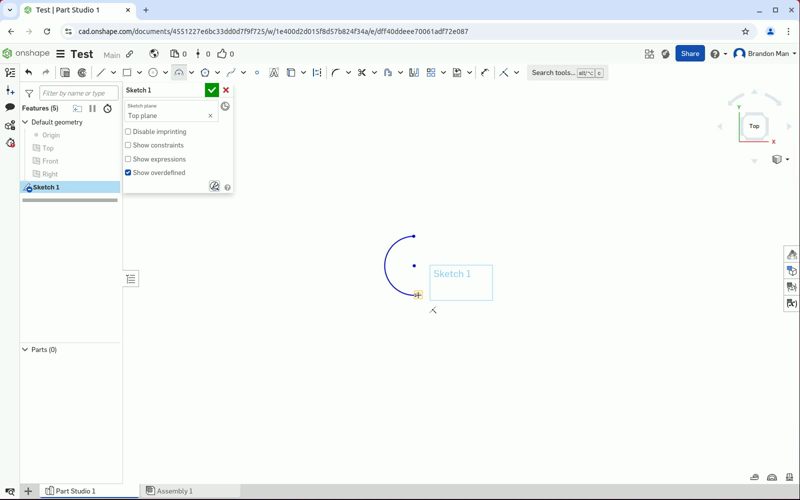
mouse_move(419, 236)
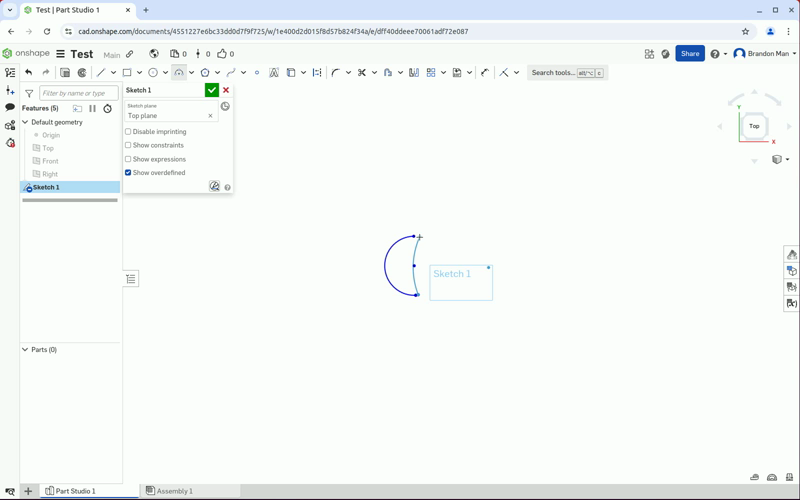
click(419, 236)
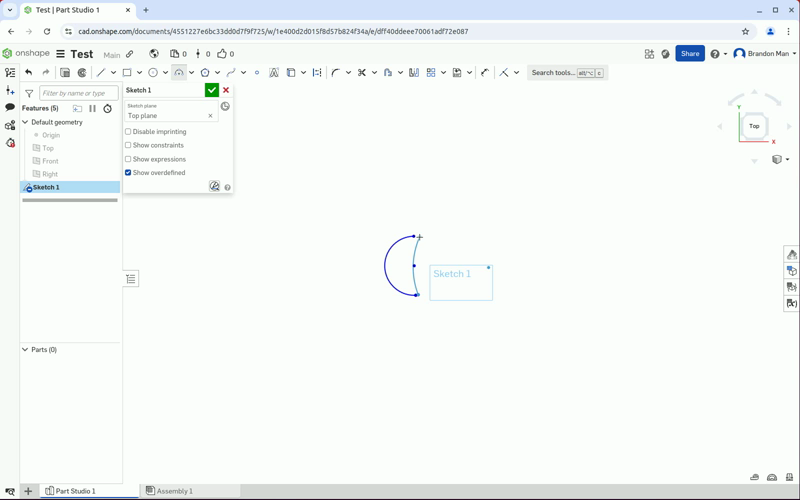
mouse_move(443, 266)
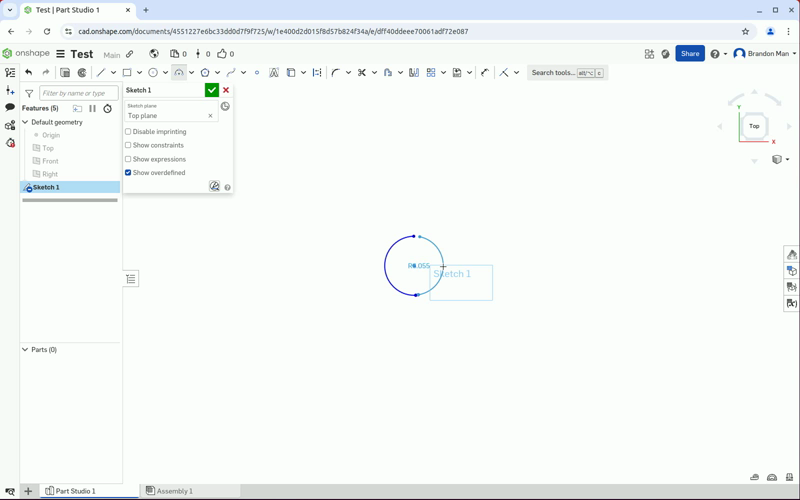
click(443, 266)
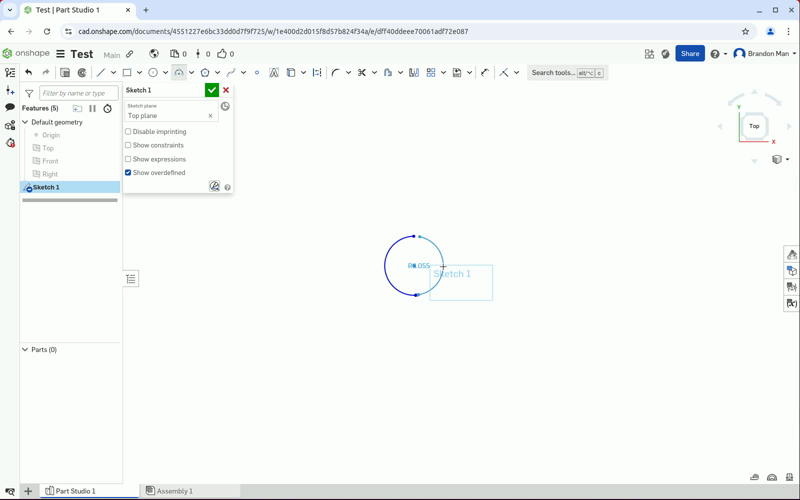
key_up(shift)
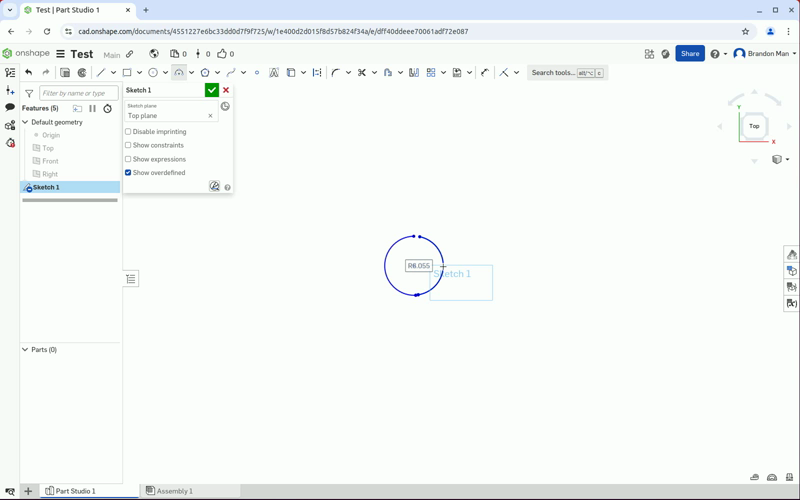
key(esc)
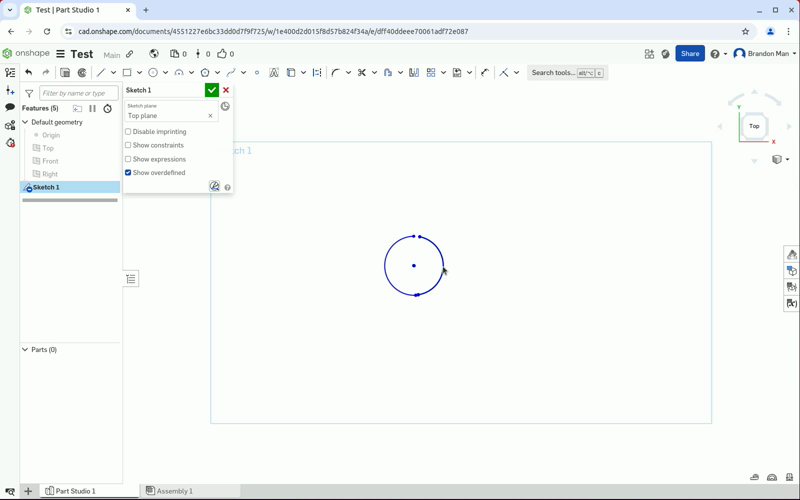
key(l)
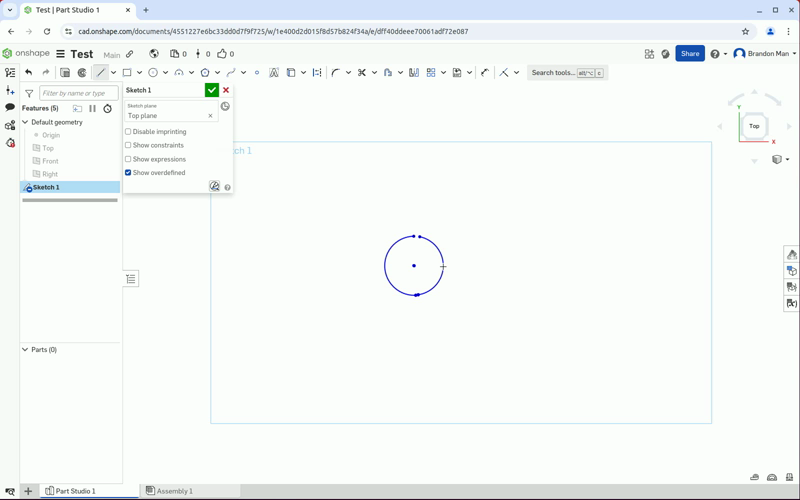
mouse_move(419, 236)
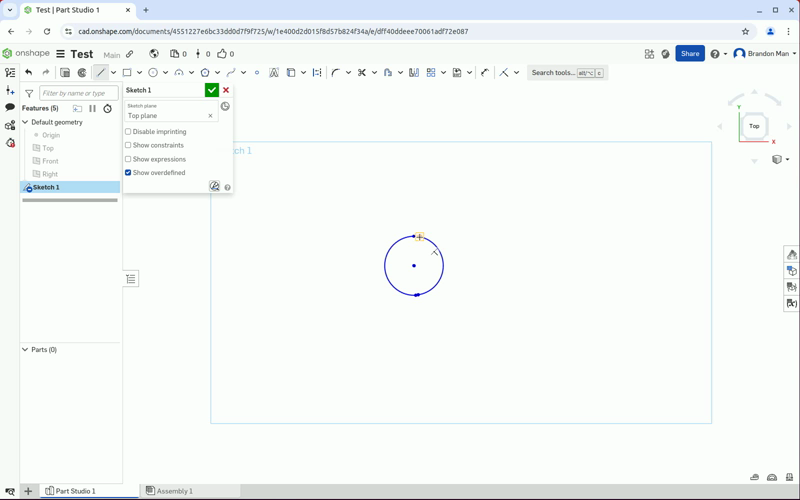
click(419, 236)
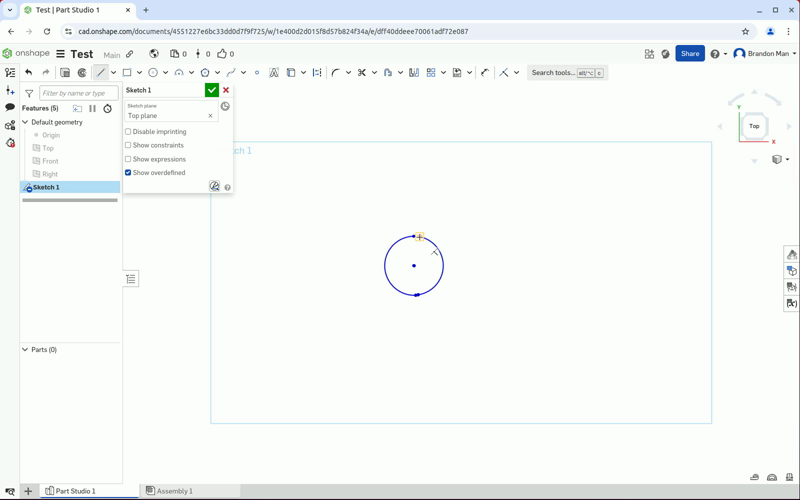
mouse_move(449, 236)
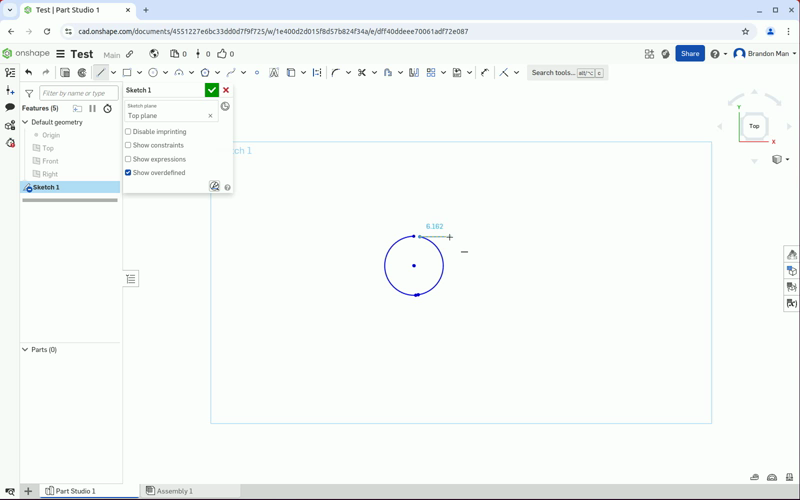
key_down(shift)
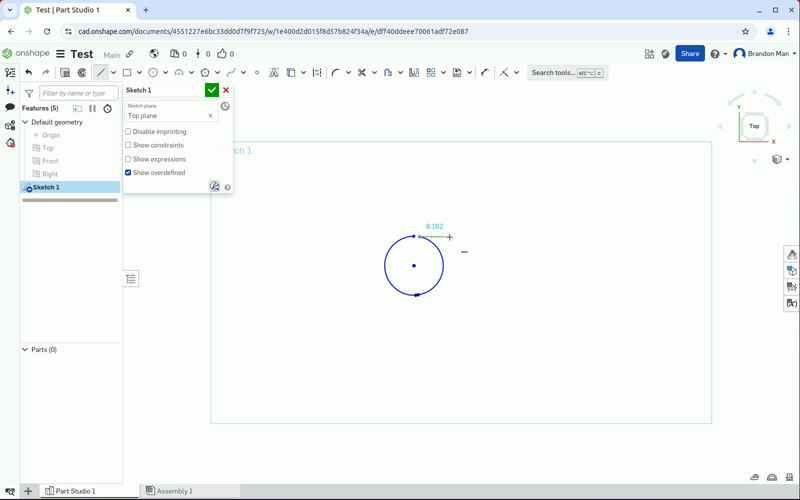
mouse_move(413, 236)
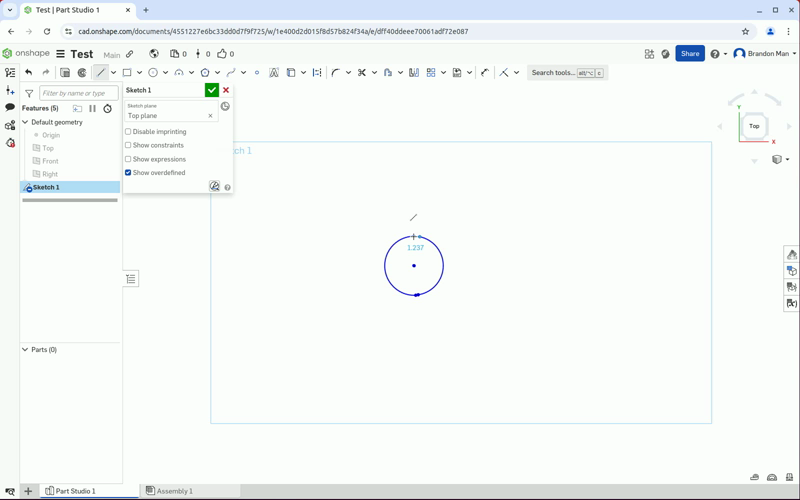
scroll(6)
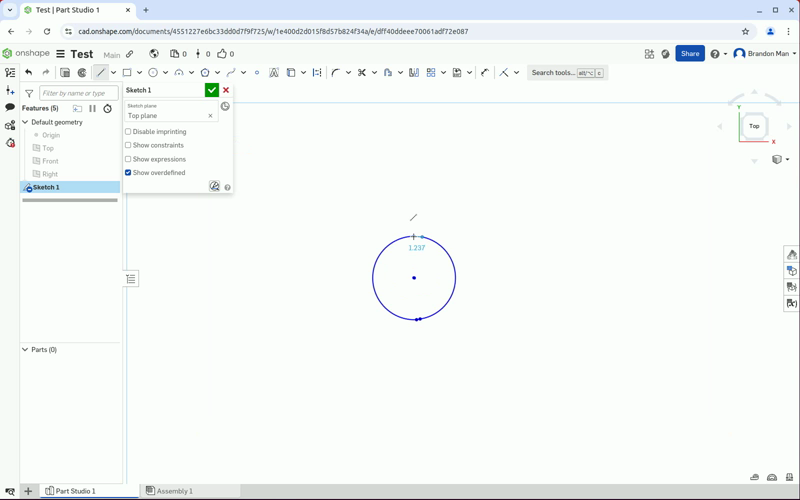
scroll(6)
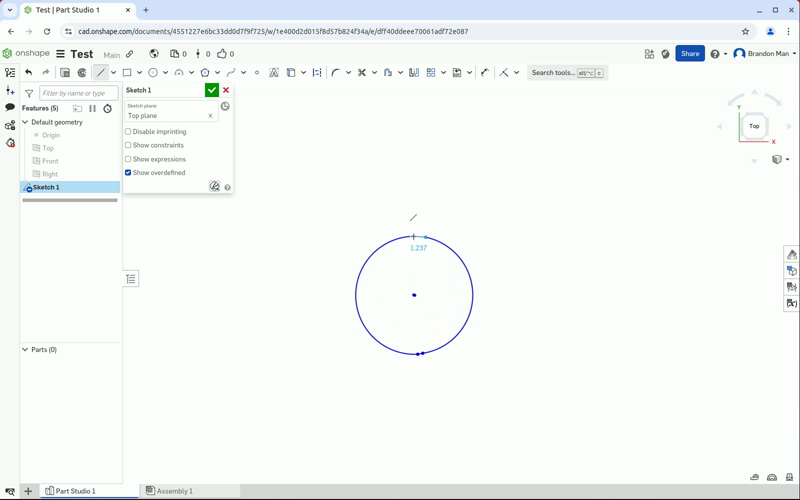
scroll(6)
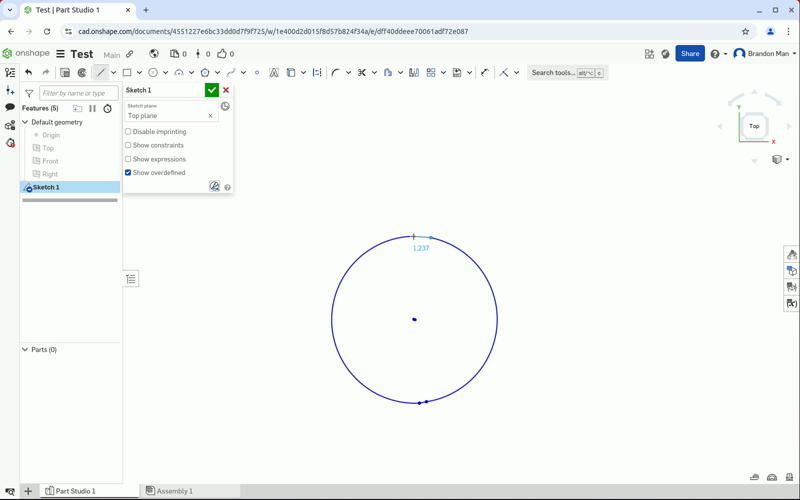
scroll(6)
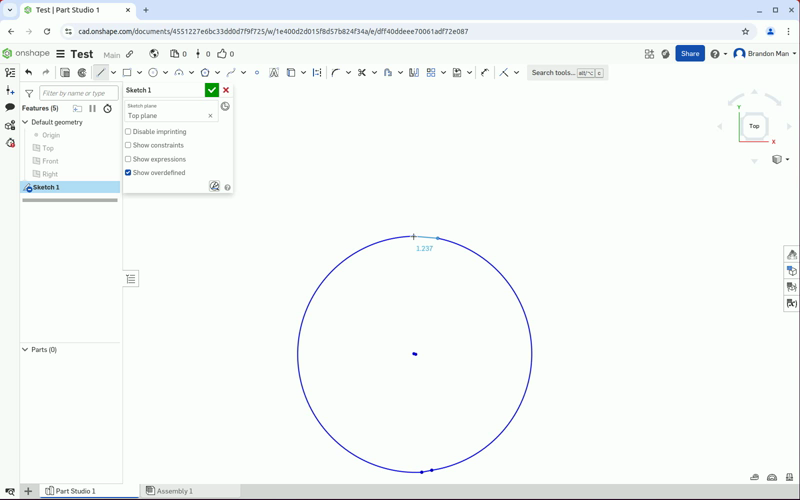
scroll(6)
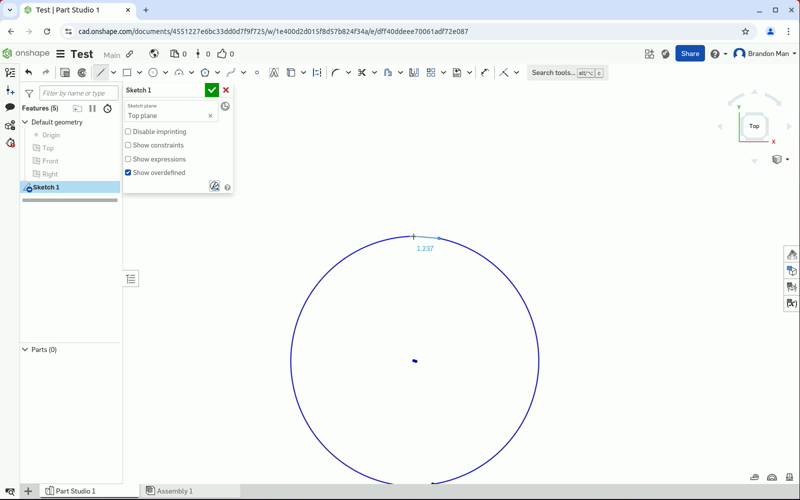
scroll(6)
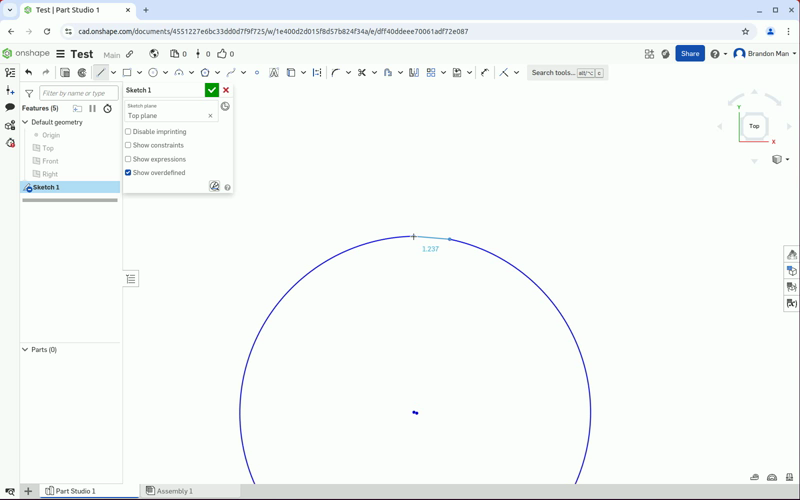
scroll(6)
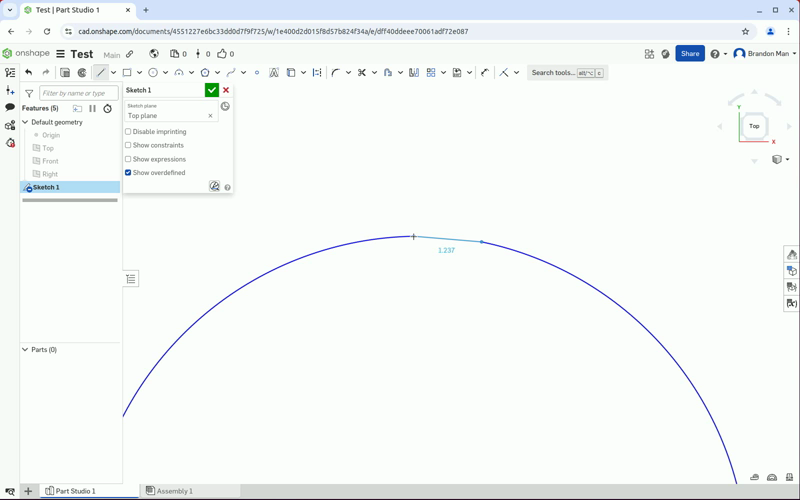
key_up(shift)
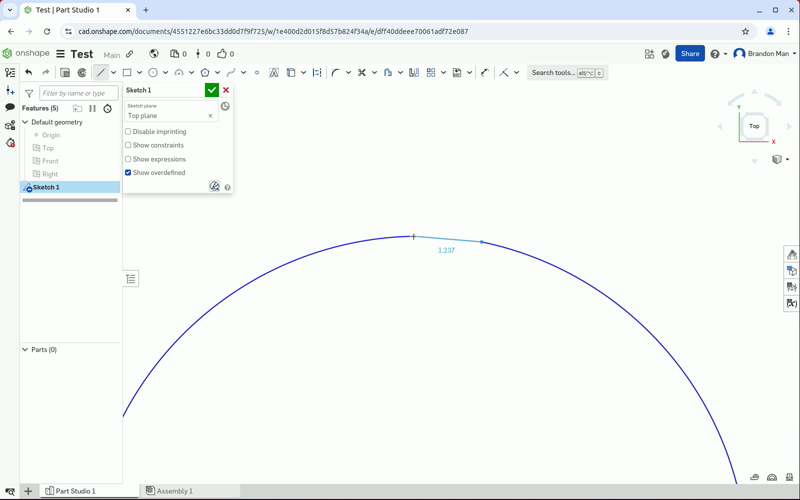
click(413, 236)
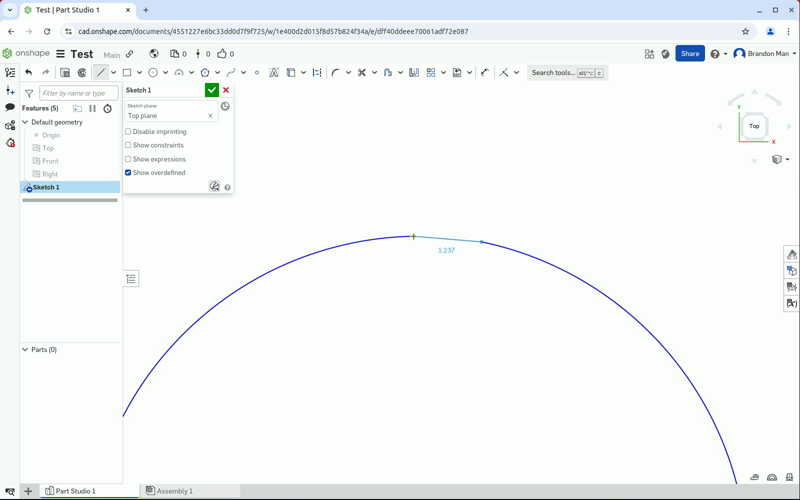
scroll(-6)
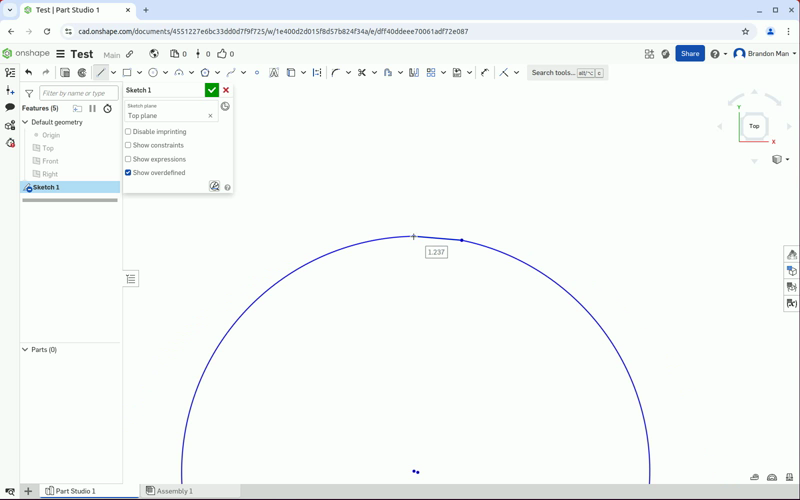
scroll(-6)
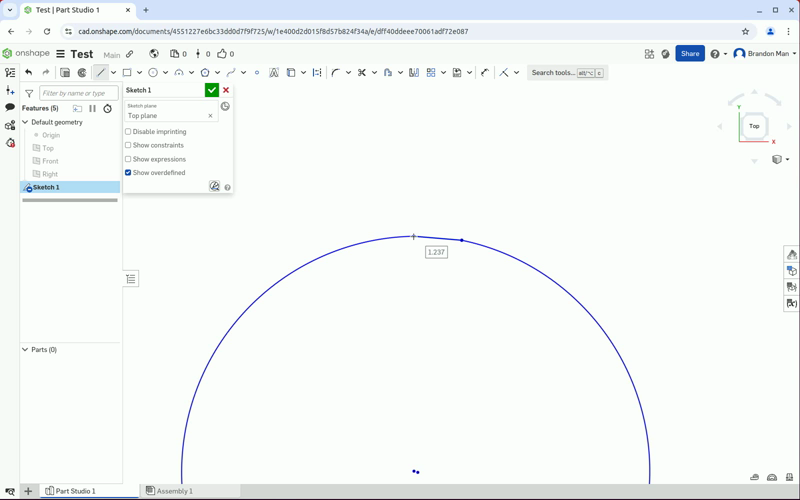
scroll(-6)
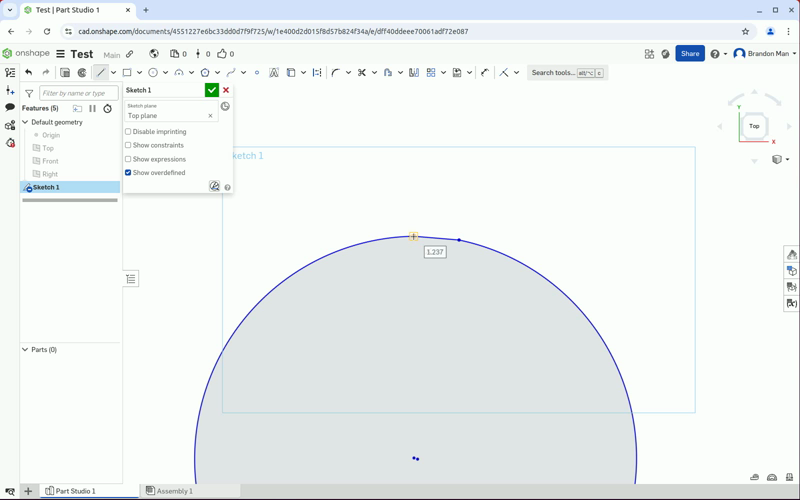
scroll(-6)
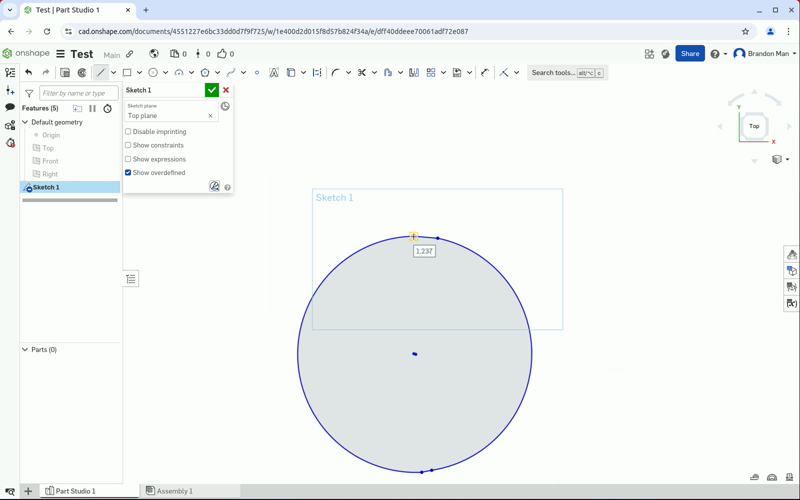
scroll(-6)
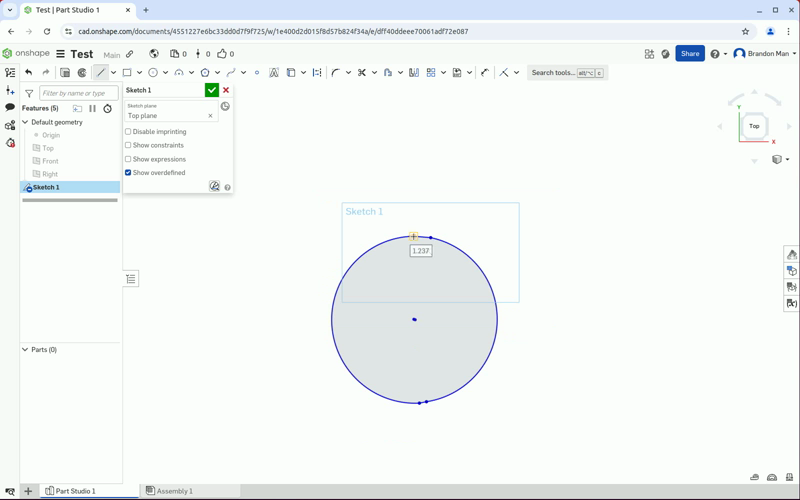
scroll(-6)
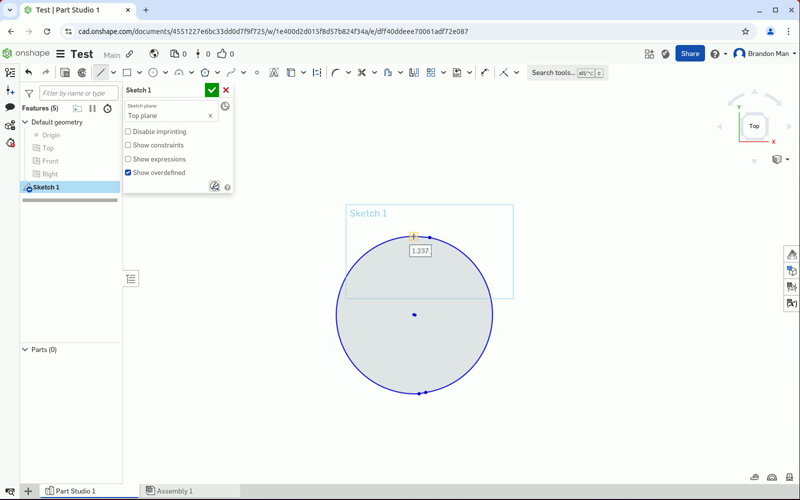
scroll(-6)
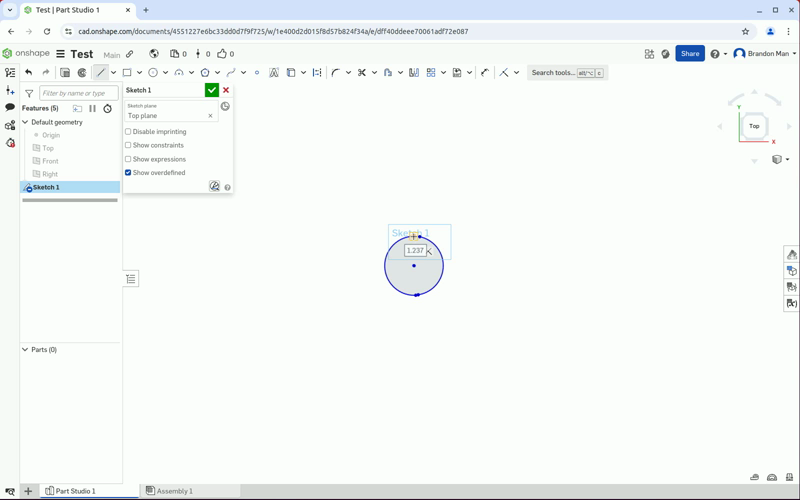
key(esc)
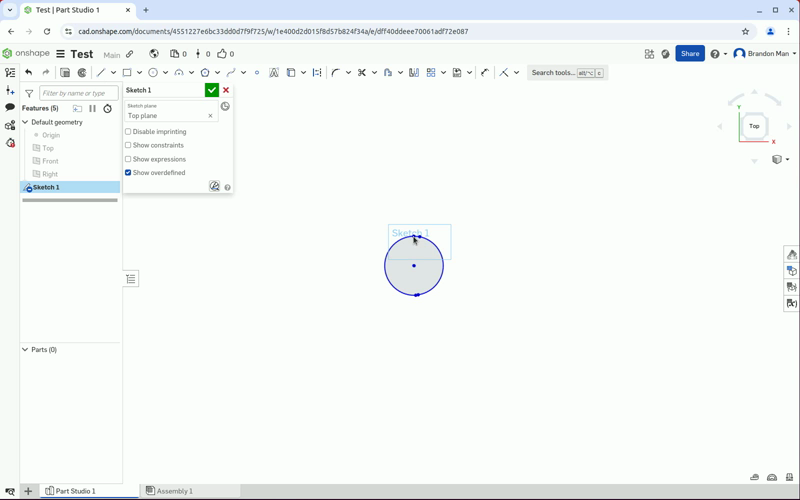
key(c)
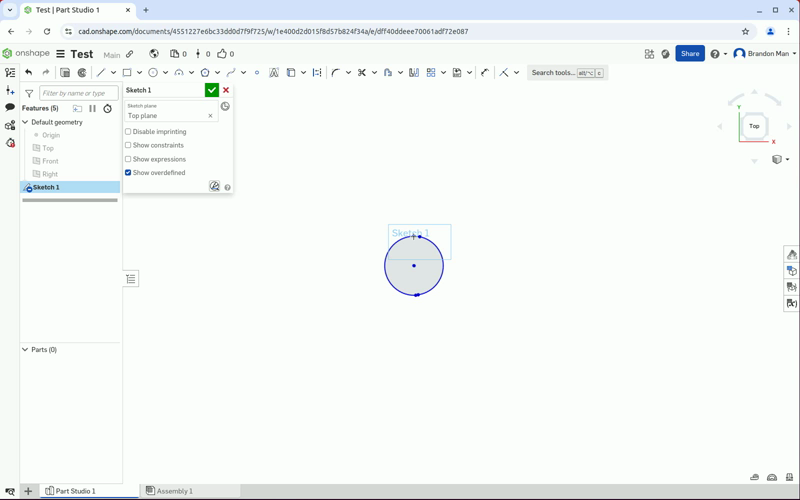
key_down(shift)
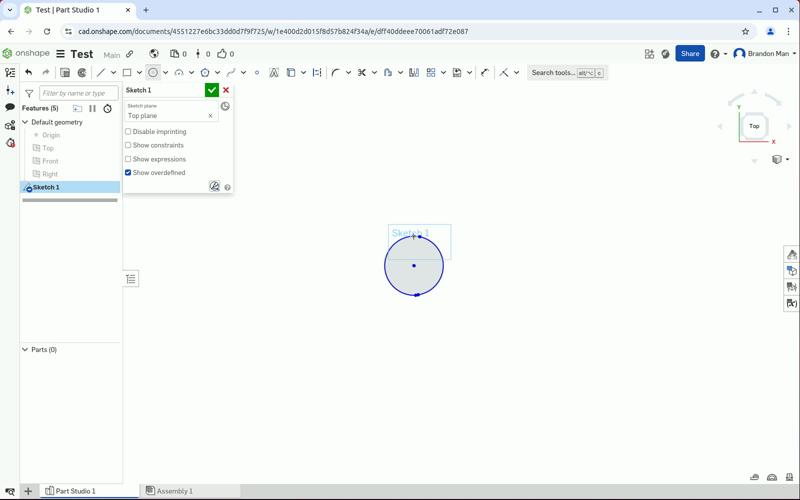
mouse_move(413, 265)
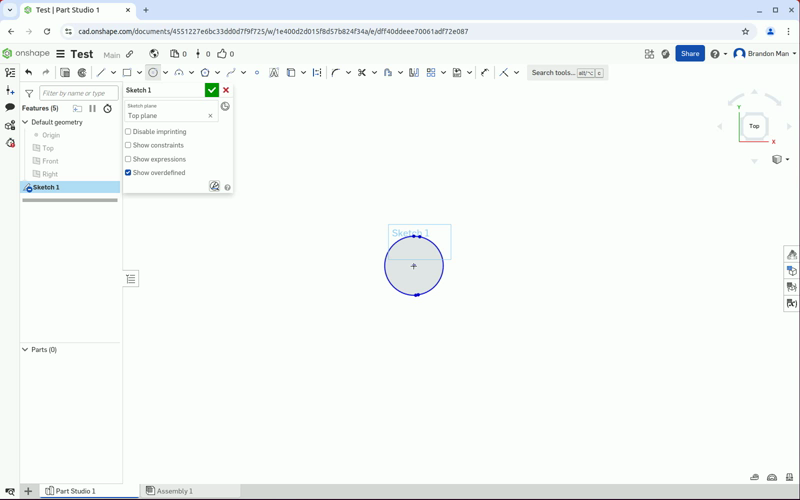
click(413, 265)
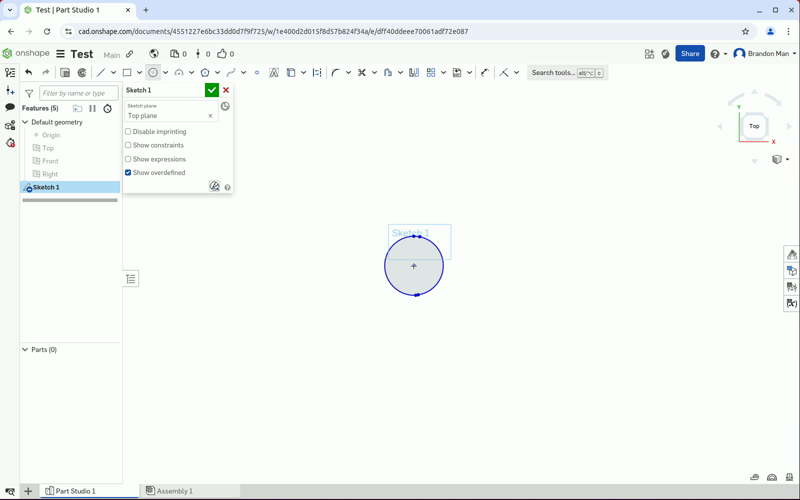
key_up(shift)
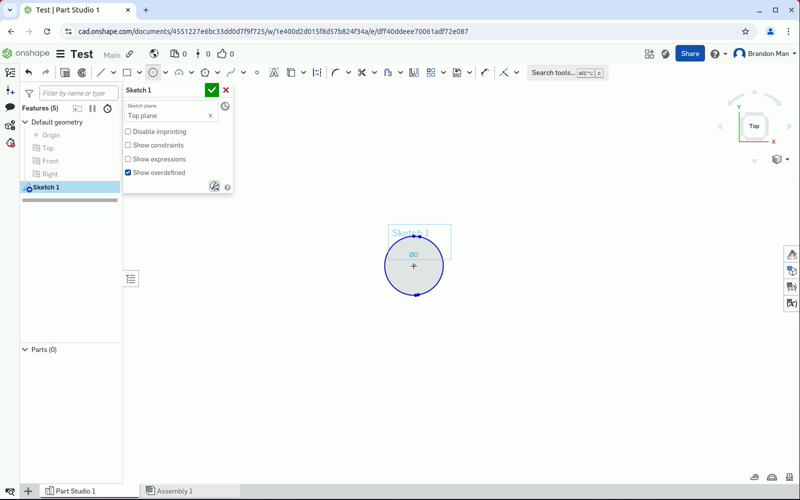
mouse_move(436, 265)
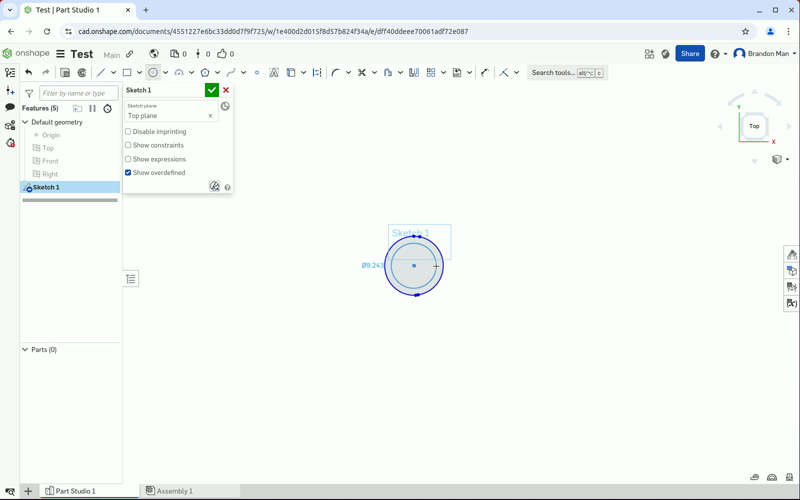
click(436, 265)
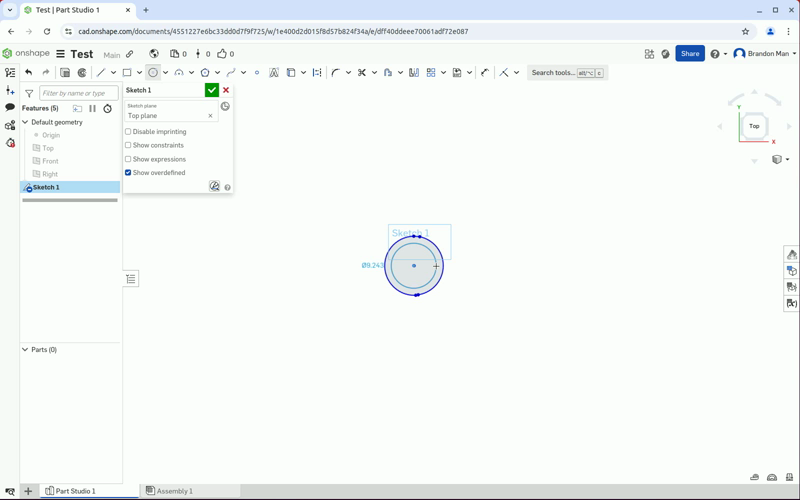
key(esc)
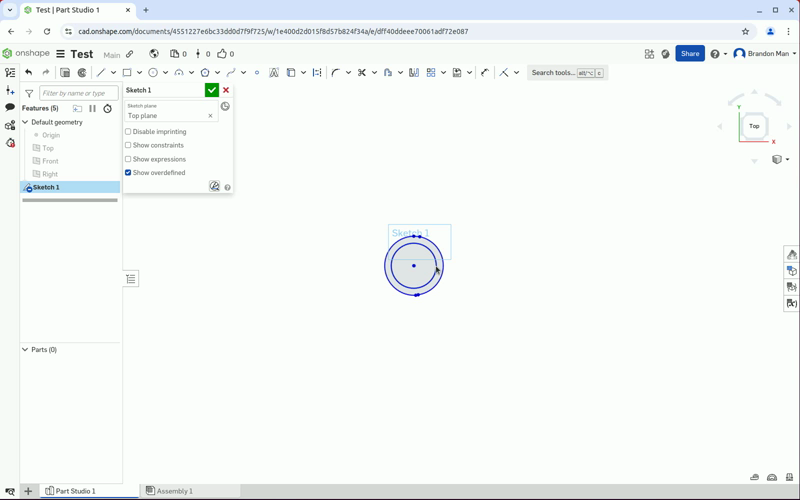
mouse_move(414, 293)
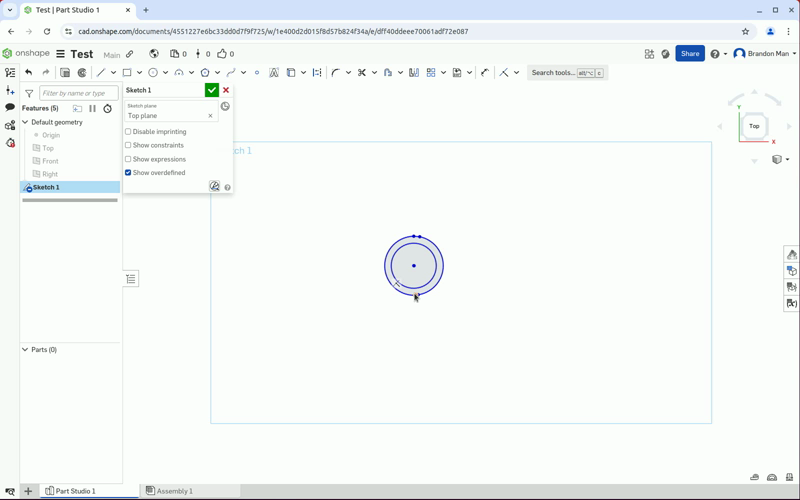
scroll(6)
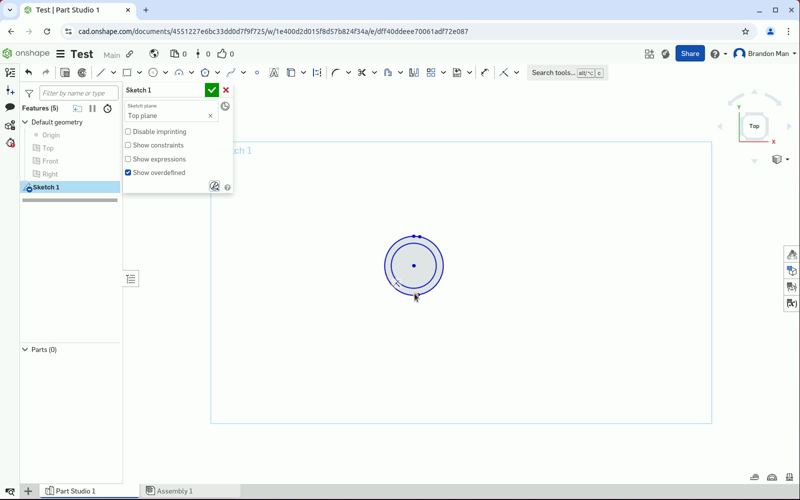
scroll(6)
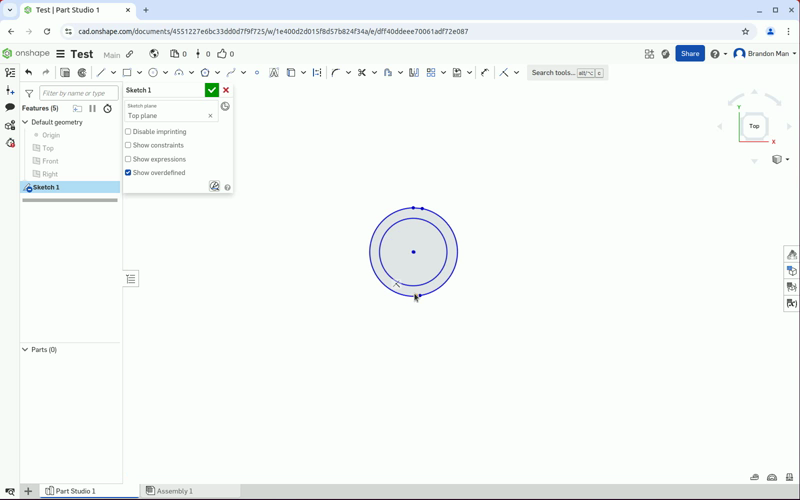
scroll(6)
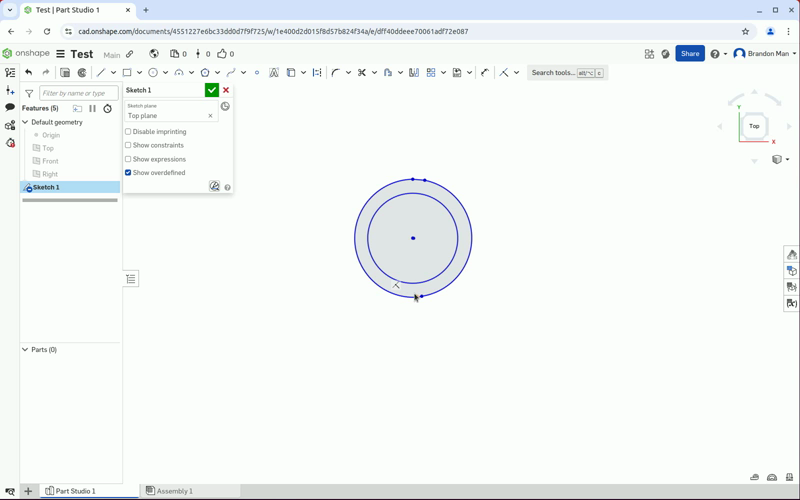
scroll(6)
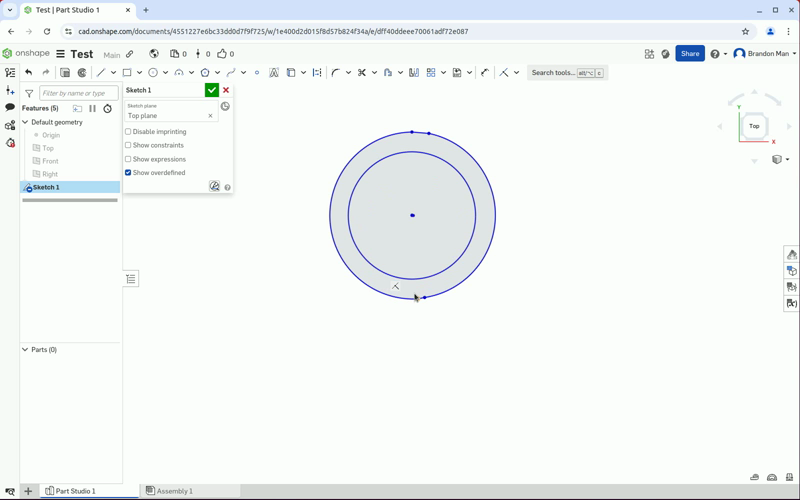
scroll(6)
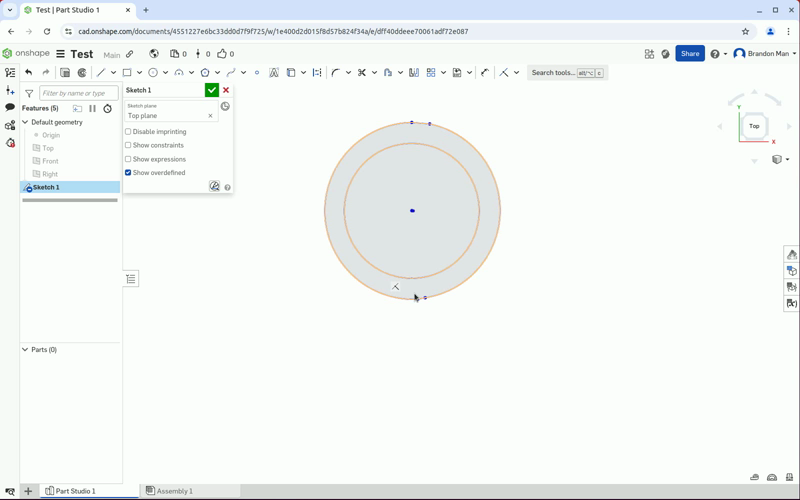
scroll(6)
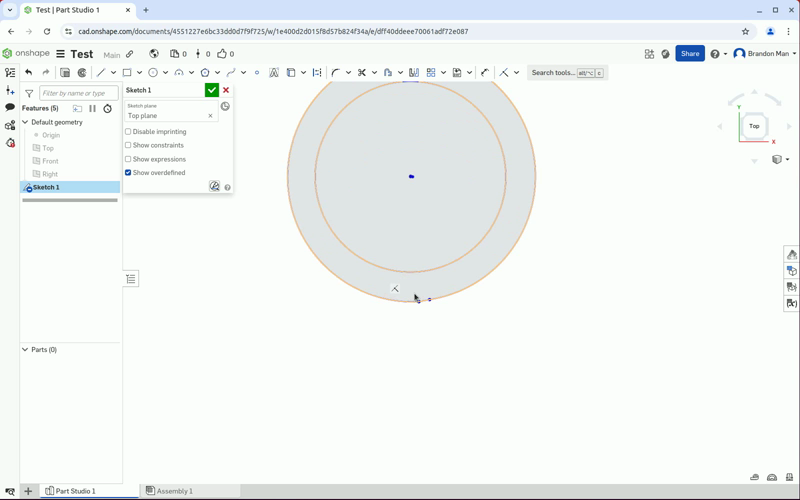
scroll(6)
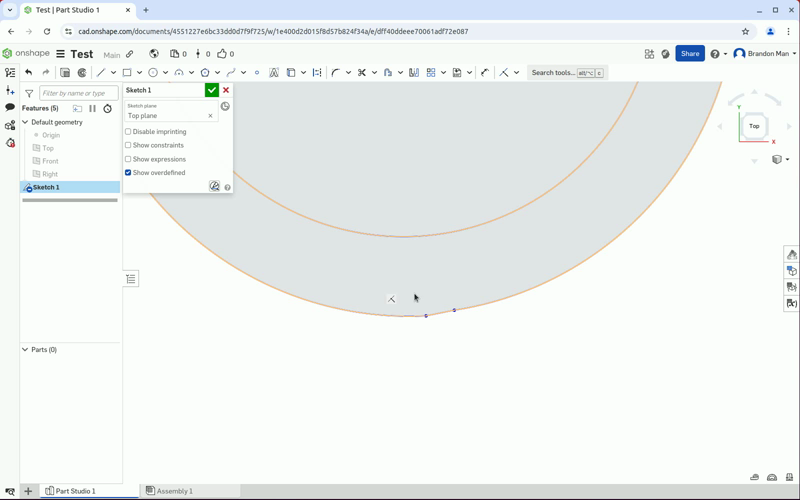
click(414, 293)
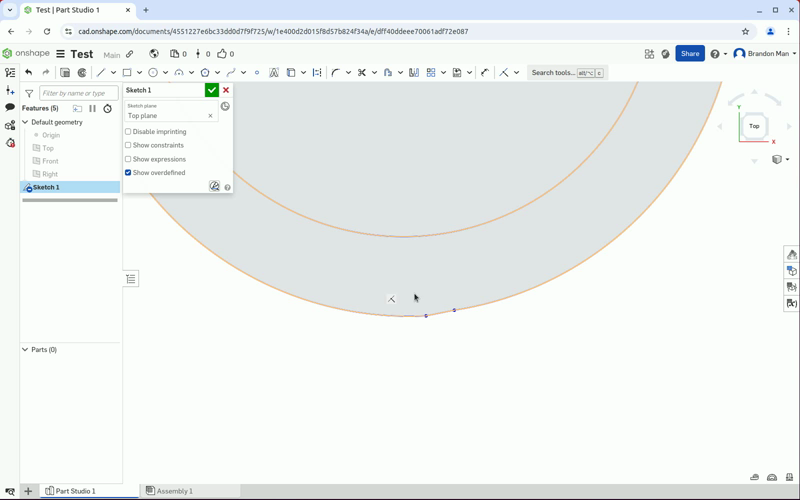
scroll(-6)
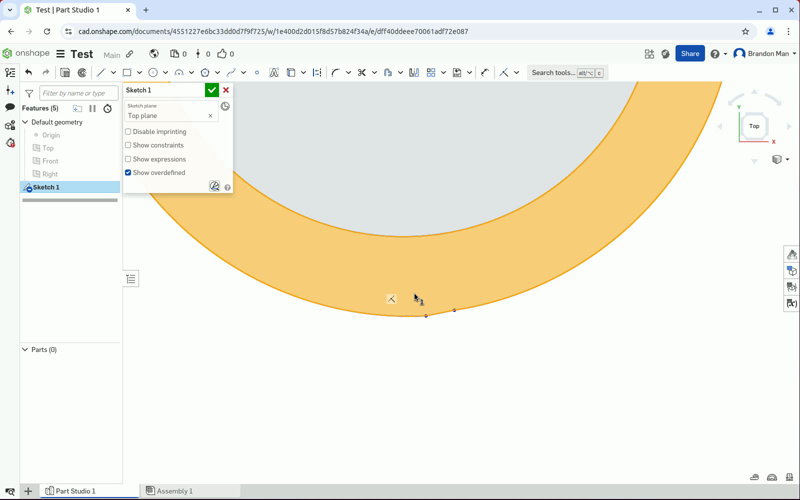
scroll(-6)
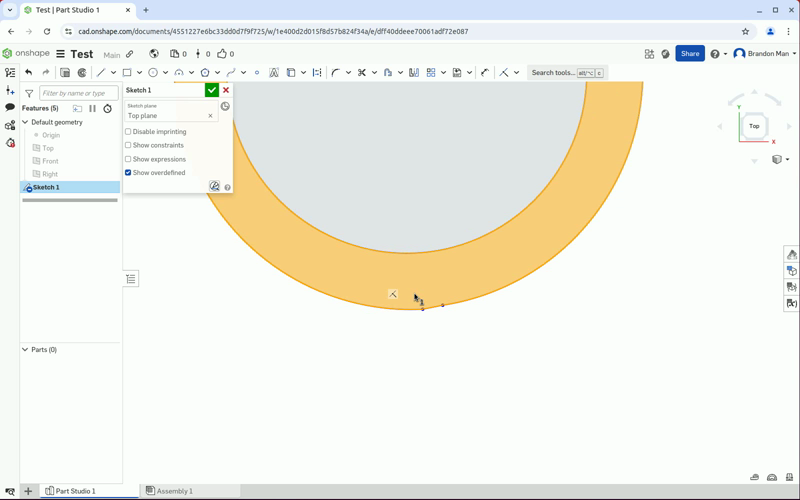
scroll(-6)
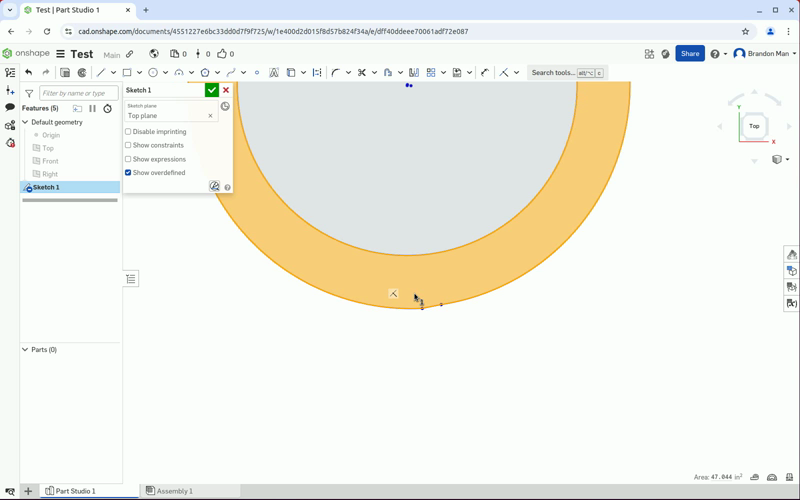
scroll(-6)
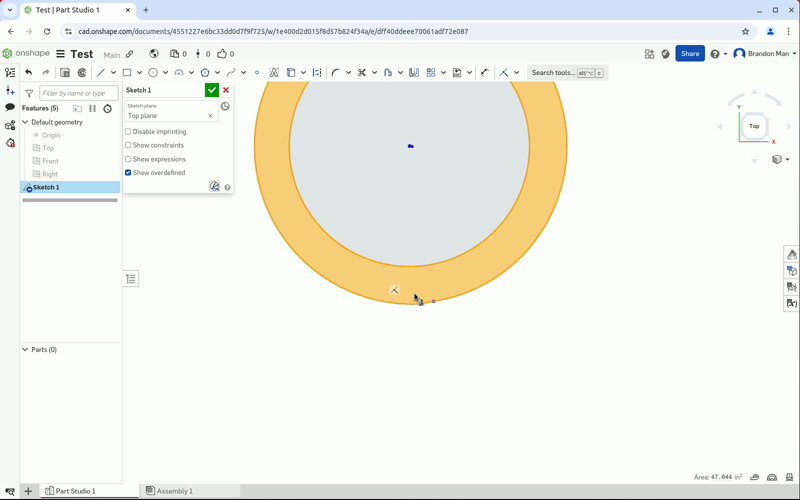
scroll(-6)
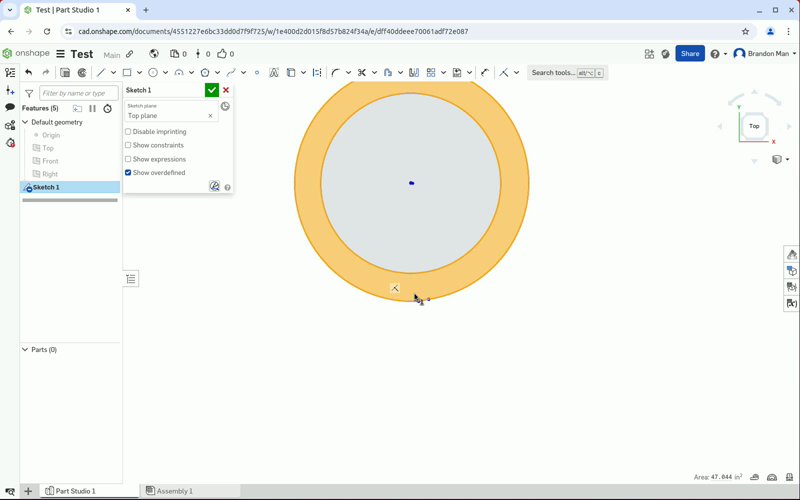
scroll(-6)
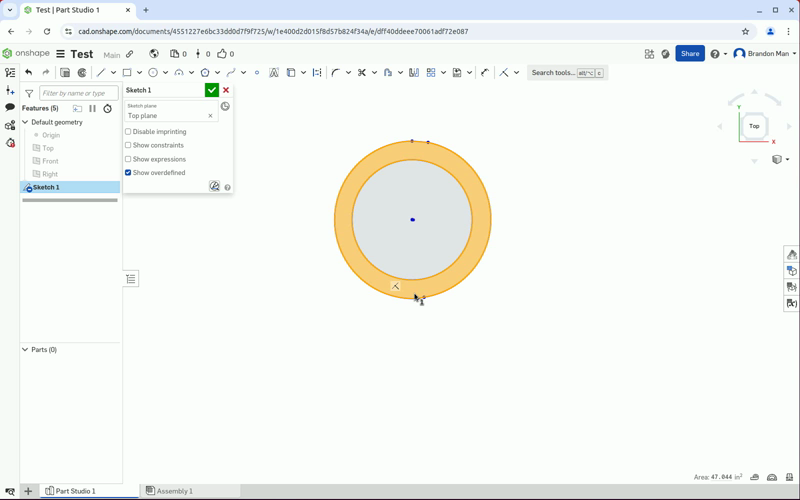
scroll(-6)
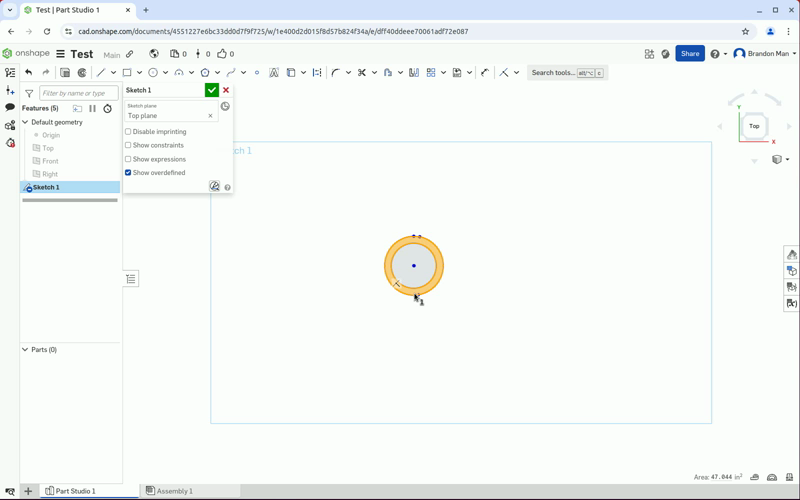
mouse_move(73, 352)
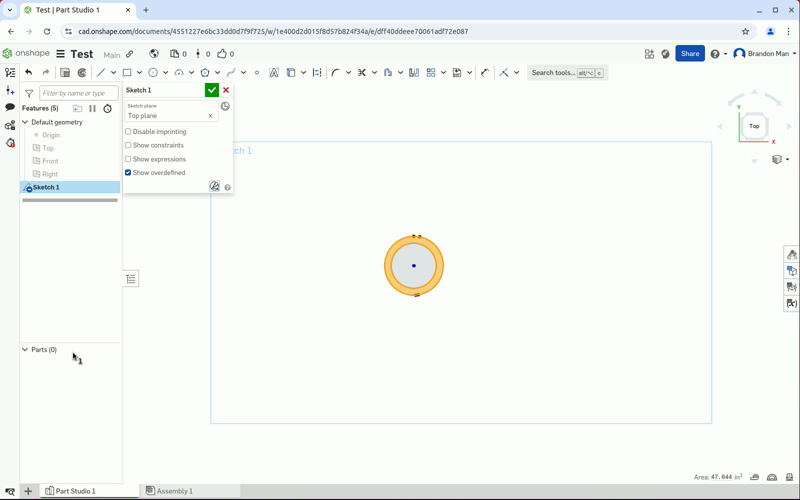
key(shift+y)
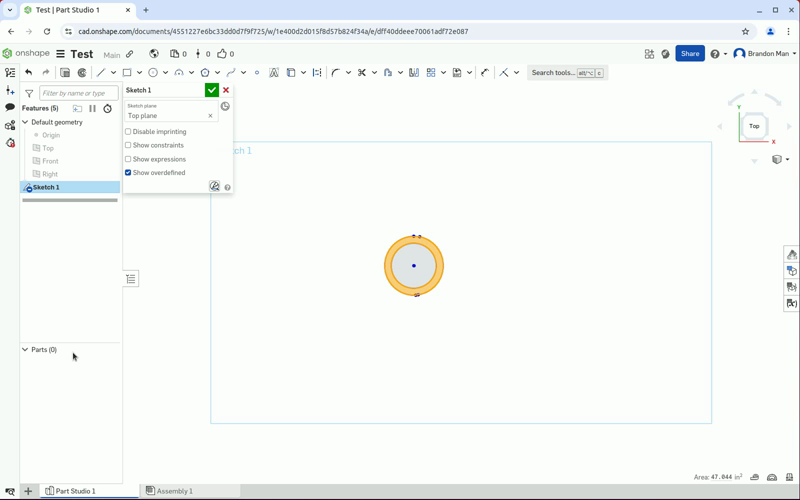
key(shift+e)
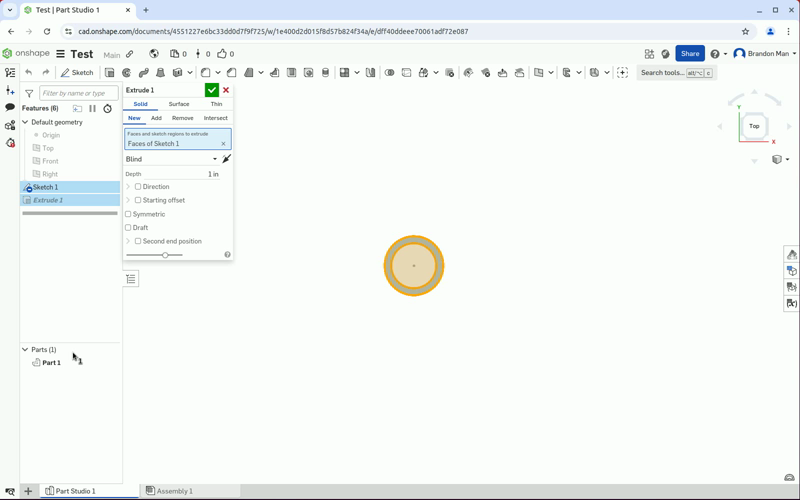
mouse_move(143, 106)
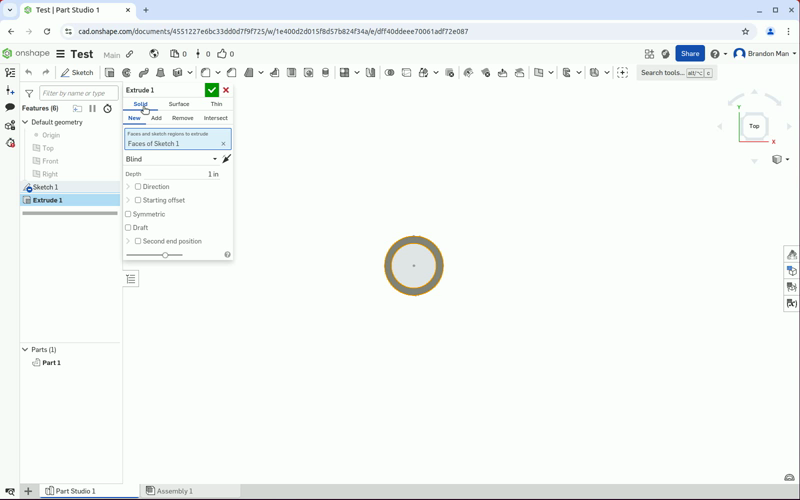
click(143, 106)
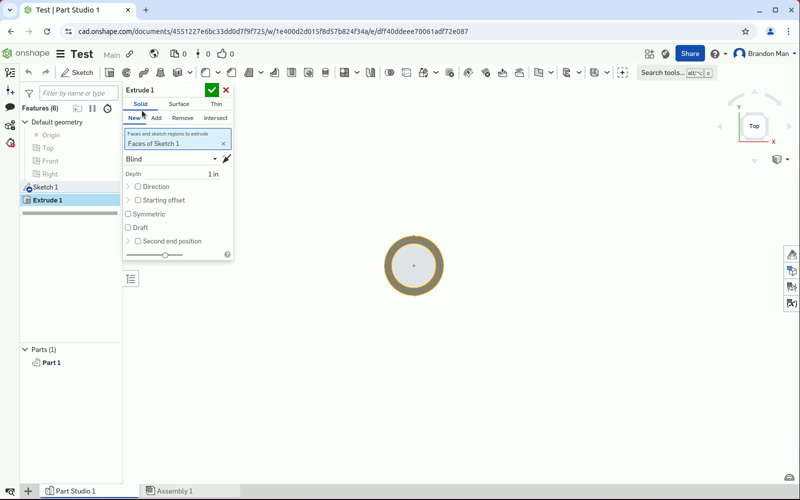
mouse_move(137, 120)
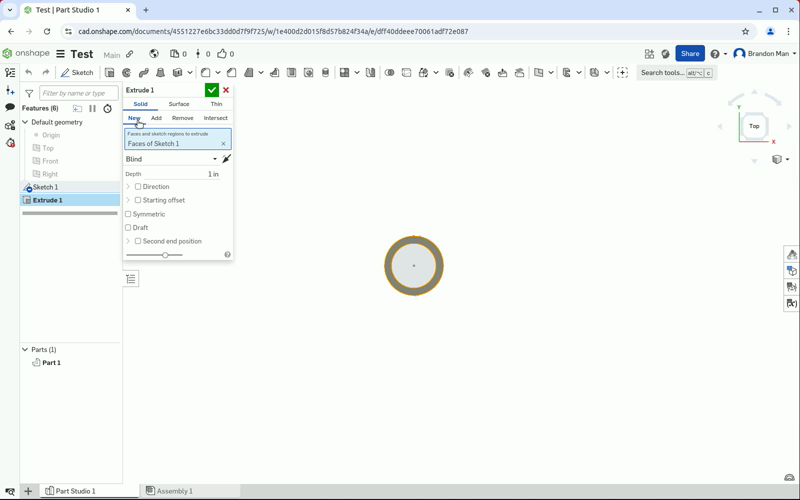
click(137, 120)
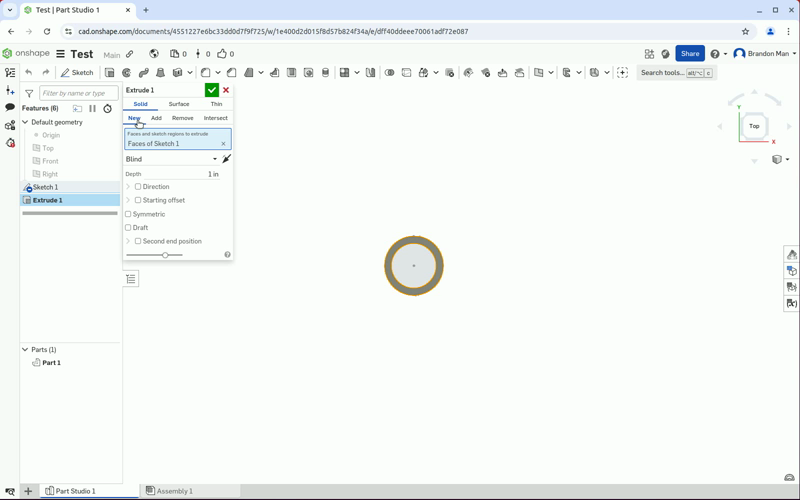
key(tab, 4)
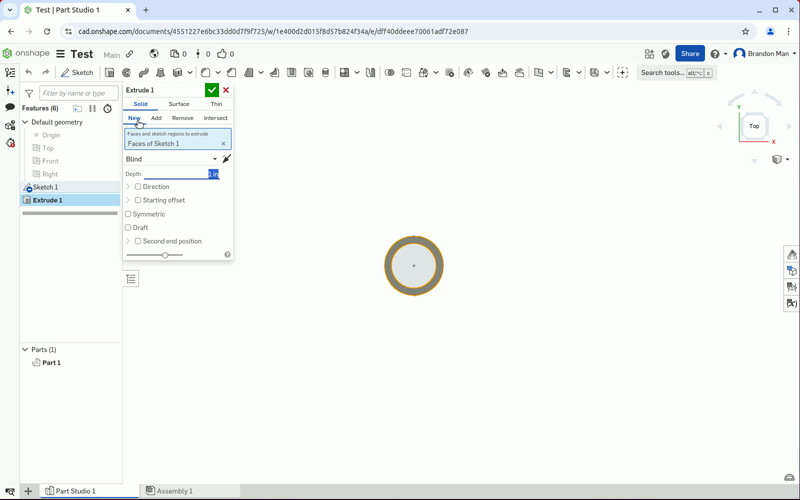
text(8.906)
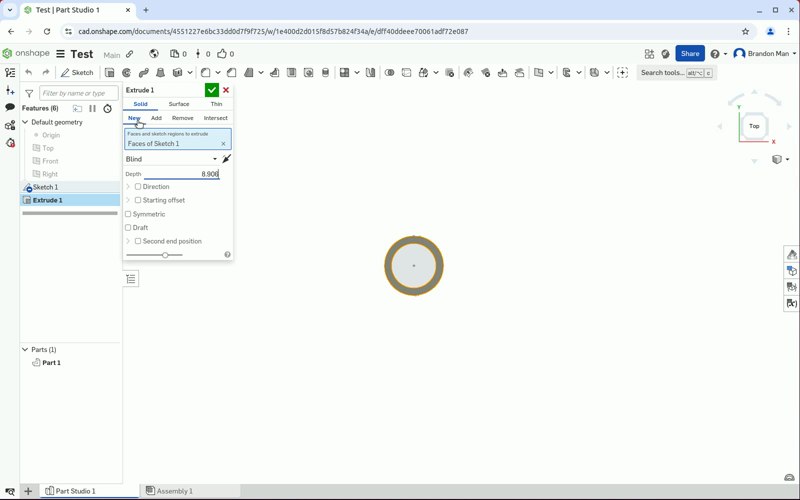
key(enter)
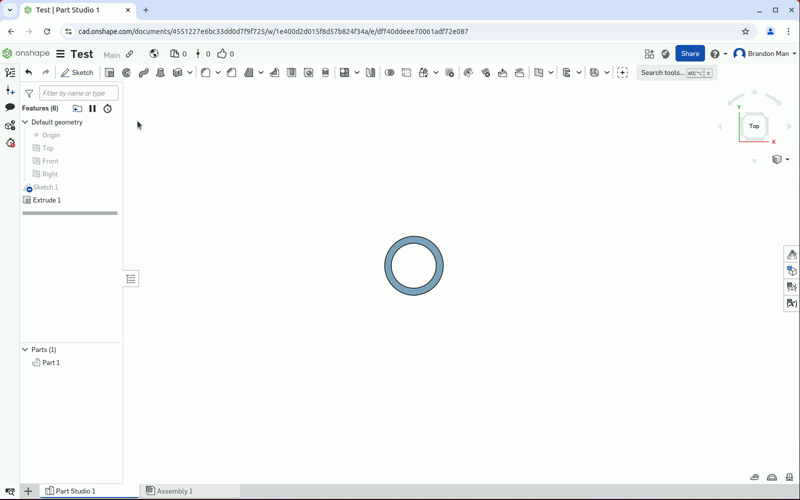
key(shift+h)
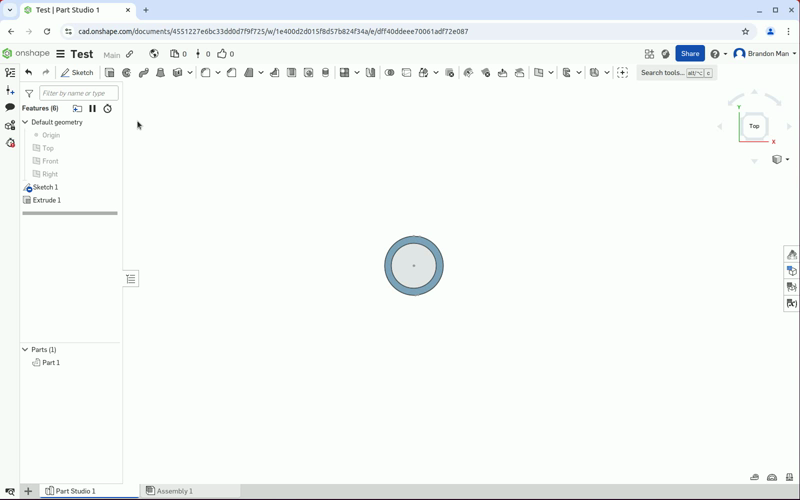
key(shift+h)
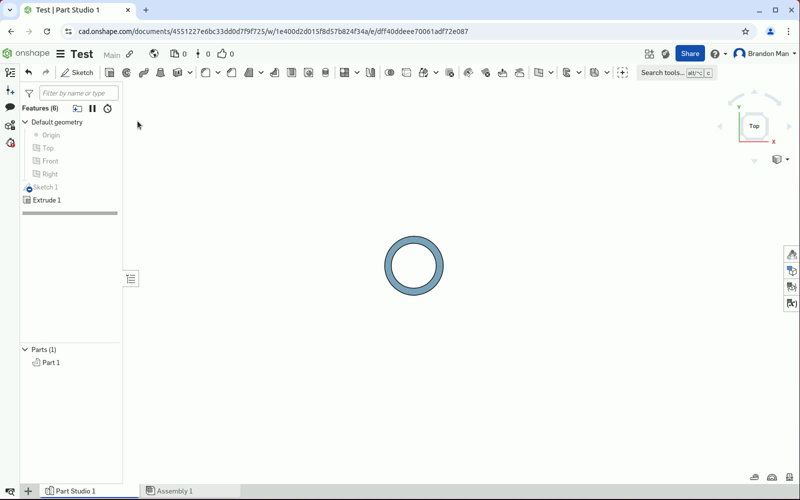
mouse_move(73, 189)
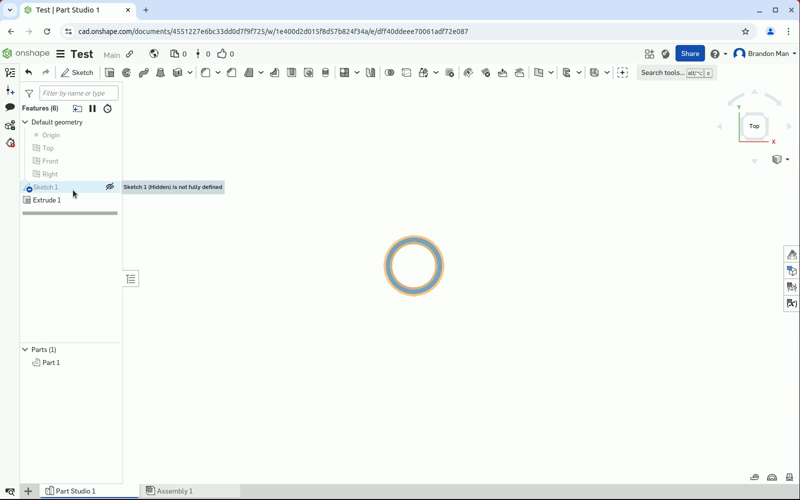
click(73, 189)
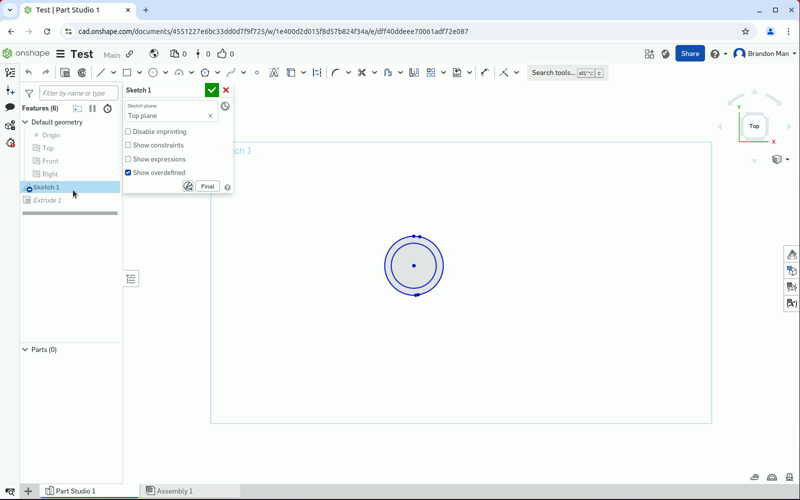
mouse_move(229, 92)
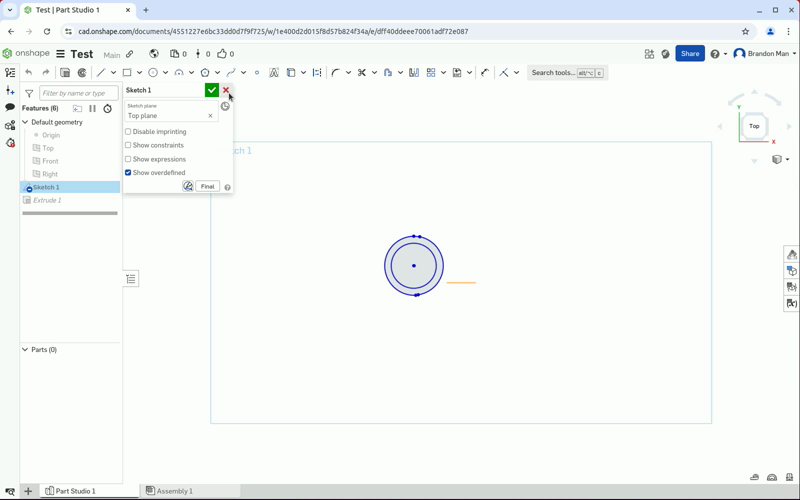
click(229, 92)
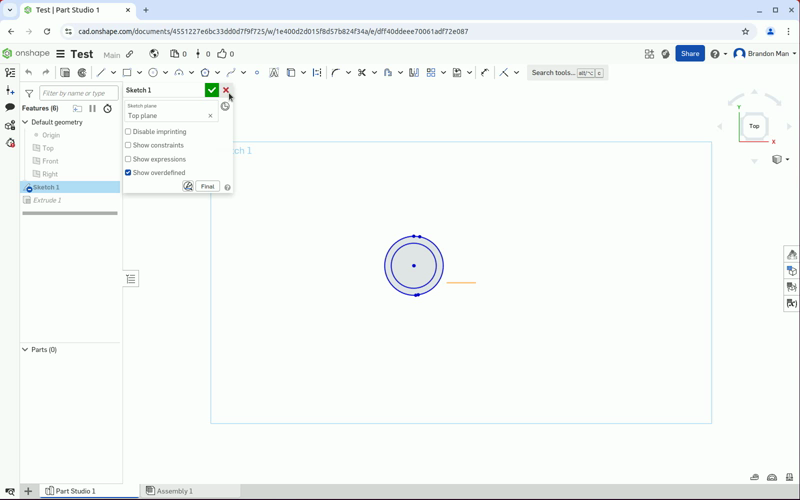
key(shift+s)
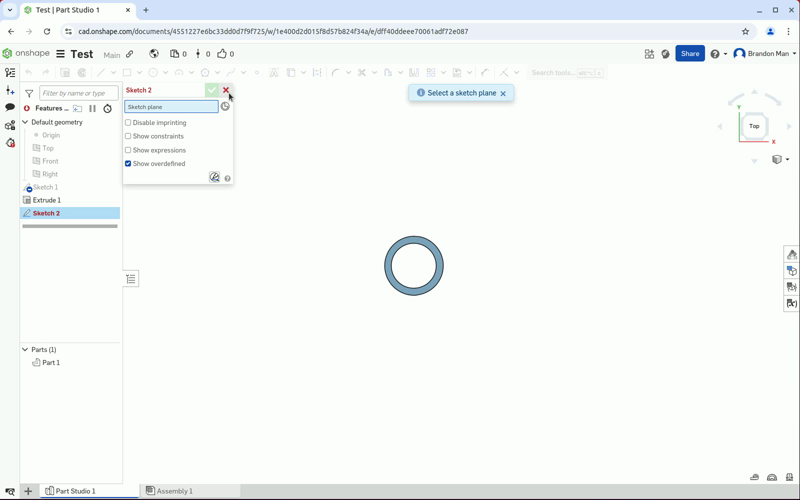
mouse_move(73, 150)
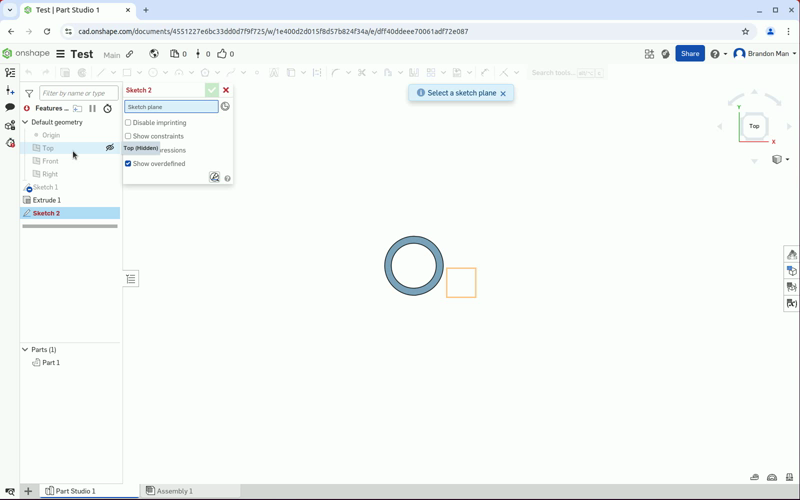
click(73, 150)
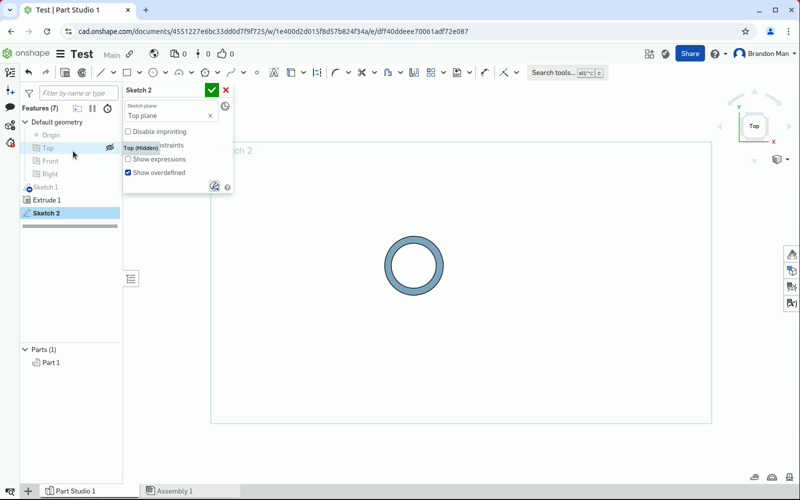
mouse_move(73, 352)
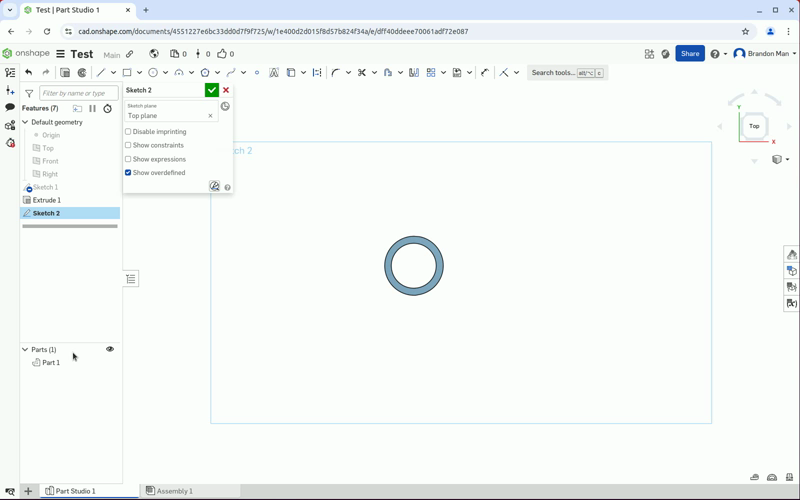
key(y)
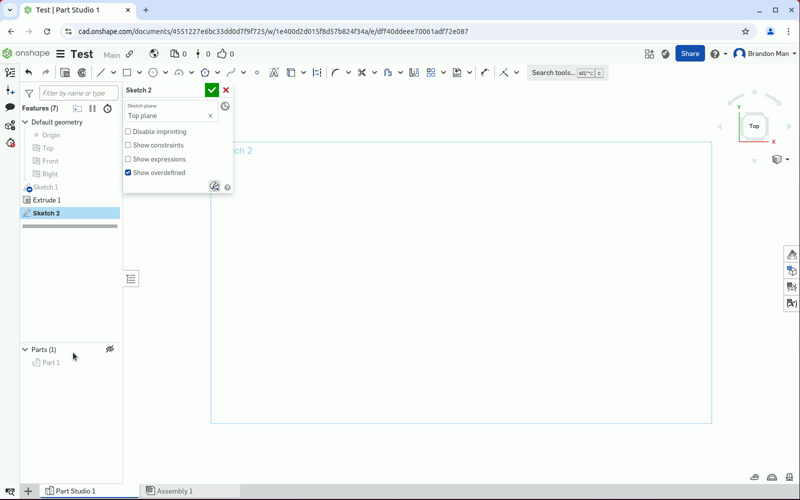
key(a)
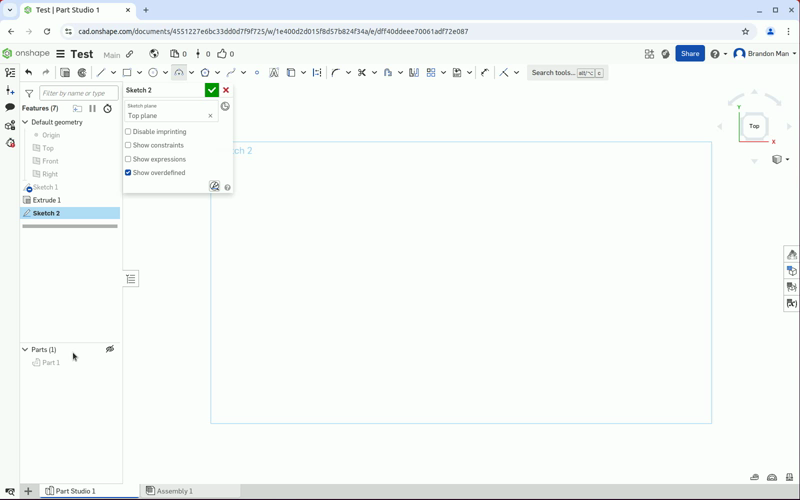
key_down(shift)
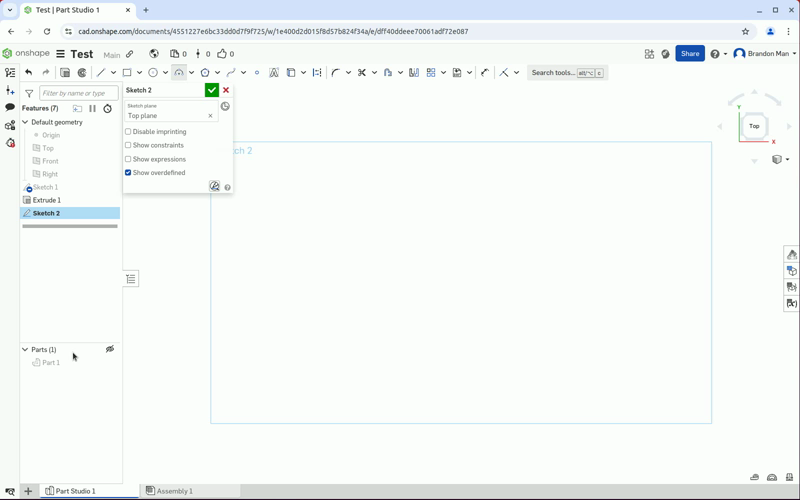
mouse_move(419, 237)
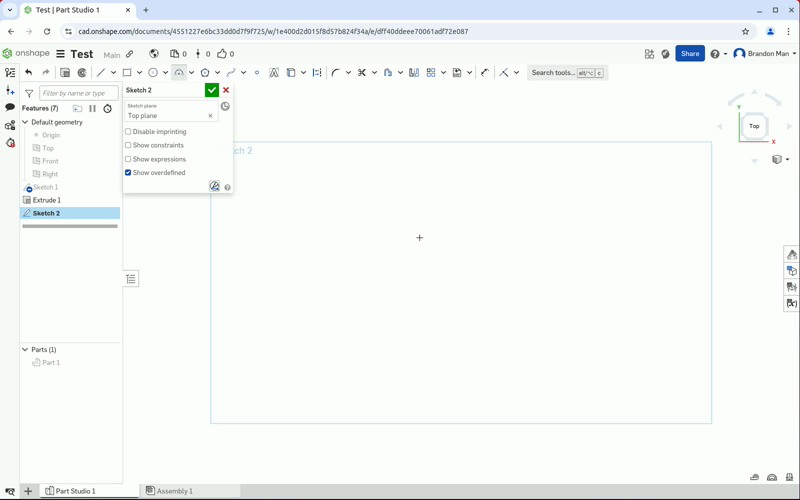
click(419, 237)
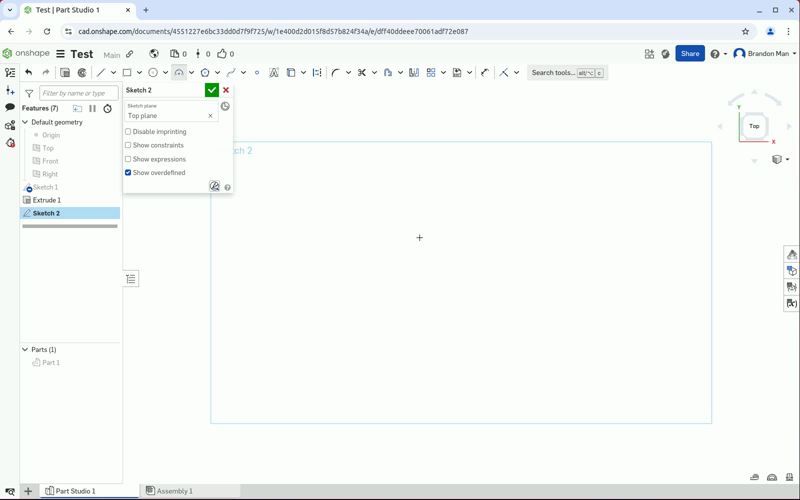
key_up(shift)
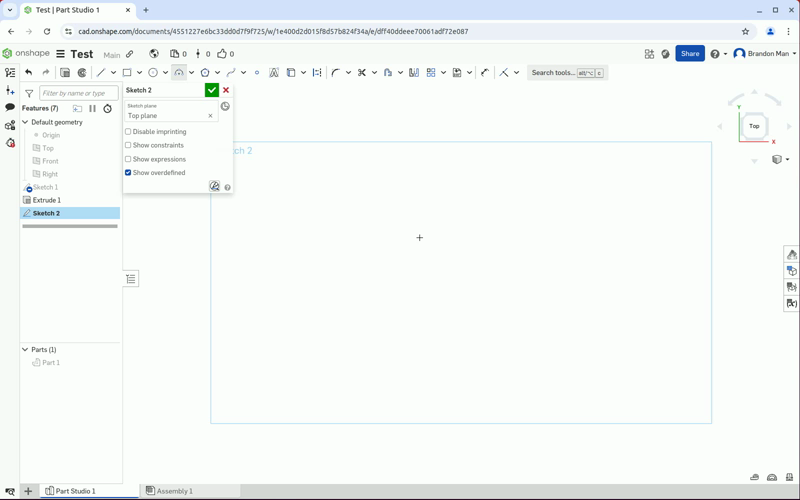
key_down(shift)
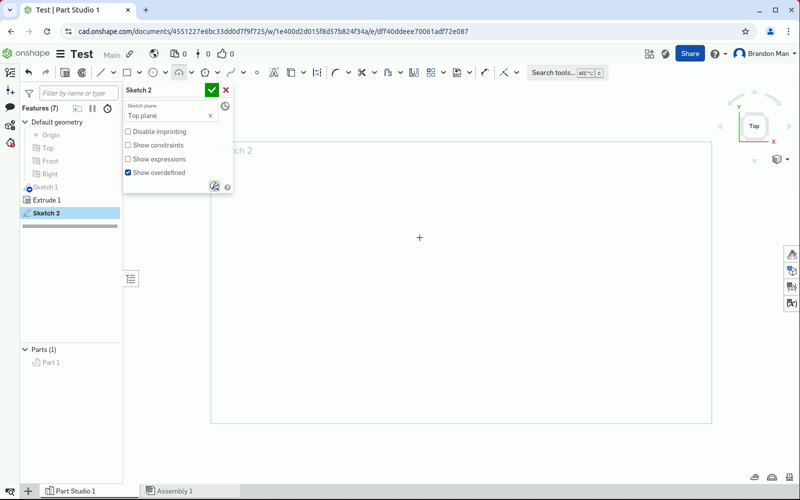
mouse_move(443, 265)
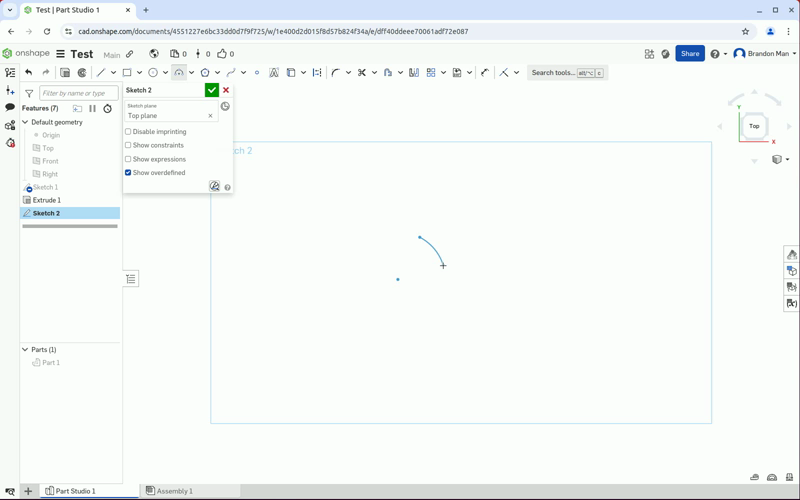
click(443, 265)
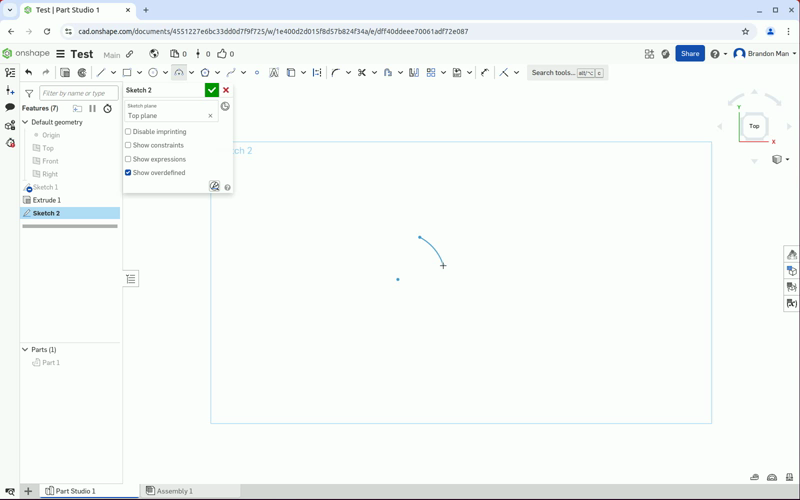
mouse_move(436, 246)
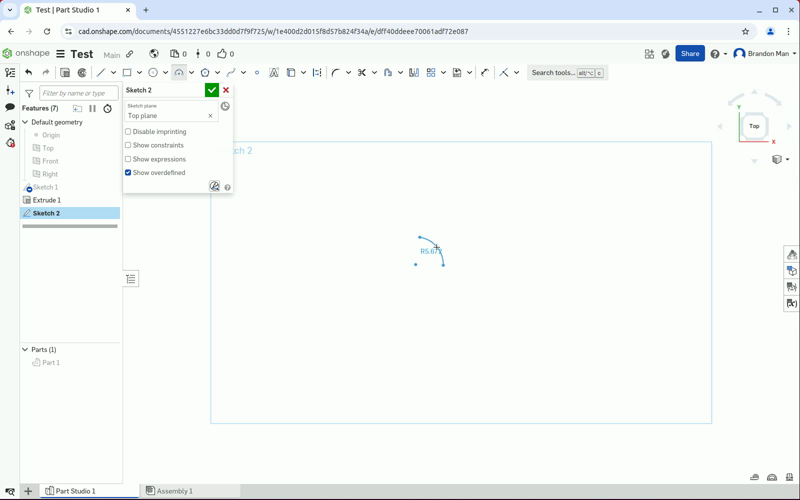
click(436, 246)
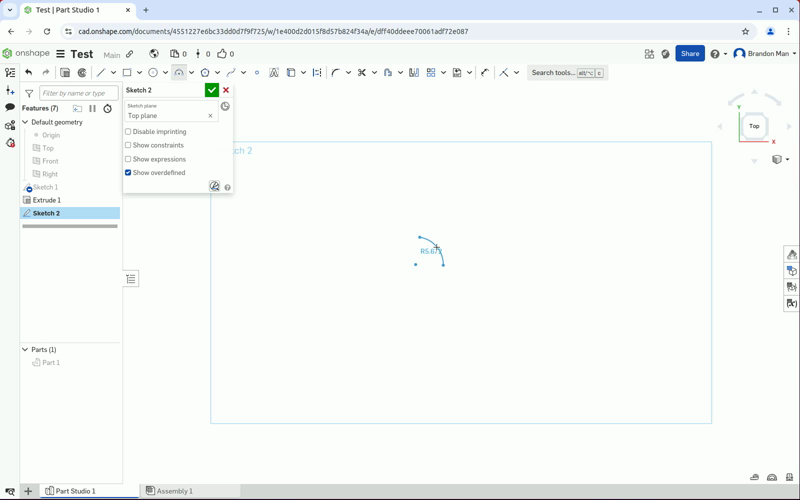
key_up(shift)
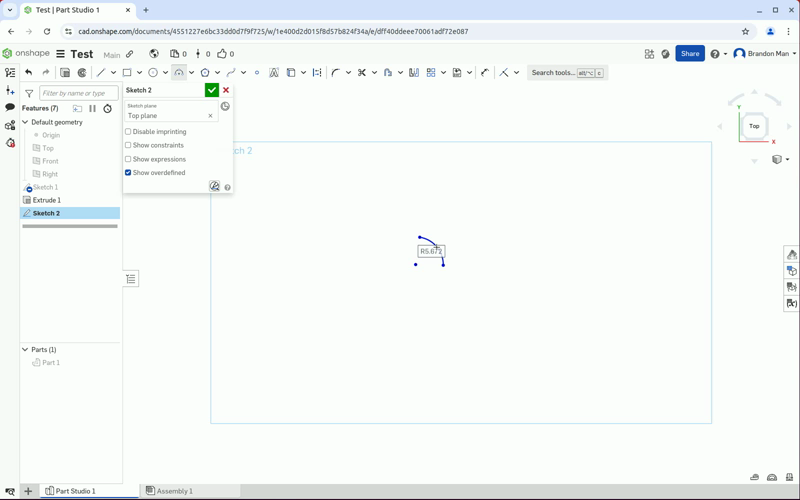
key(esc)
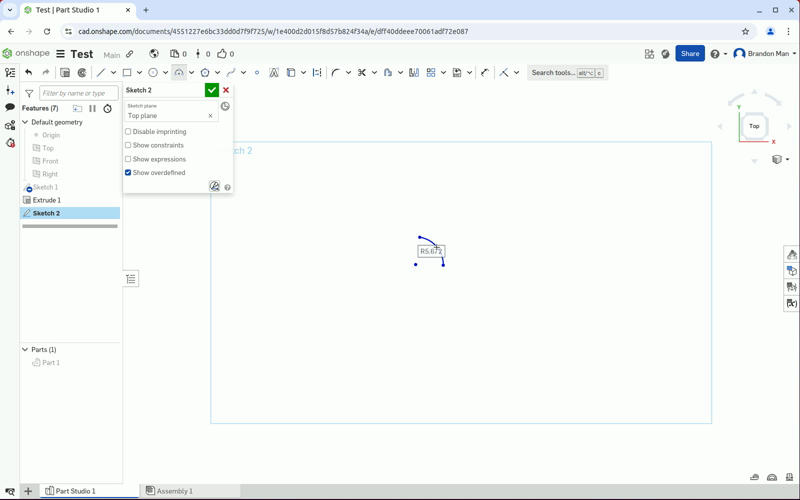
key(l)
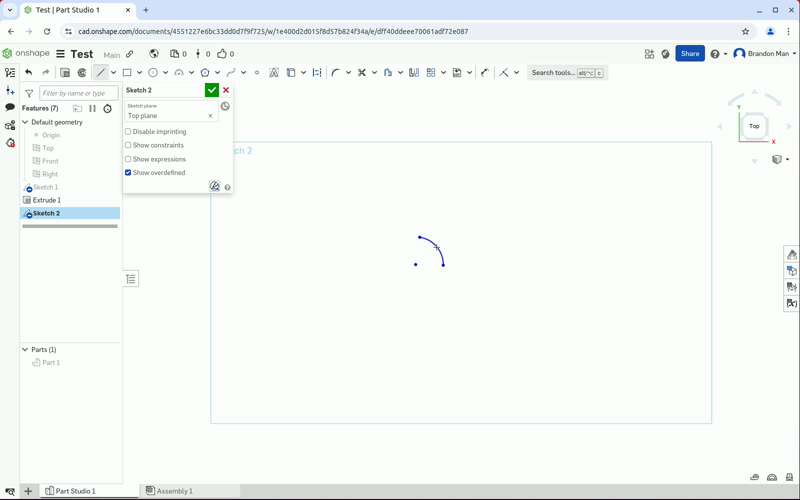
mouse_move(443, 265)
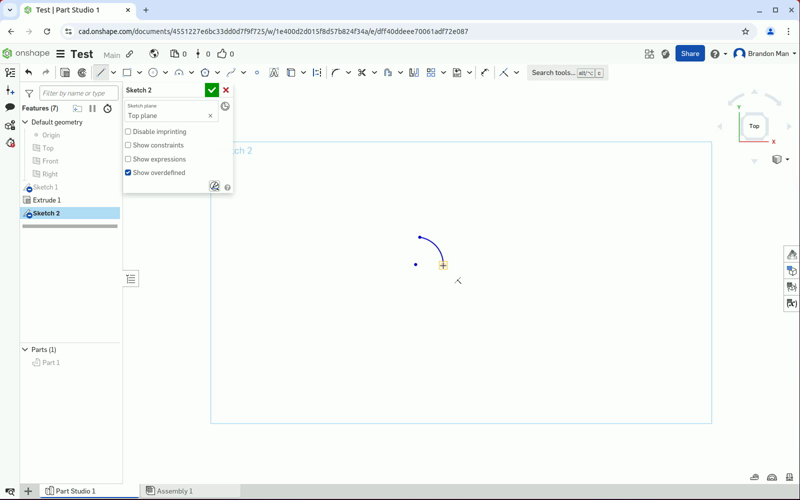
click(443, 265)
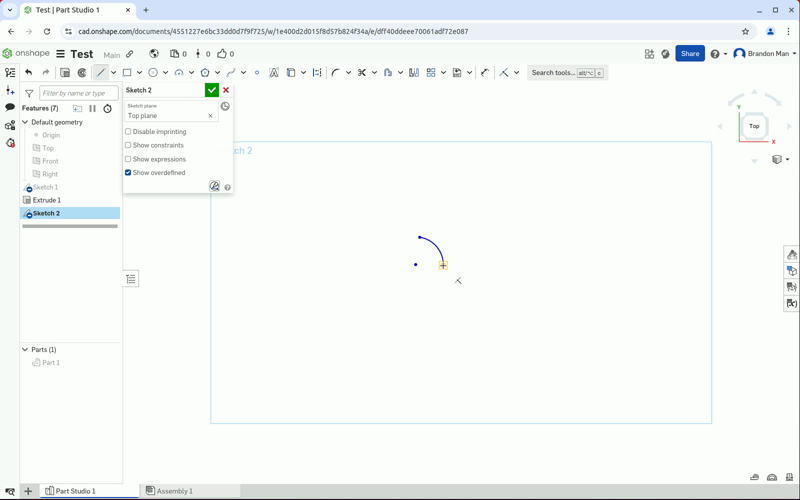
key_down(shift)
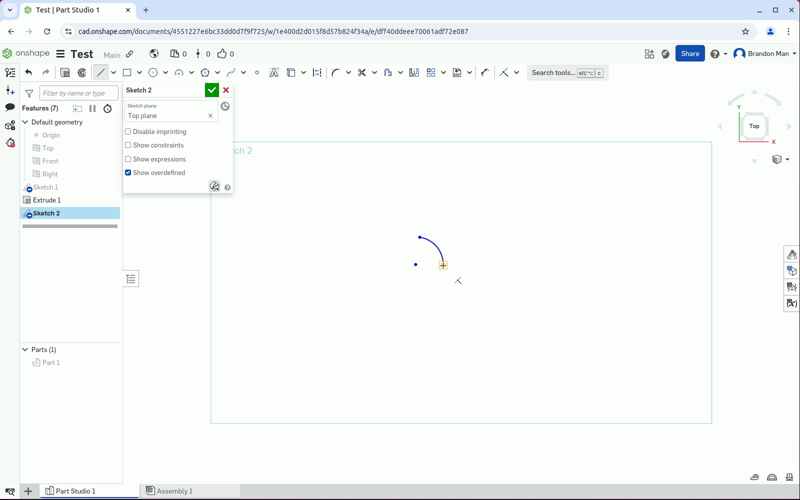
mouse_move(473, 265)
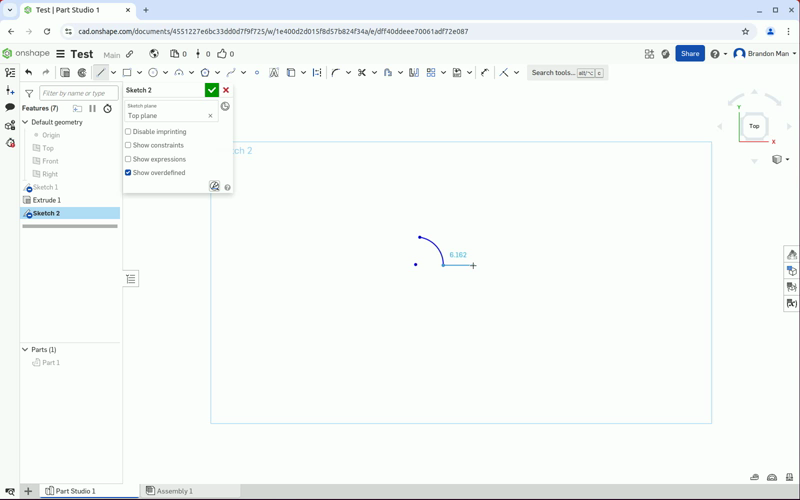
mouse_move(450, 265)
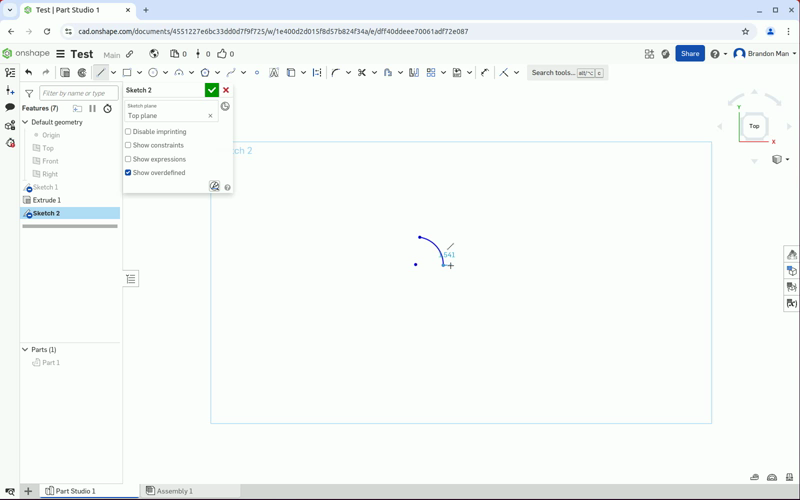
click(450, 265)
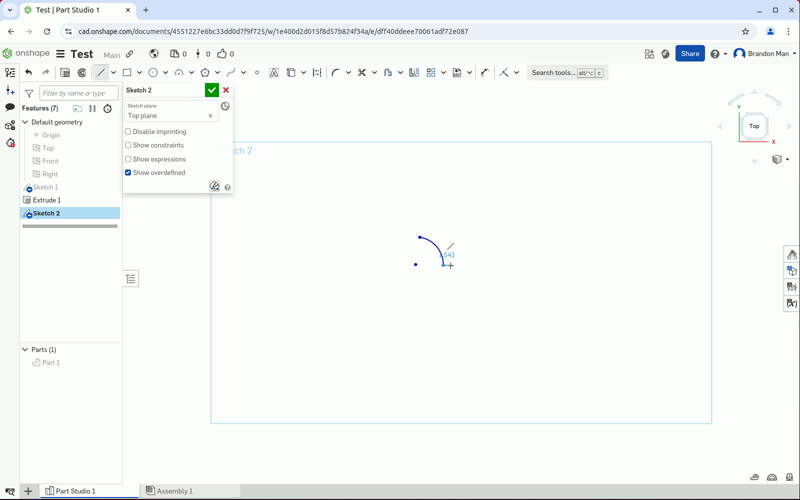
key_up(shift)
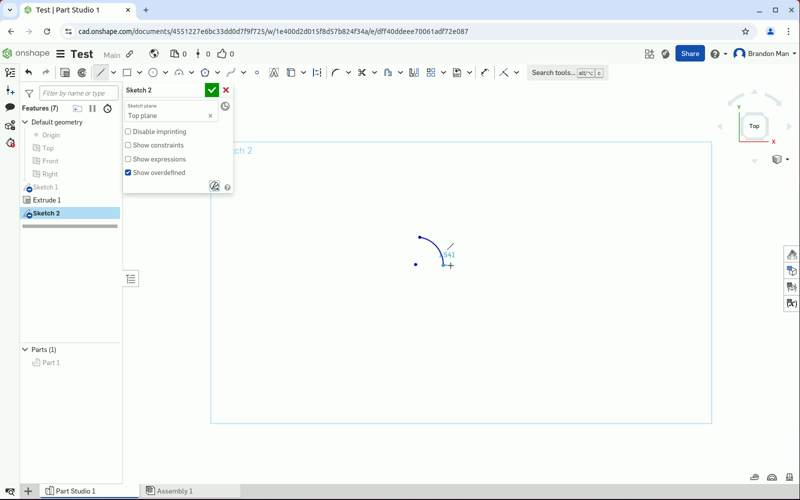
key(esc)
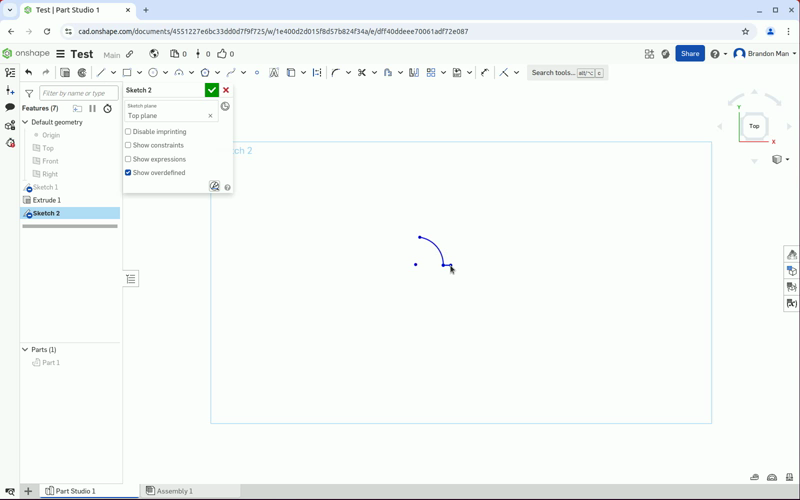
key(a)
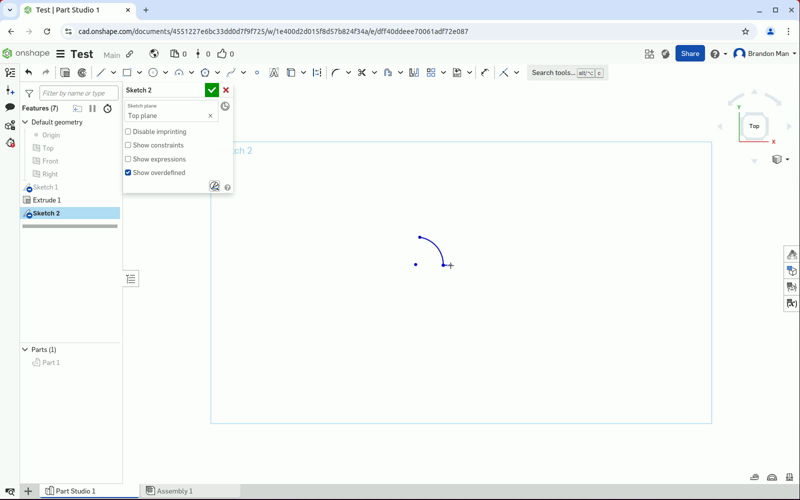
mouse_move(450, 265)
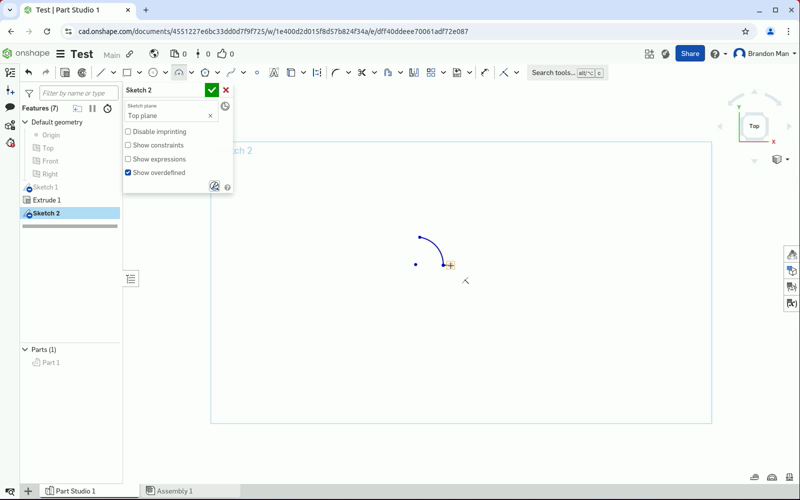
click(450, 265)
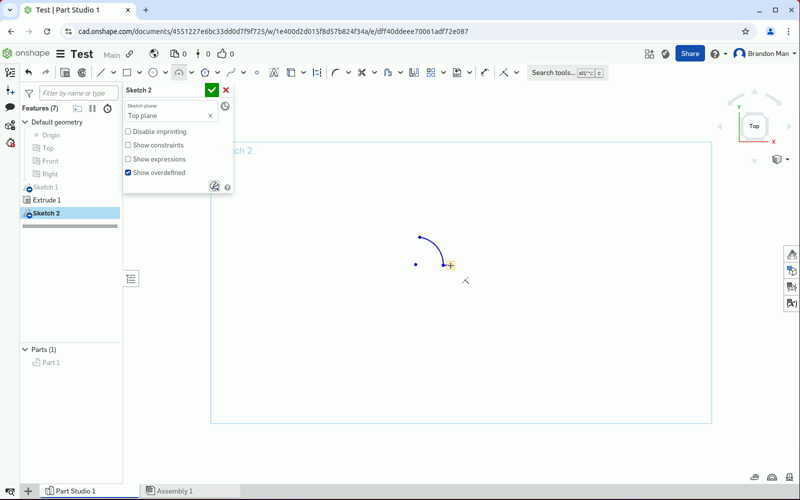
key_down(shift)
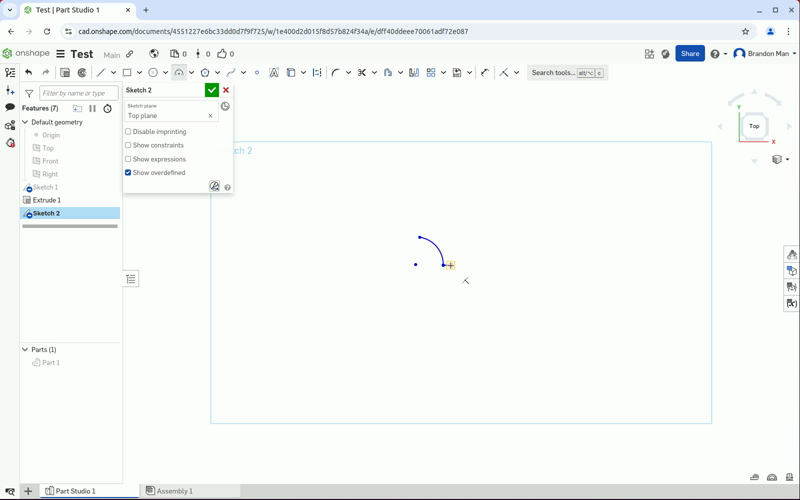
mouse_move(456, 257)
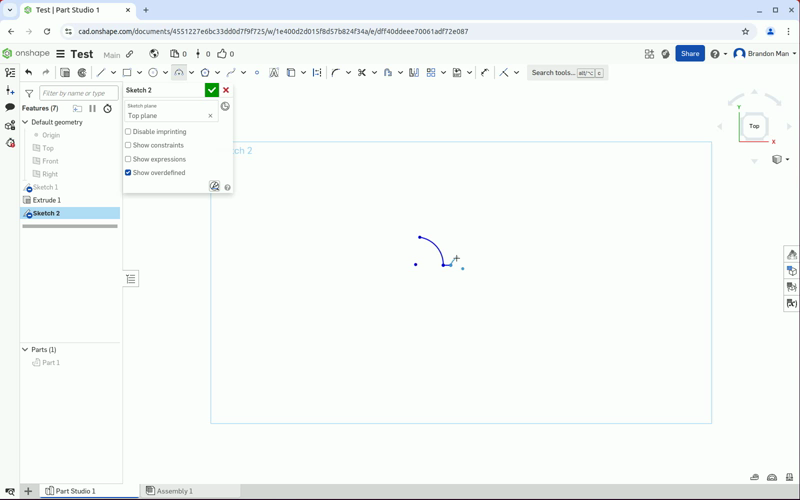
click(456, 257)
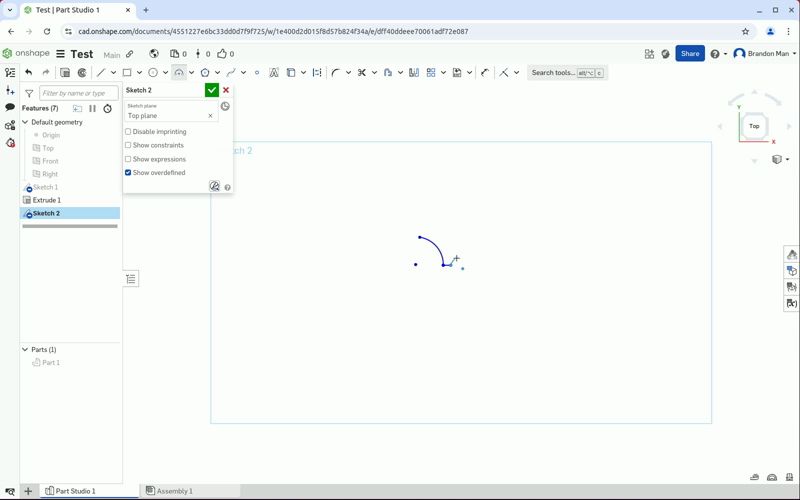
mouse_move(452, 260)
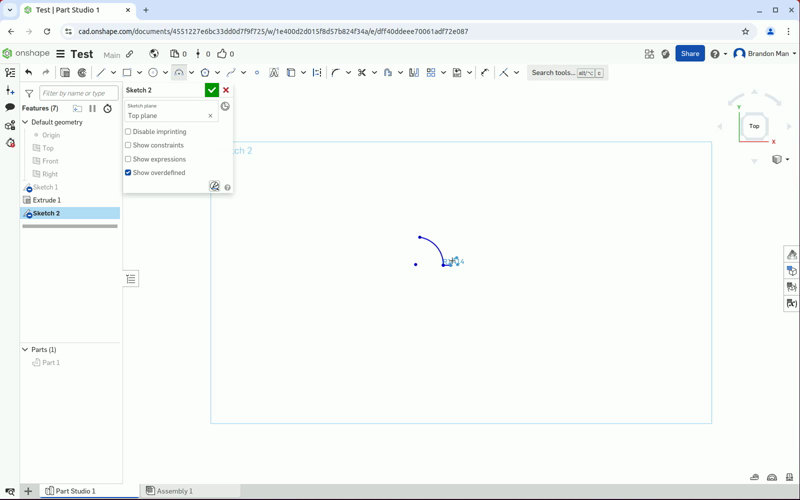
click(452, 260)
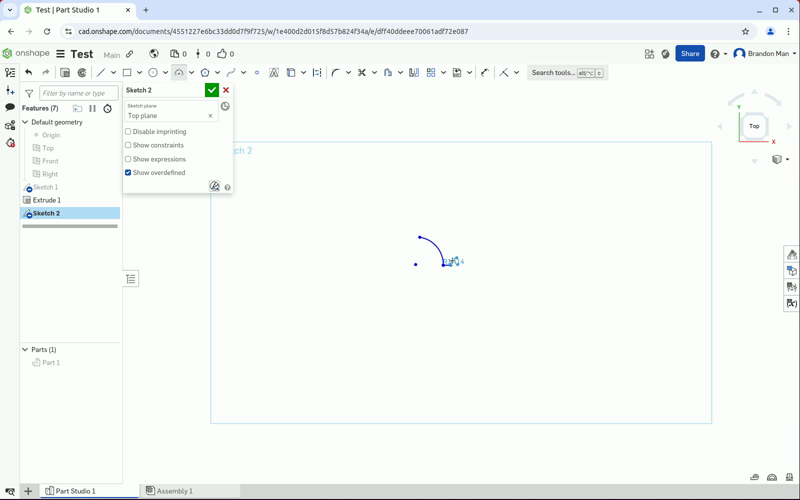
key_up(shift)
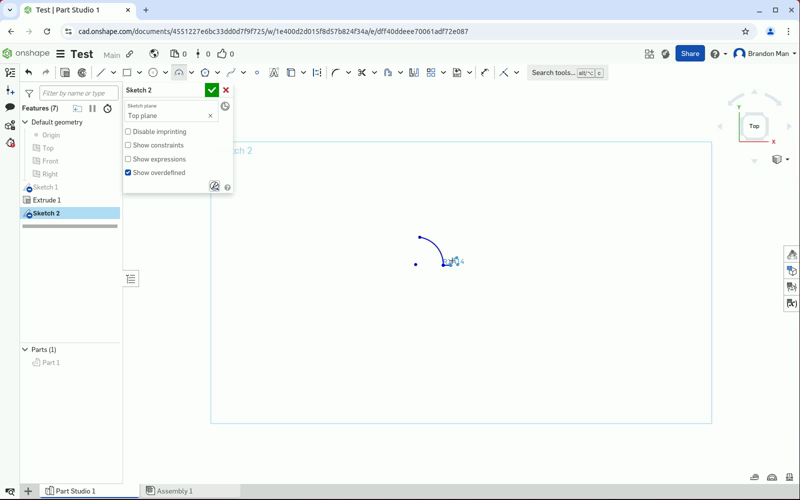
key(esc)
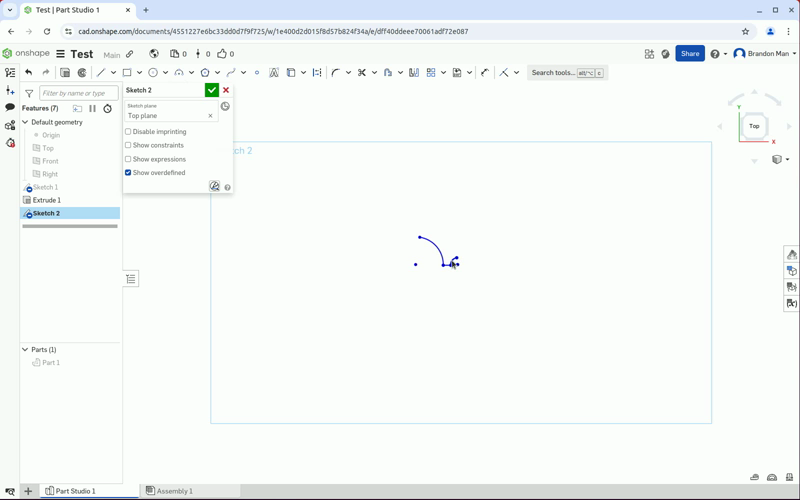
key(l)
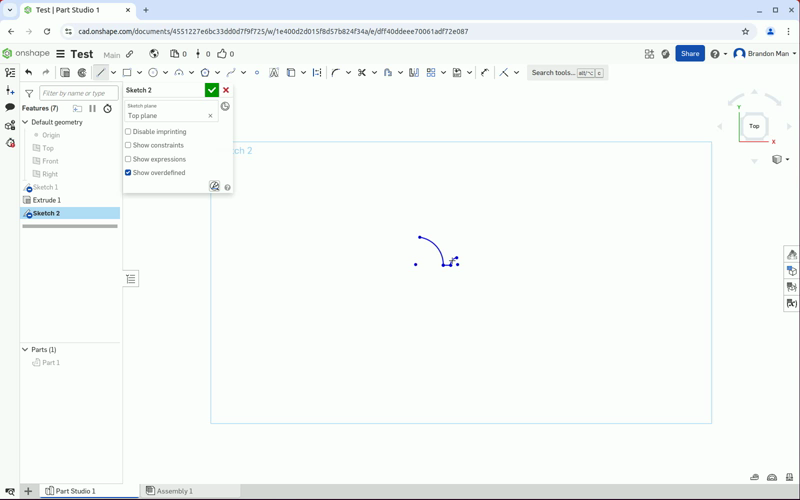
mouse_move(456, 257)
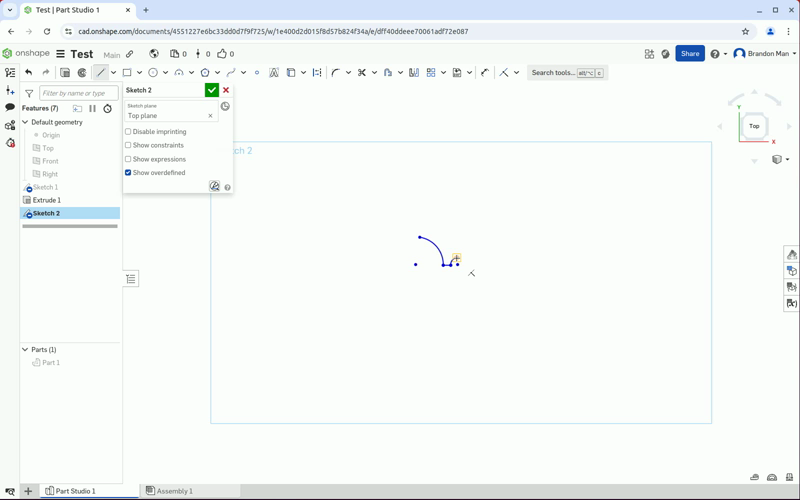
click(456, 257)
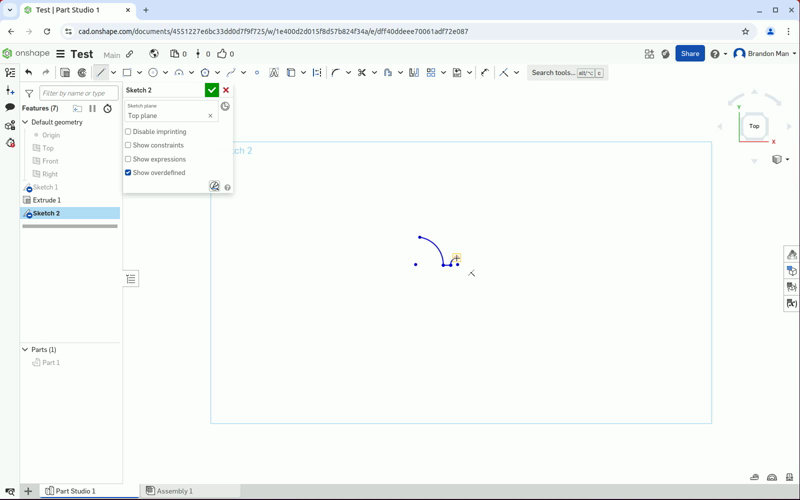
key_down(shift)
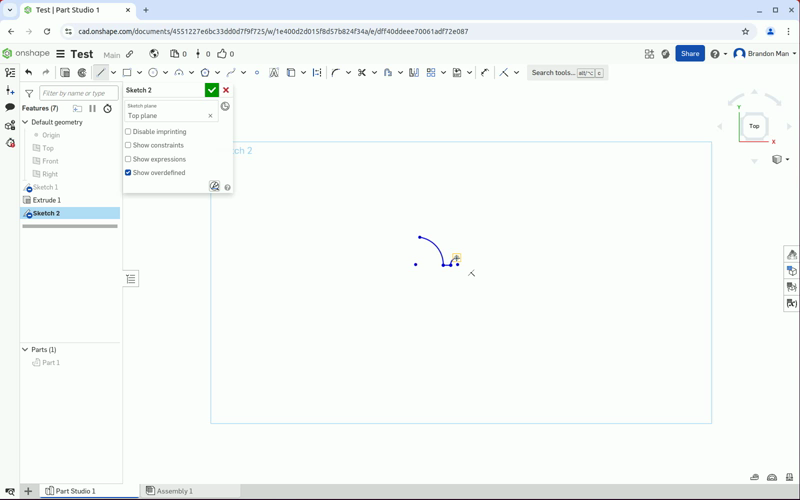
mouse_move(486, 257)
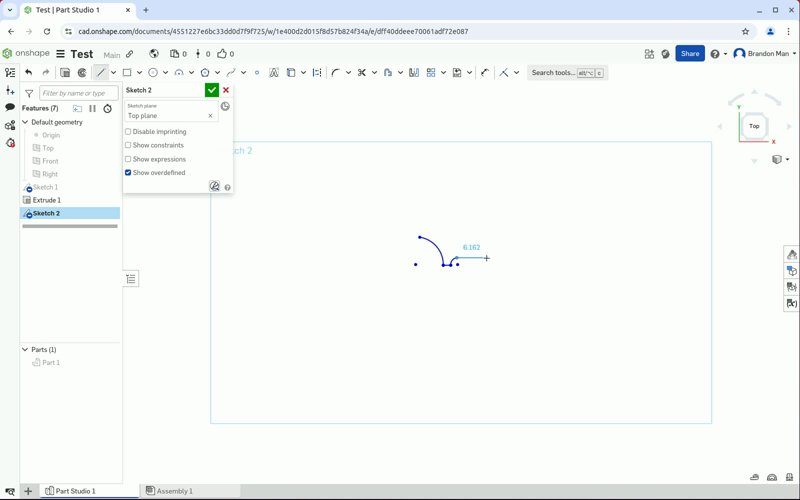
mouse_move(516, 257)
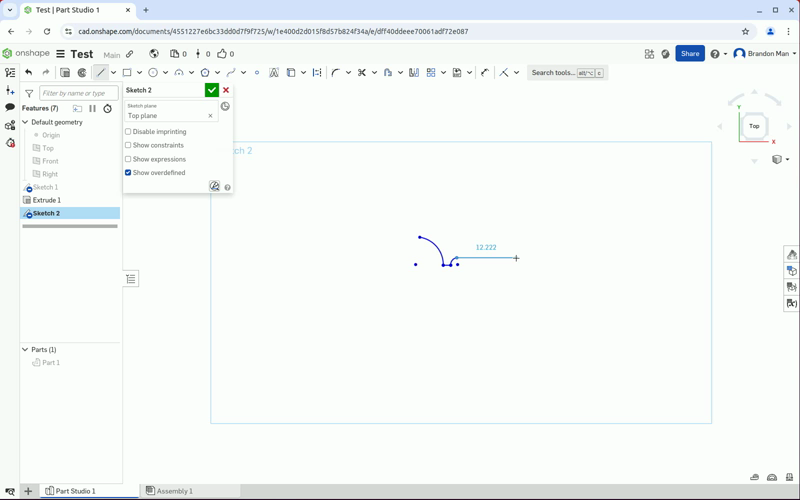
click(516, 257)
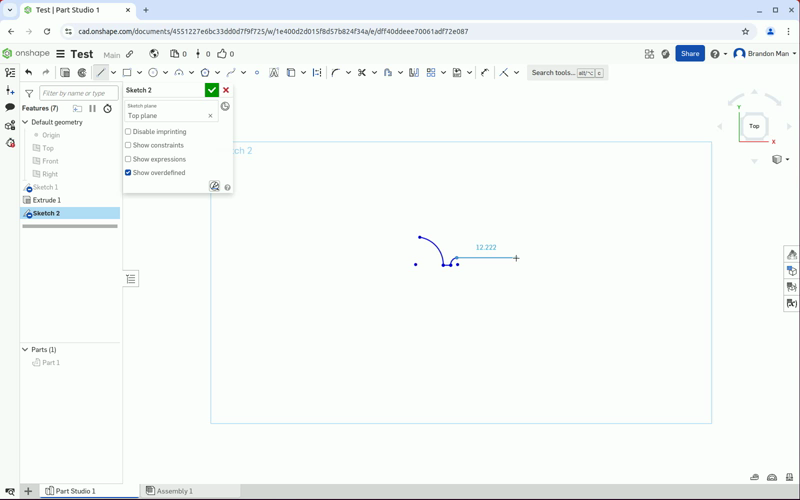
key_up(shift)
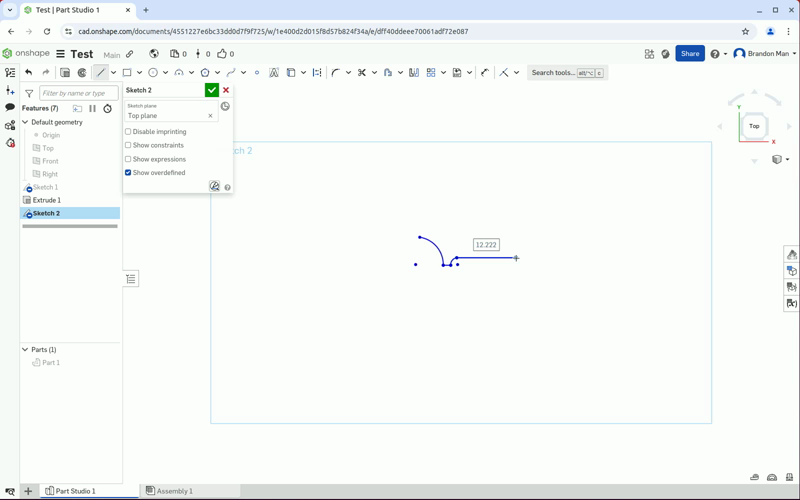
key(esc)
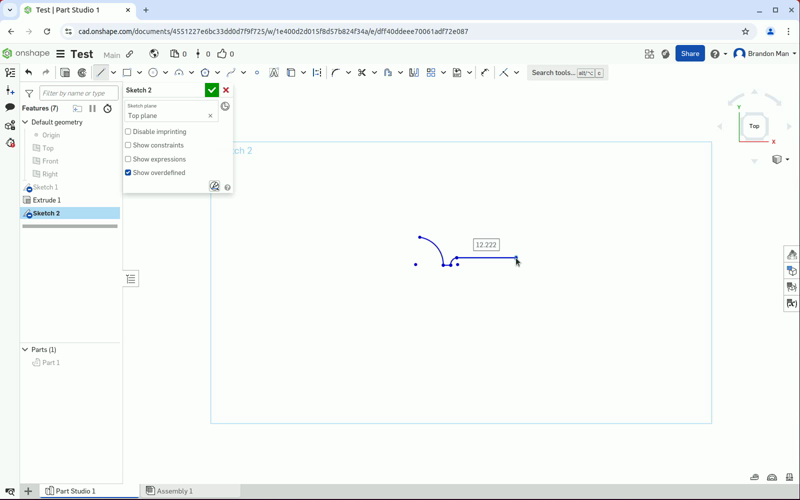
key(a)
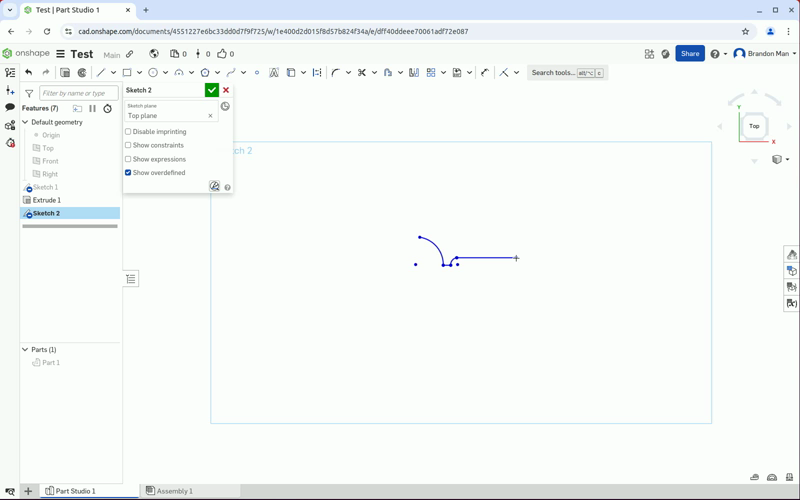
mouse_move(516, 257)
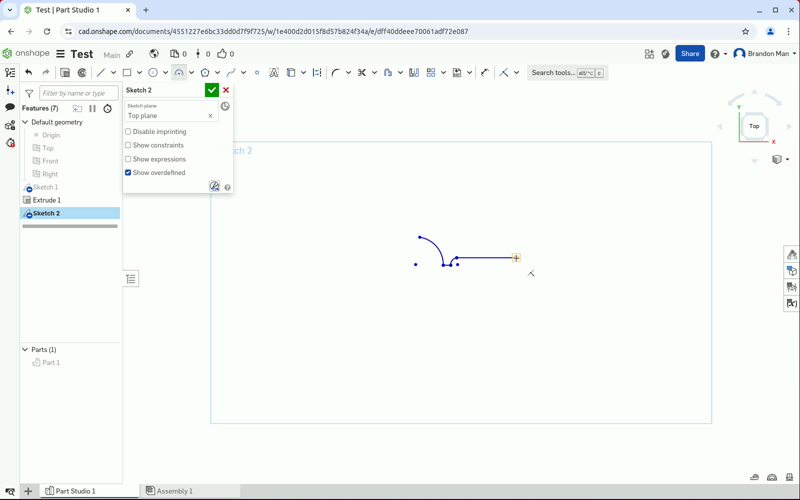
click(516, 257)
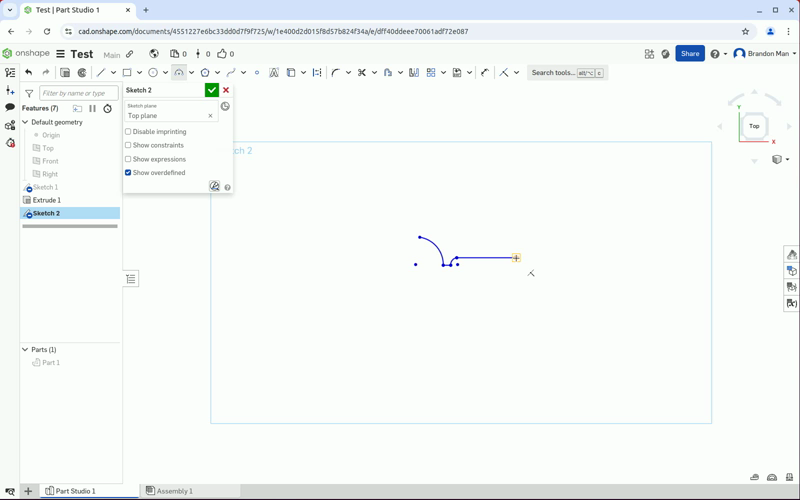
key_down(shift)
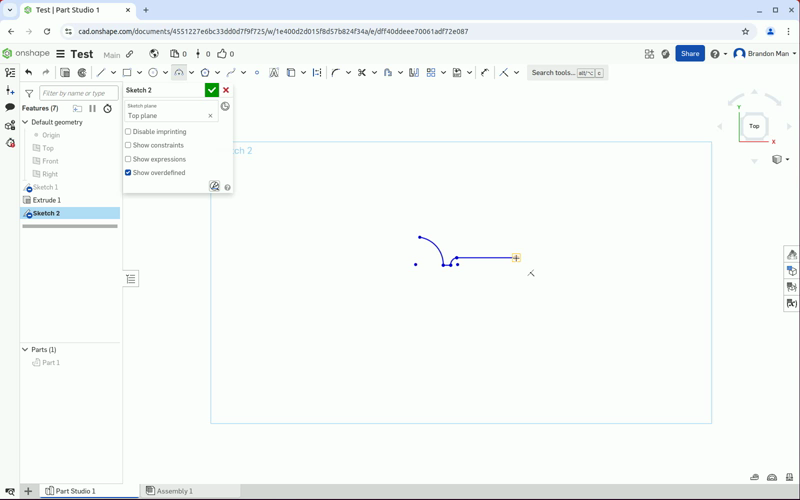
mouse_move(523, 265)
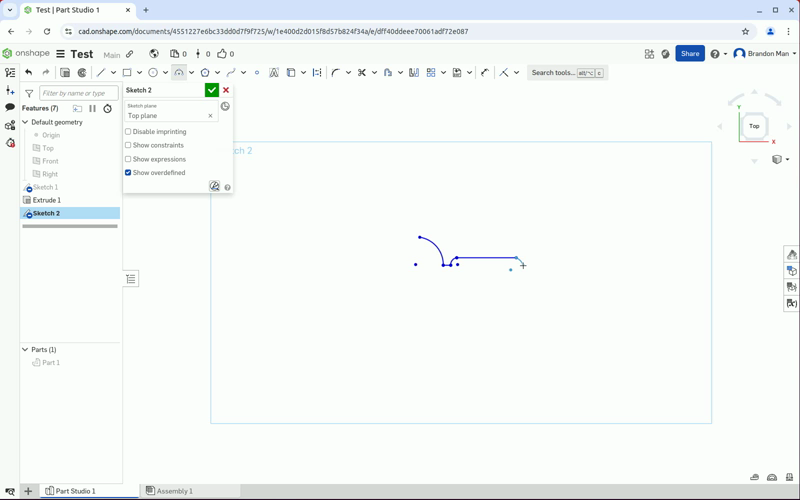
click(523, 265)
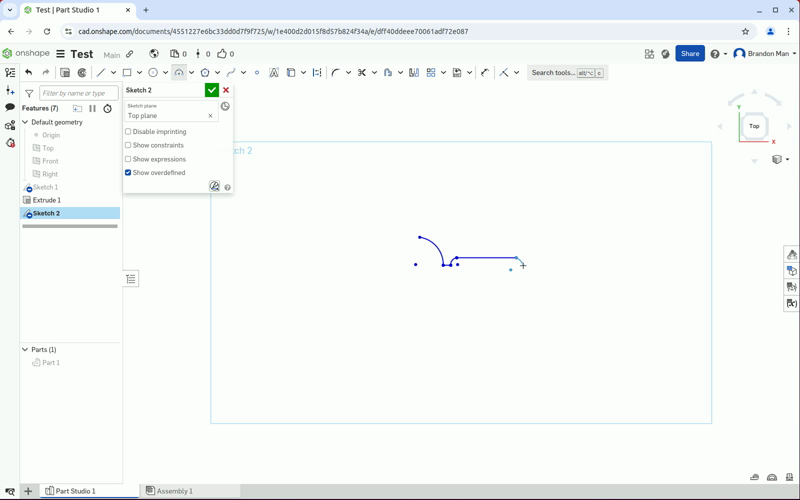
mouse_move(521, 260)
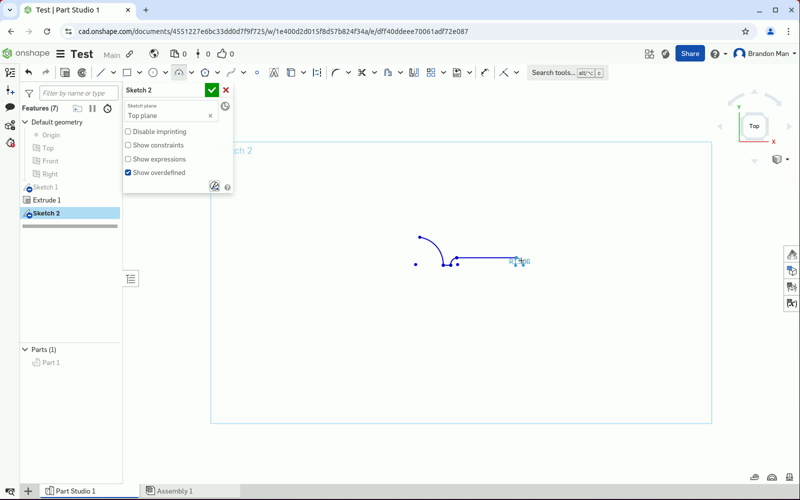
click(521, 260)
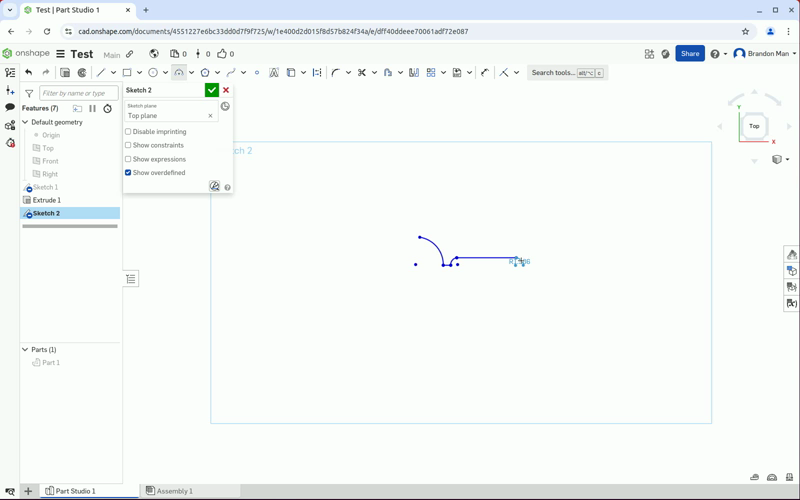
key_up(shift)
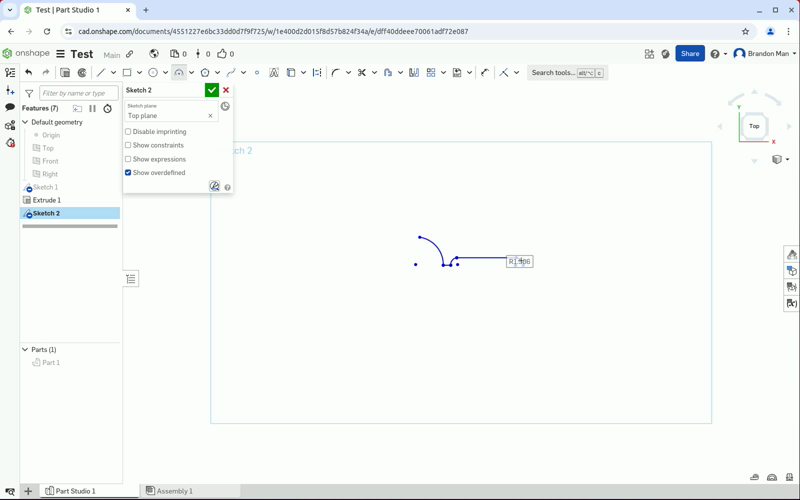
key(esc)
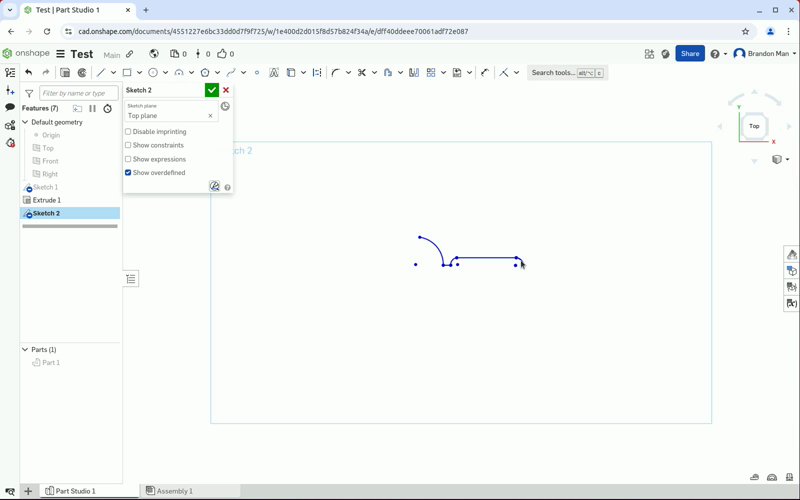
key(l)
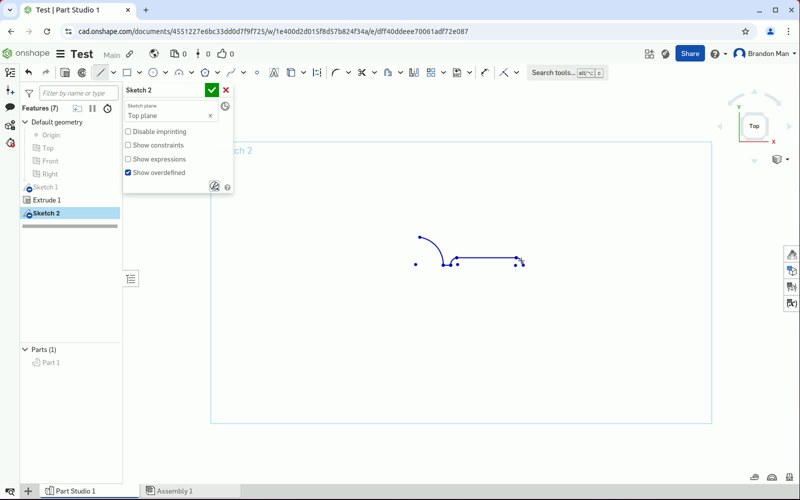
mouse_move(523, 265)
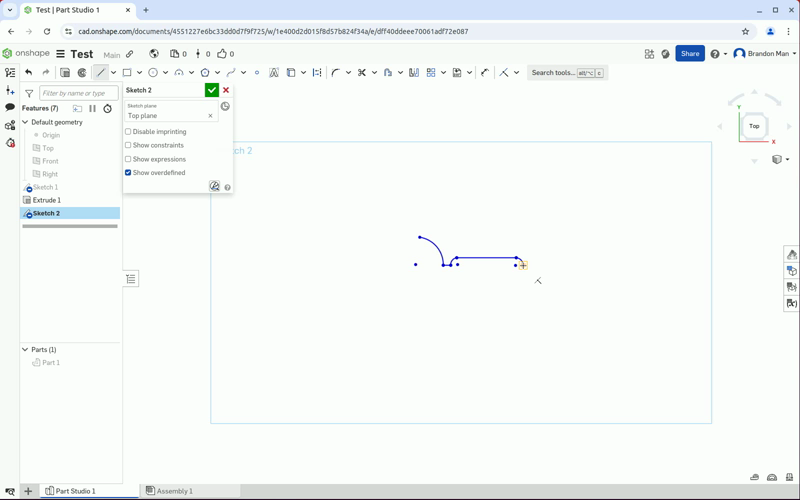
click(523, 265)
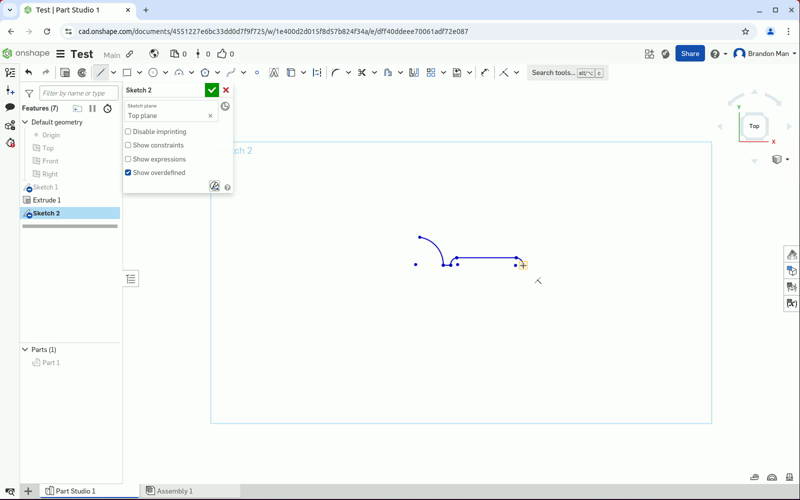
key_down(shift)
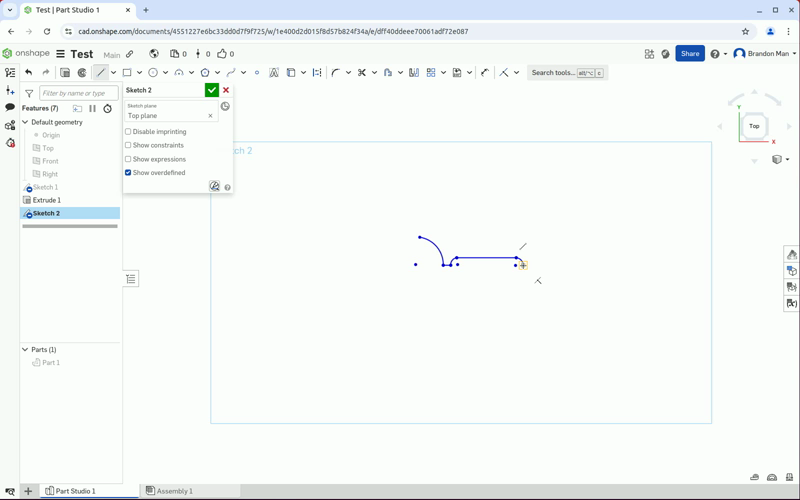
mouse_move(553, 265)
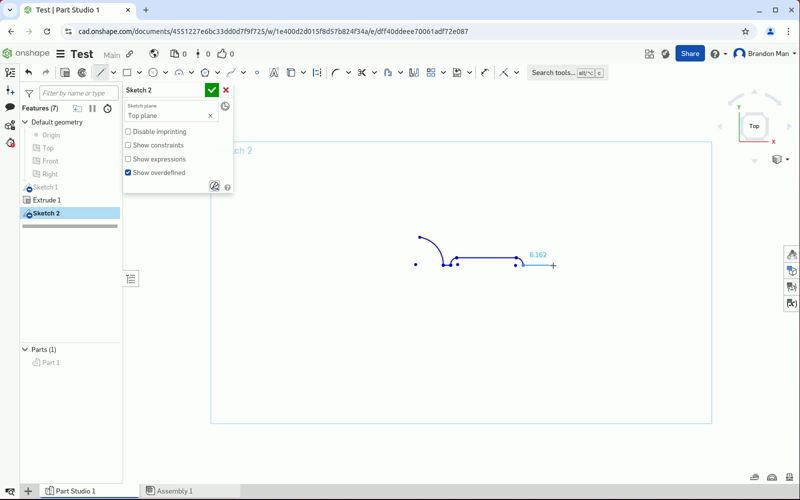
mouse_move(543, 265)
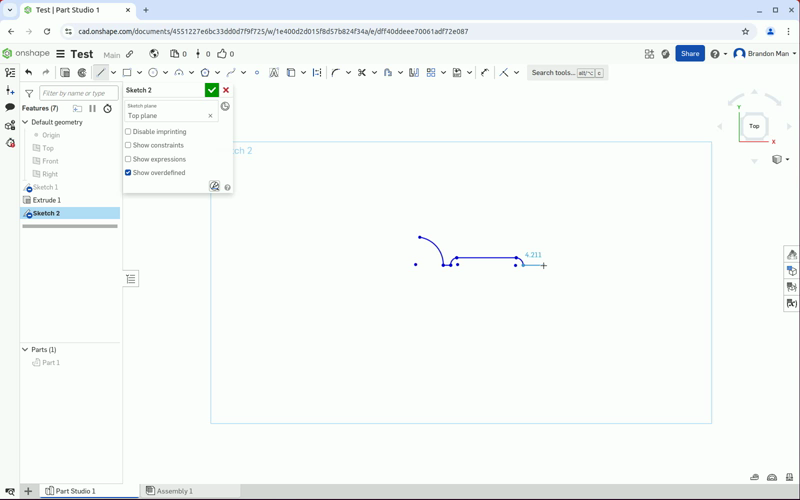
click(543, 265)
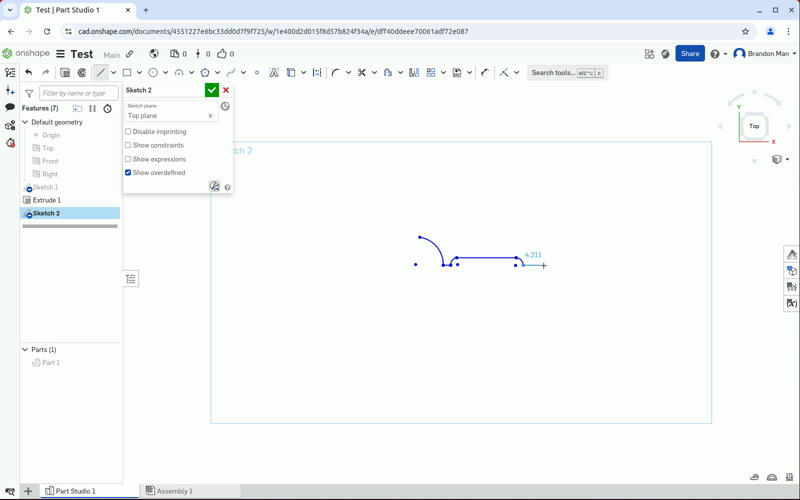
key_up(shift)
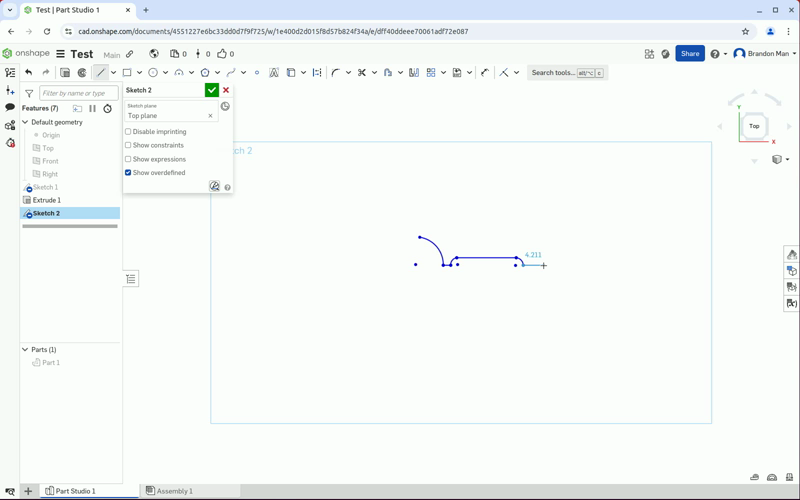
key(esc)
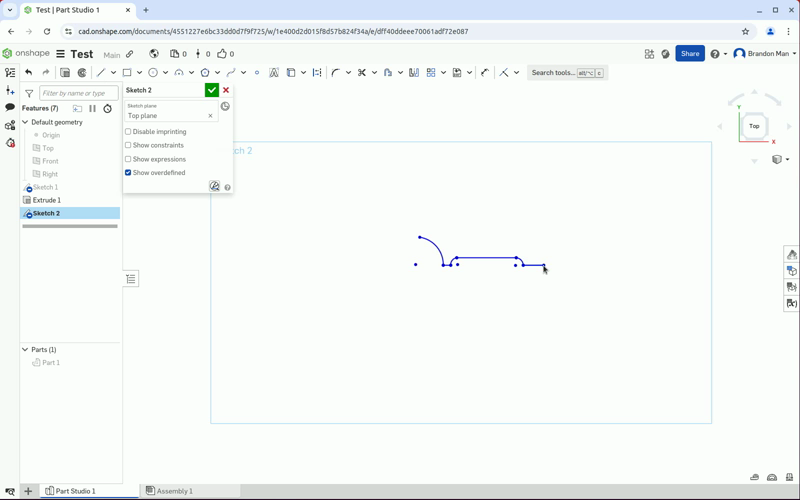
key(a)
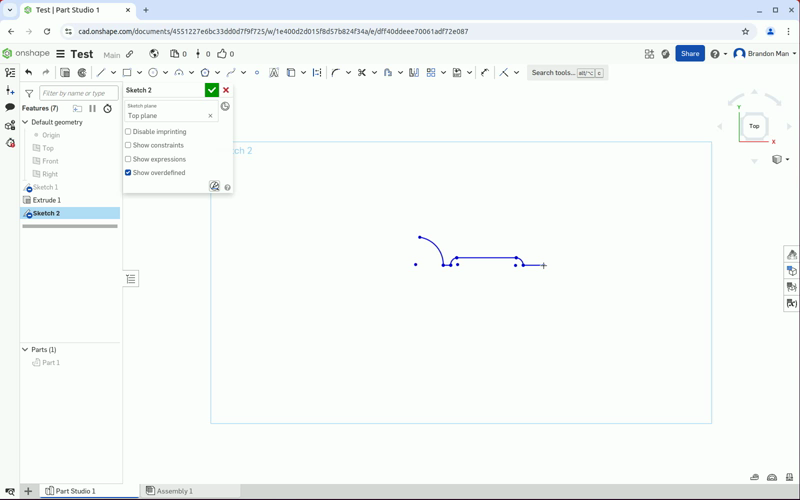
mouse_move(543, 265)
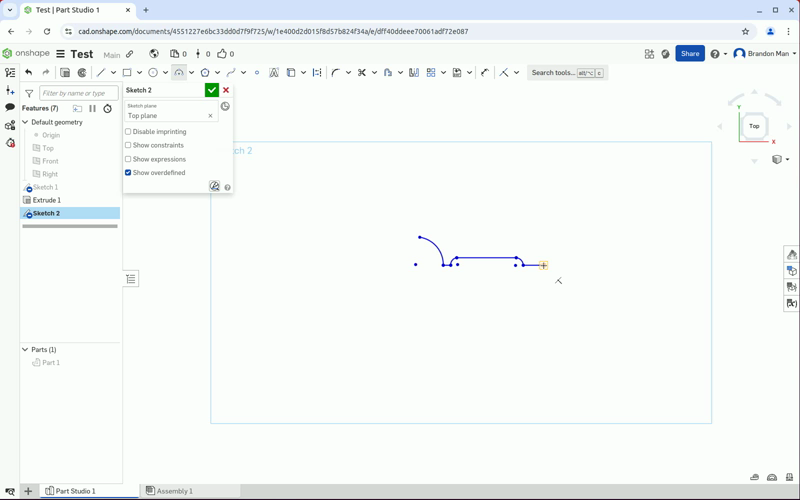
click(543, 265)
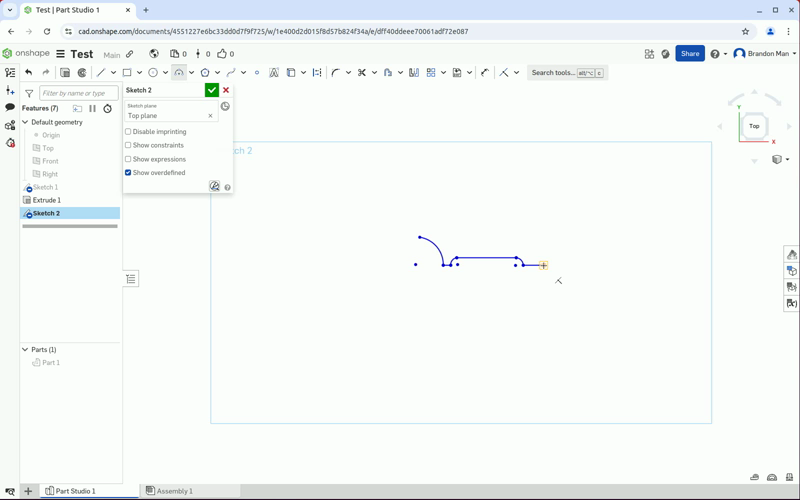
key_down(shift)
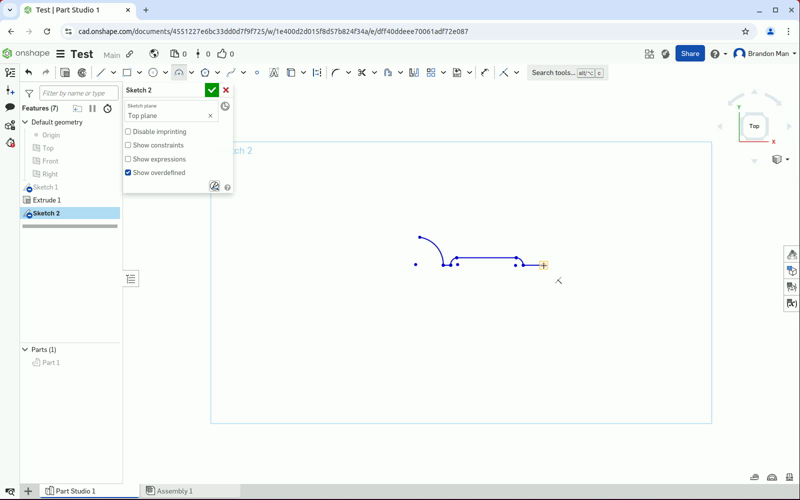
mouse_move(560, 250)
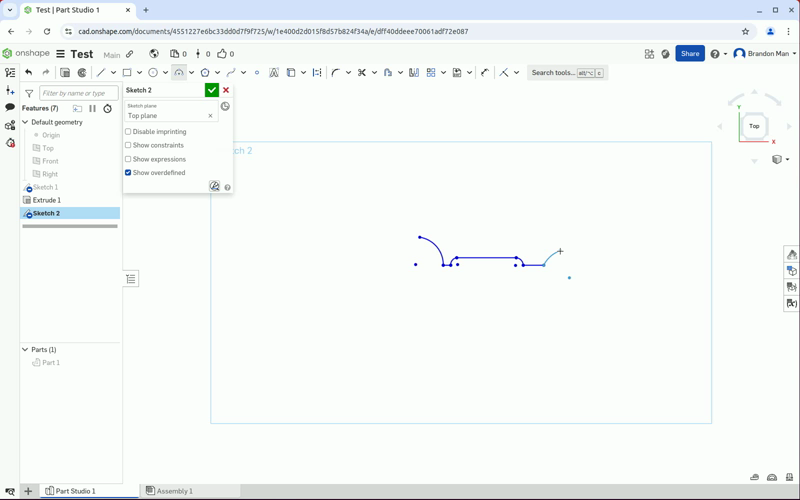
click(560, 250)
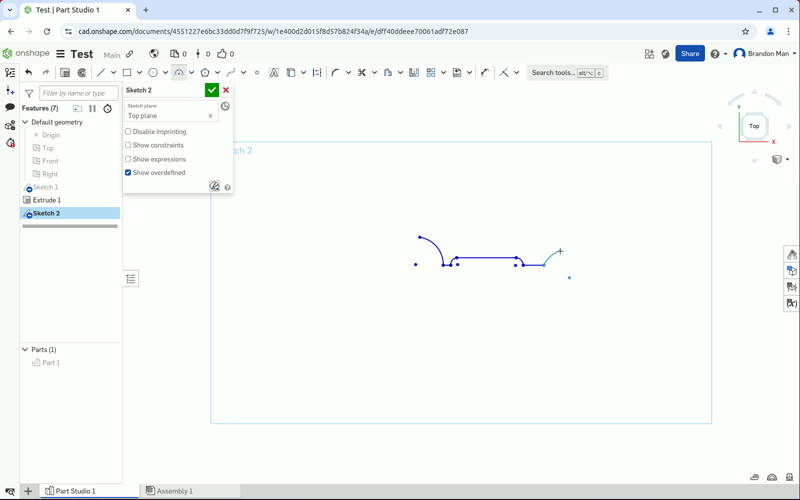
mouse_move(548, 254)
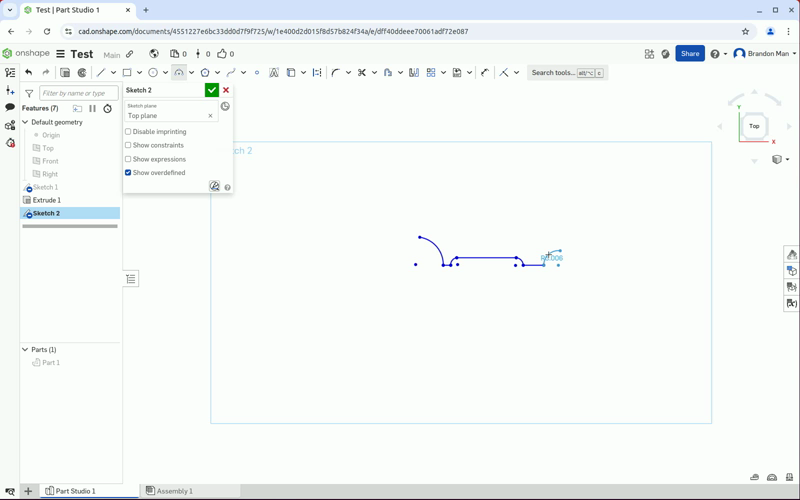
click(548, 254)
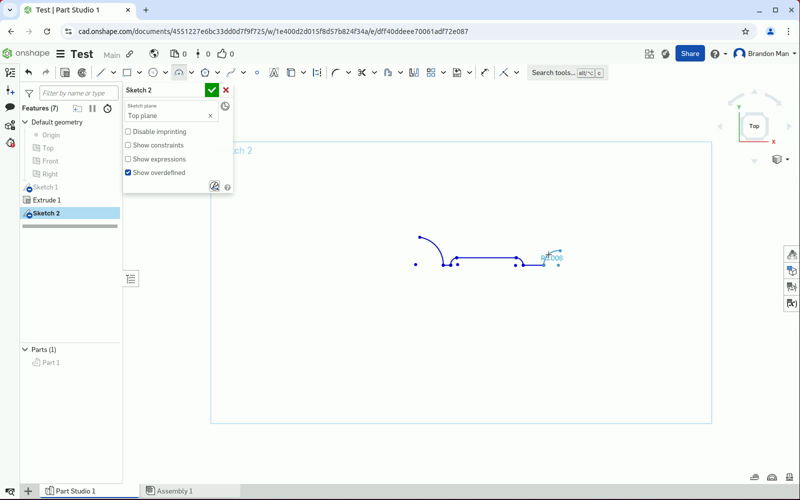
key_up(shift)
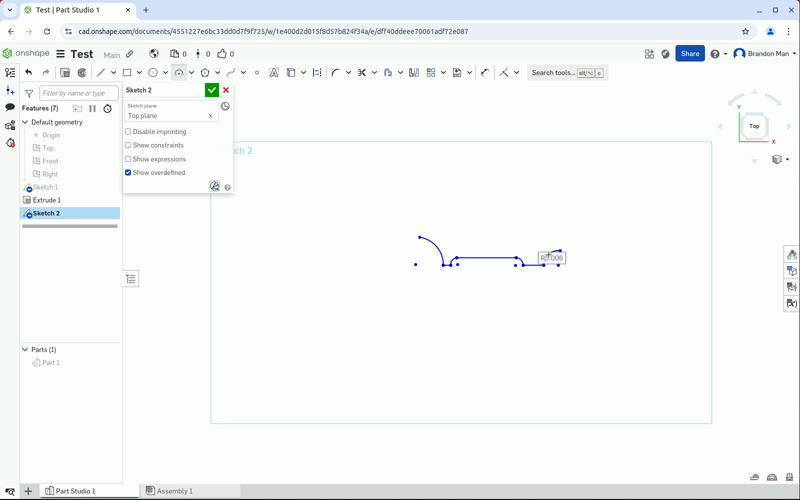
key(esc)
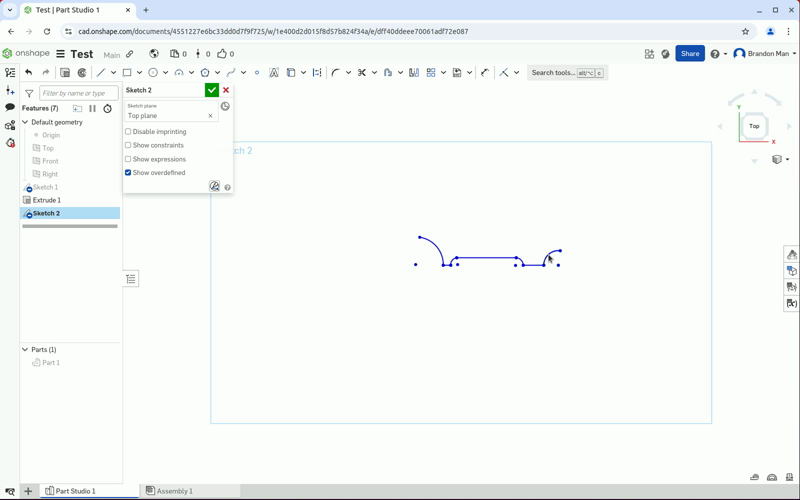
key(l)
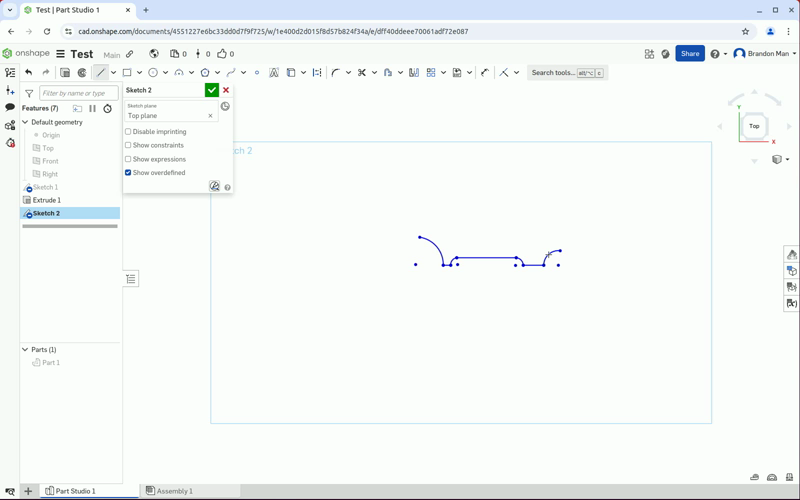
mouse_move(560, 250)
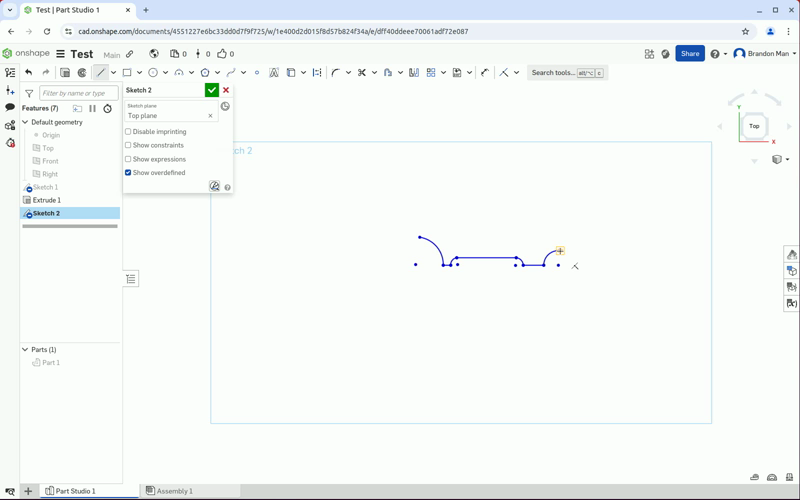
click(560, 250)
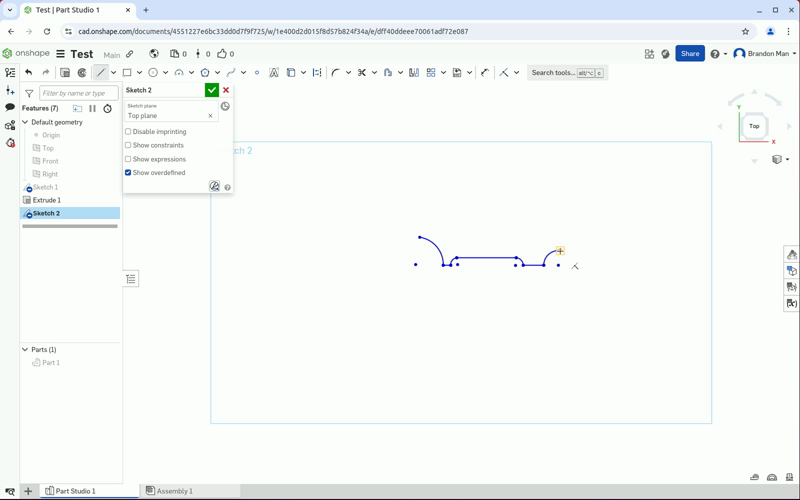
key_down(shift)
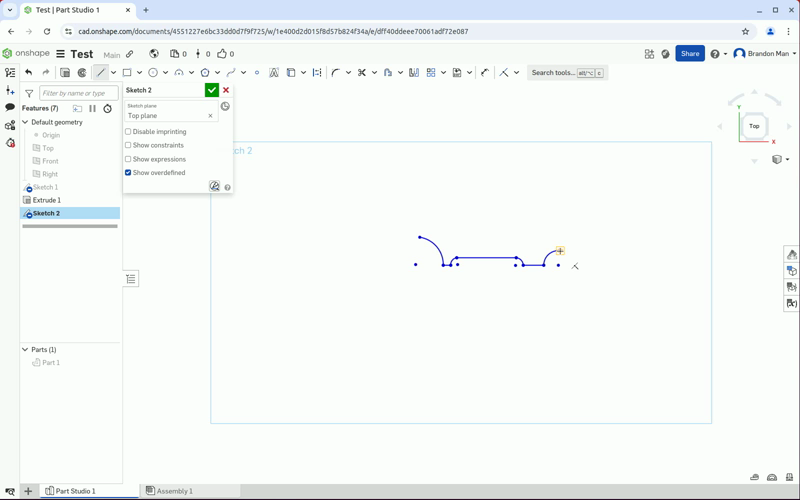
mouse_move(419, 237)
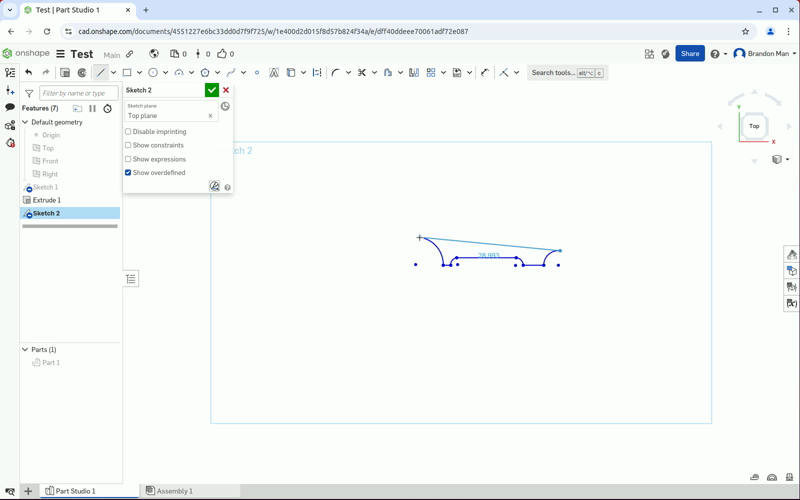
key_up(shift)
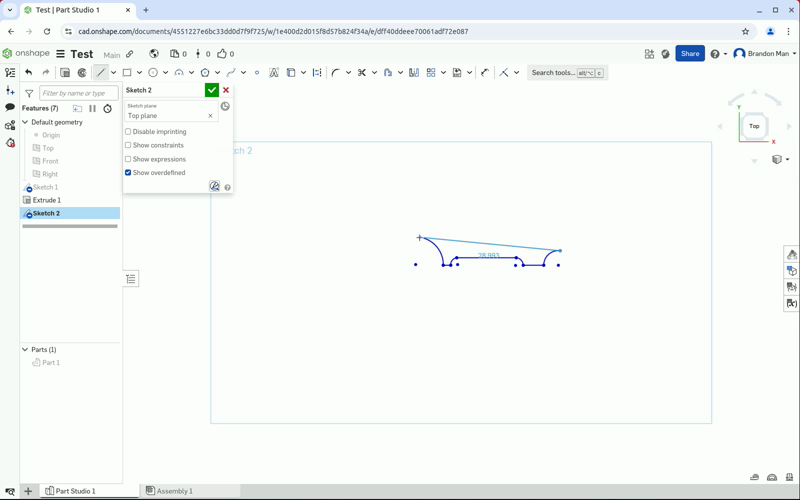
click(419, 237)
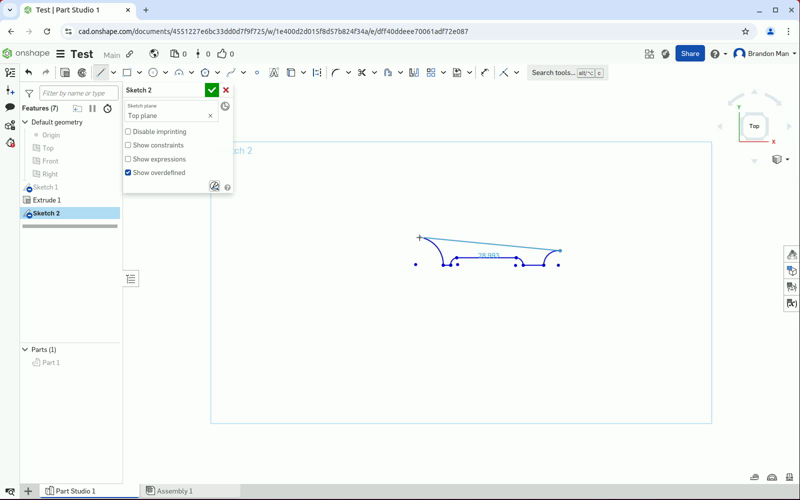
key(esc)
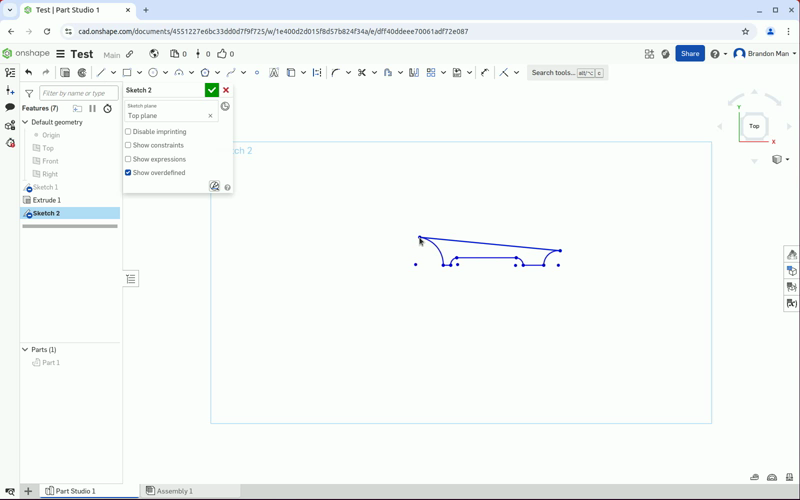
mouse_move(445, 252)
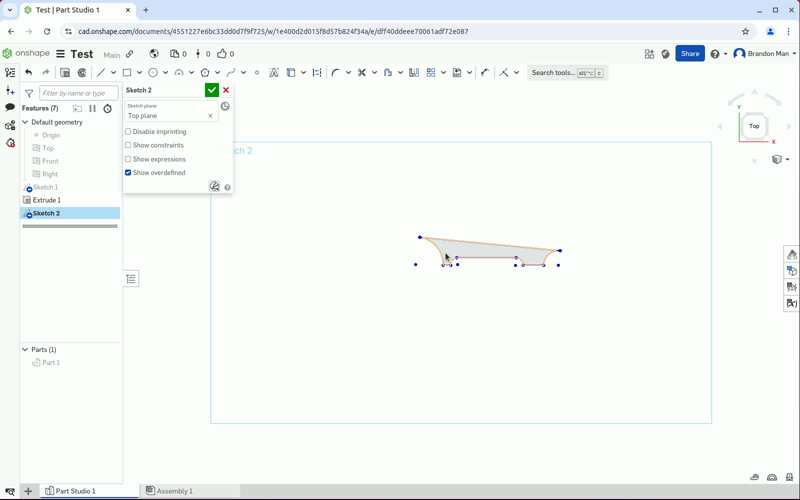
scroll(6)
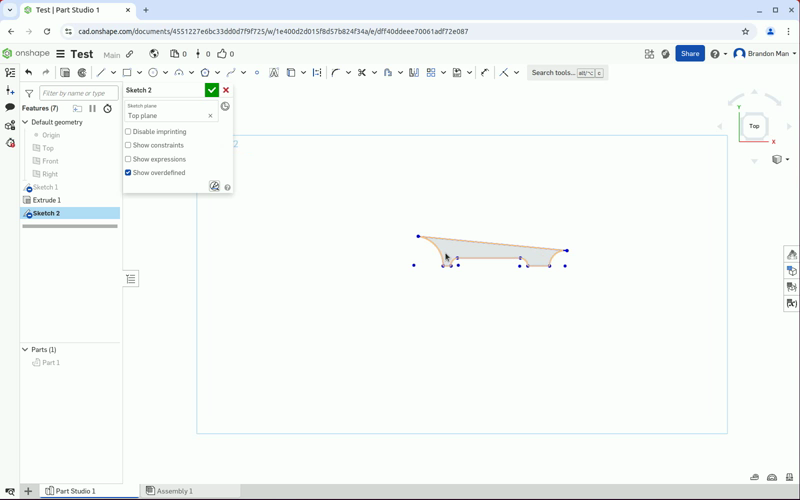
scroll(6)
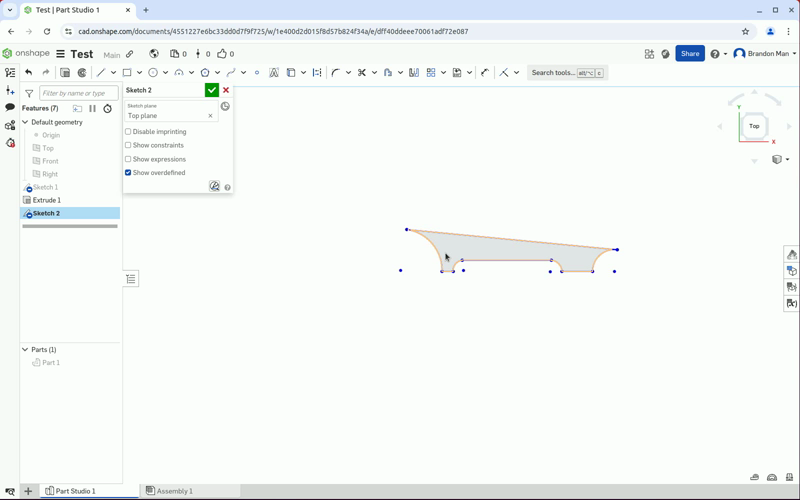
scroll(6)
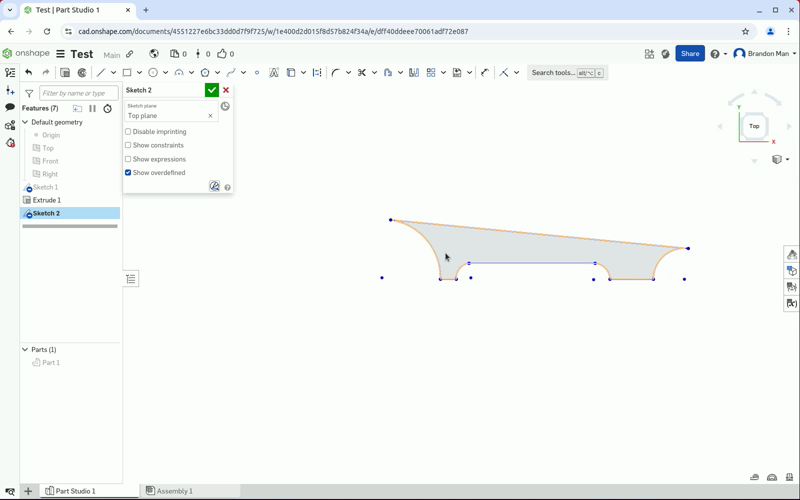
scroll(6)
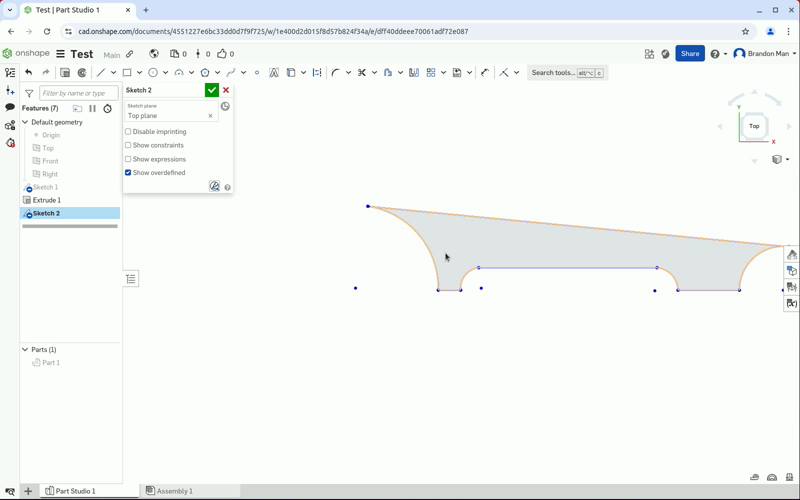
scroll(6)
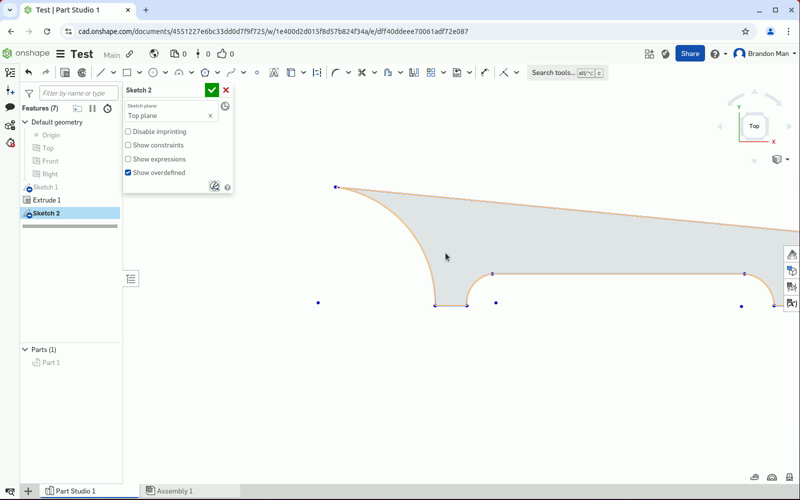
scroll(6)
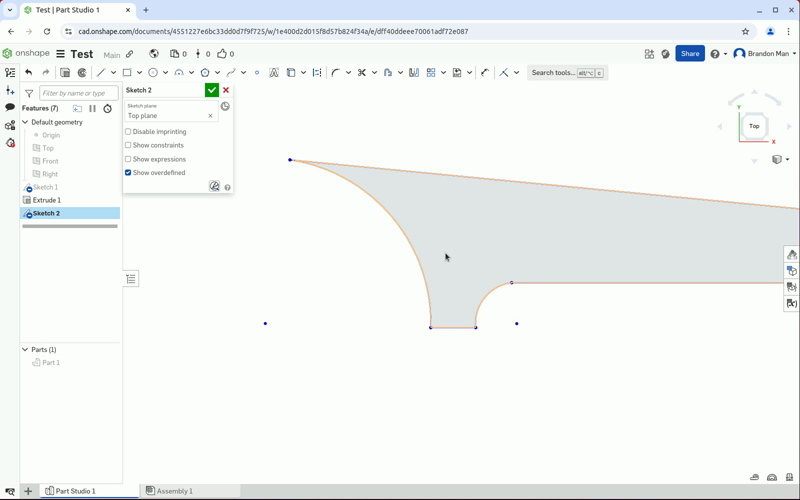
scroll(6)
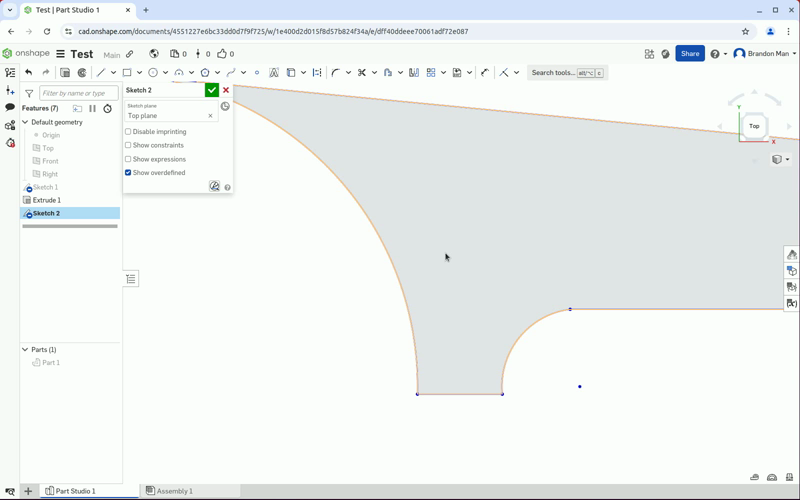
click(445, 252)
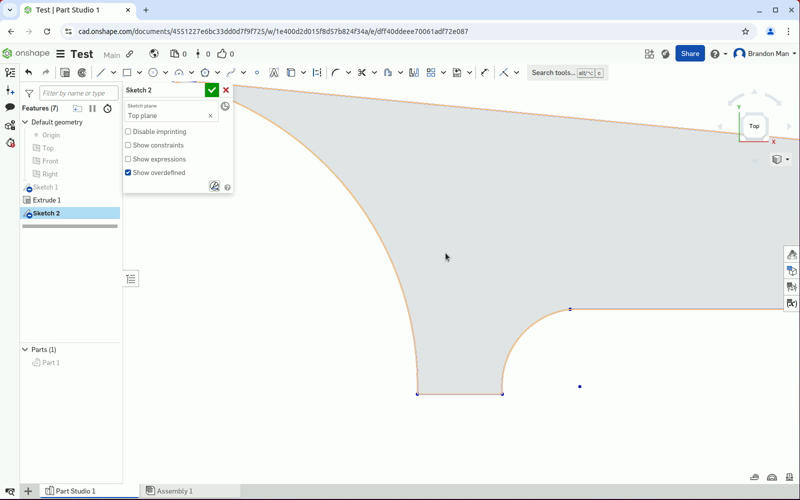
scroll(-6)
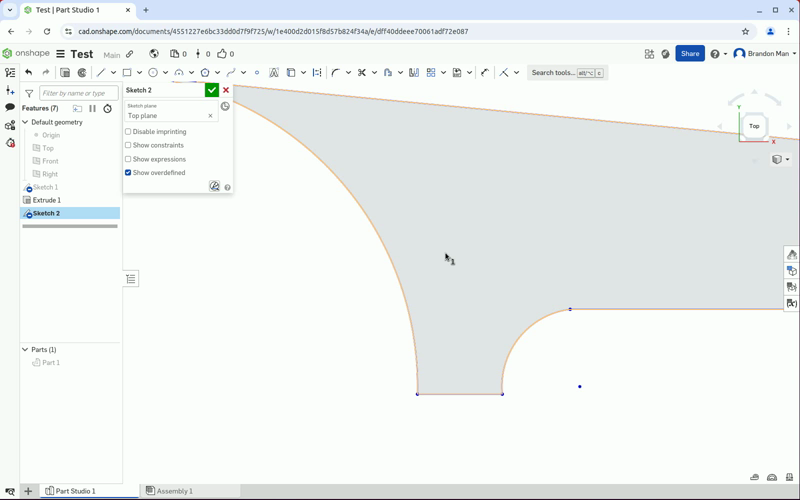
scroll(-6)
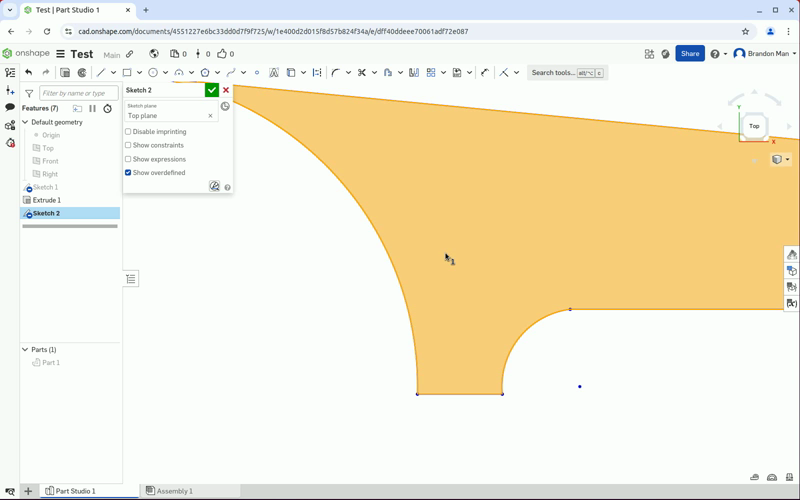
scroll(-6)
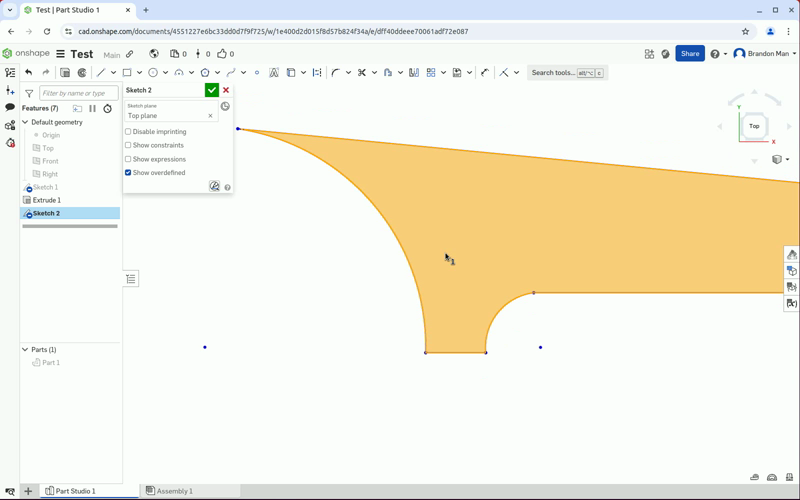
scroll(-6)
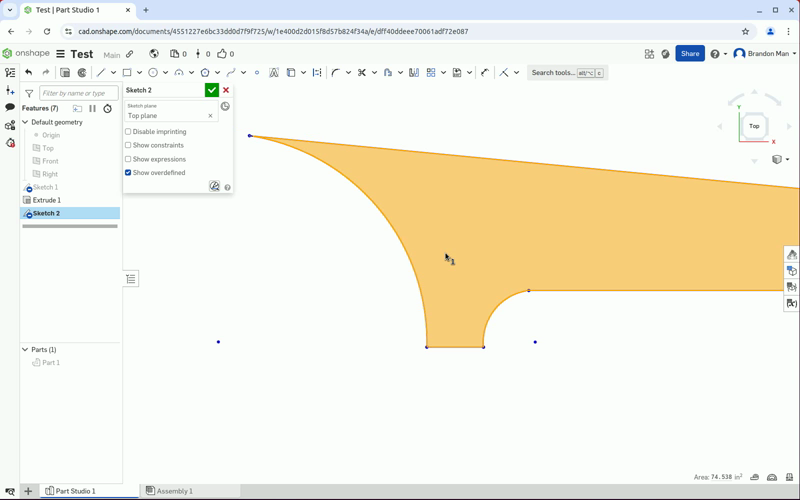
scroll(-6)
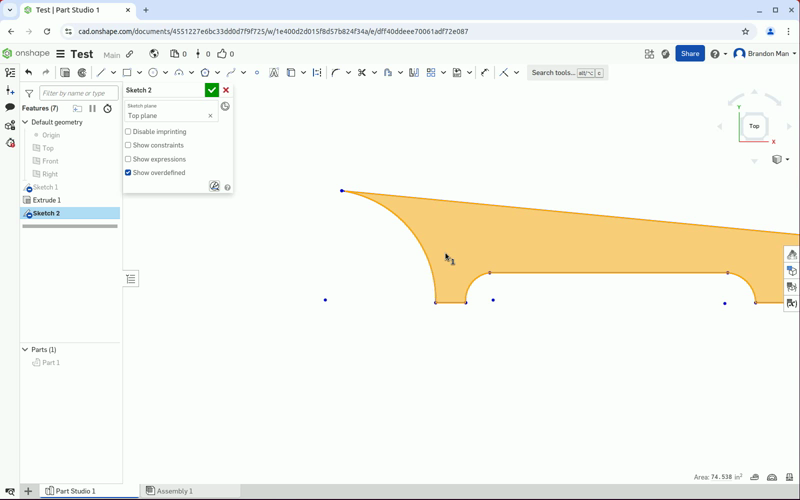
scroll(-6)
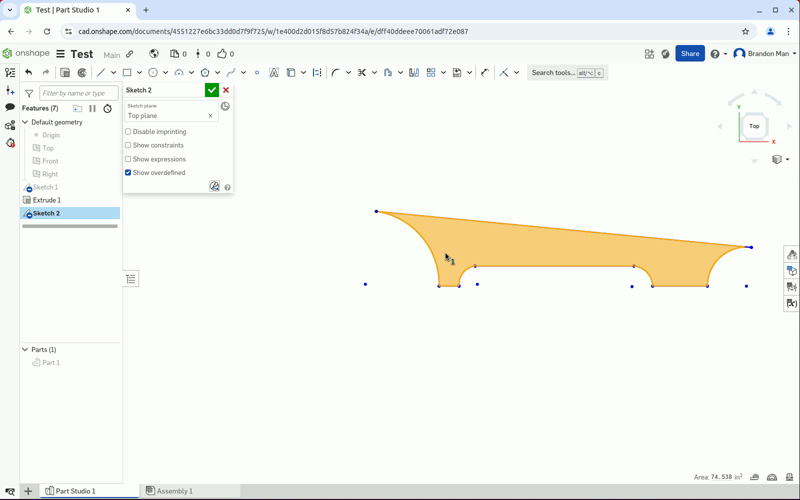
scroll(-6)
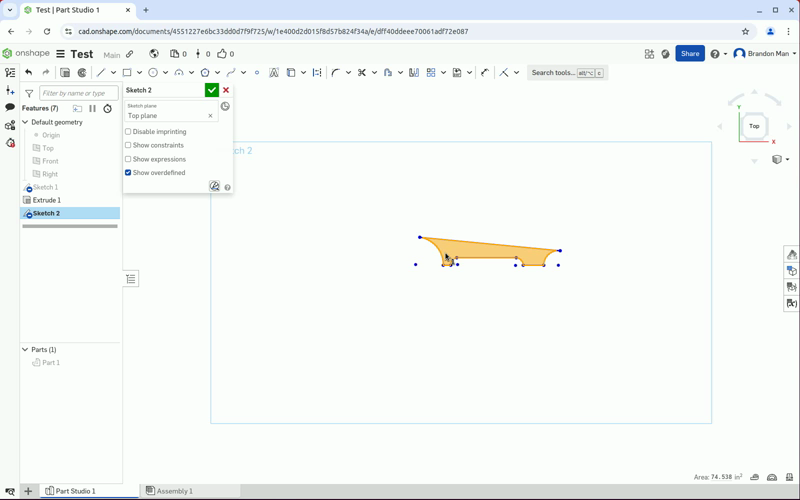
mouse_move(73, 352)
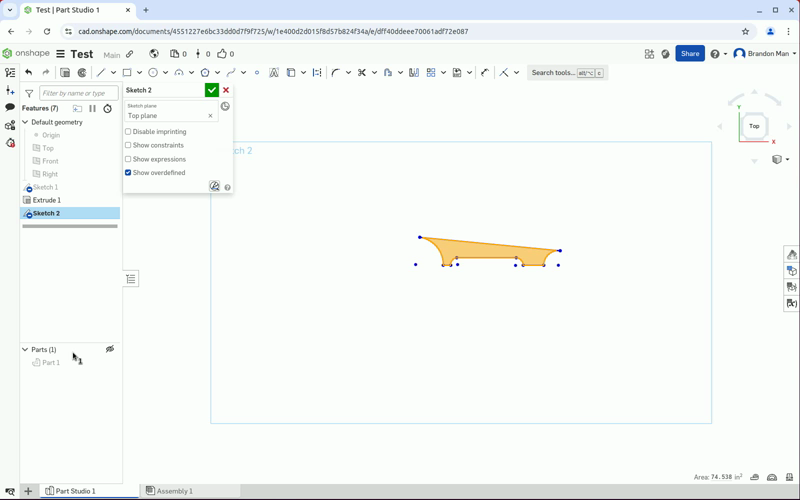
key(shift+y)
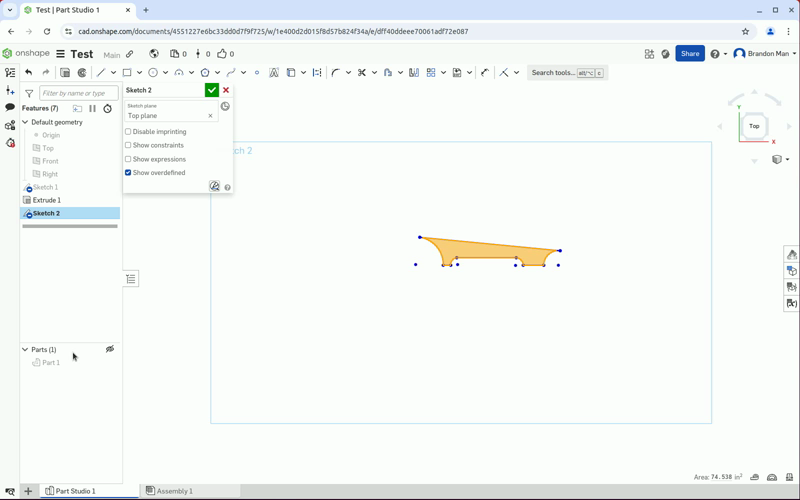
key(shift+e)
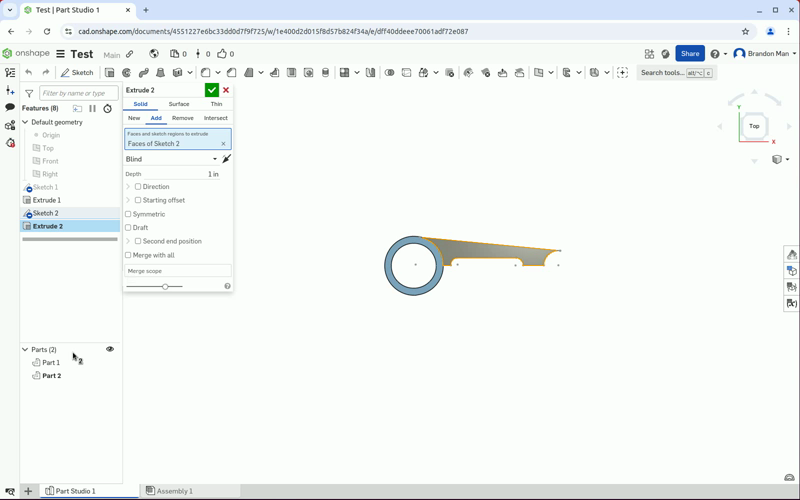
mouse_move(143, 106)
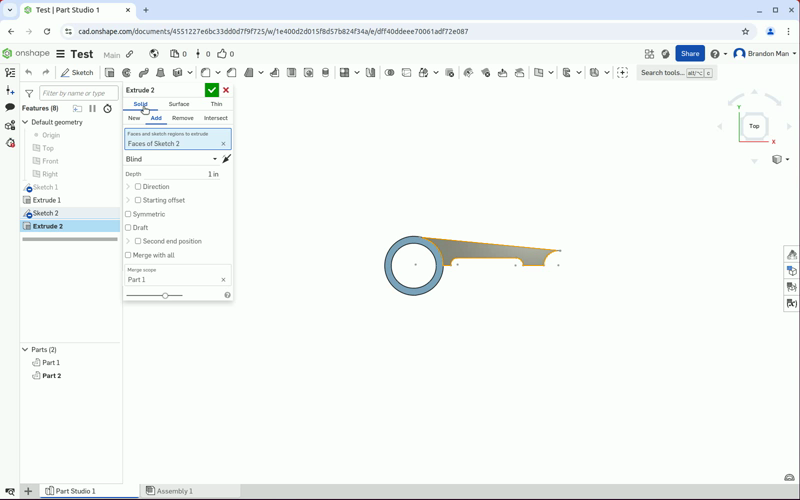
click(143, 106)
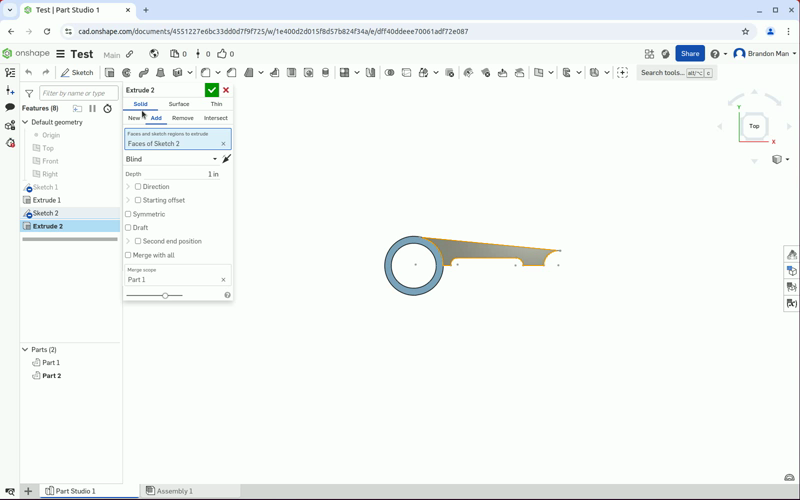
mouse_move(137, 120)
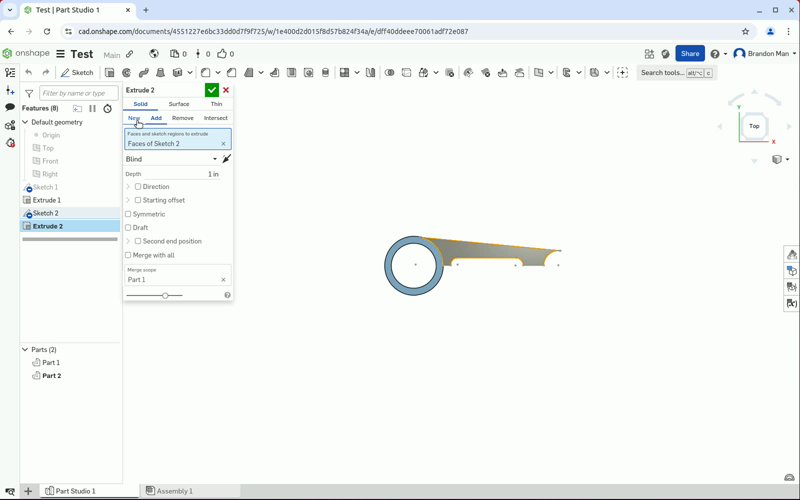
click(137, 120)
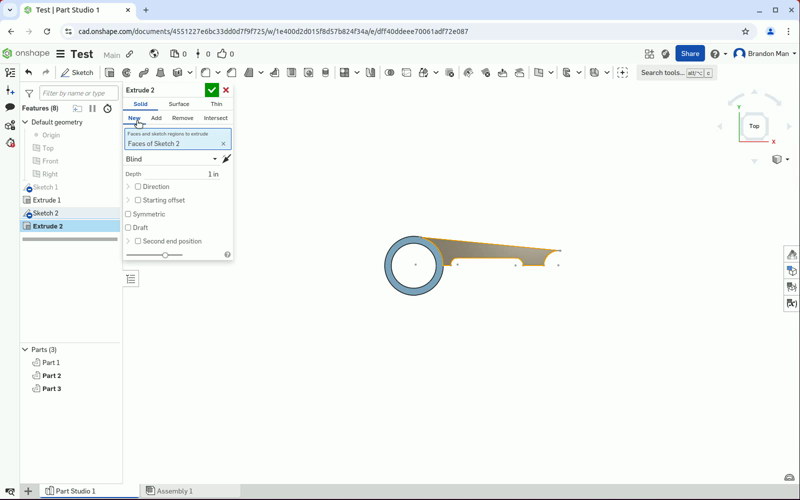
key(tab, 4)
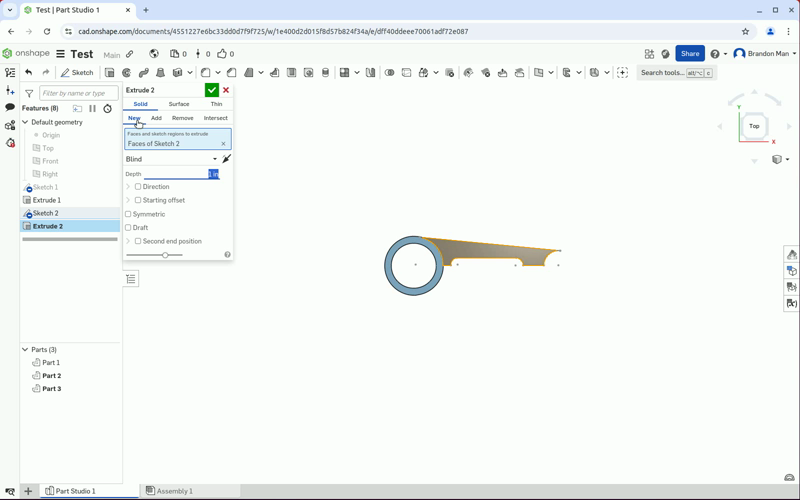
text(6.018)
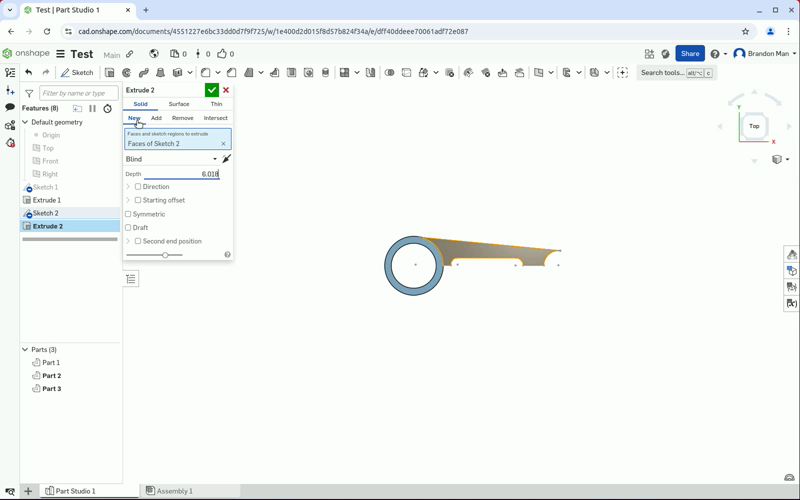
key(enter)
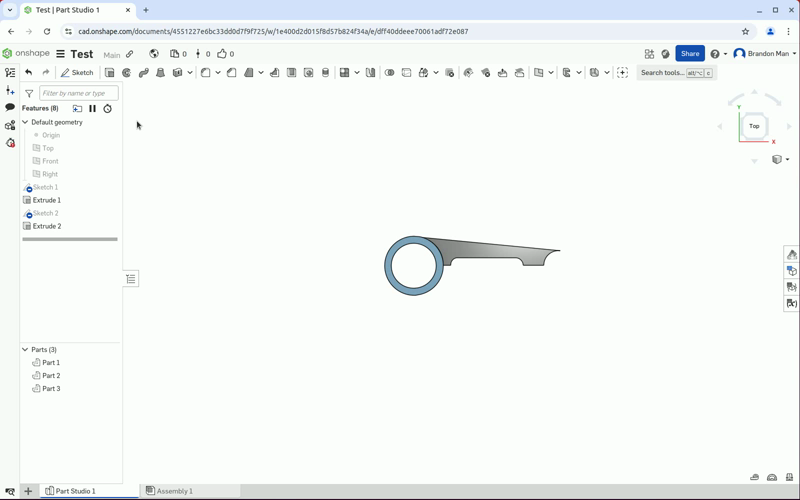
key(shift+h)
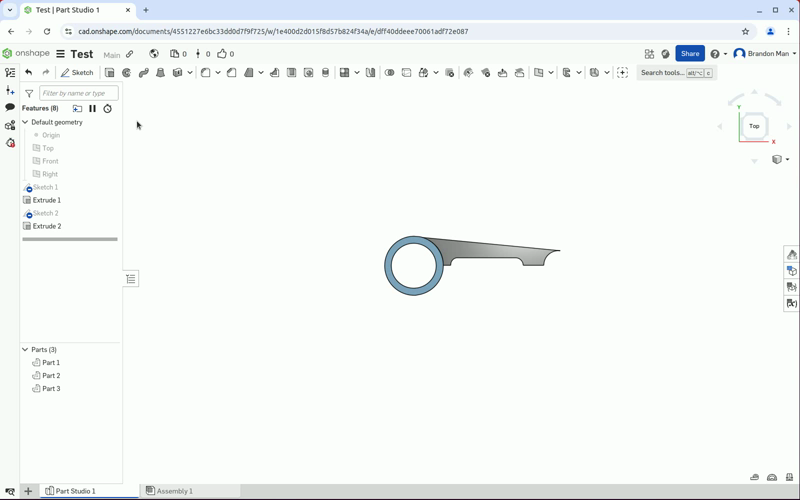
key(shift+h)
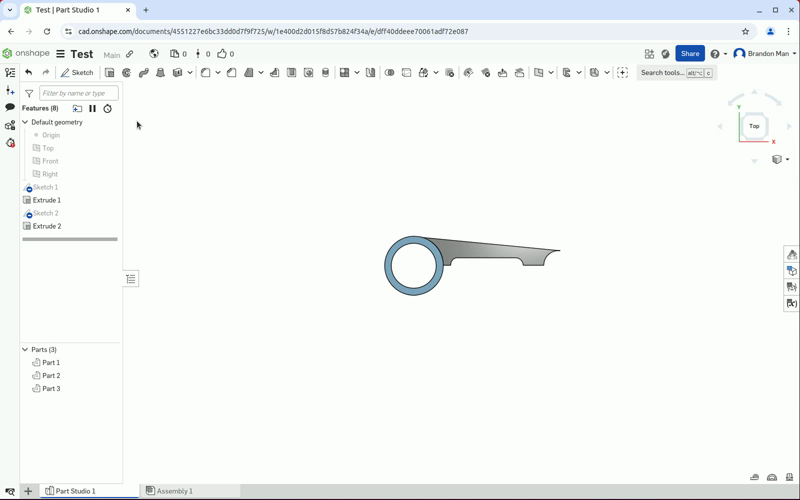
mouse_move(73, 189)
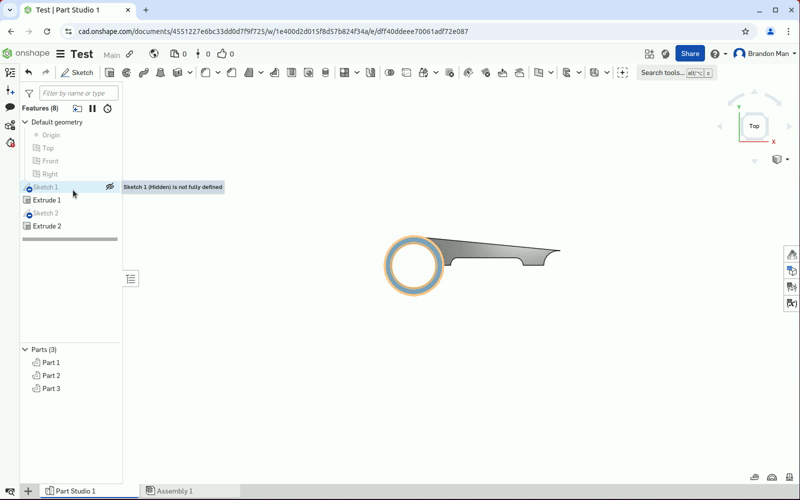
click(73, 189)
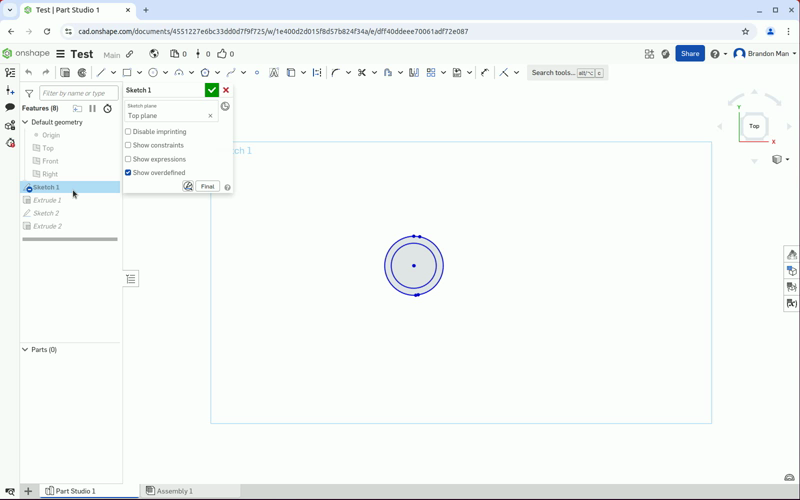
mouse_move(229, 92)
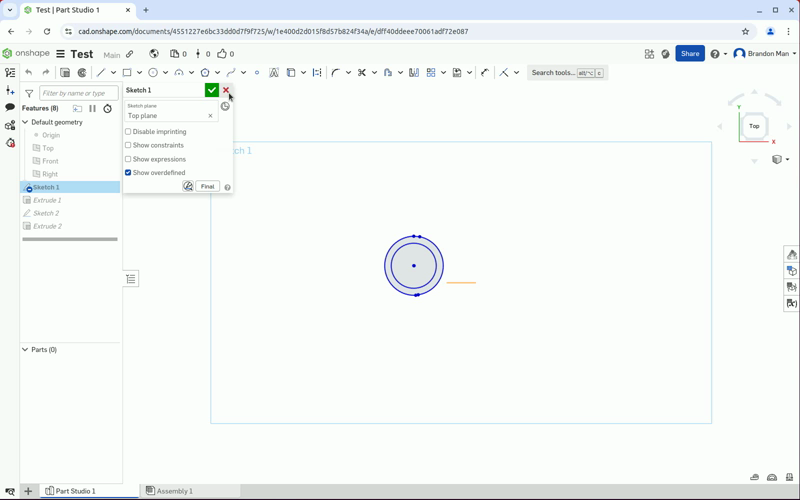
click(229, 92)
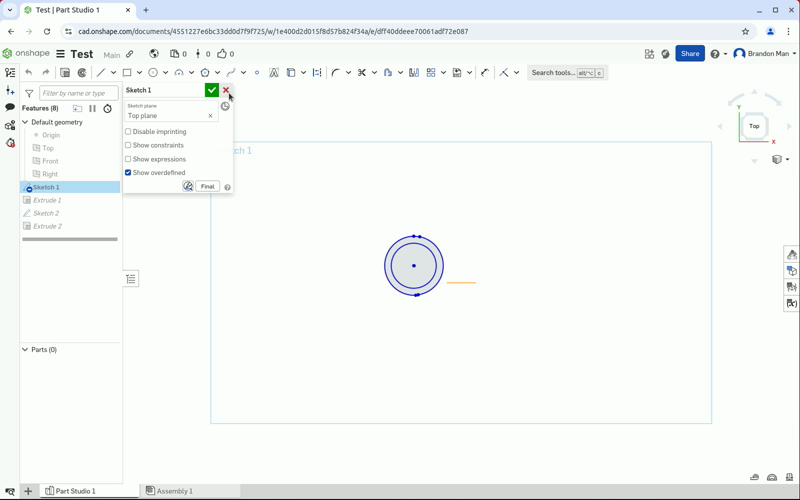
key(shift+s)
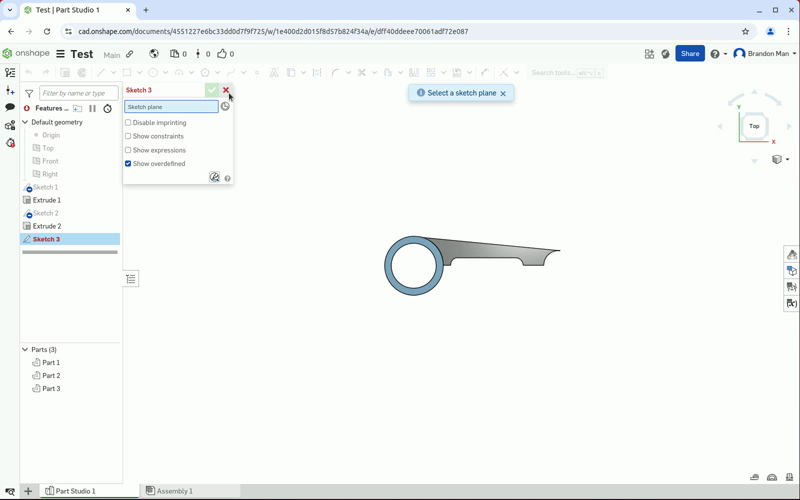
mouse_move(73, 150)
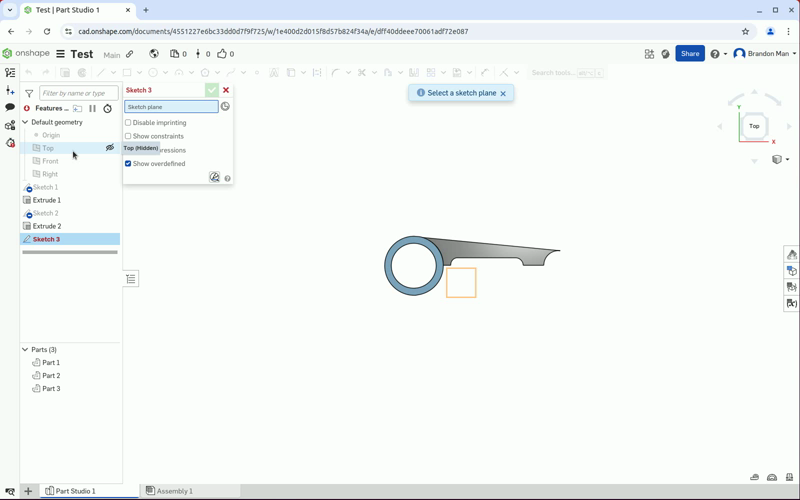
click(73, 150)
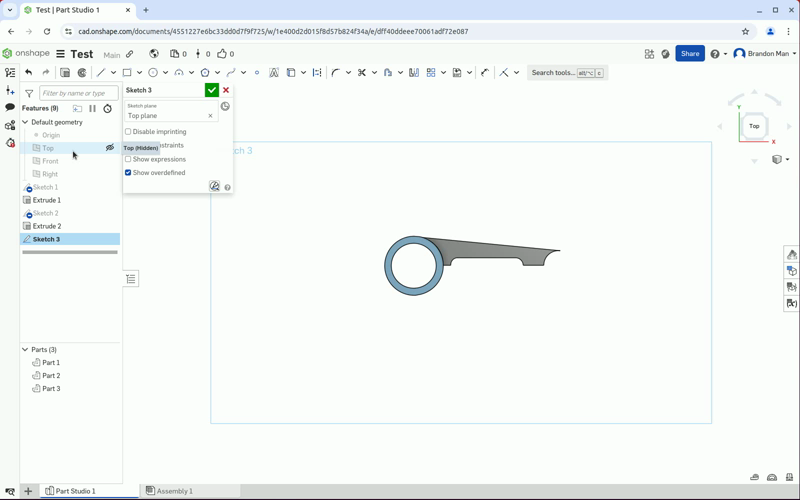
mouse_move(73, 352)
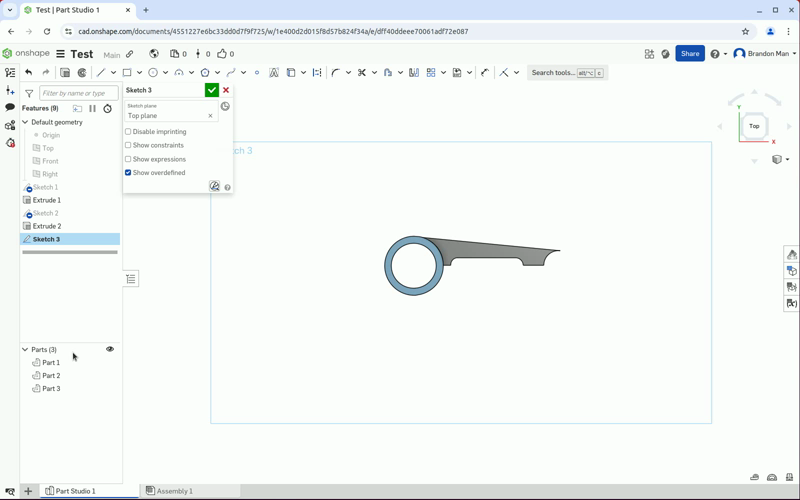
key(y)
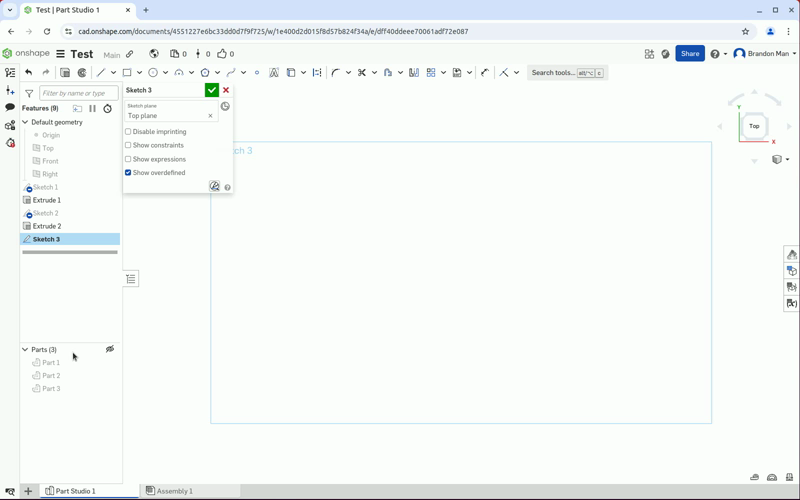
key(l)
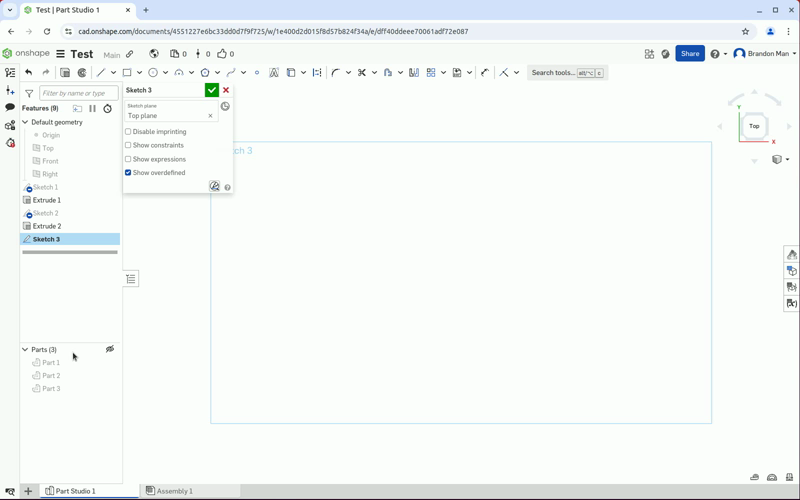
key_down(shift)
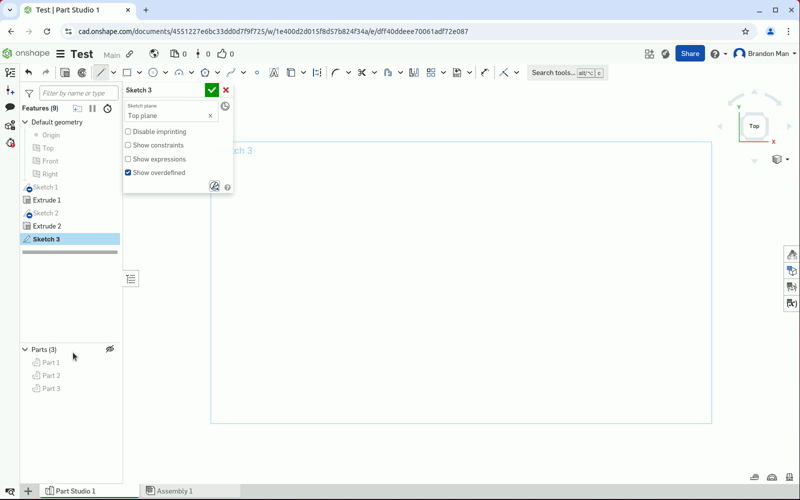
mouse_move(417, 294)
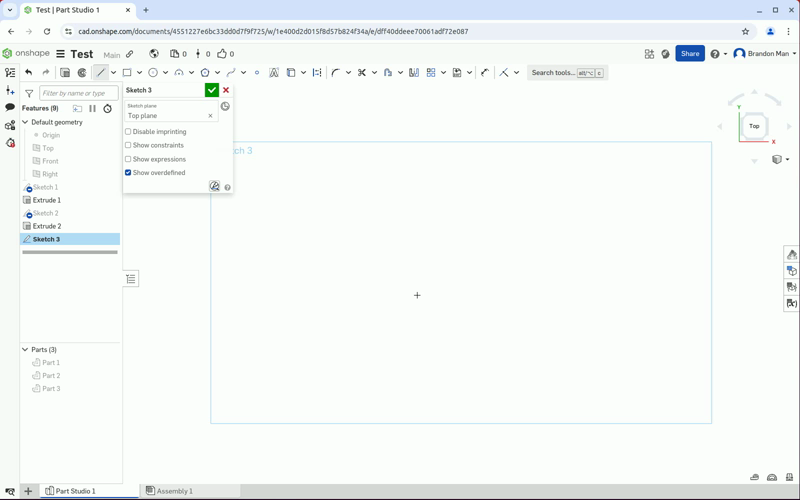
click(417, 294)
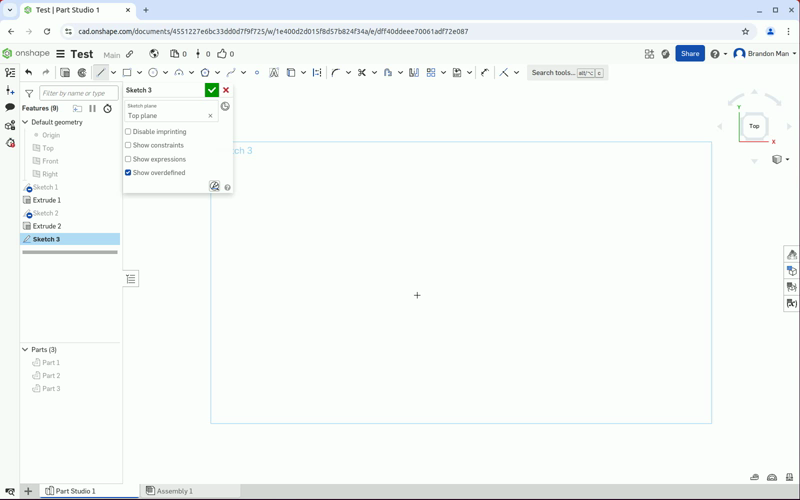
key_up(shift)
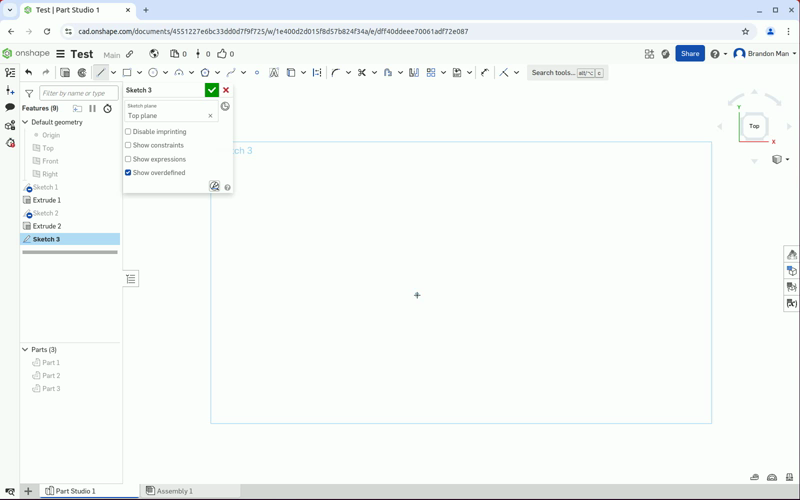
key_down(shift)
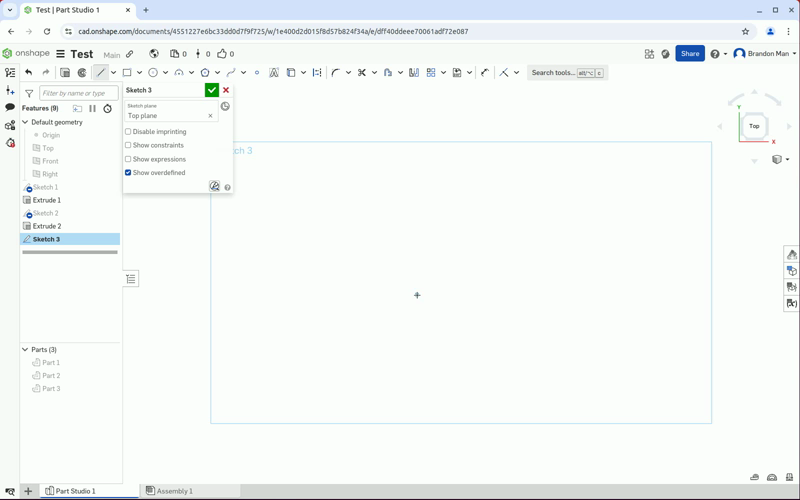
mouse_move(560, 279)
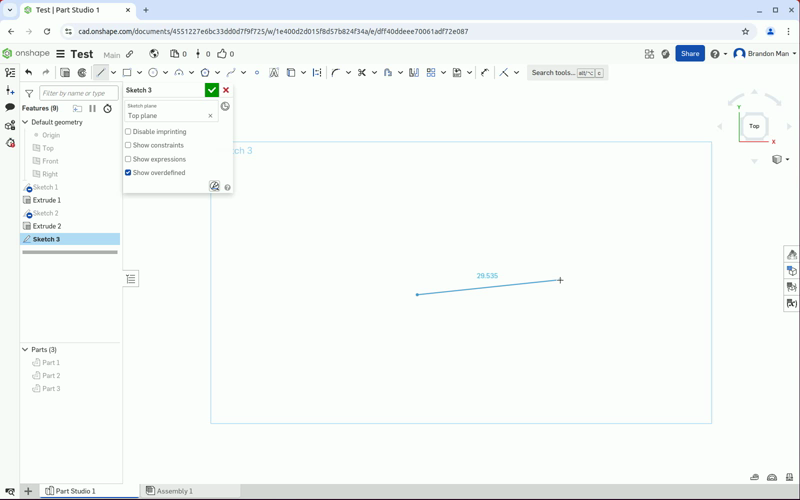
click(560, 279)
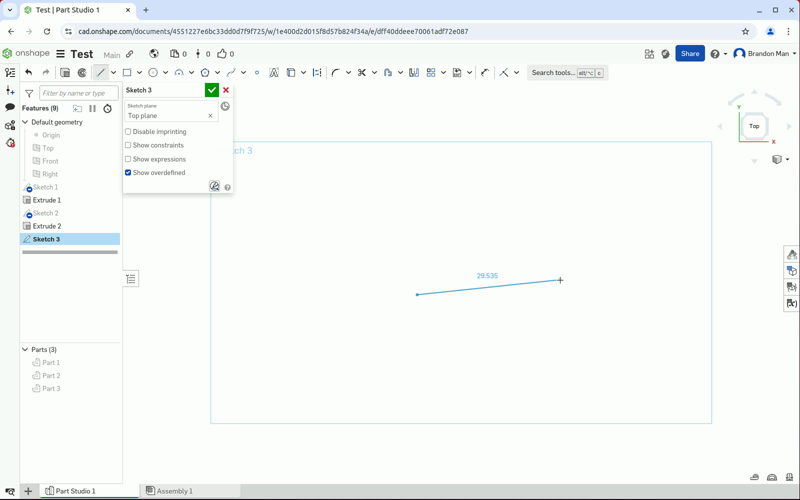
key_up(shift)
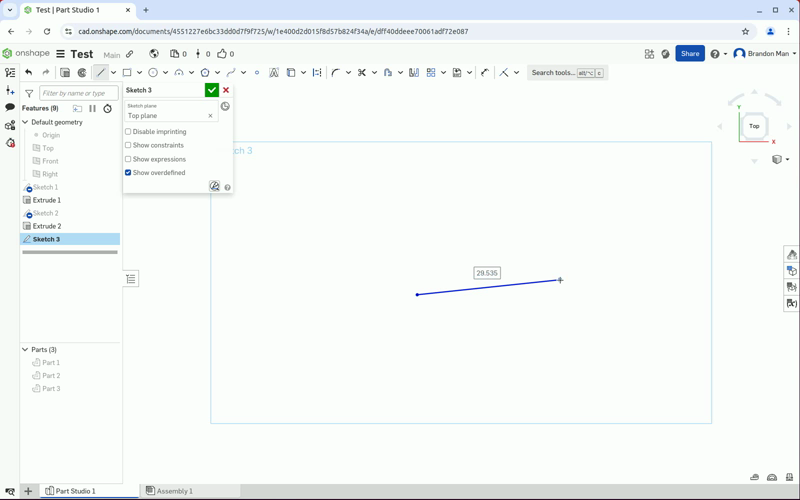
key(esc)
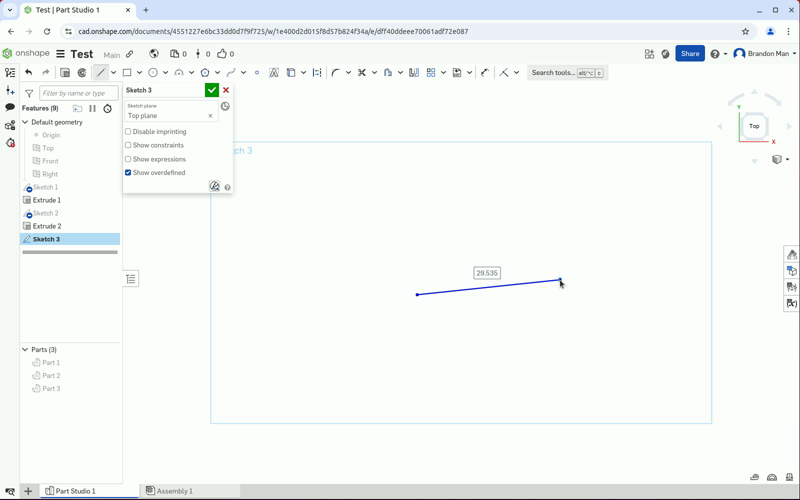
key(a)
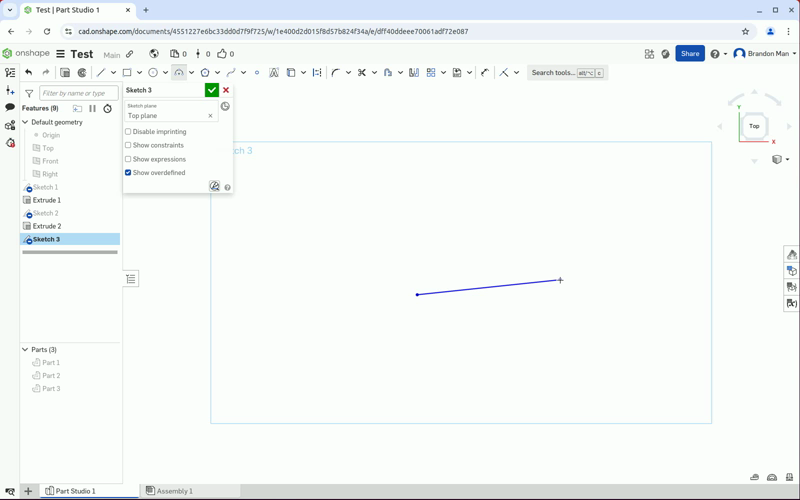
mouse_move(560, 279)
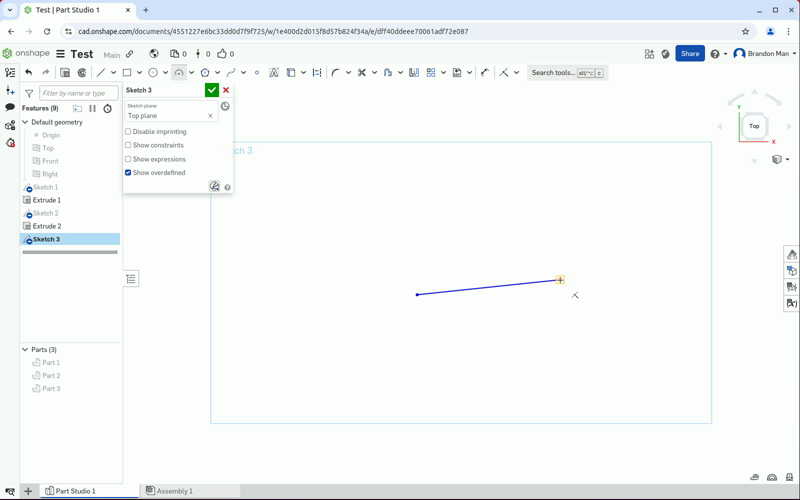
click(560, 279)
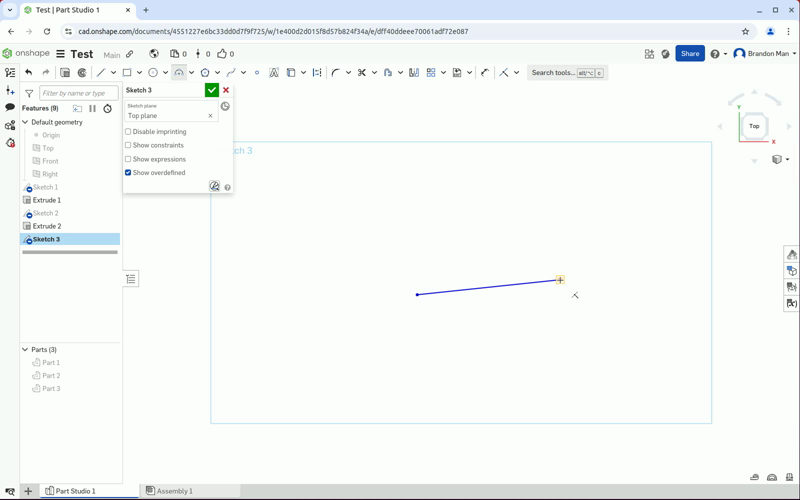
key_down(shift)
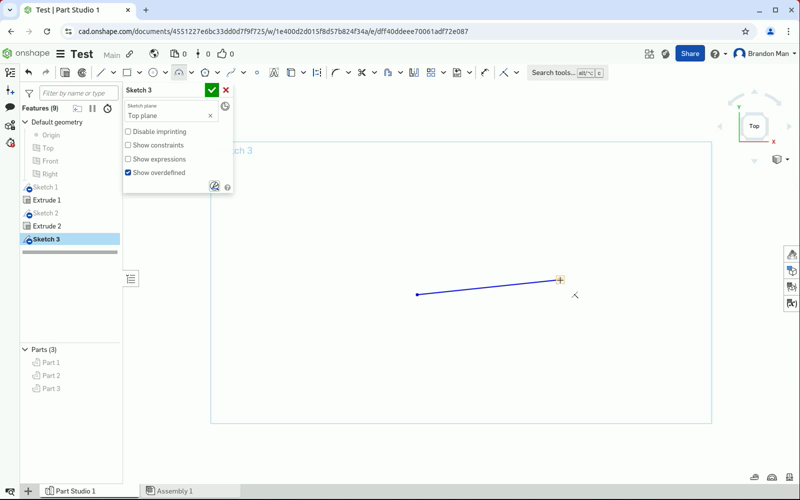
mouse_move(543, 266)
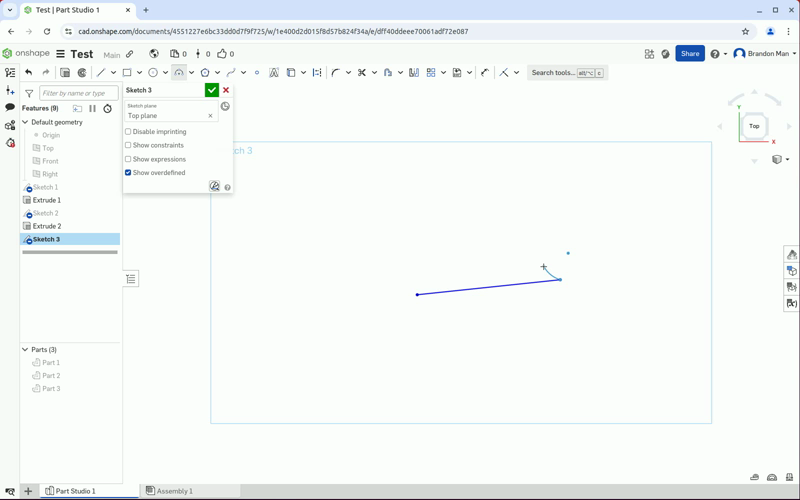
click(543, 266)
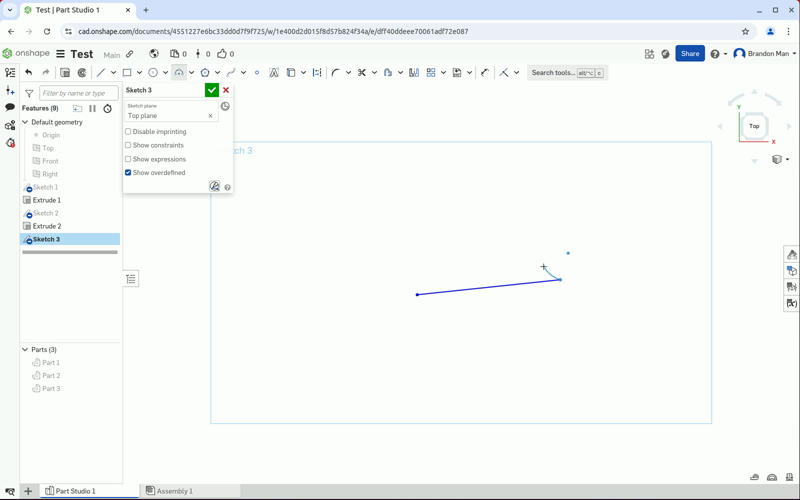
mouse_move(548, 276)
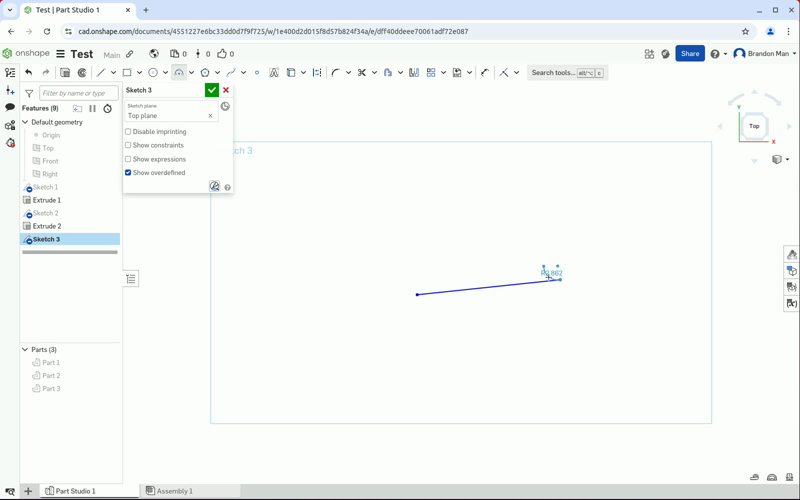
click(548, 276)
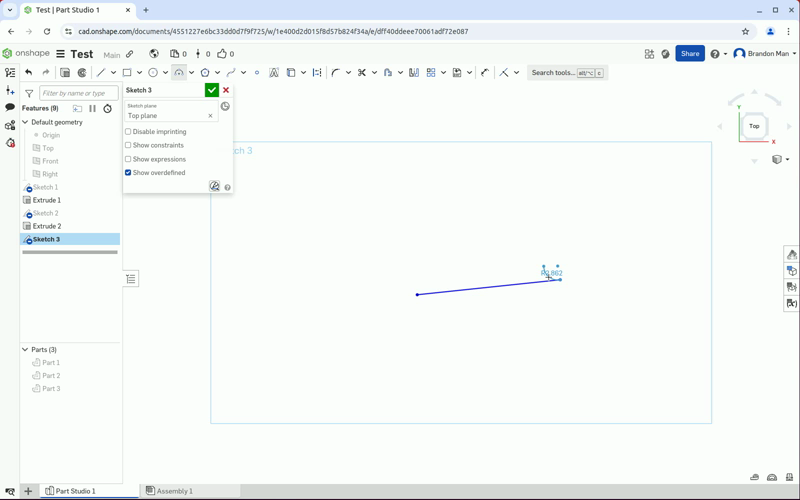
key_up(shift)
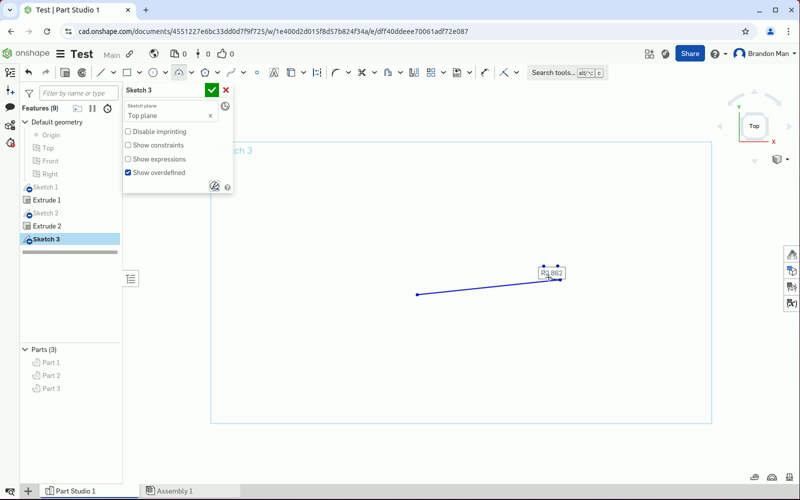
key(esc)
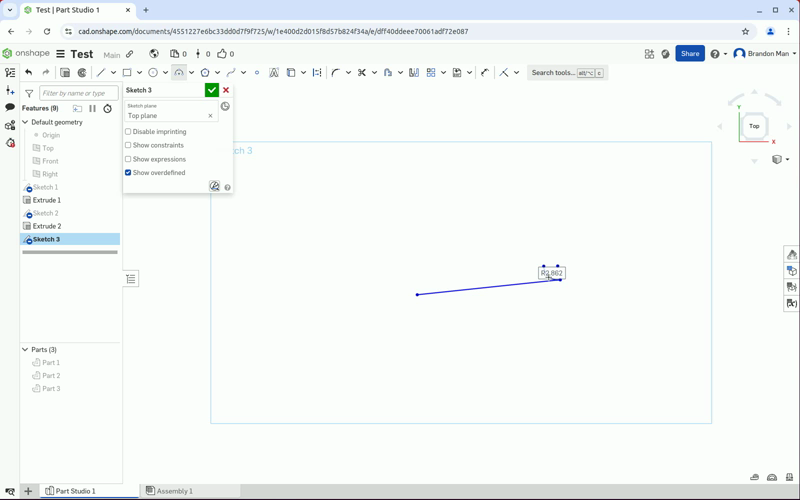
key(l)
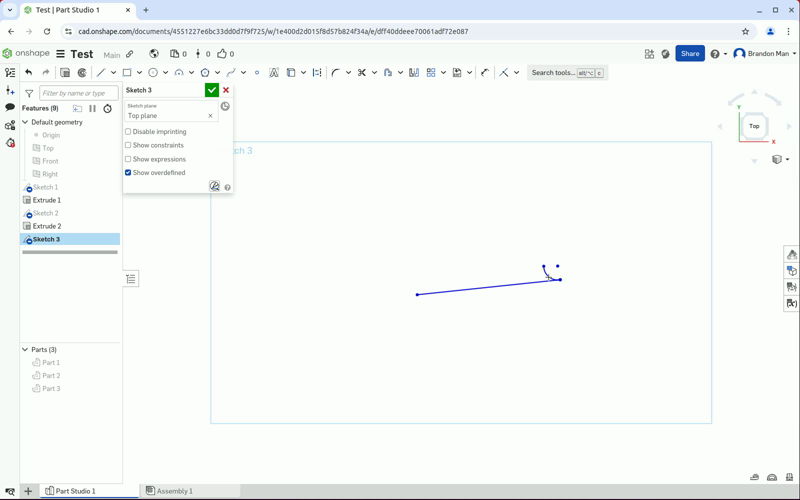
mouse_move(543, 266)
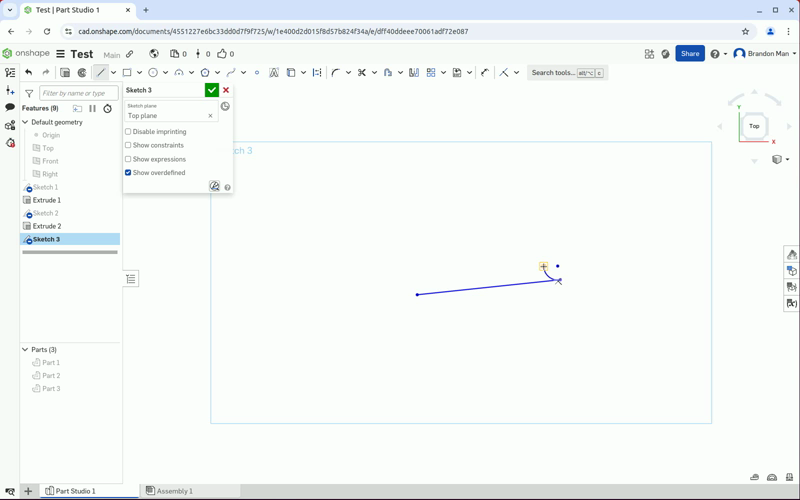
click(543, 266)
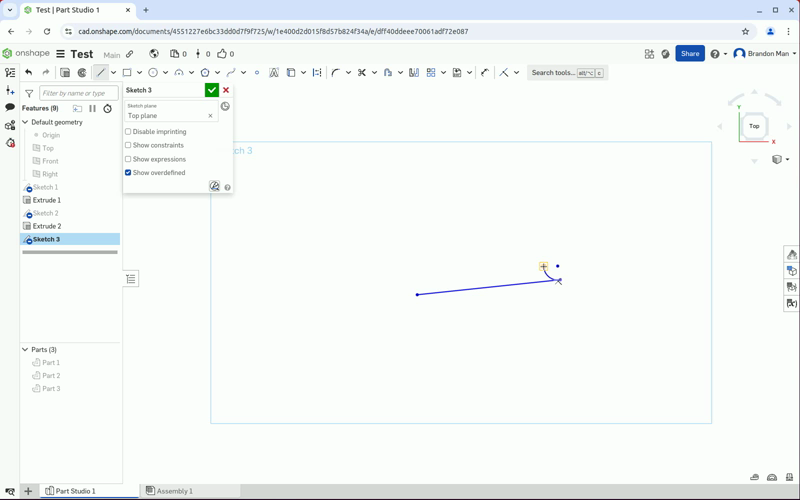
key_down(shift)
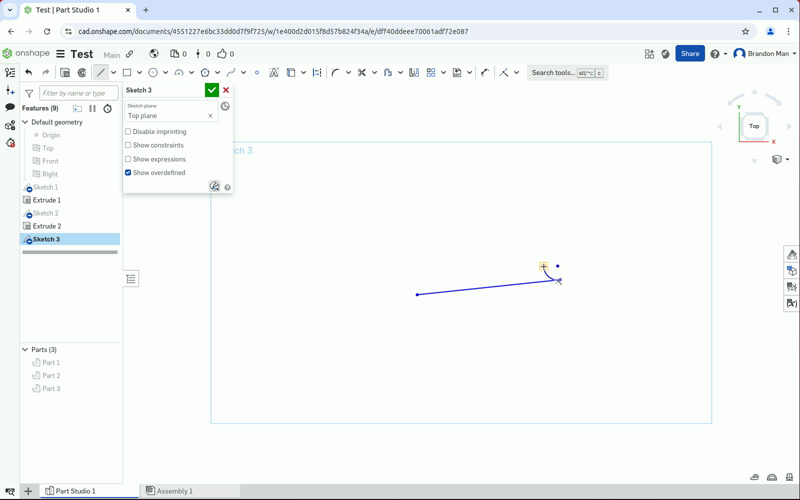
mouse_move(573, 266)
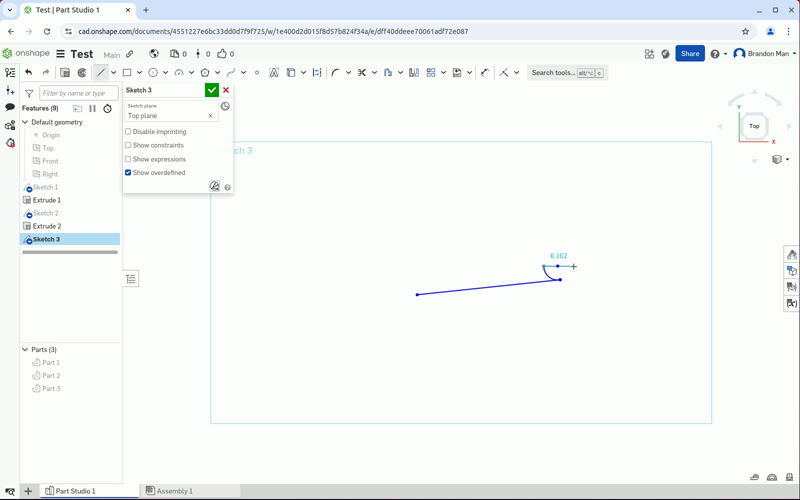
mouse_move(522, 266)
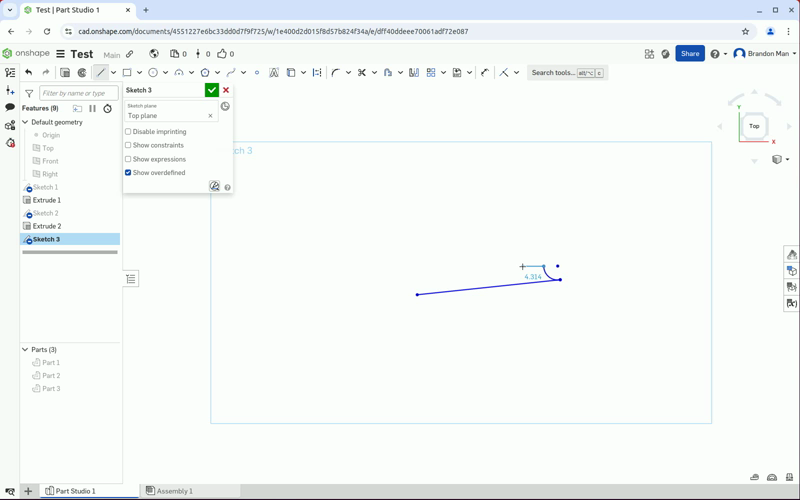
click(522, 266)
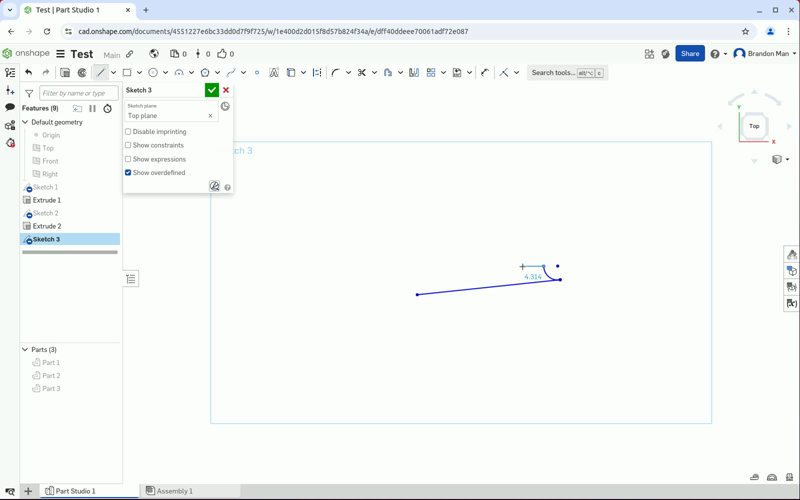
key_up(shift)
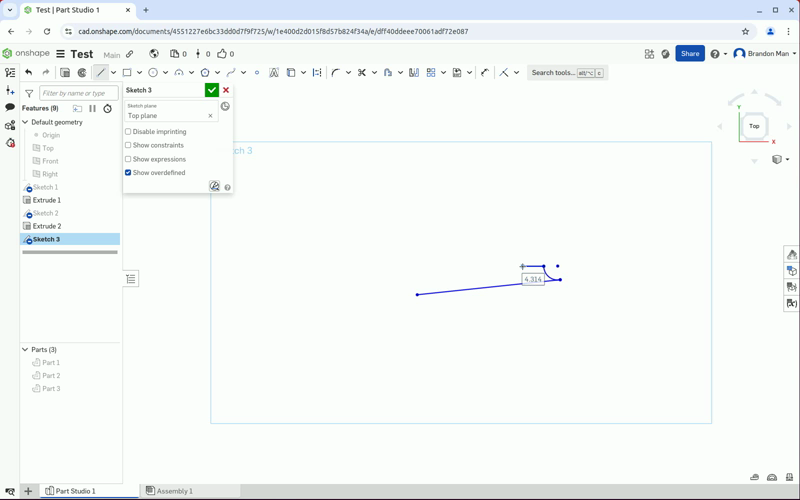
key(esc)
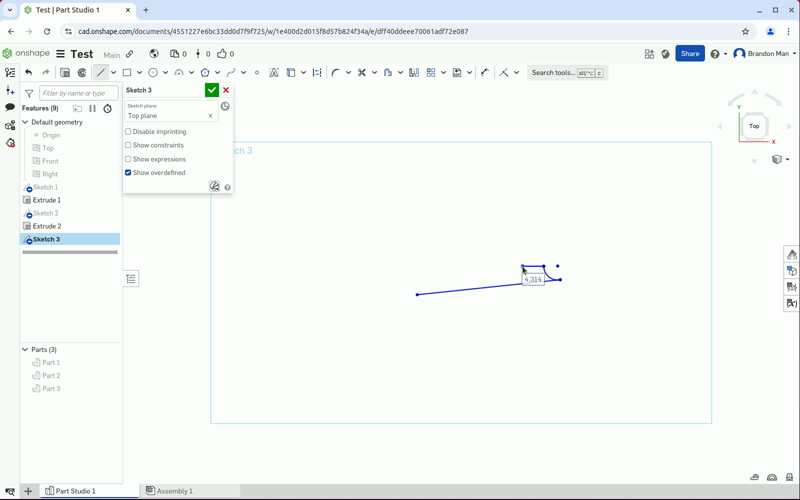
key(a)
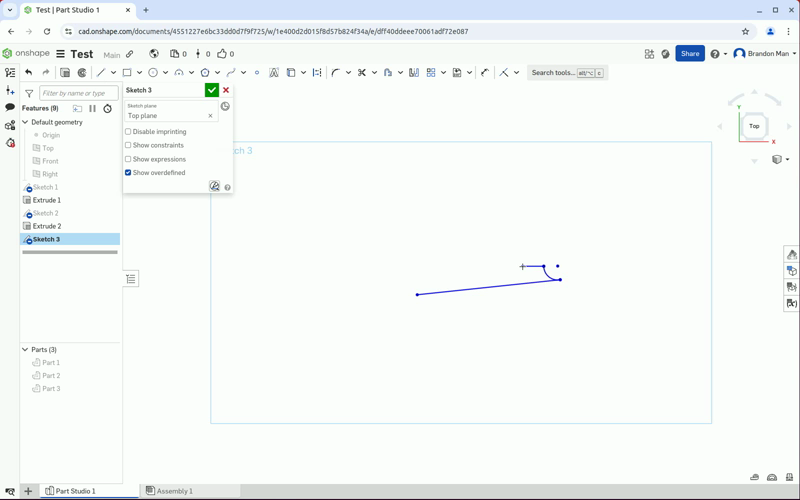
mouse_move(522, 266)
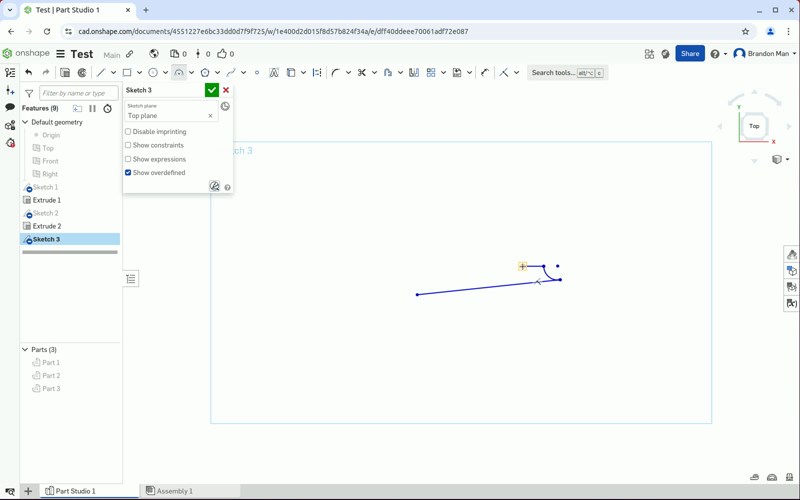
click(522, 266)
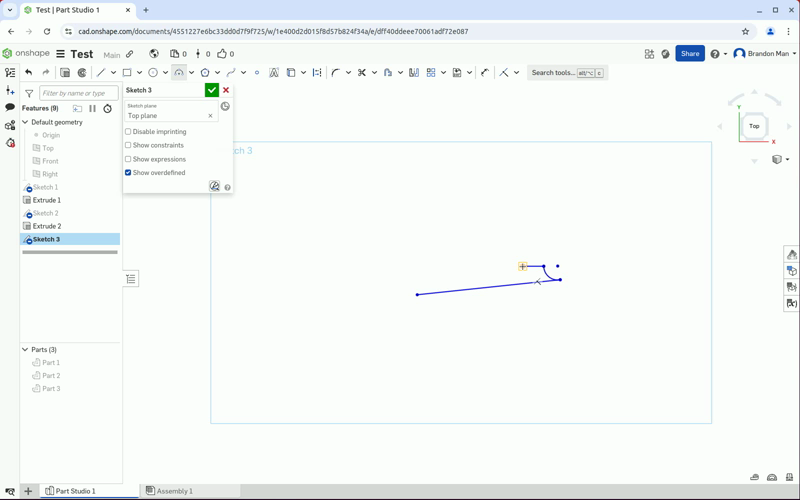
key_down(shift)
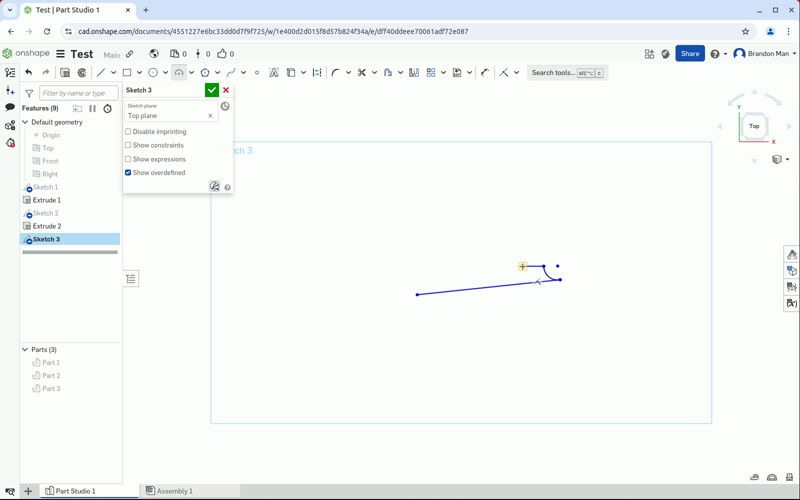
mouse_move(515, 273)
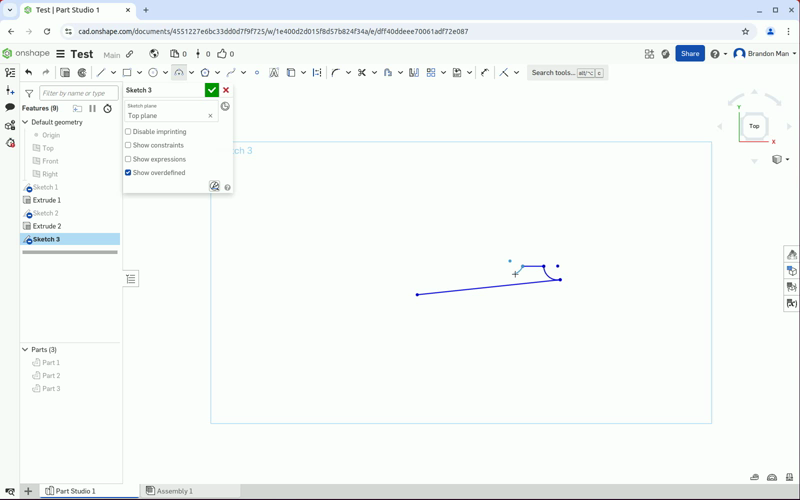
click(515, 273)
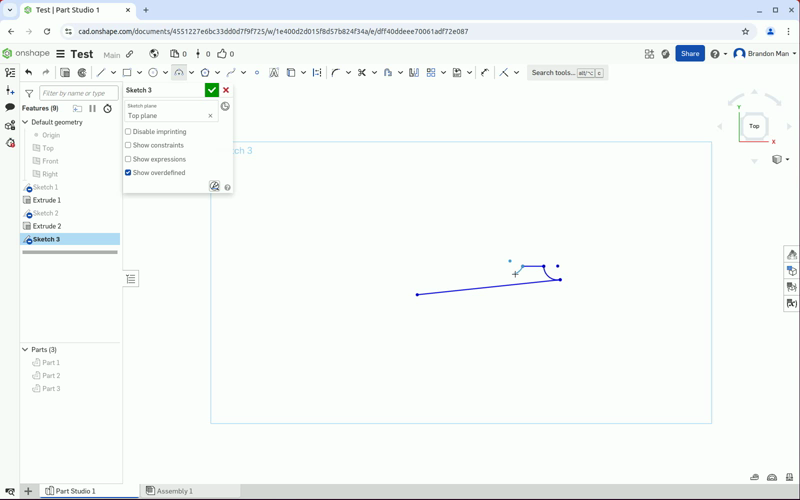
mouse_move(520, 271)
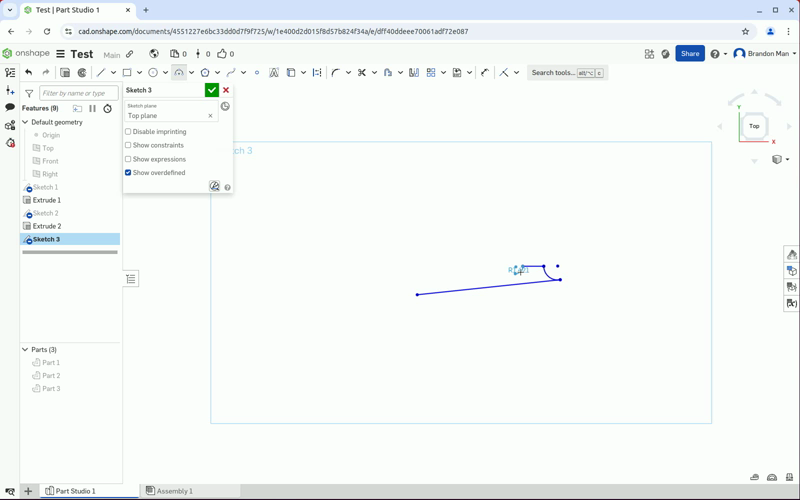
click(520, 271)
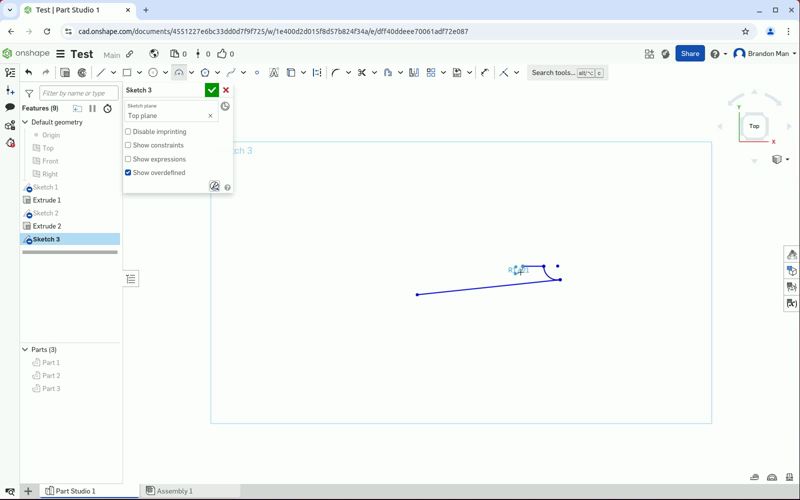
key_up(shift)
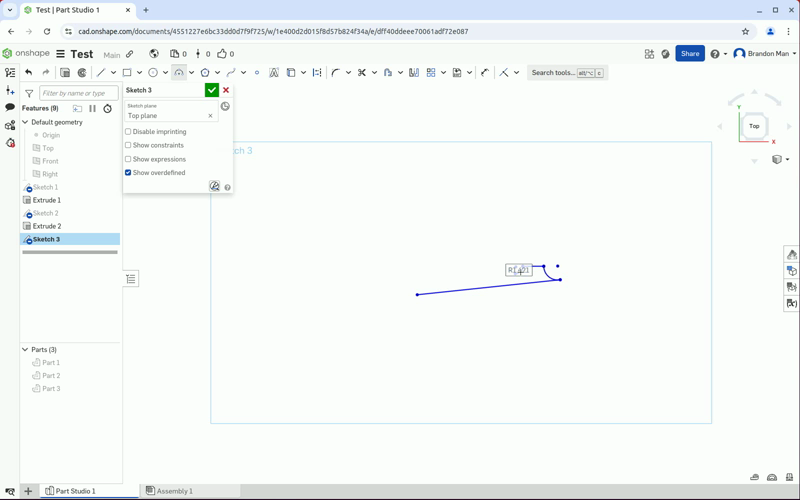
key(esc)
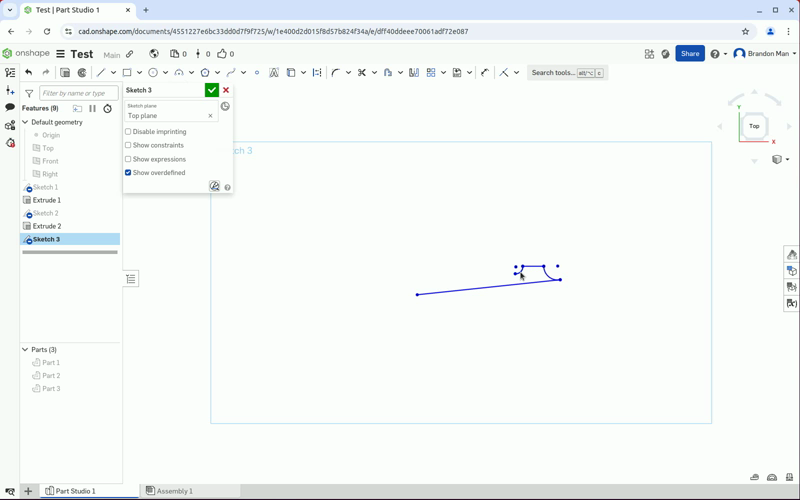
key(l)
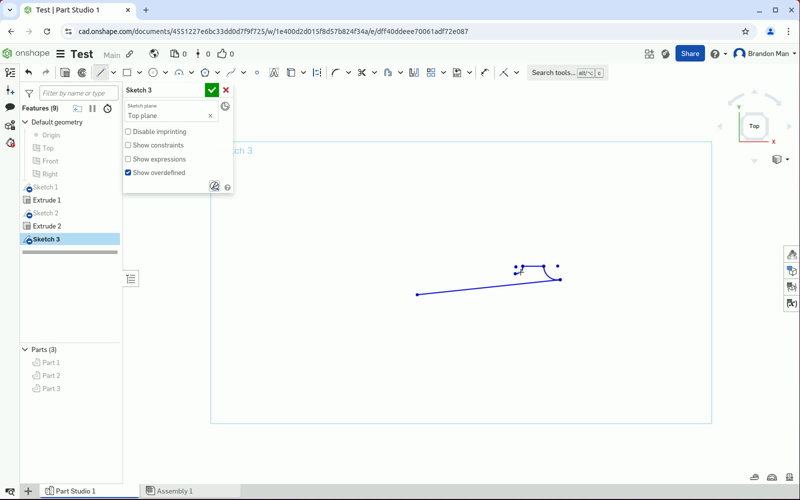
mouse_move(515, 273)
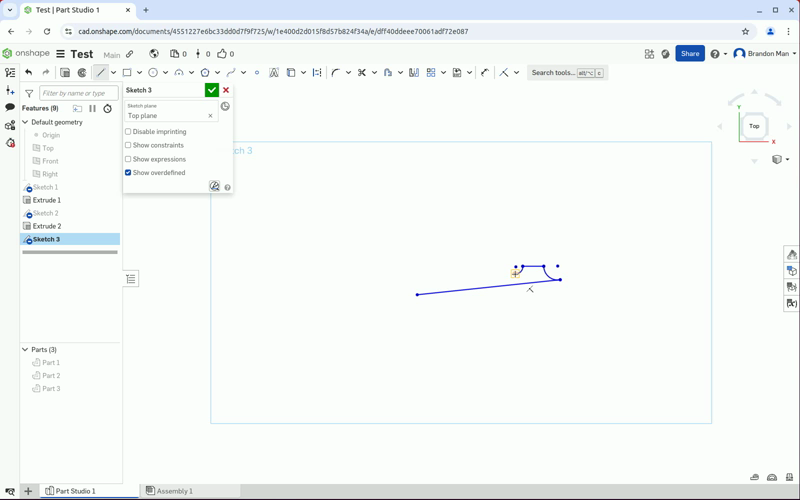
click(515, 273)
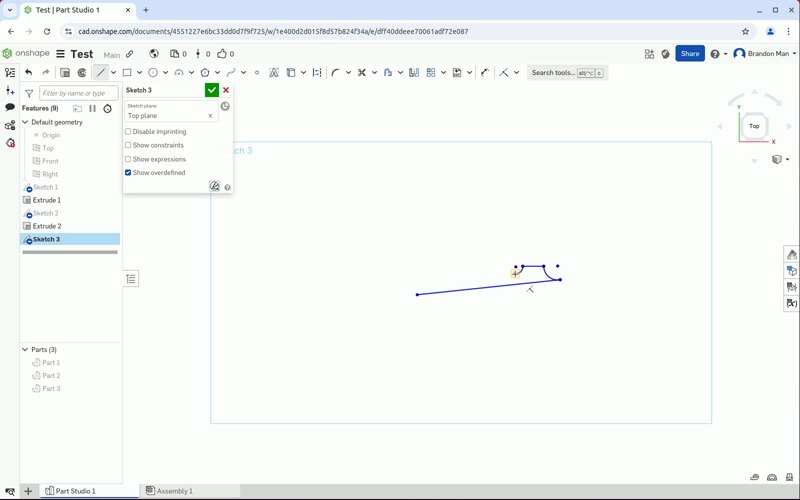
key_down(shift)
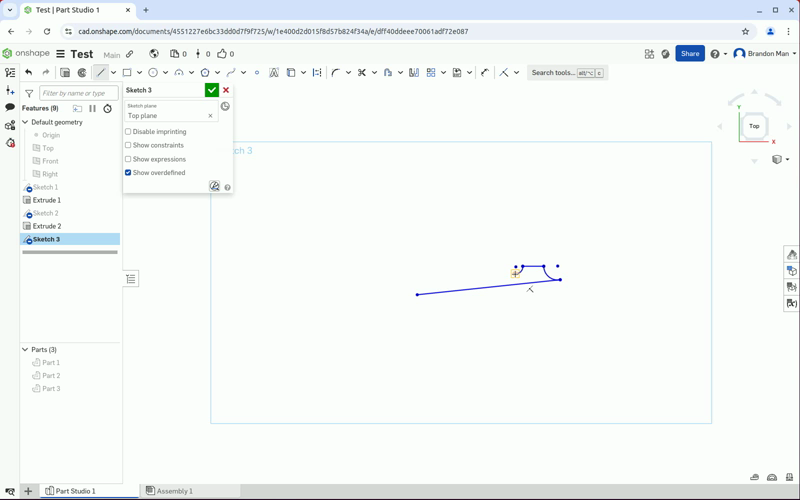
mouse_move(545, 273)
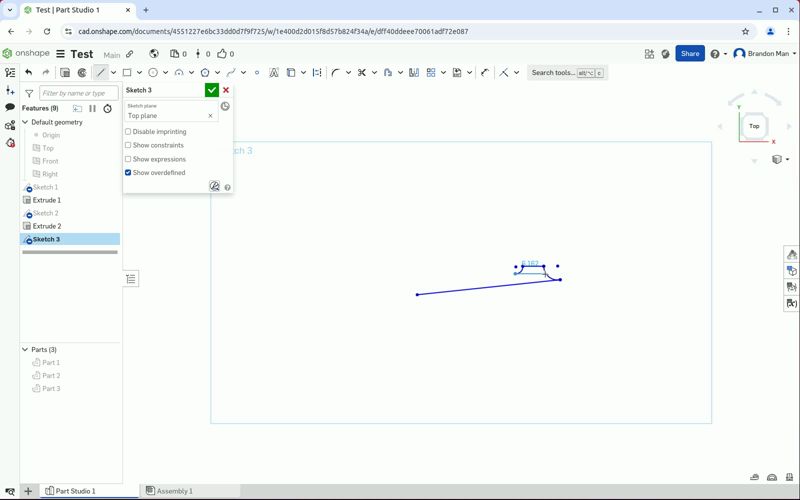
mouse_move(456, 273)
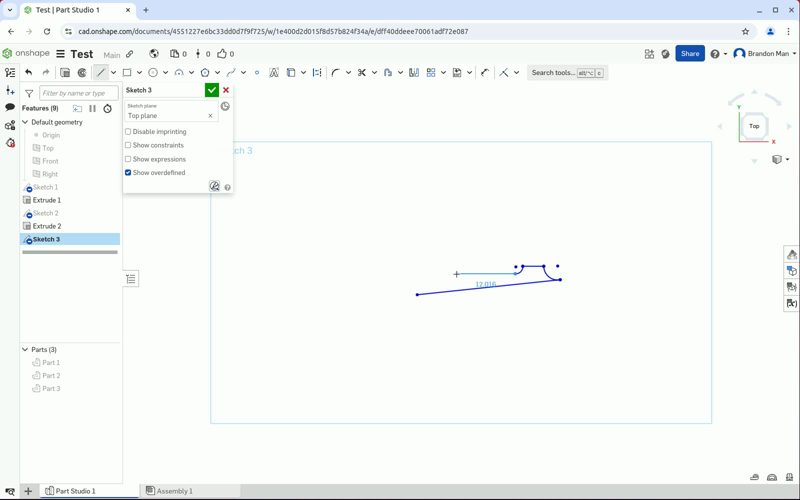
click(456, 273)
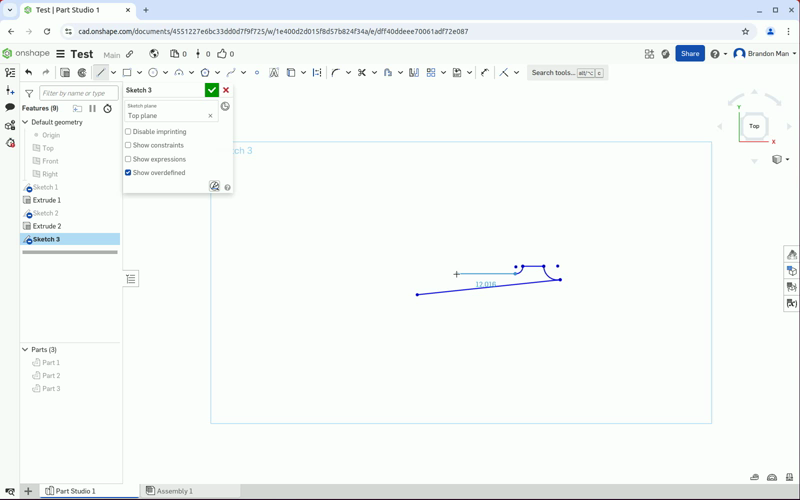
key_up(shift)
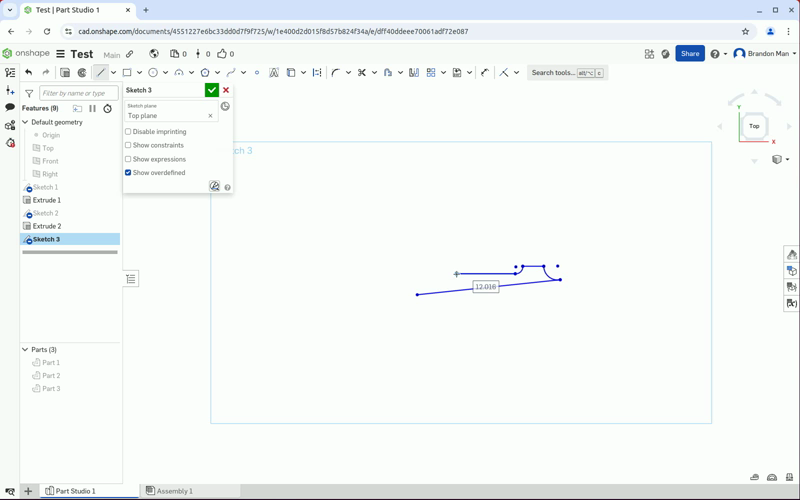
key(esc)
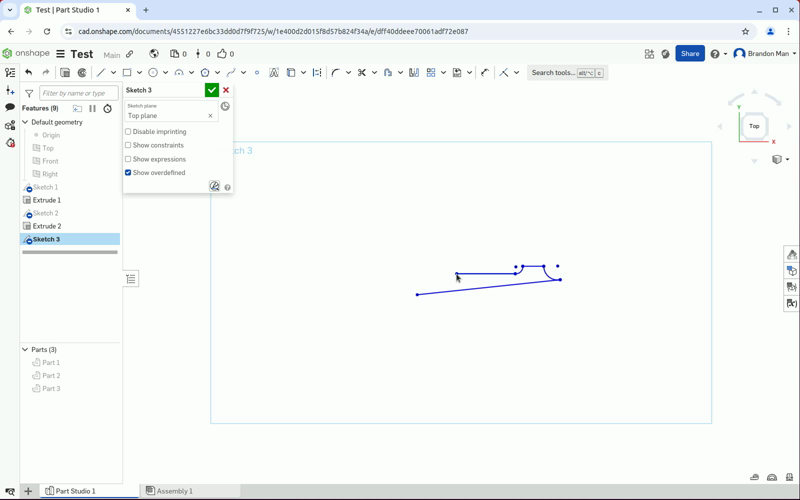
key(a)
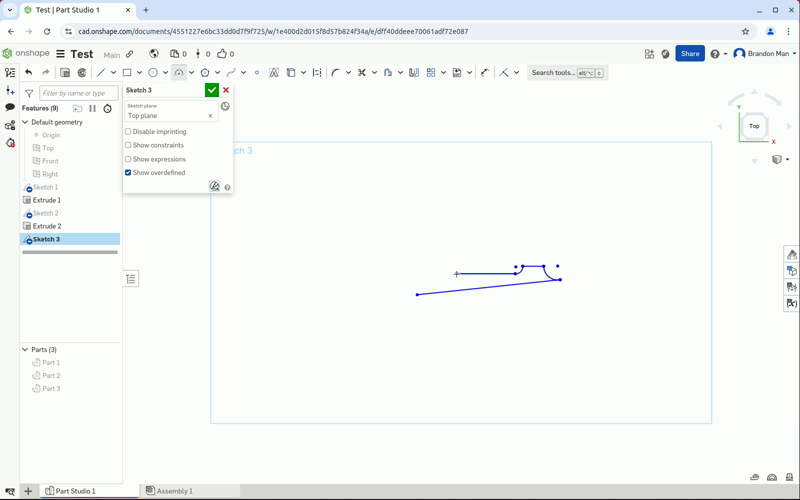
mouse_move(456, 273)
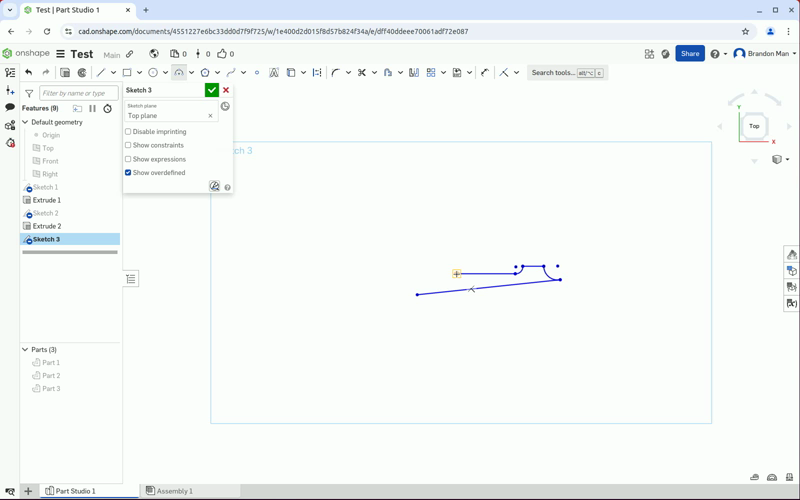
click(456, 273)
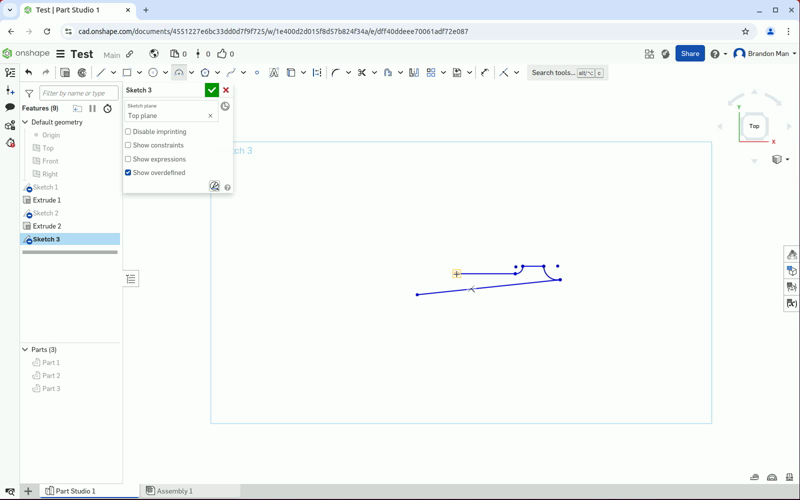
key_down(shift)
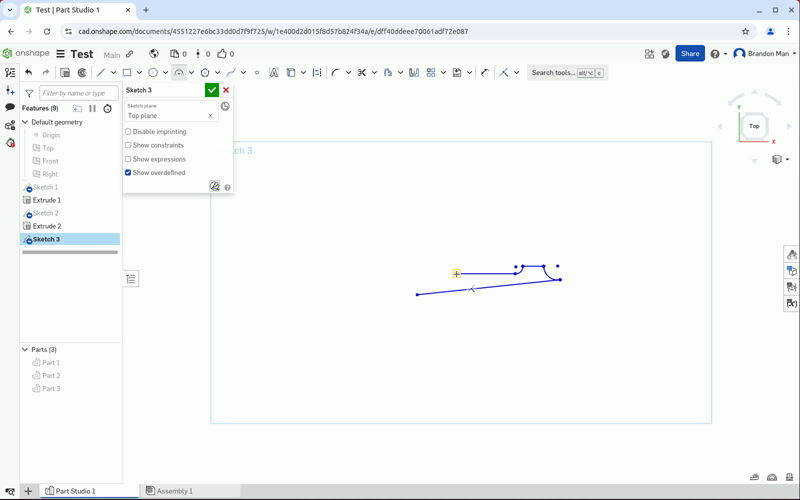
mouse_move(449, 266)
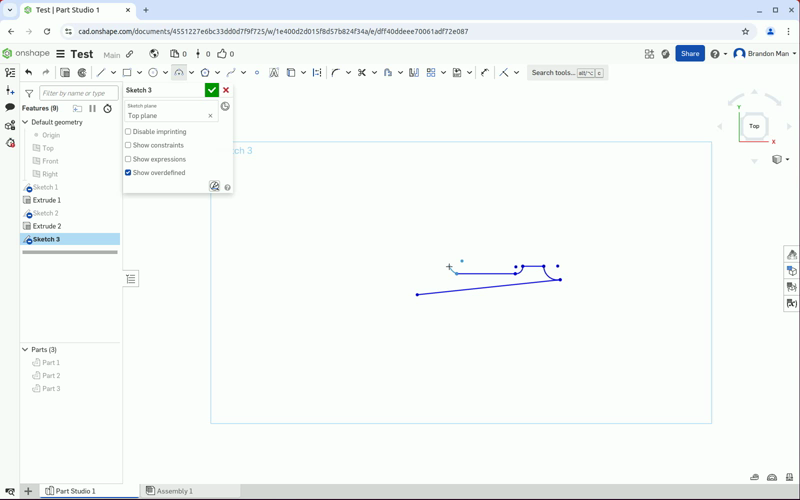
click(449, 266)
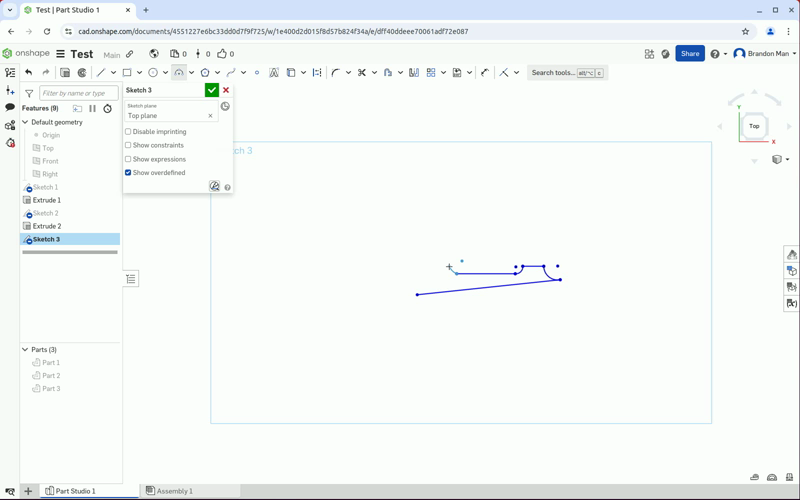
mouse_move(451, 271)
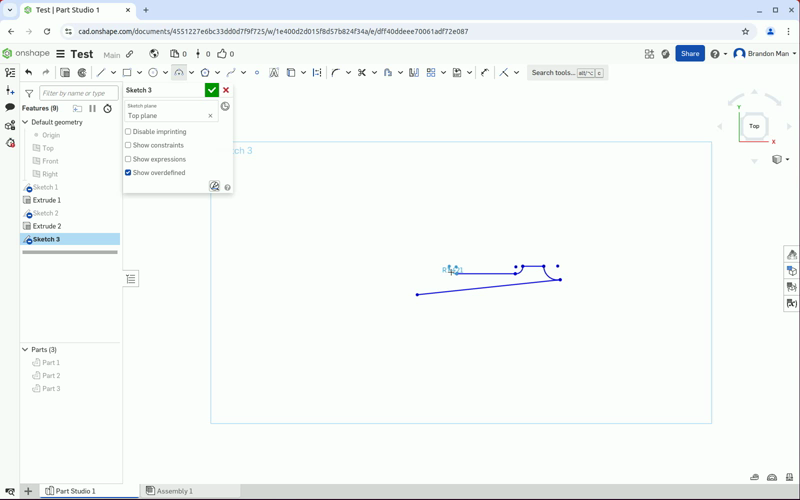
click(451, 271)
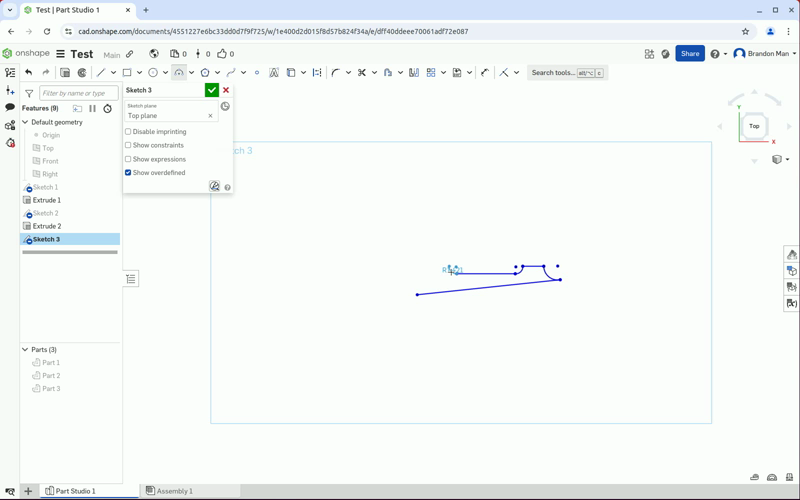
key_up(shift)
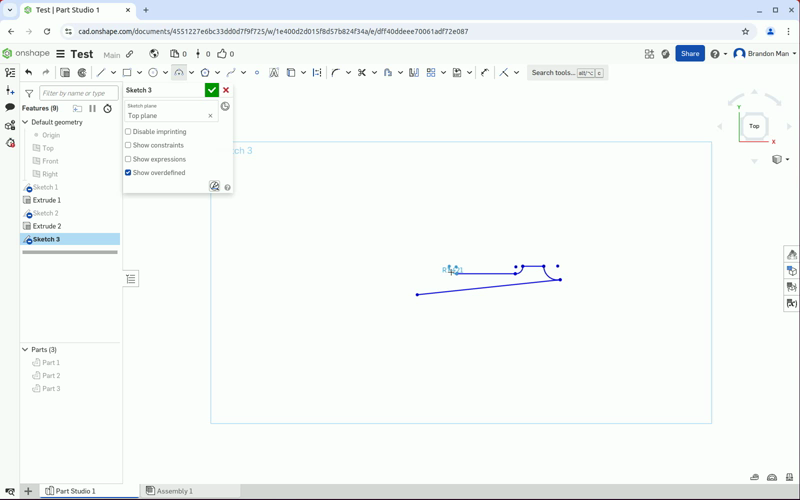
key(esc)
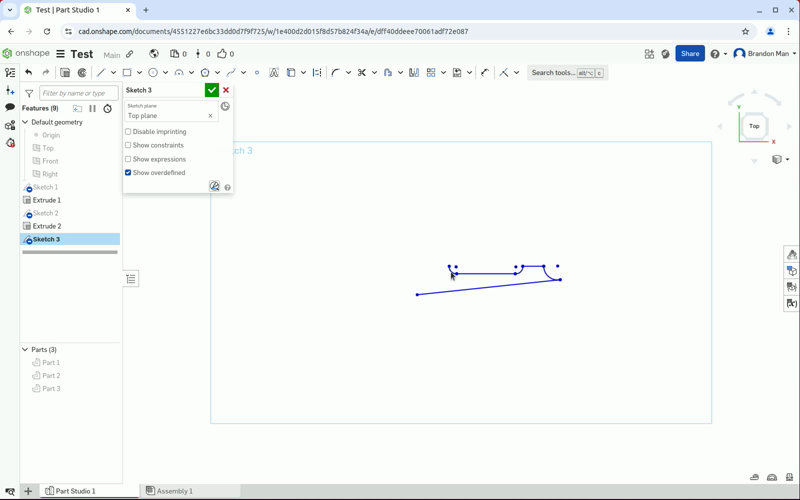
key(l)
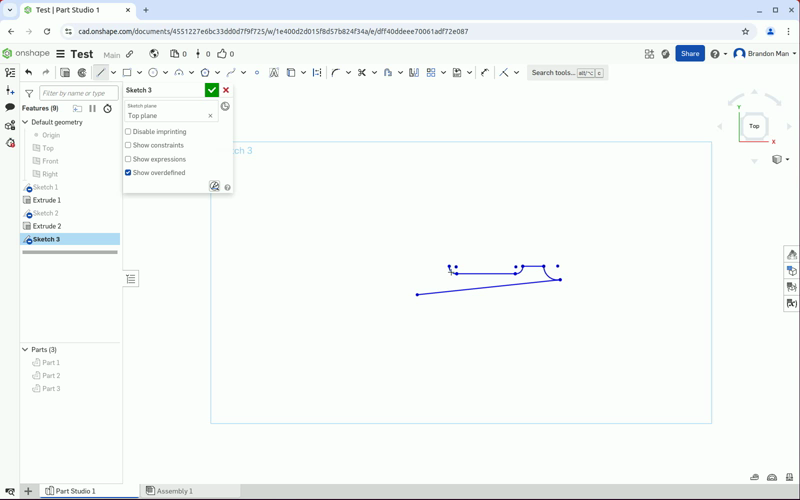
mouse_move(449, 266)
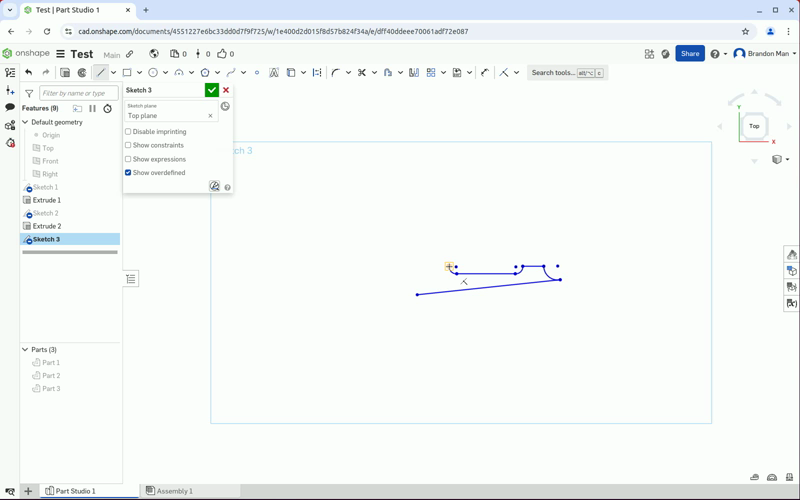
click(449, 266)
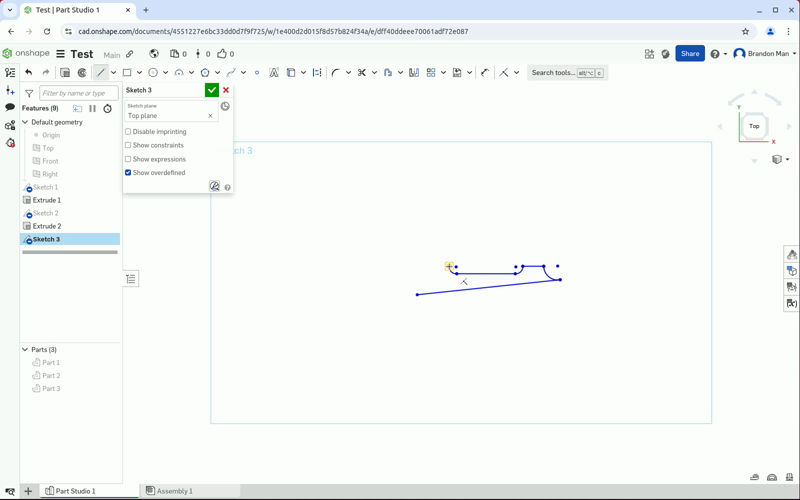
key_down(shift)
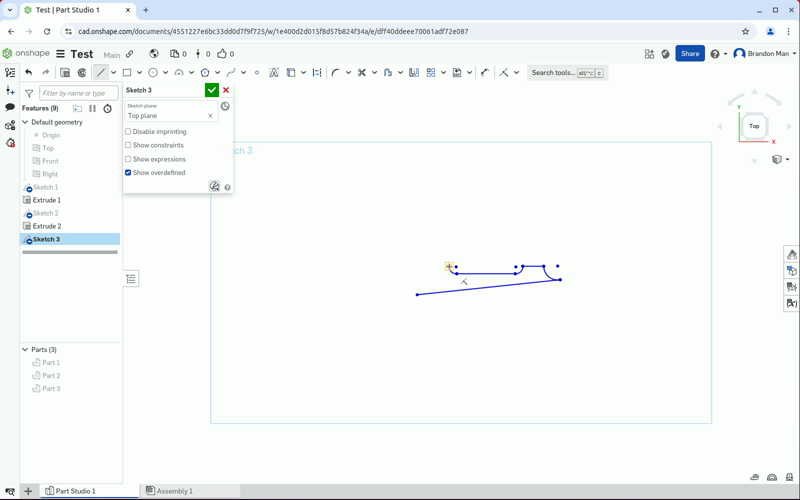
mouse_move(479, 266)
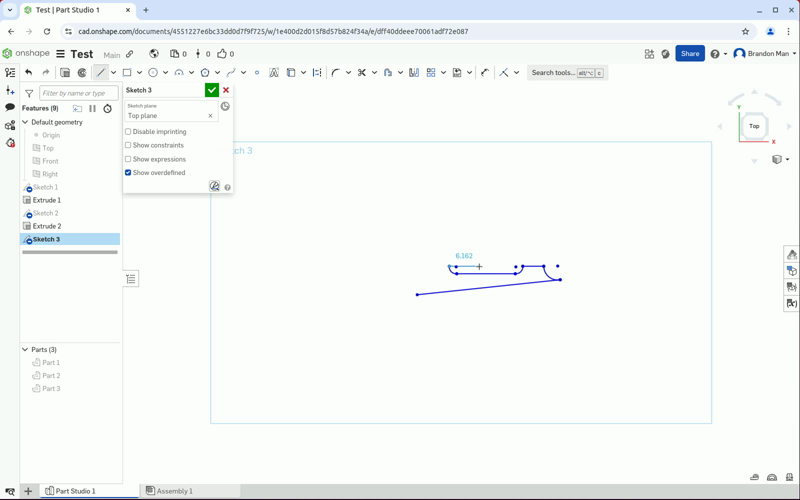
mouse_move(443, 266)
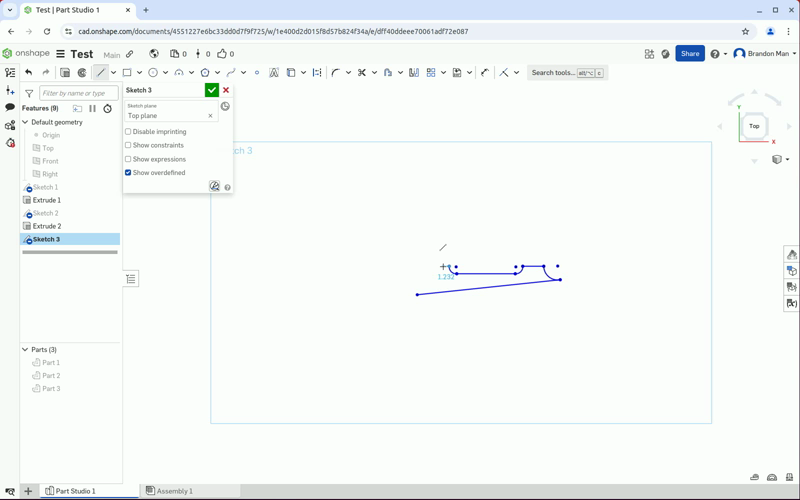
scroll(6)
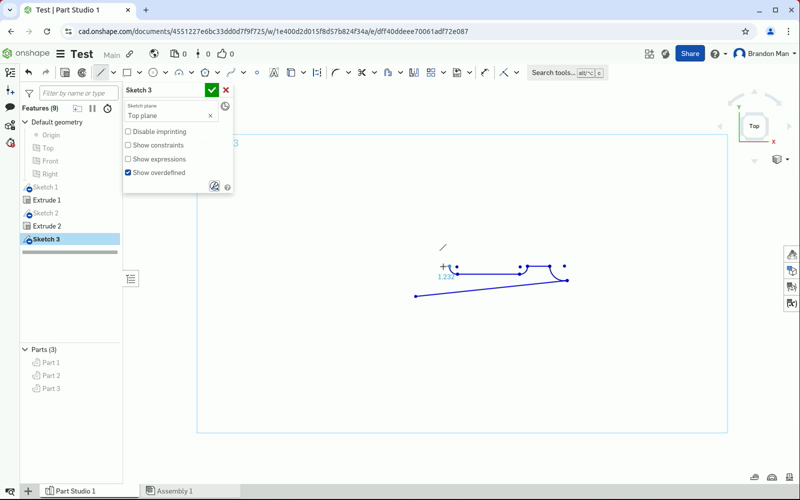
scroll(6)
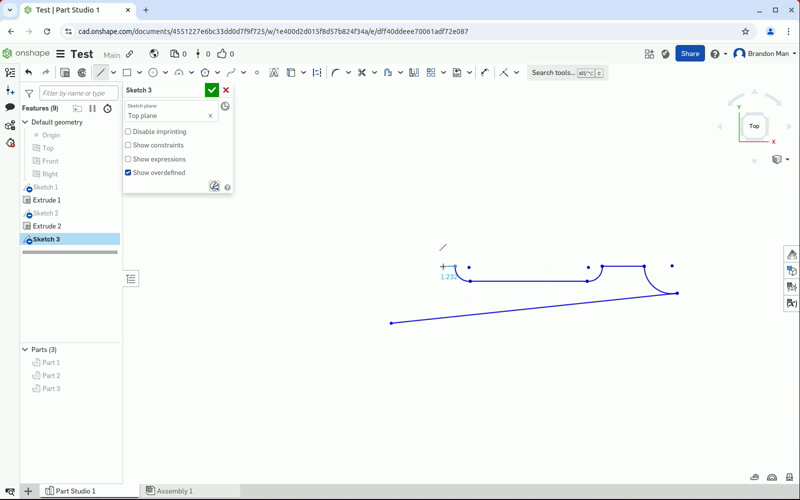
scroll(6)
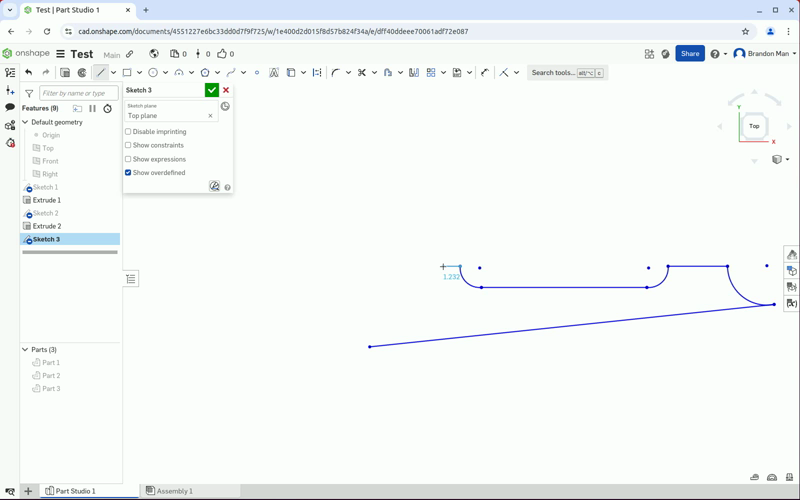
scroll(6)
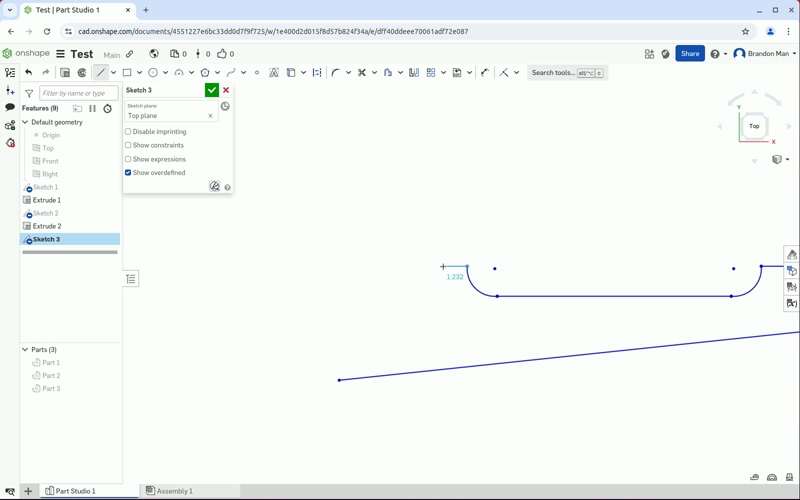
scroll(6)
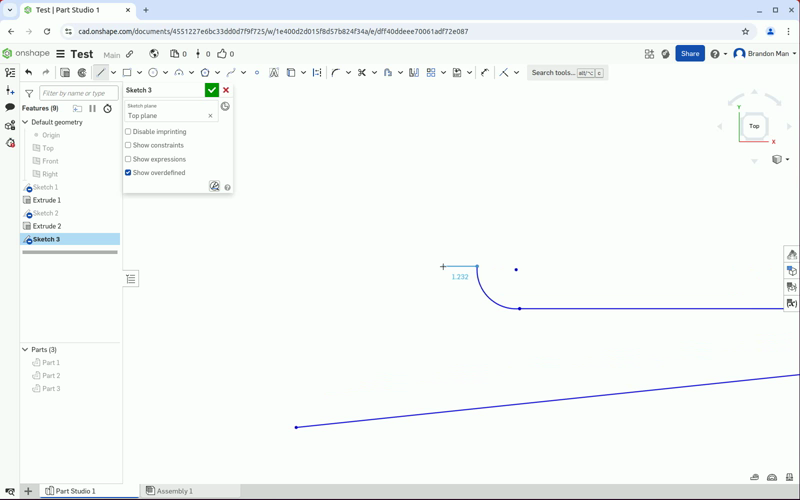
scroll(6)
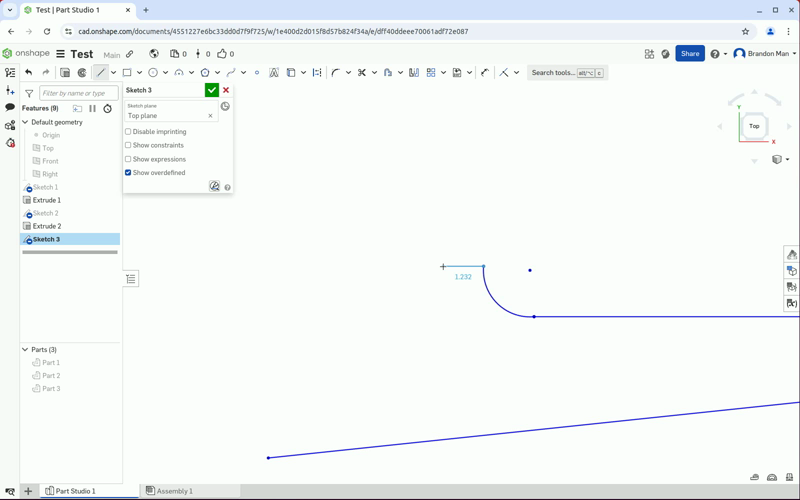
scroll(6)
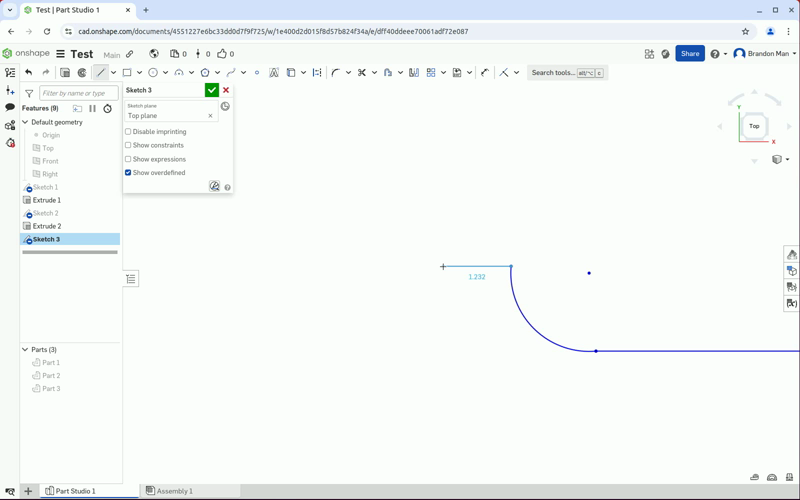
click(443, 266)
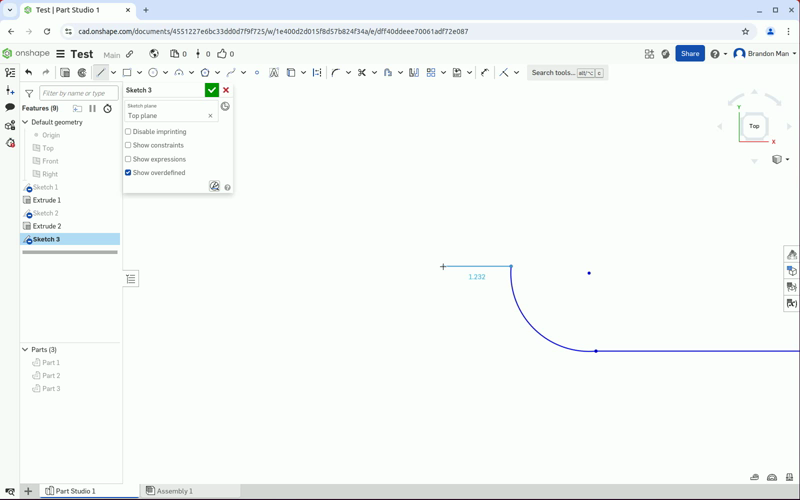
scroll(-6)
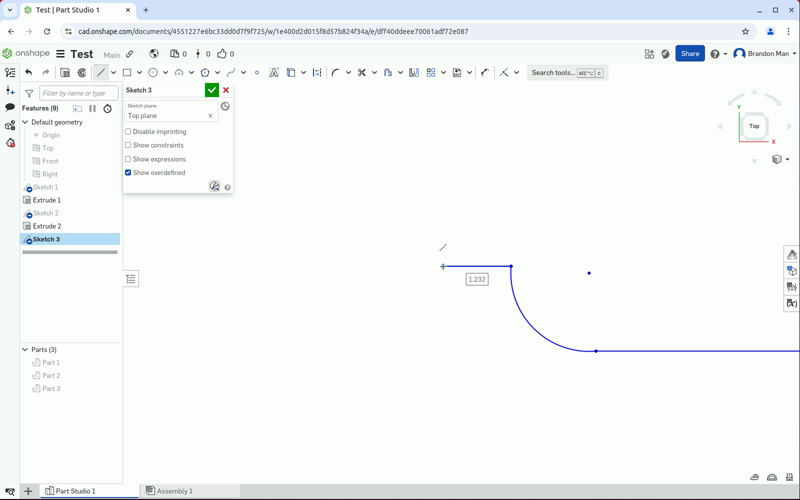
scroll(-6)
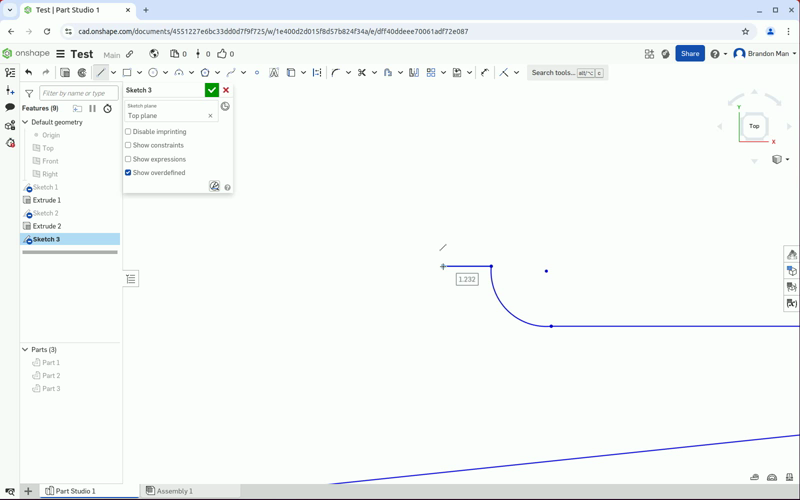
scroll(-6)
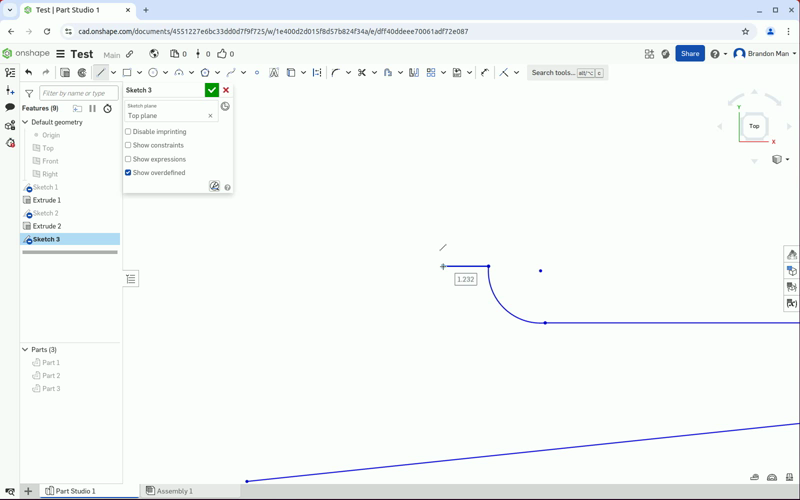
scroll(-6)
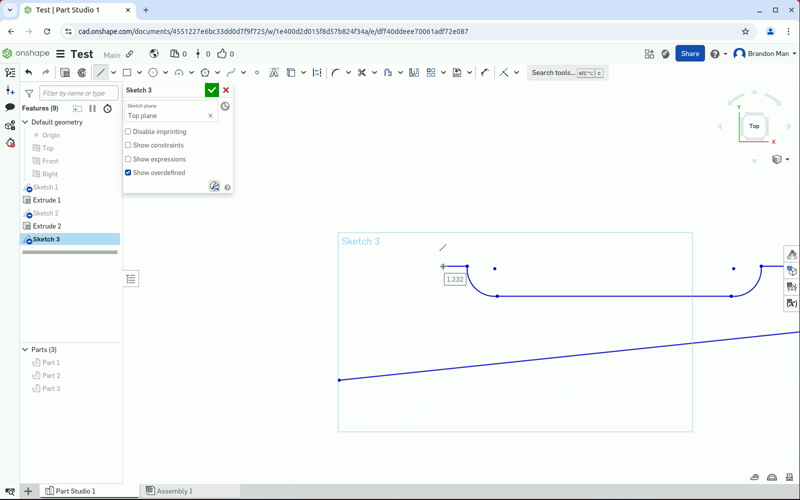
scroll(-6)
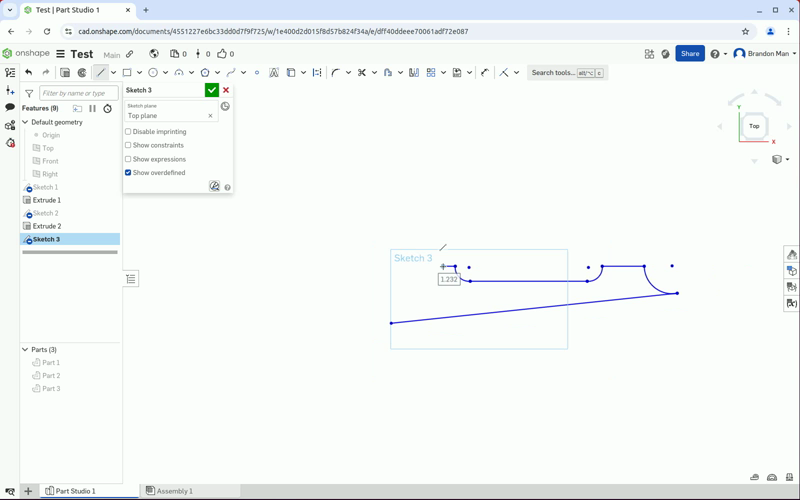
scroll(-6)
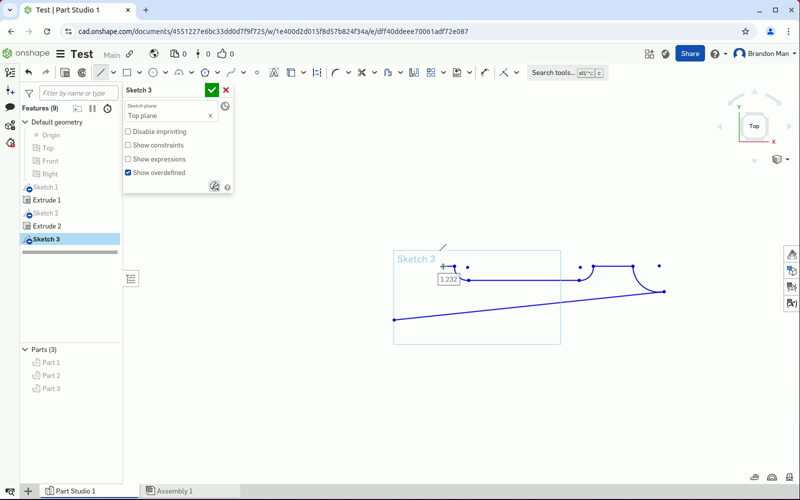
scroll(-6)
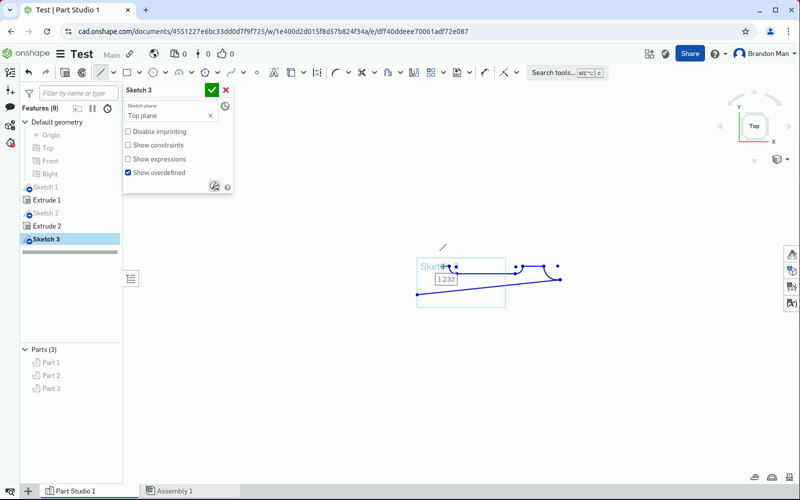
key_up(shift)
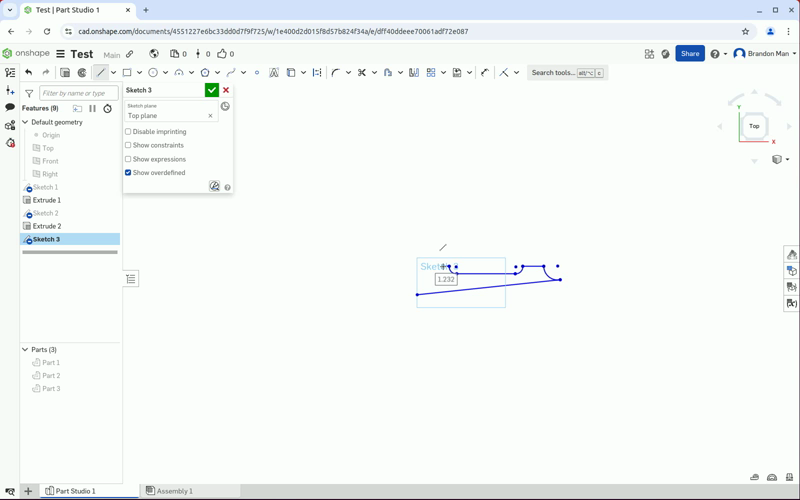
key(esc)
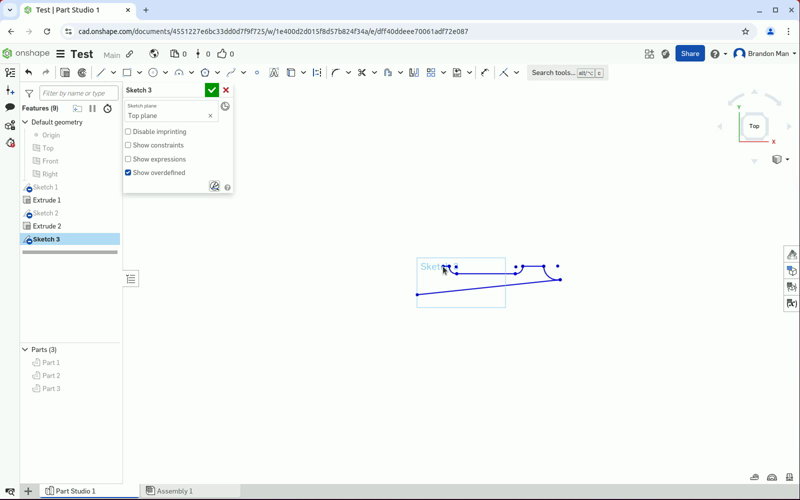
key(a)
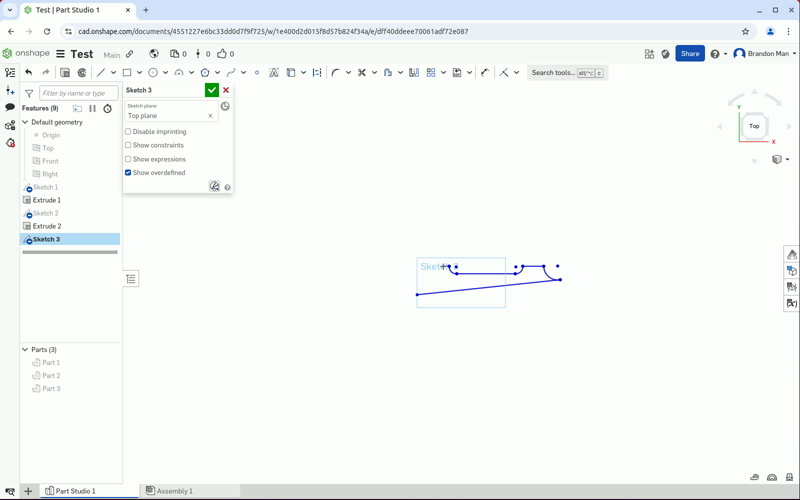
mouse_move(443, 266)
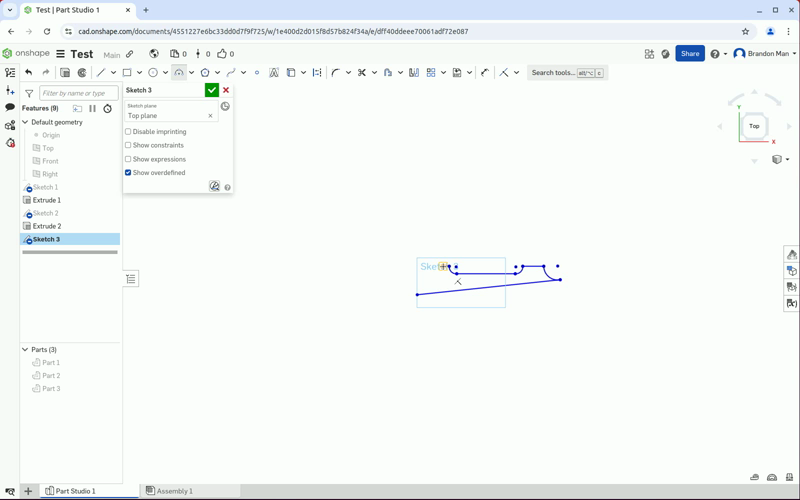
click(443, 266)
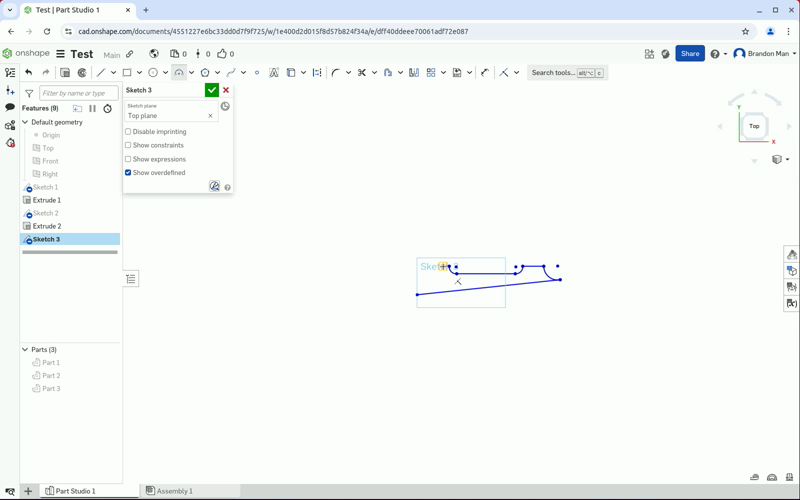
mouse_move(417, 294)
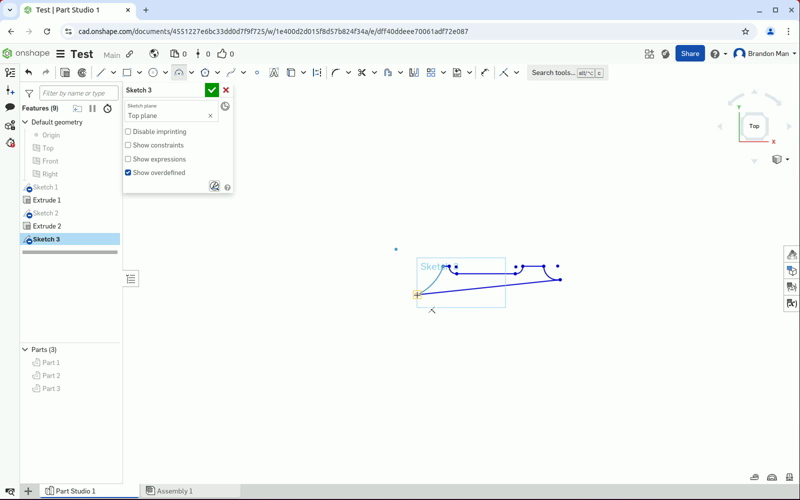
click(417, 294)
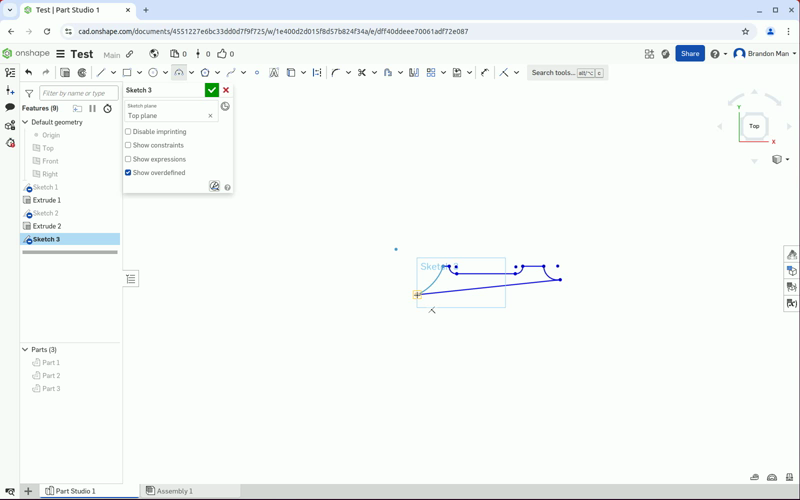
key_down(shift)
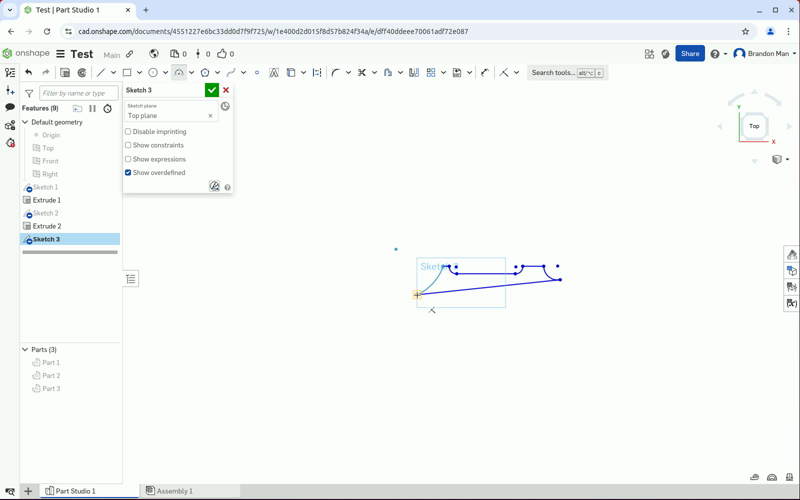
mouse_move(435, 285)
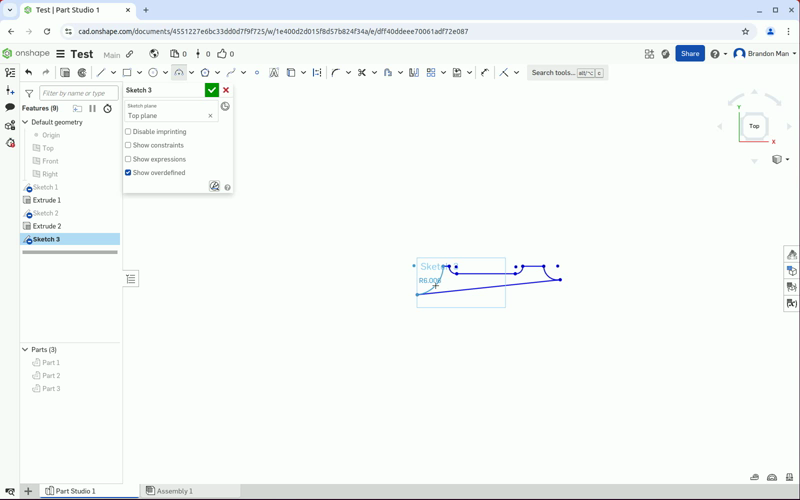
click(435, 285)
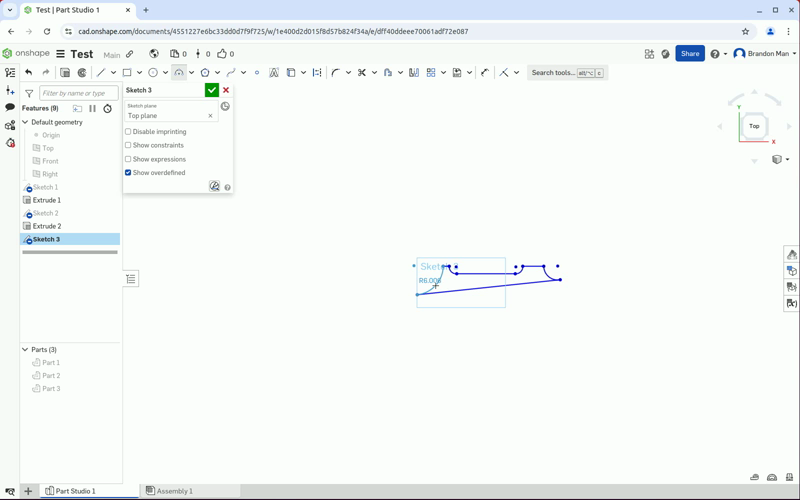
key_up(shift)
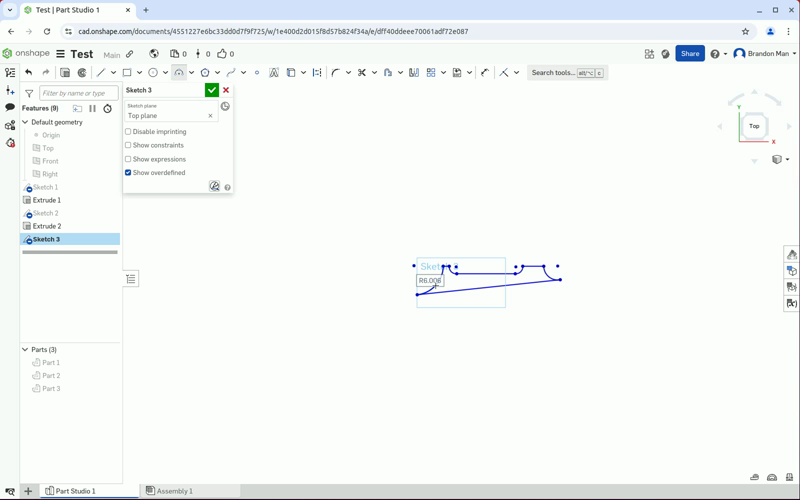
key(esc)
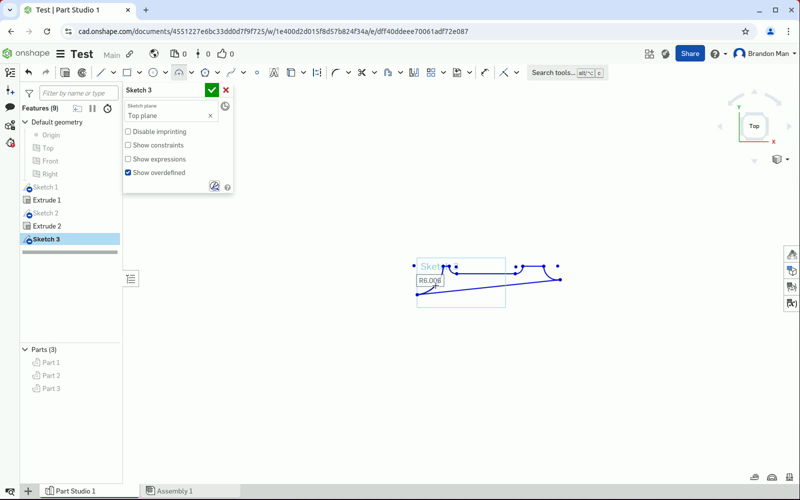
mouse_move(474, 285)
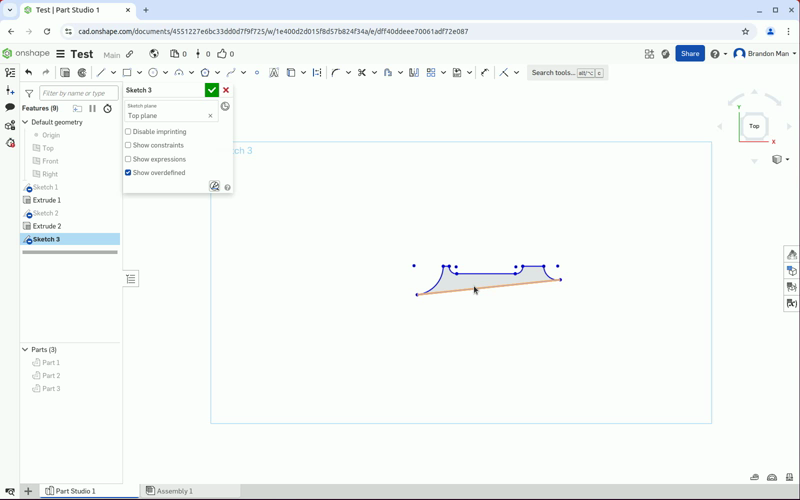
scroll(6)
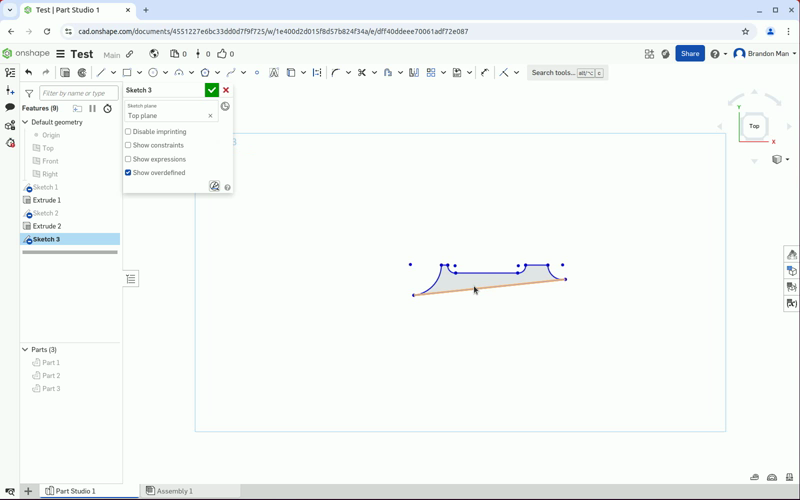
scroll(6)
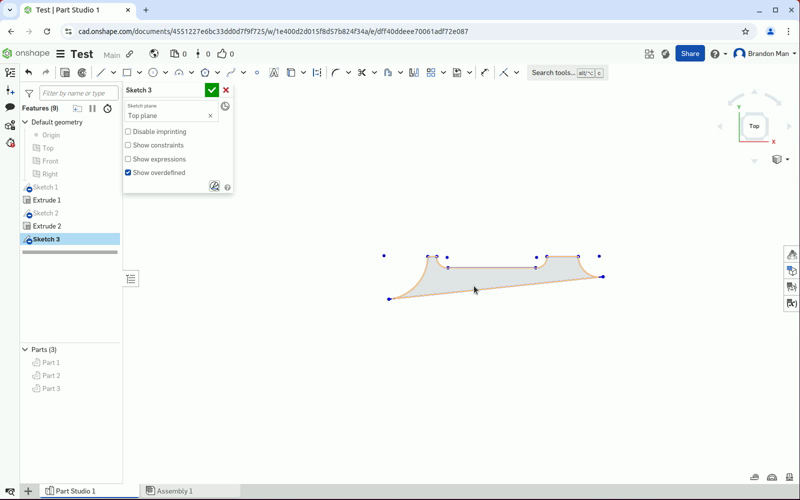
scroll(6)
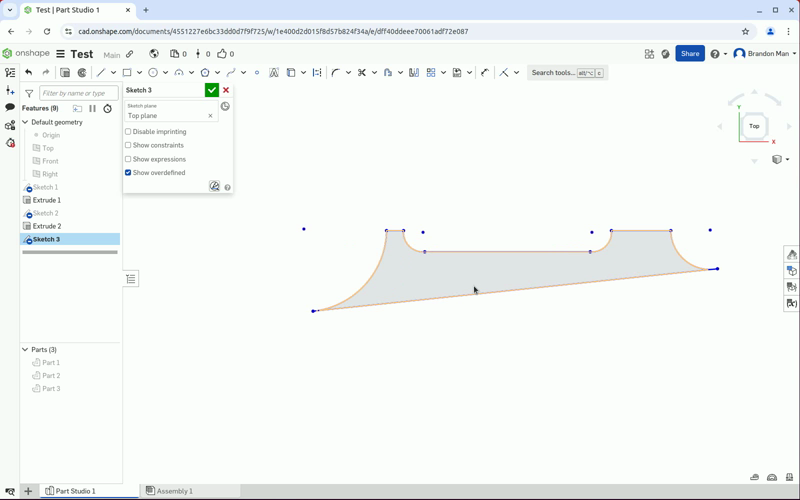
scroll(6)
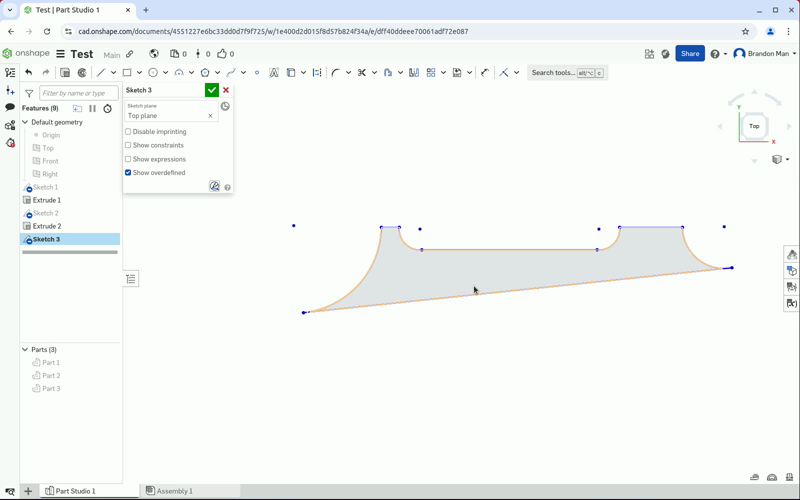
scroll(6)
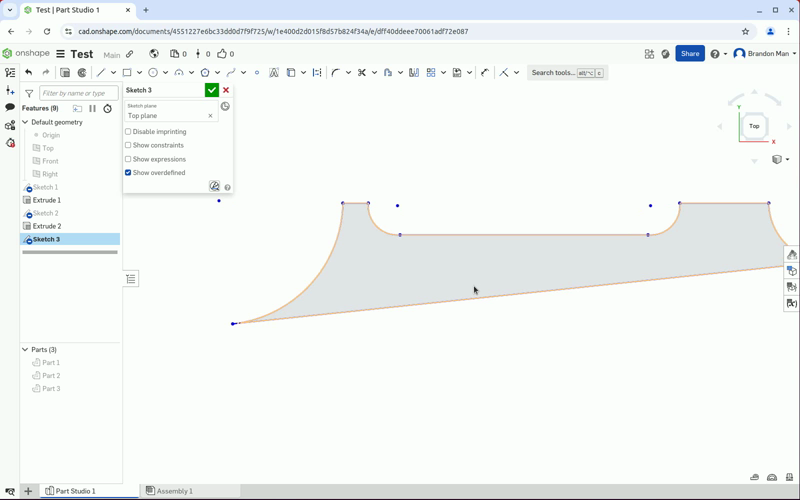
scroll(6)
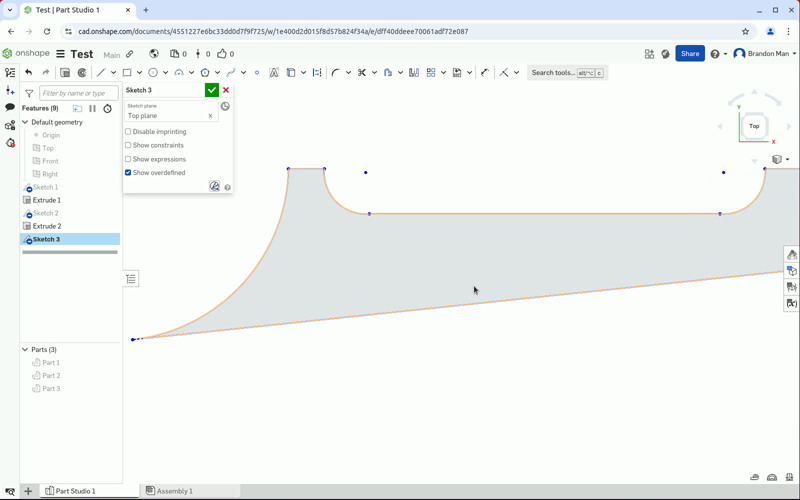
scroll(6)
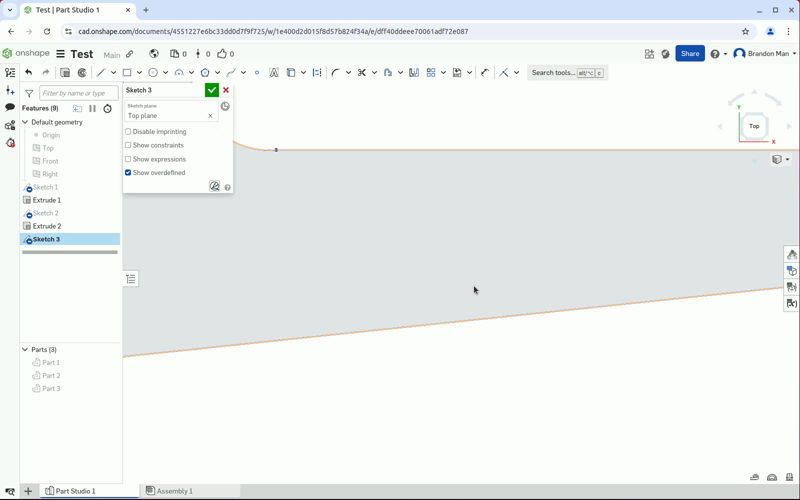
click(474, 285)
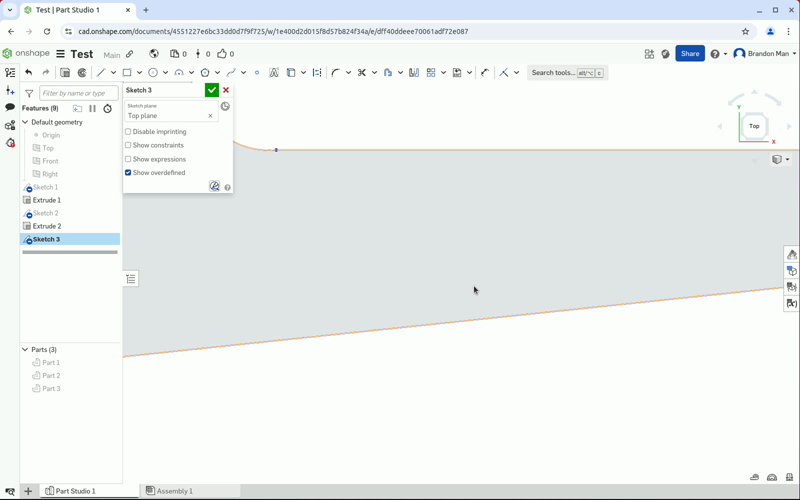
scroll(-6)
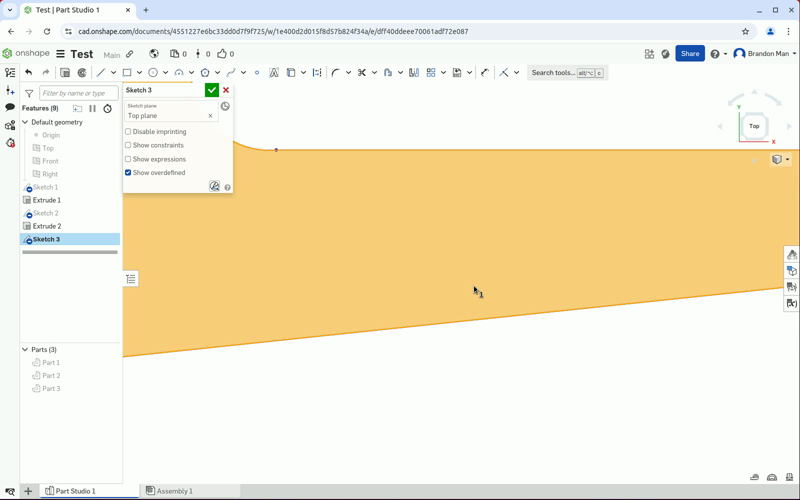
scroll(-6)
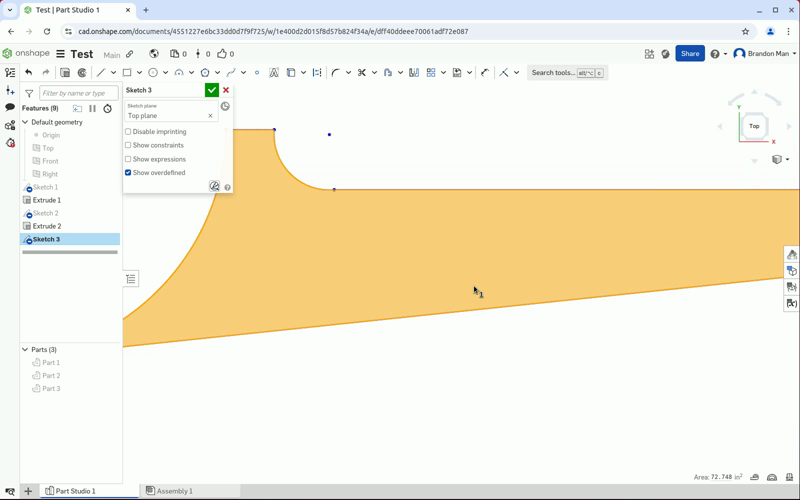
scroll(-6)
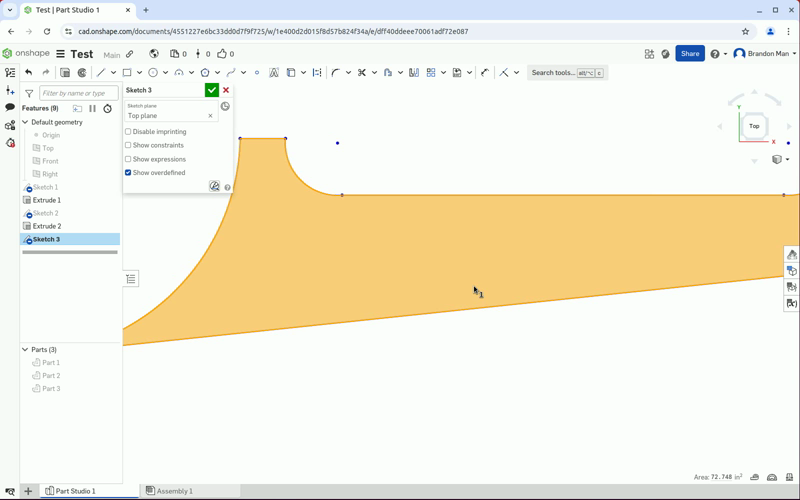
scroll(-6)
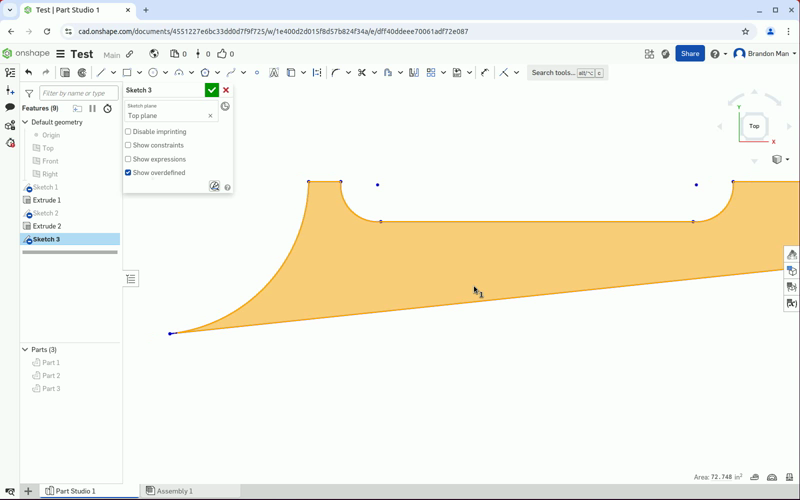
scroll(-6)
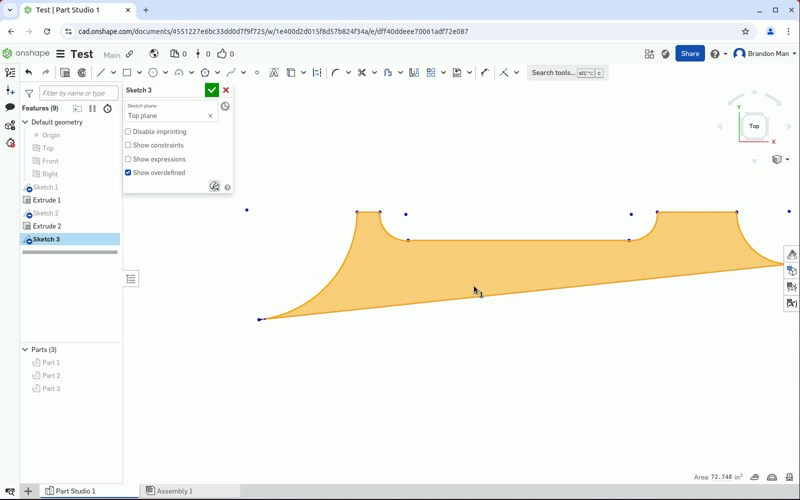
scroll(-6)
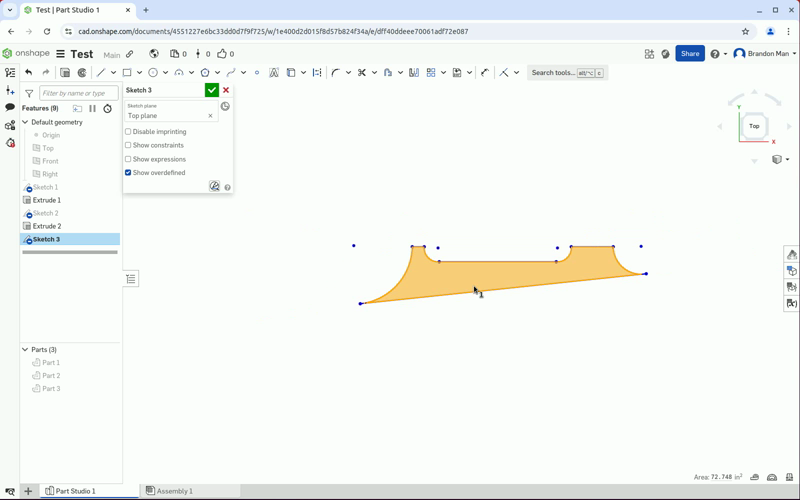
scroll(-6)
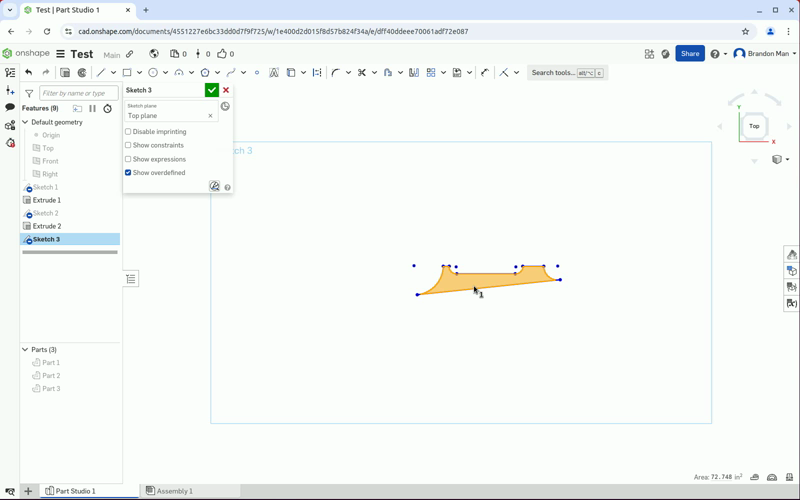
mouse_move(73, 352)
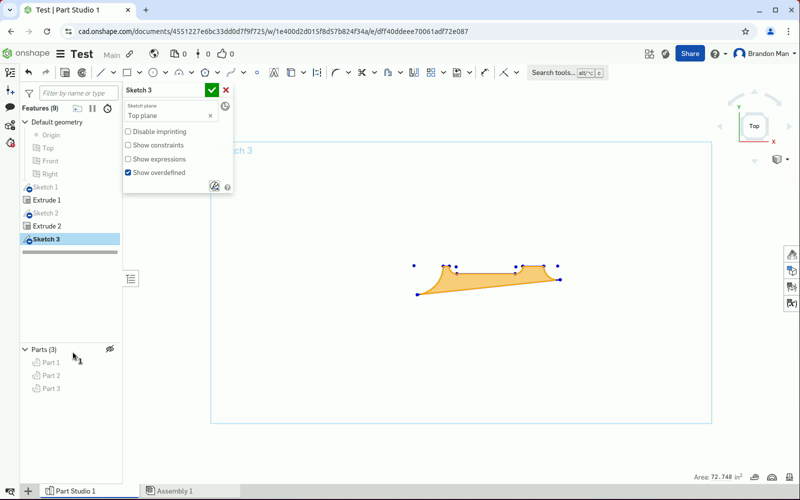
key(shift+y)
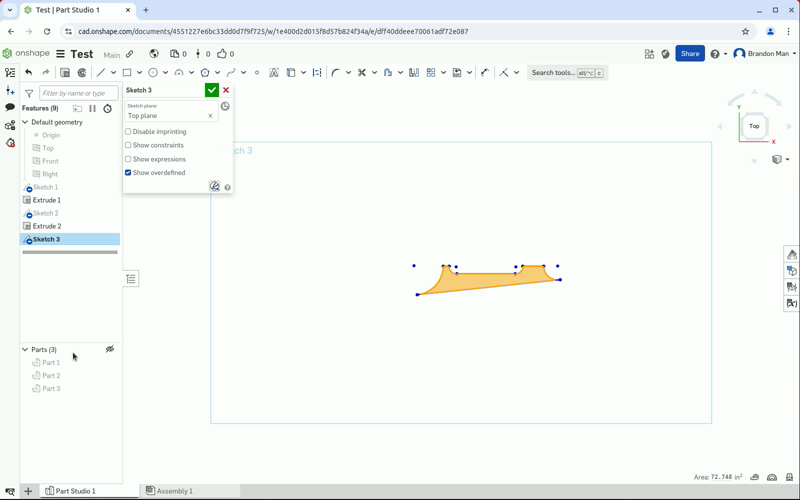
key(shift+e)
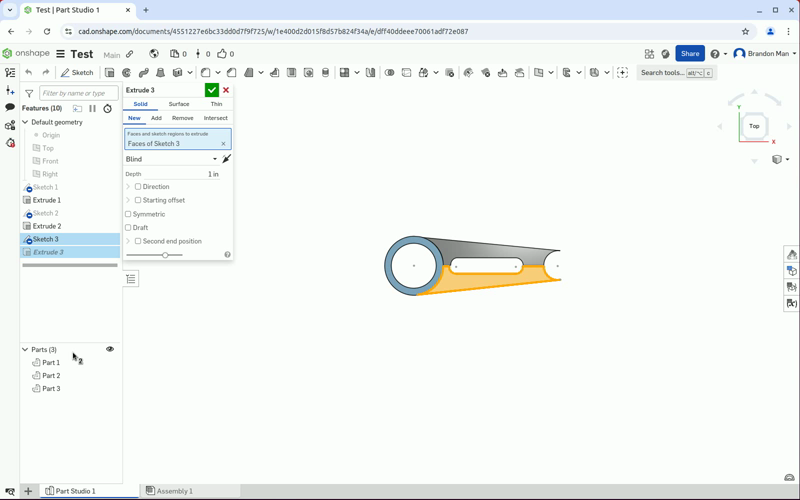
mouse_move(143, 106)
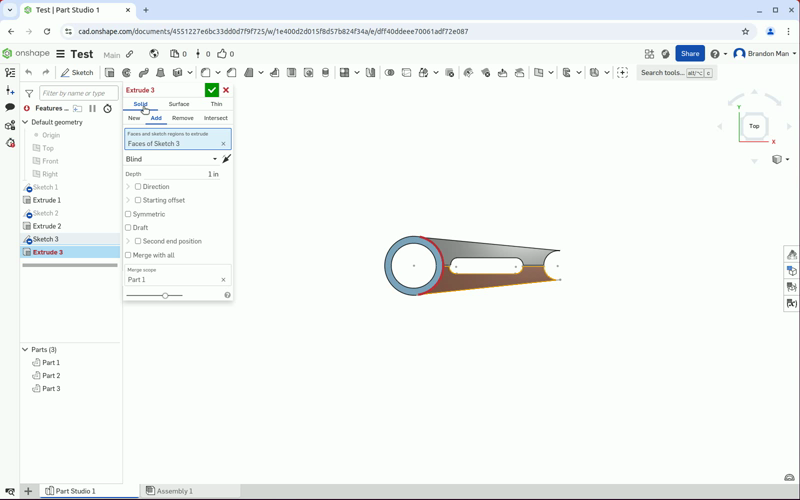
click(143, 106)
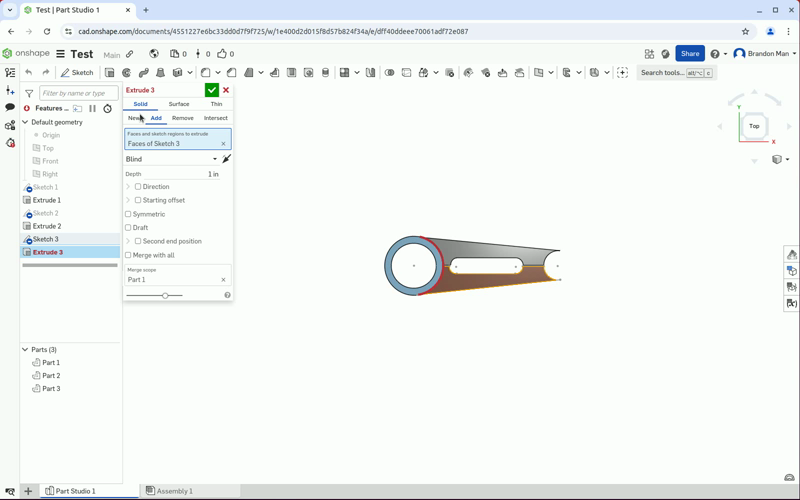
mouse_move(137, 120)
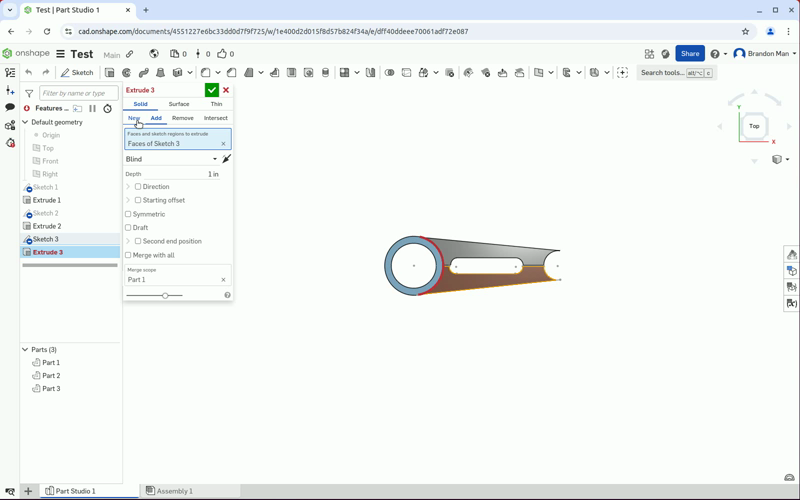
click(137, 120)
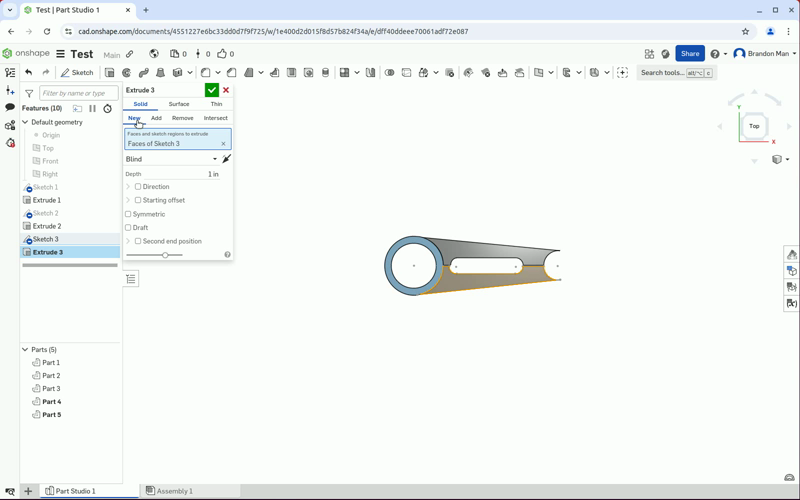
key(tab, 4)
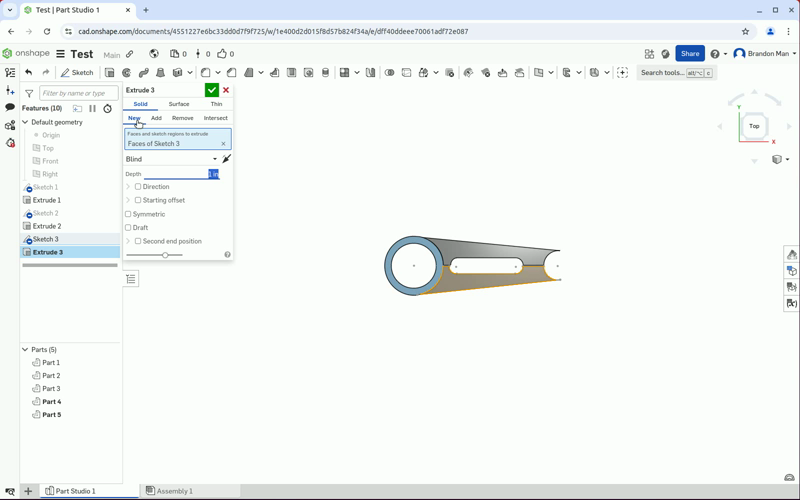
text(6.018)
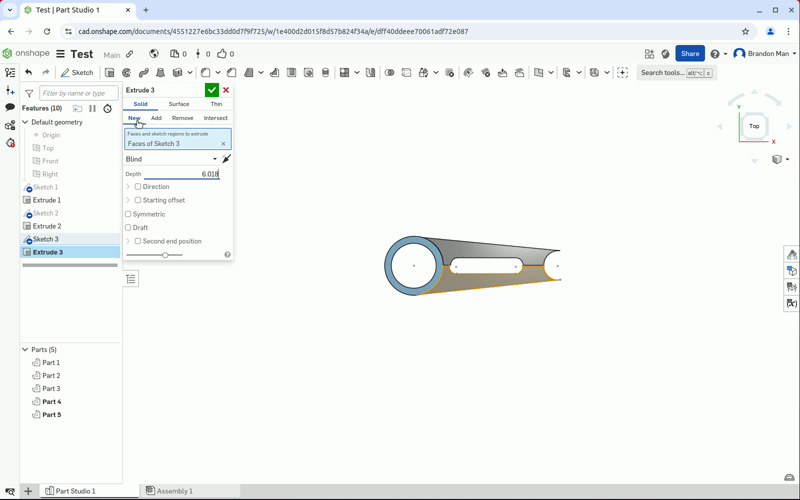
key(enter)
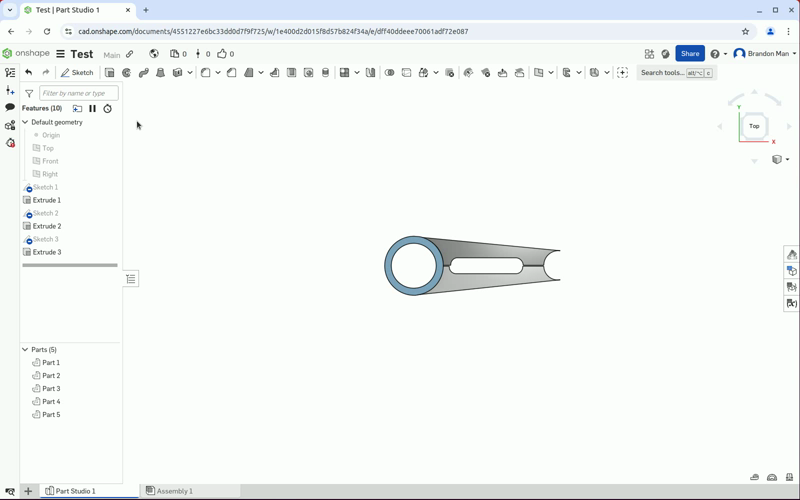
key(shift+h)
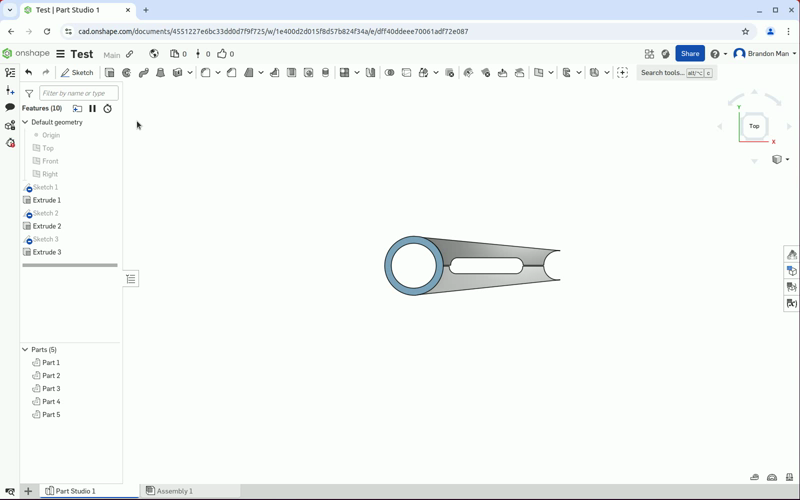
key(shift+h)
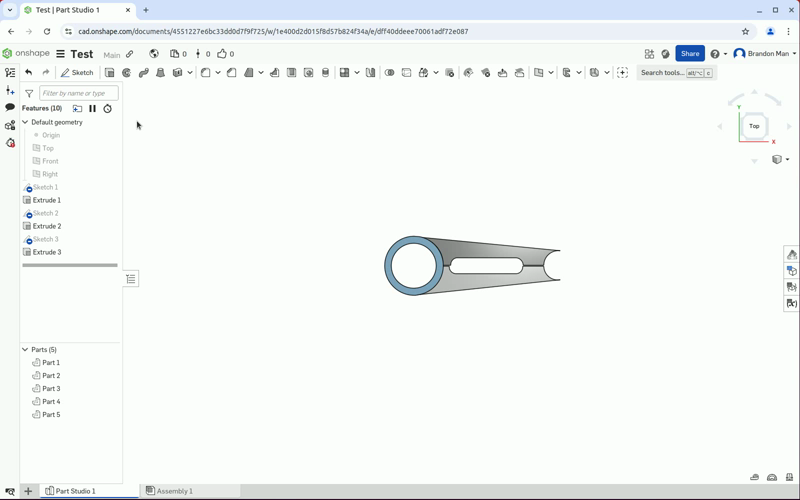
mouse_move(73, 189)
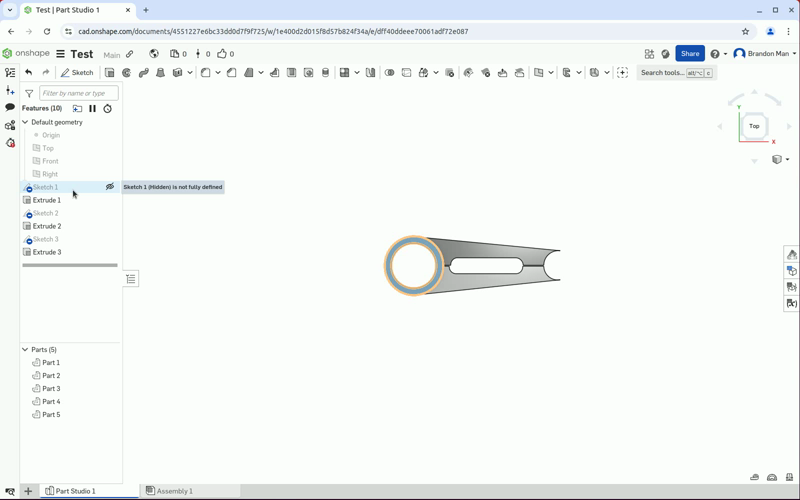
click(73, 189)
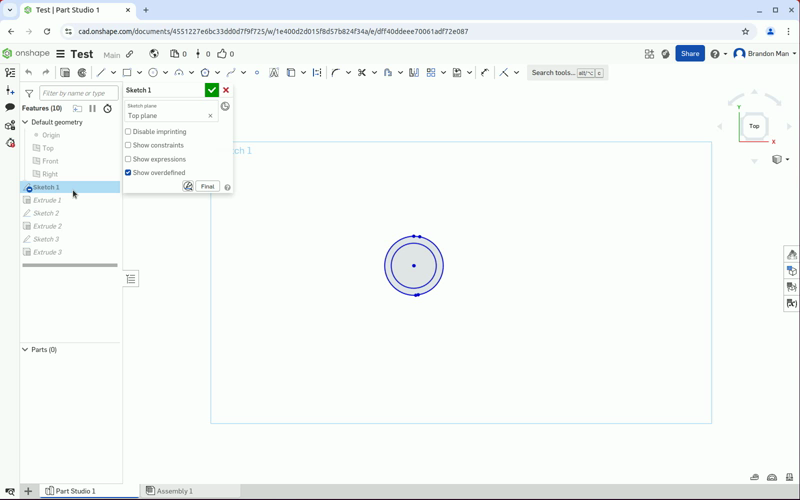
mouse_move(229, 92)
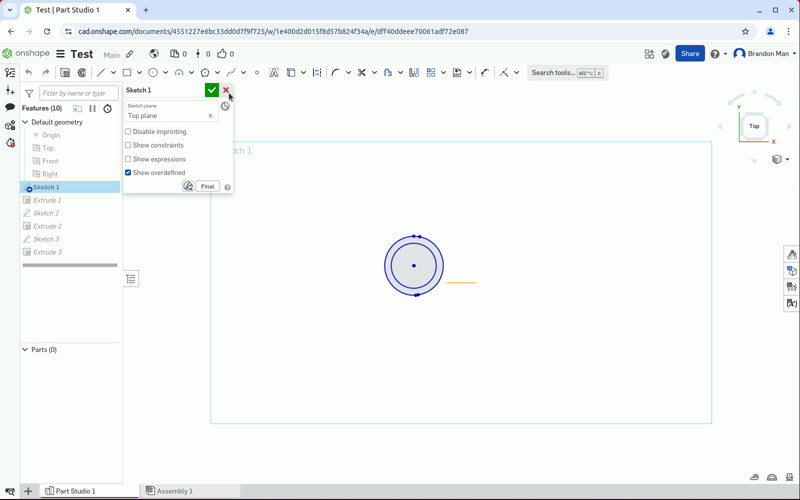
click(229, 92)
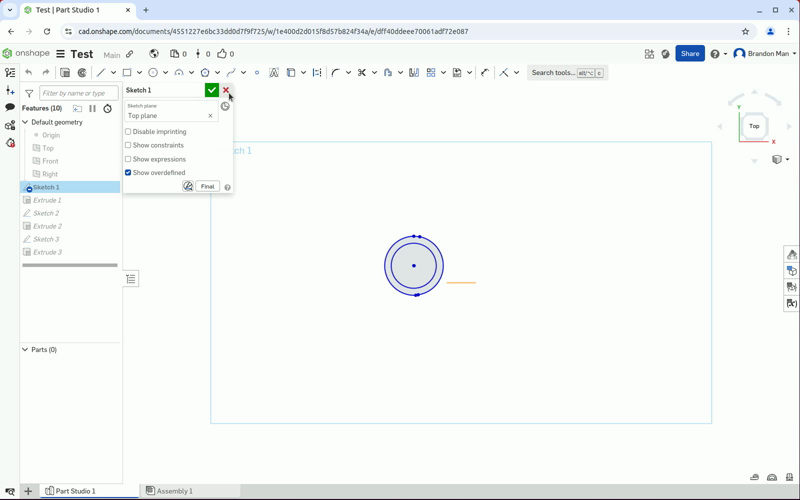
key(shift+s)
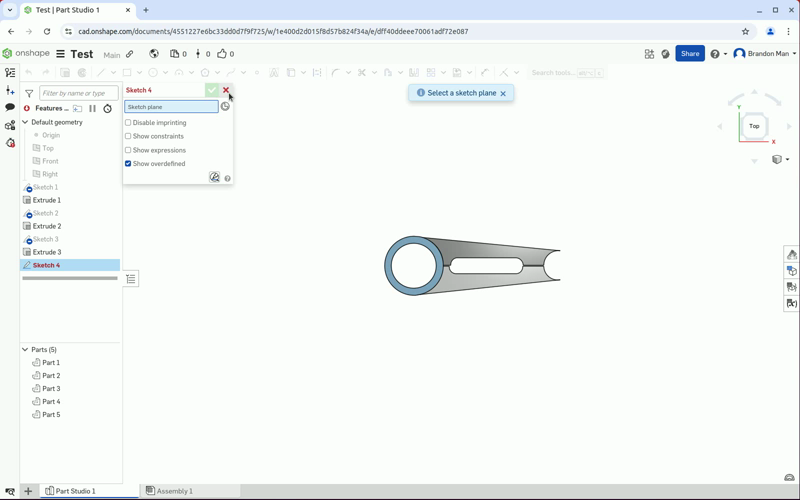
mouse_move(73, 150)
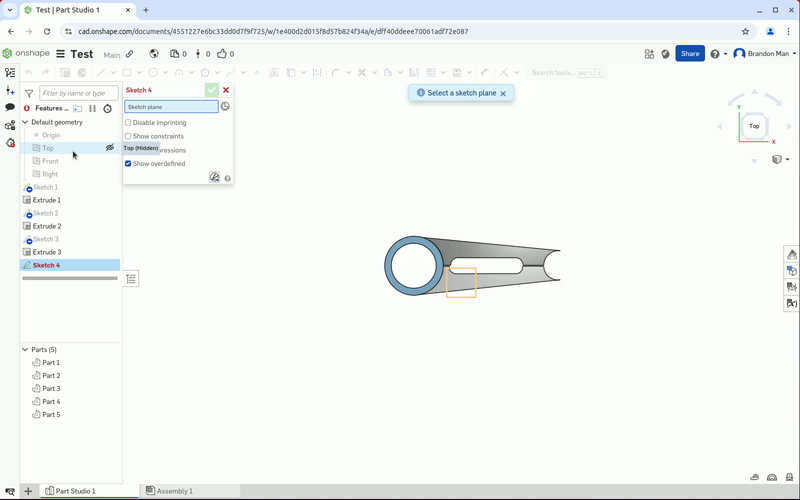
click(73, 150)
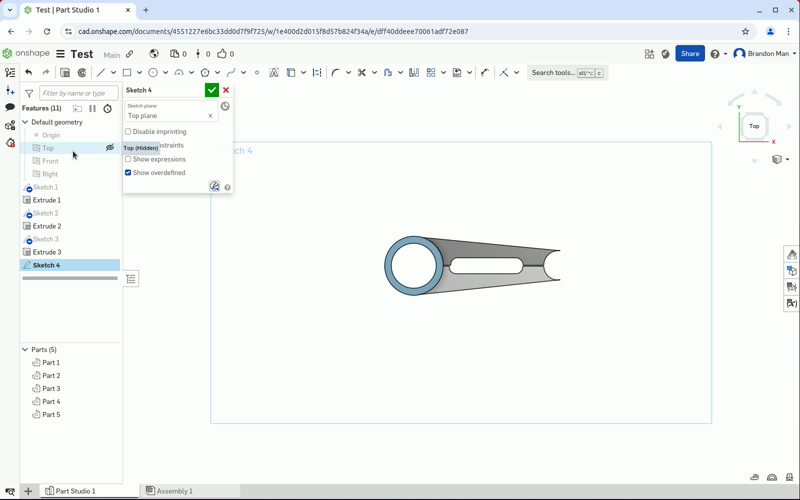
mouse_move(73, 352)
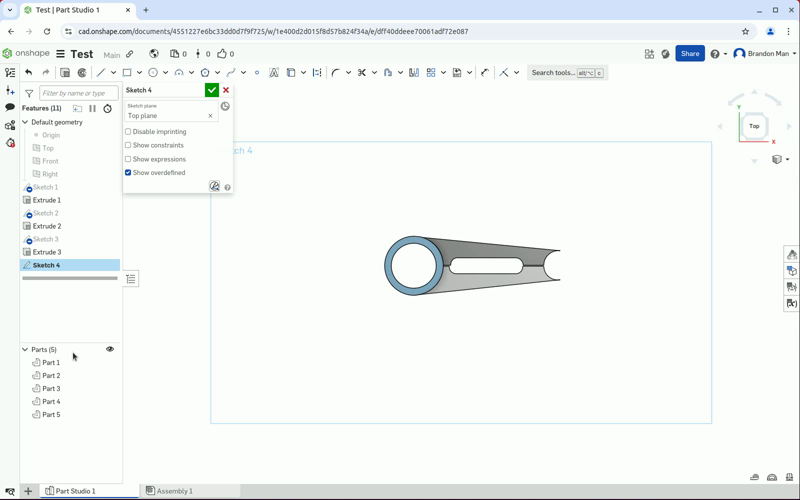
key(y)
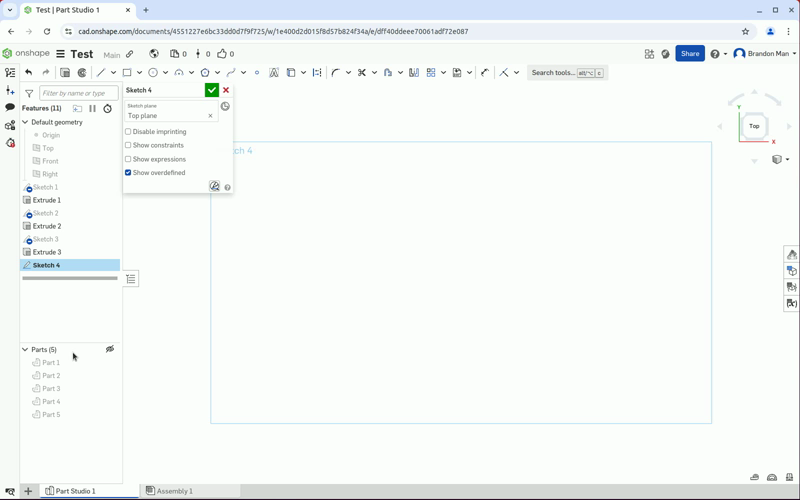
key(c)
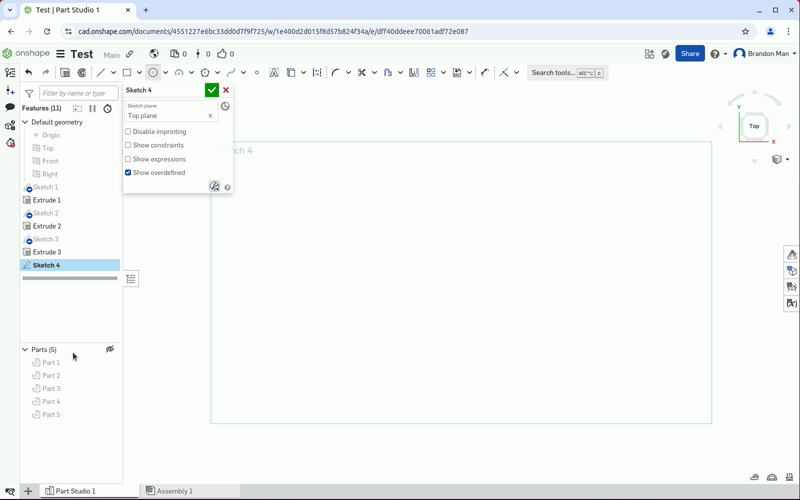
key_down(shift)
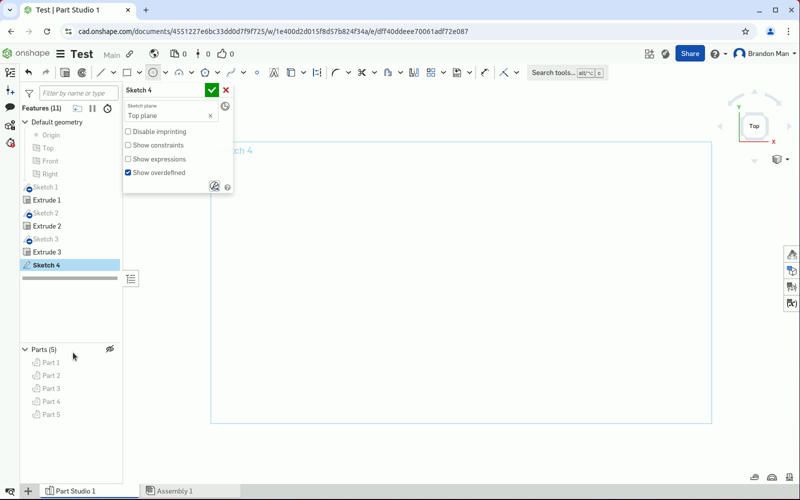
mouse_move(559, 265)
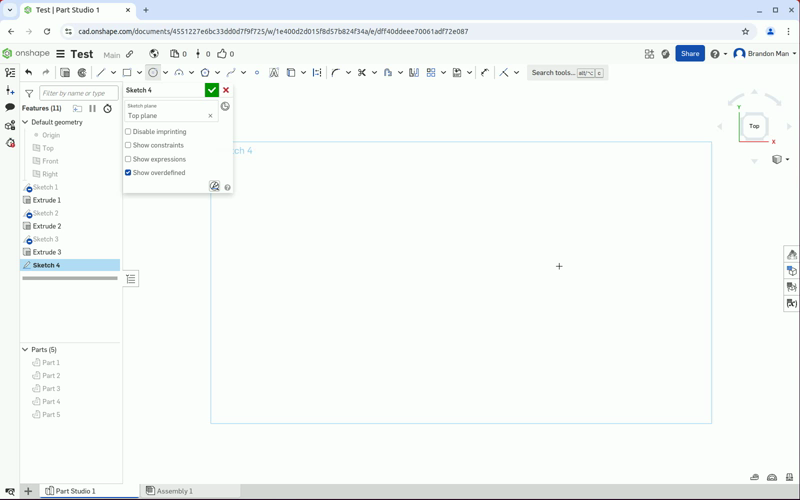
click(559, 265)
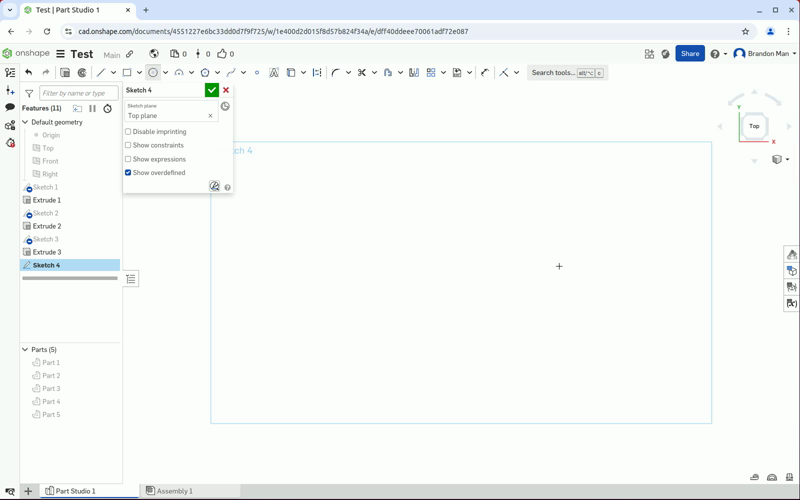
key_up(shift)
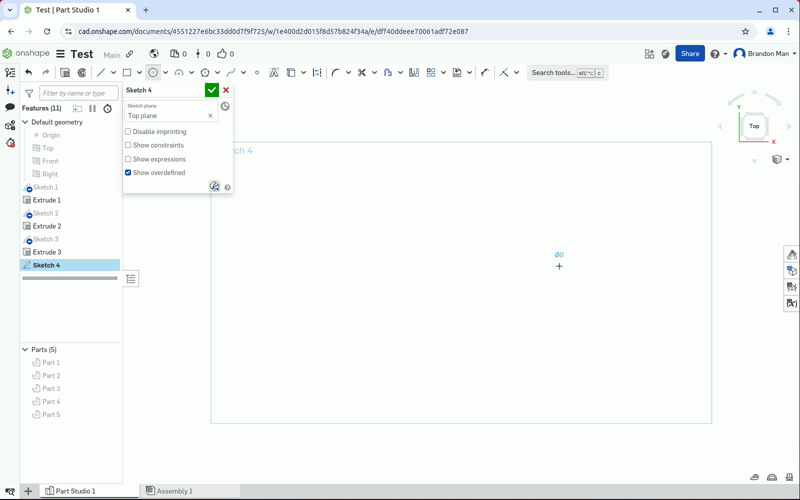
mouse_move(574, 265)
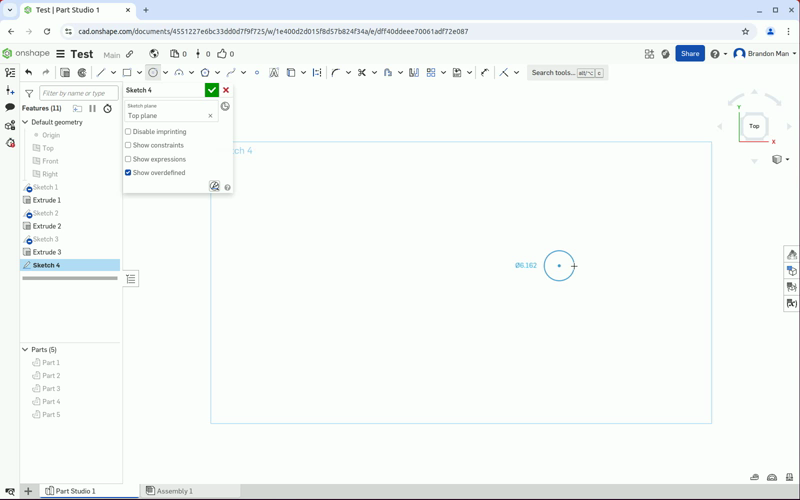
click(574, 265)
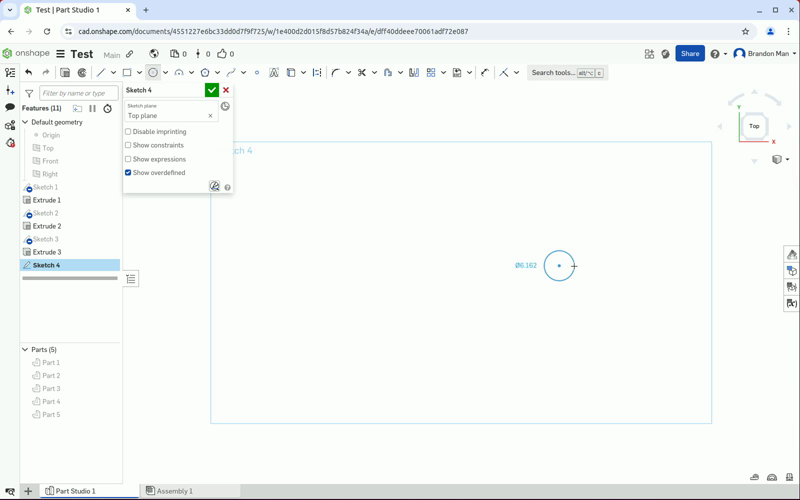
key(esc)
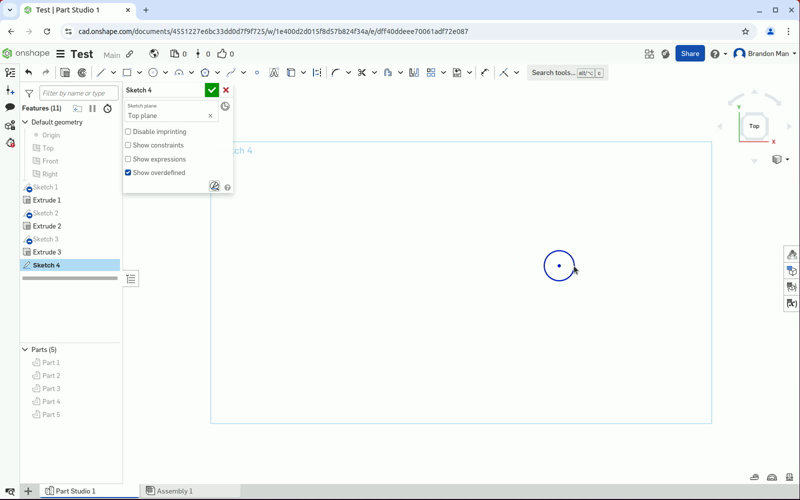
key(c)
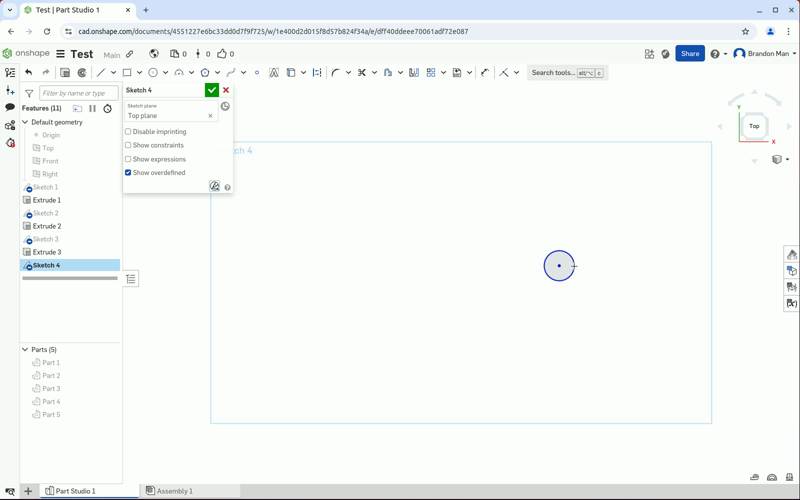
key_down(shift)
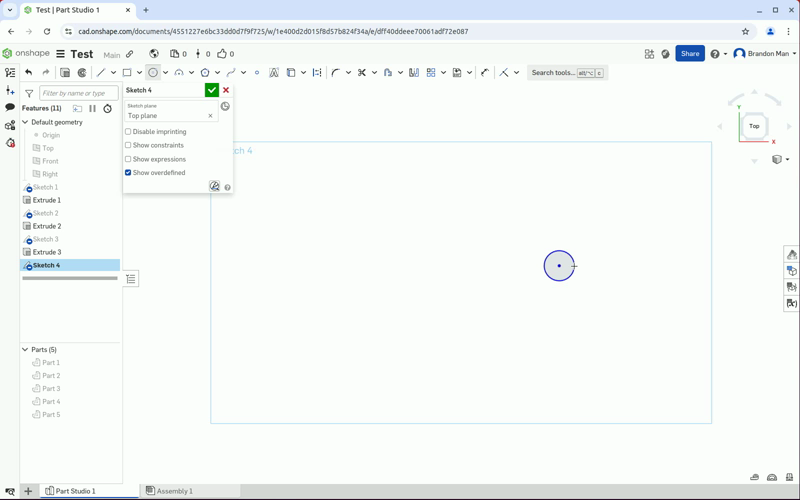
mouse_move(559, 265)
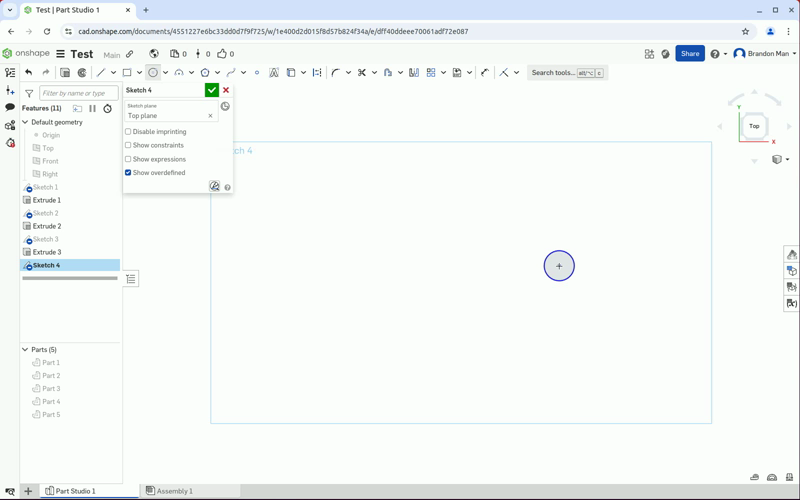
click(559, 265)
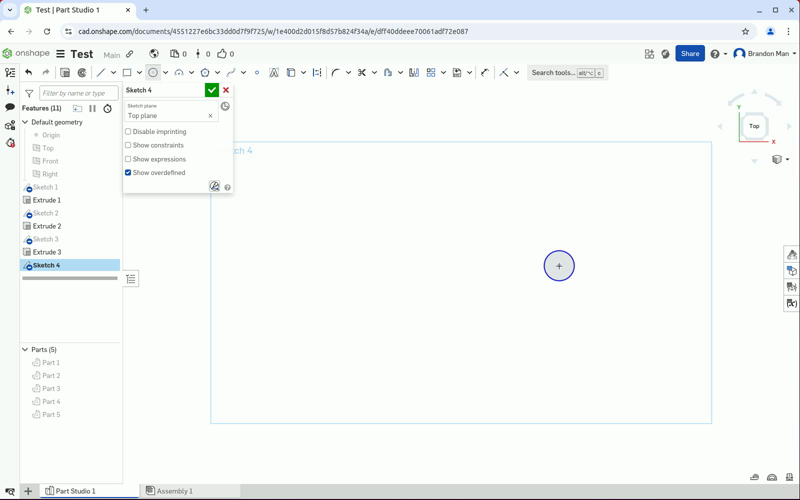
key_up(shift)
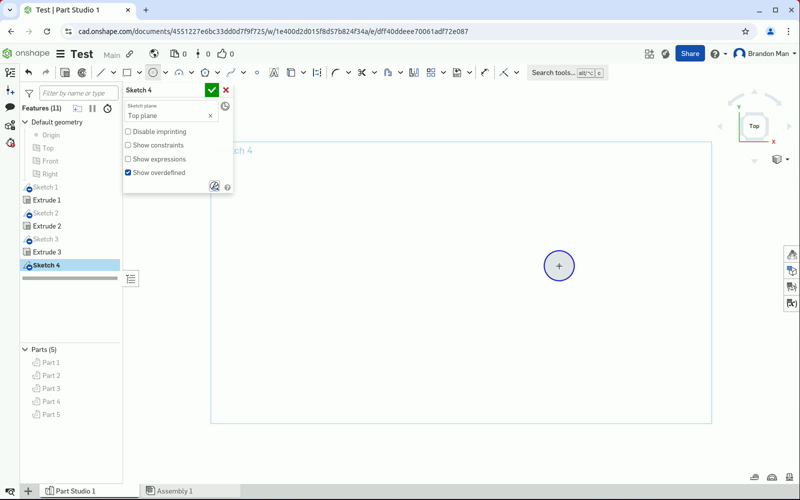
mouse_move(566, 265)
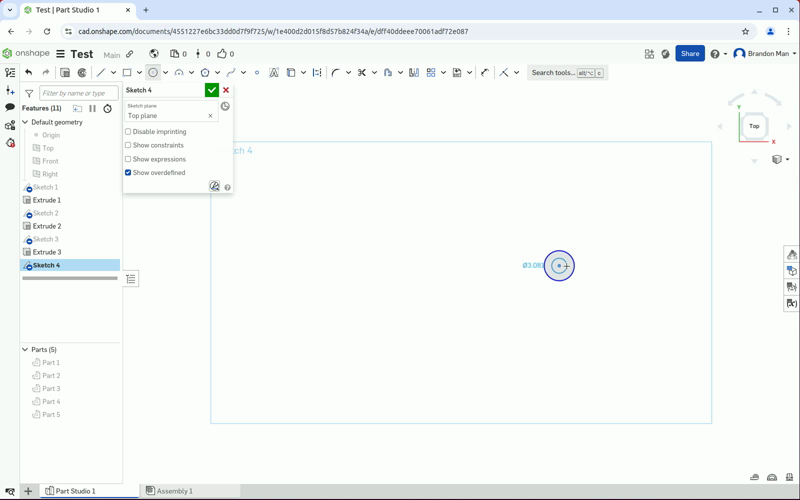
click(566, 265)
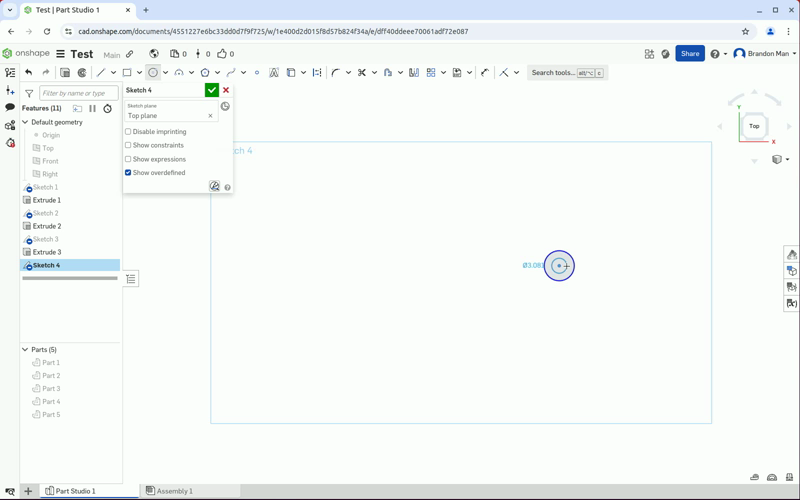
key(esc)
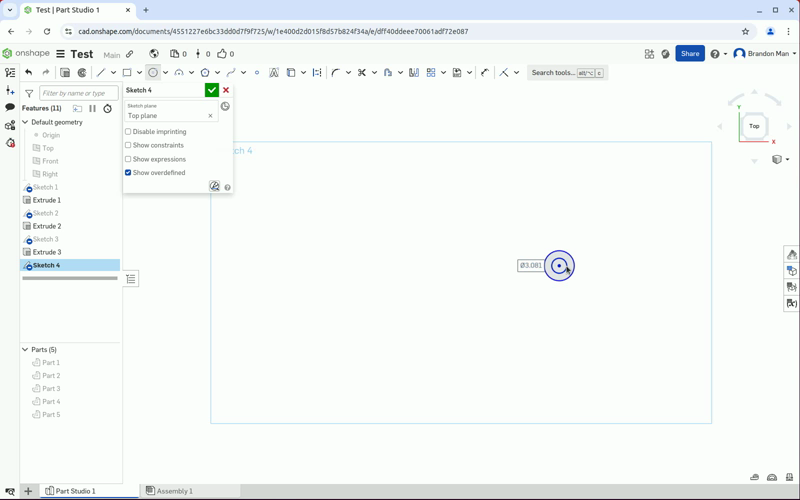
mouse_move(566, 257)
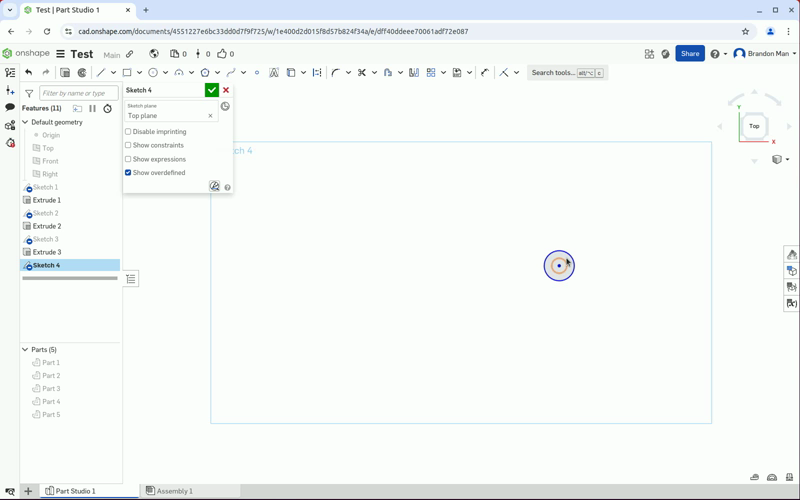
scroll(6)
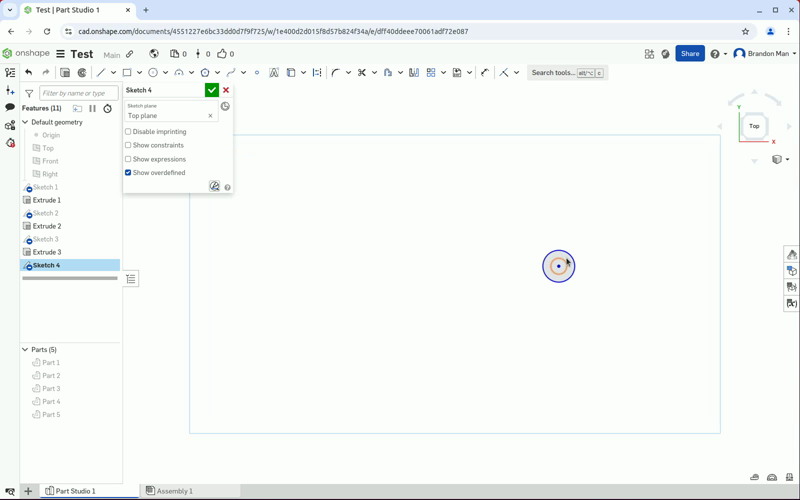
scroll(6)
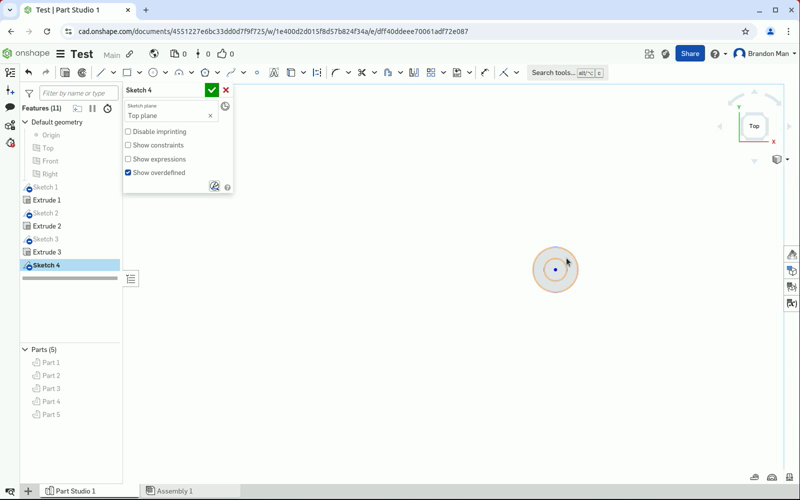
scroll(6)
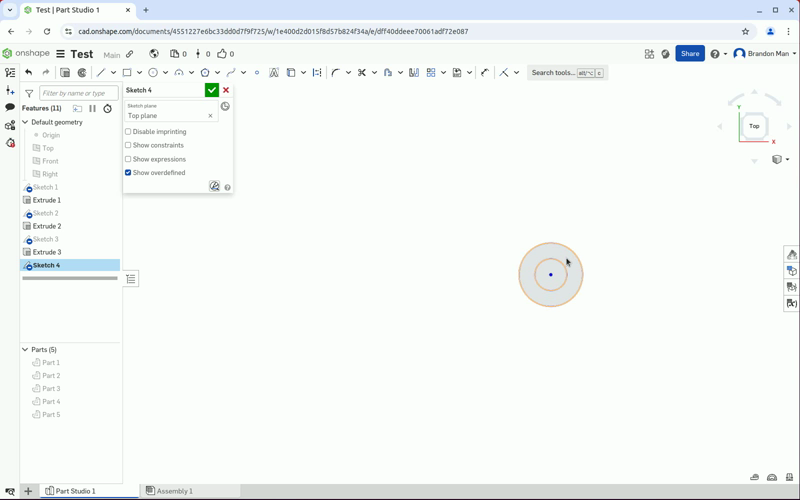
scroll(6)
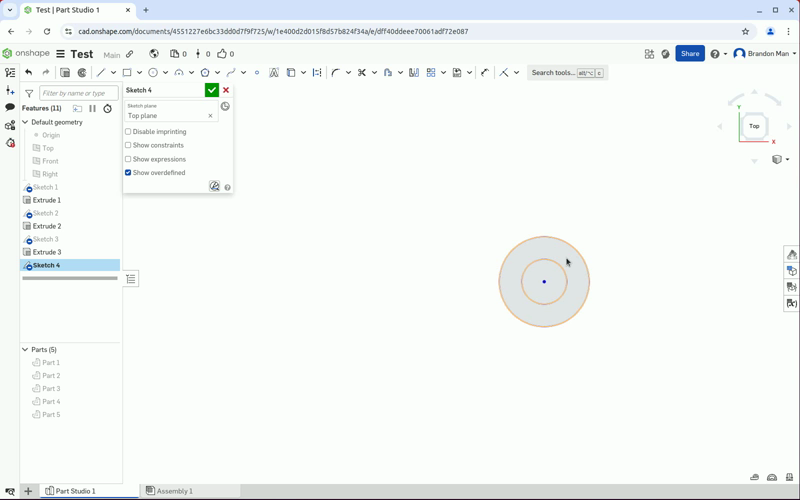
scroll(6)
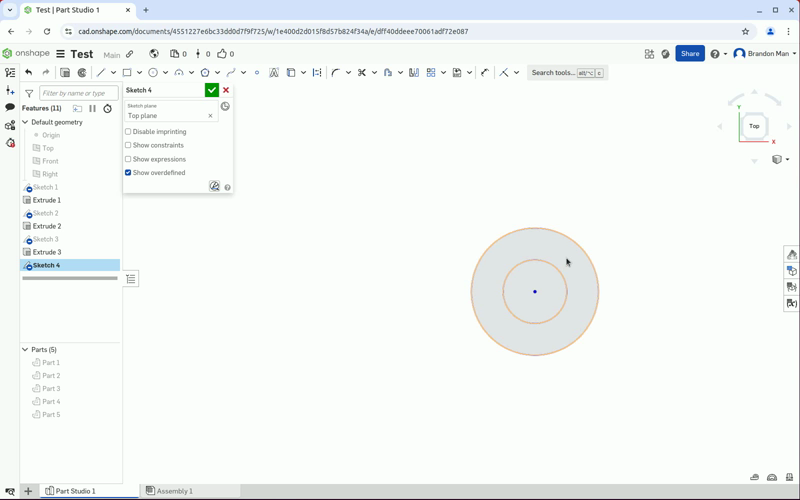
scroll(6)
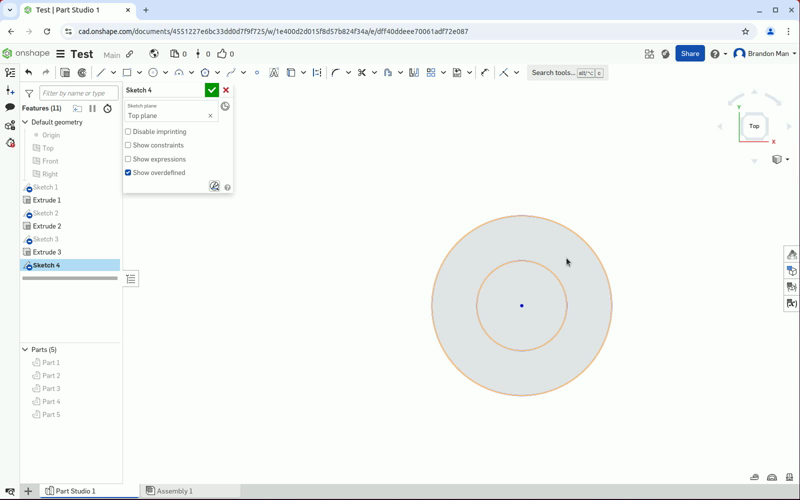
scroll(6)
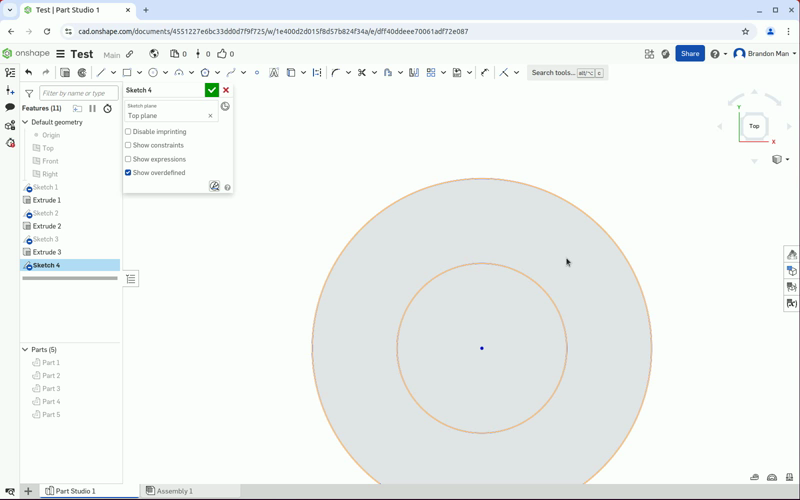
click(566, 257)
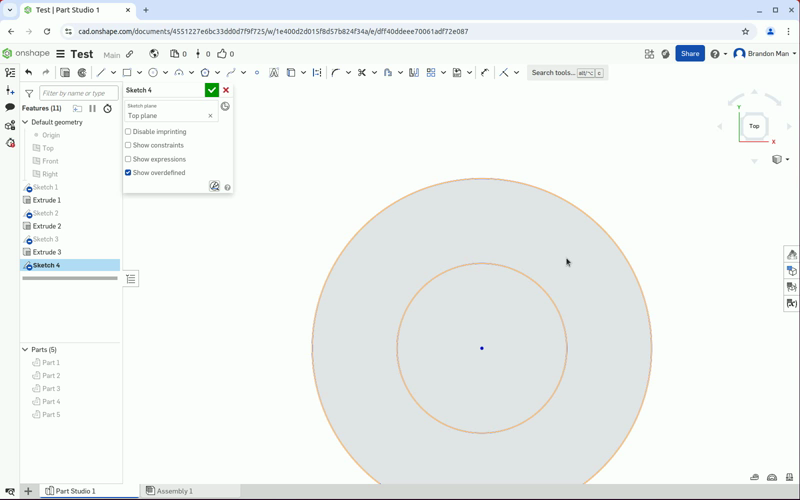
scroll(-6)
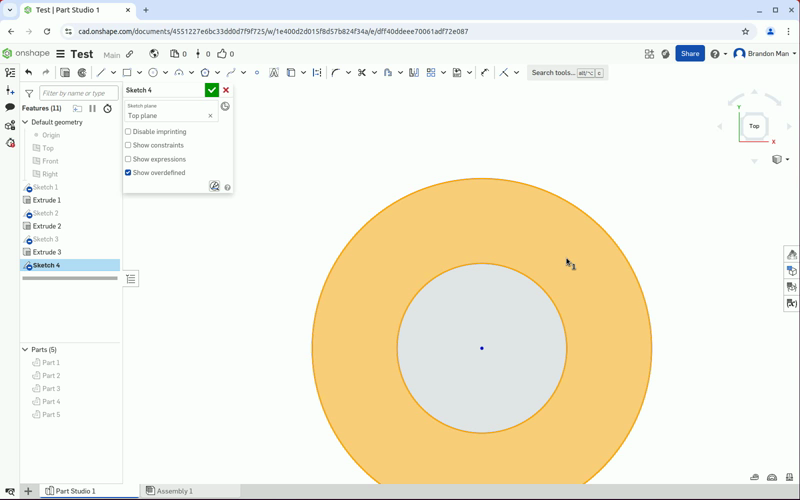
scroll(-6)
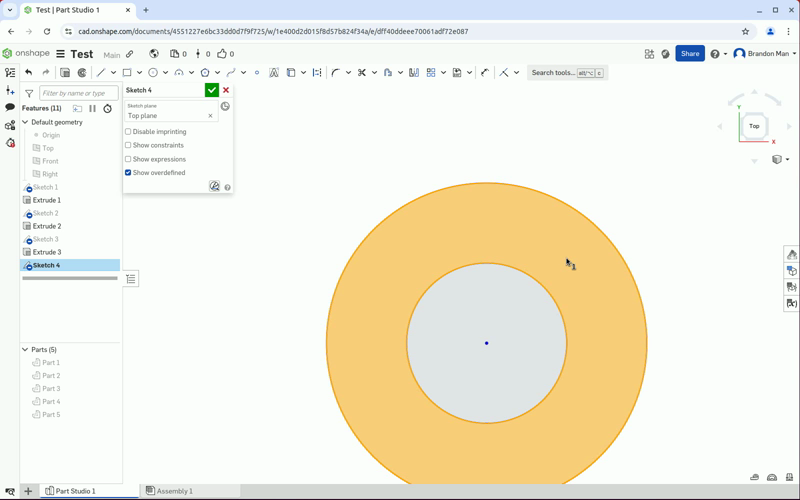
scroll(-6)
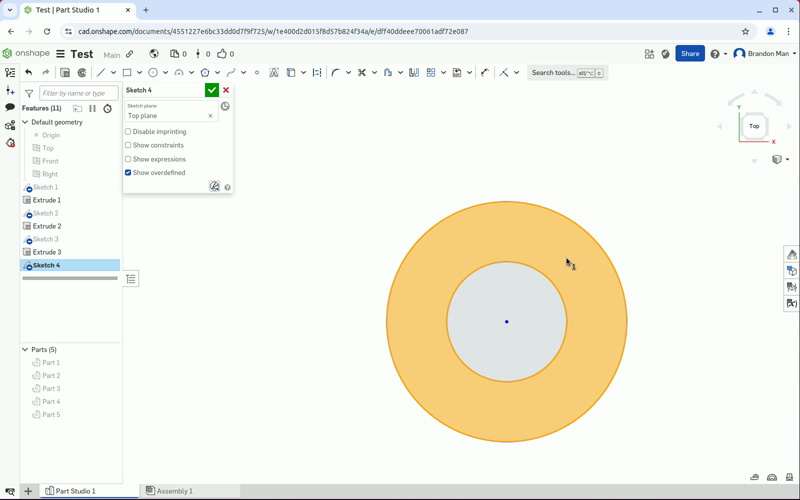
scroll(-6)
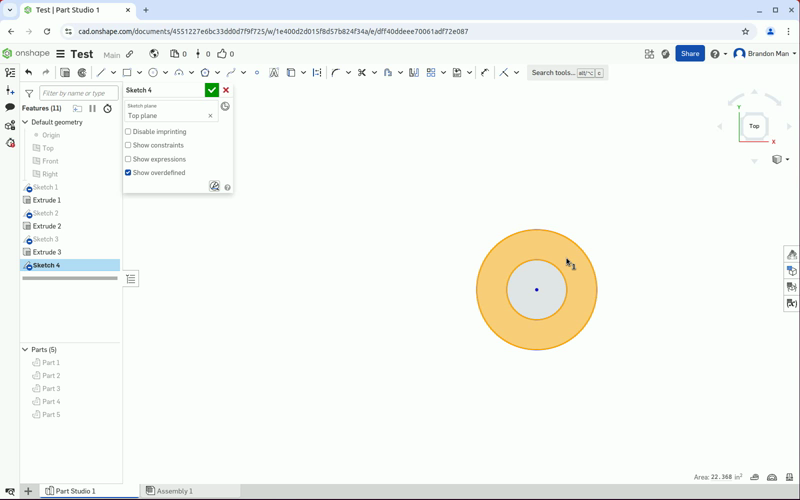
scroll(-6)
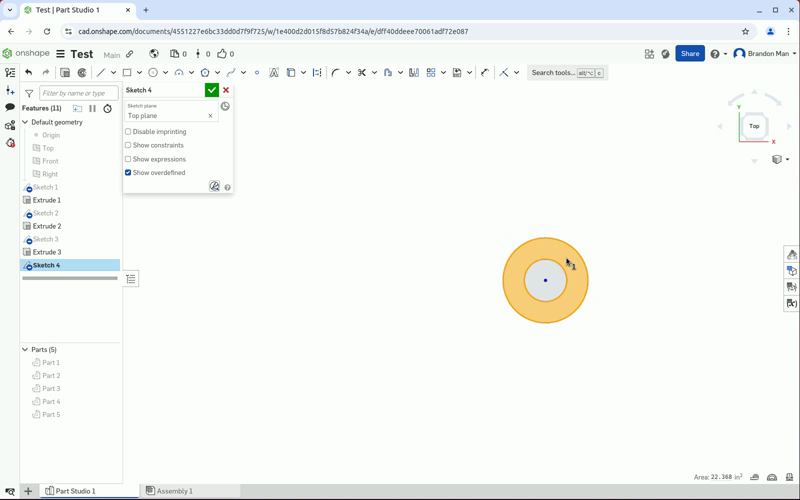
scroll(-6)
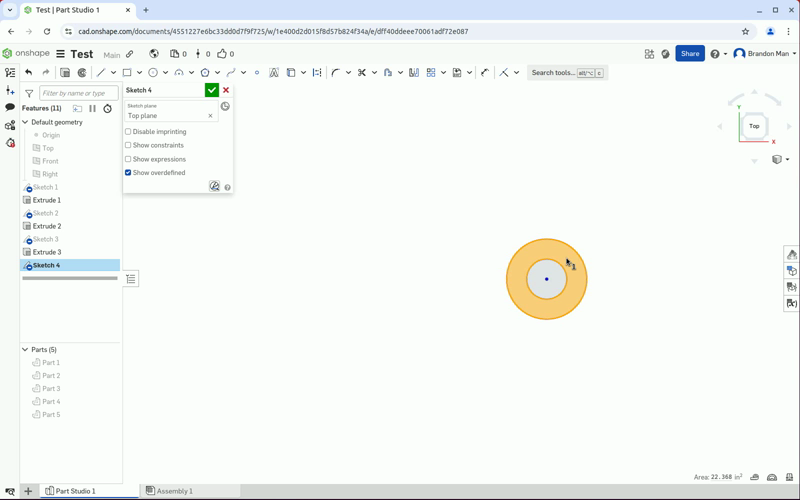
scroll(-6)
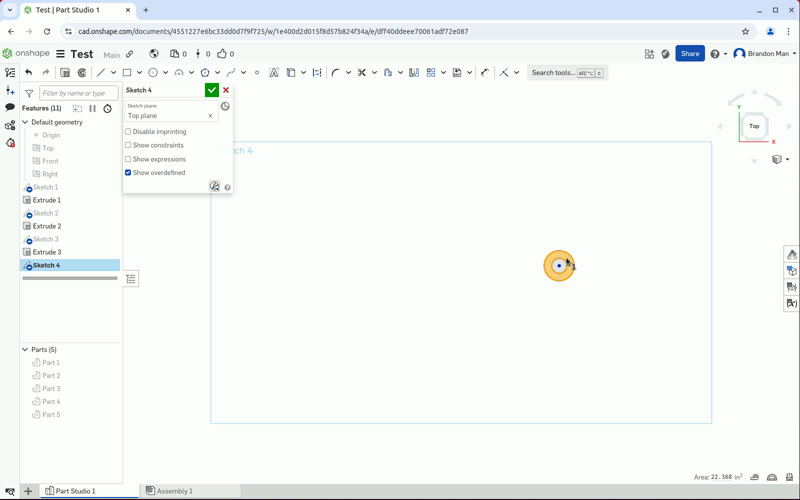
mouse_move(73, 352)
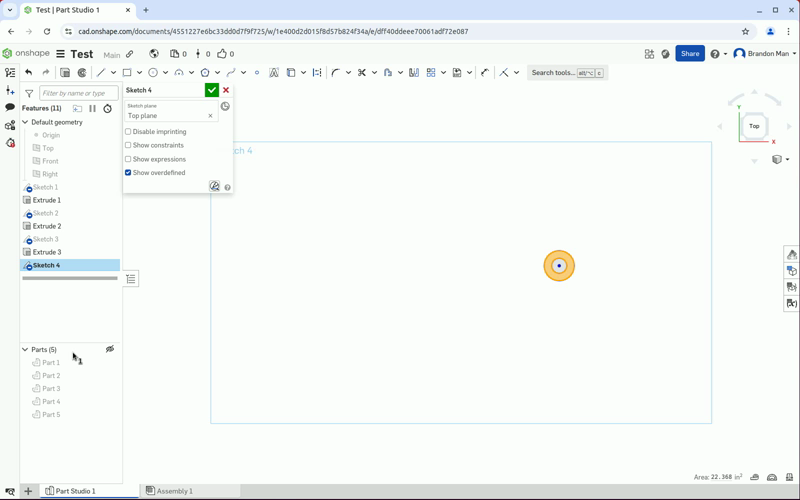
key(shift+y)
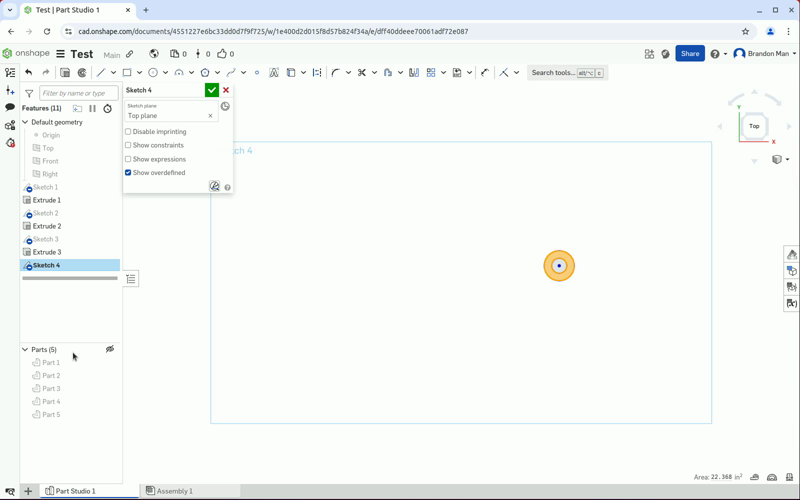
key(shift+e)
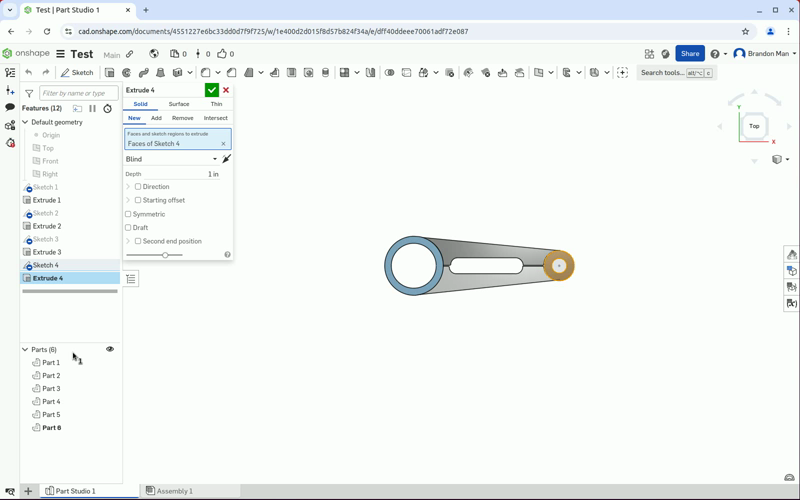
mouse_move(143, 106)
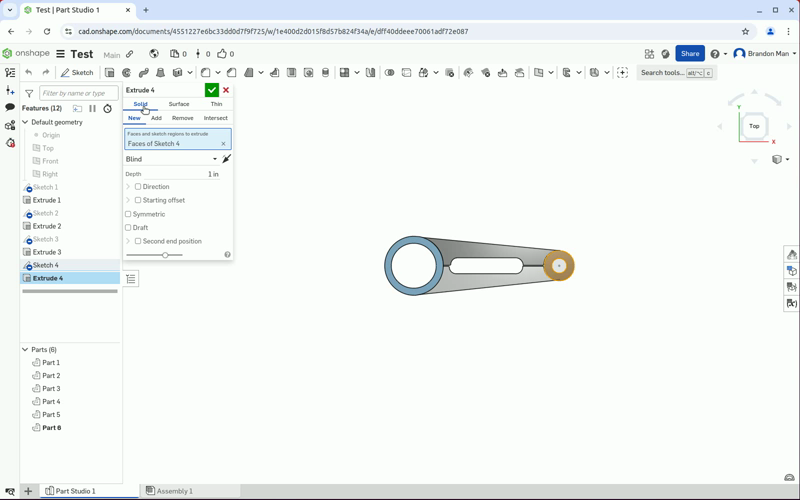
click(143, 106)
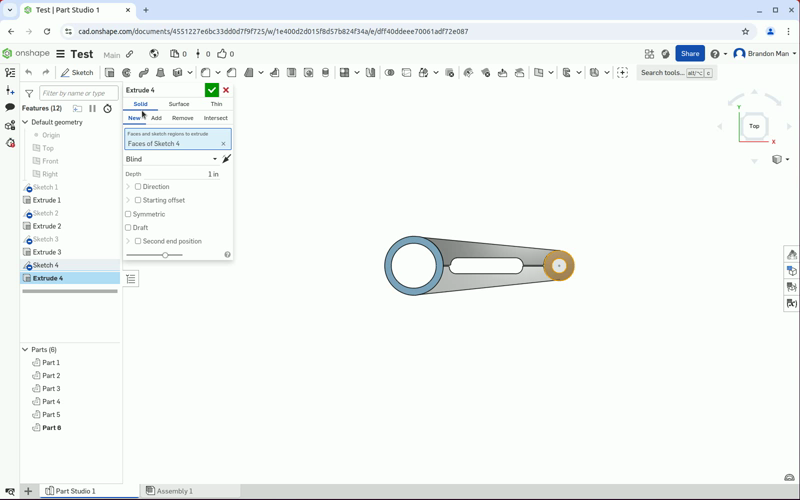
mouse_move(137, 120)
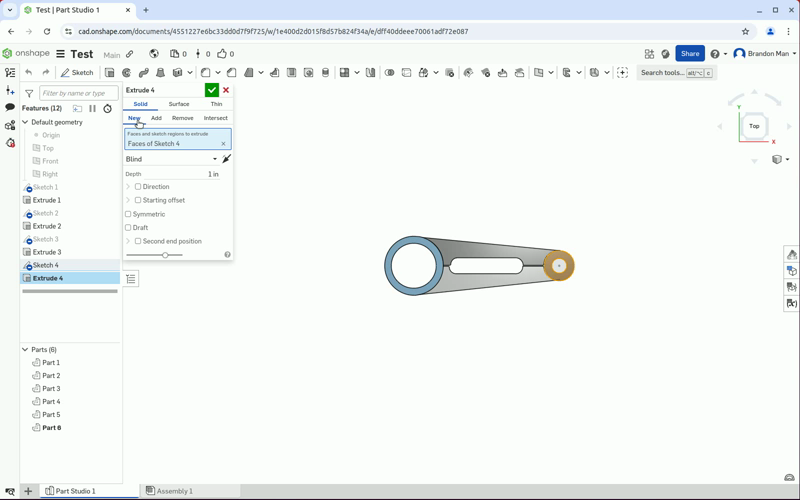
click(137, 120)
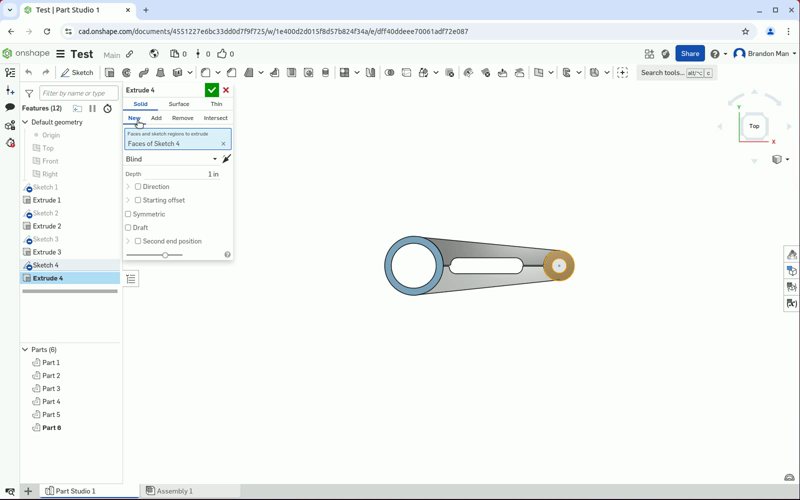
key(tab, 4)
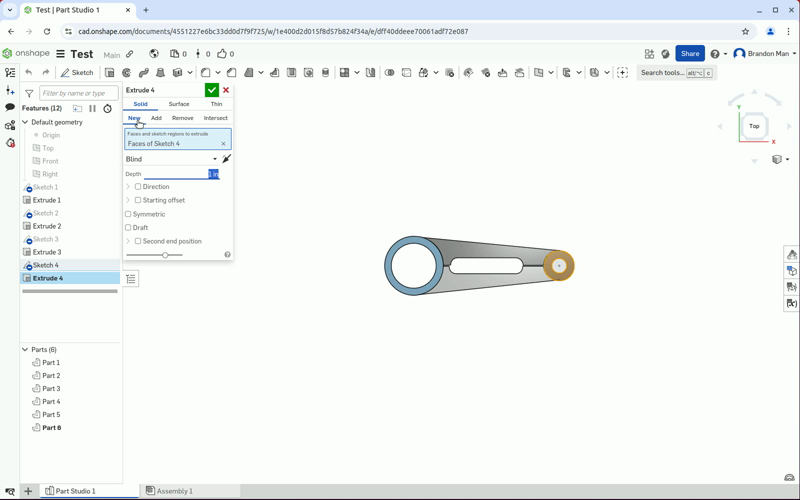
text(7.462)
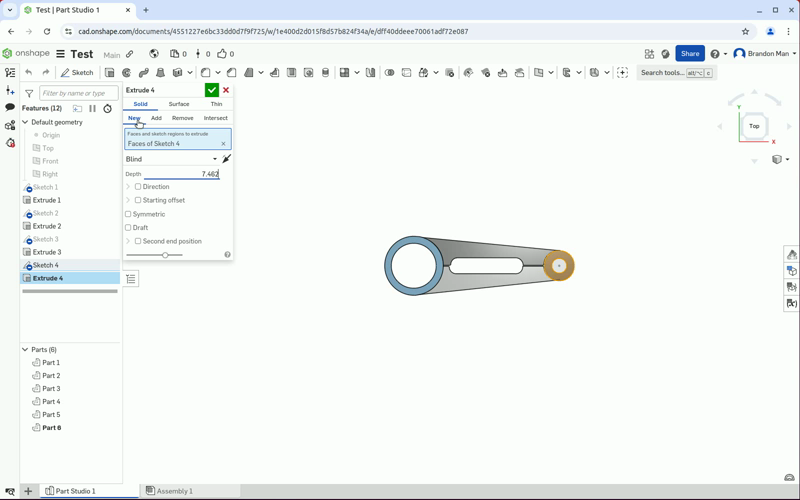
key(enter)
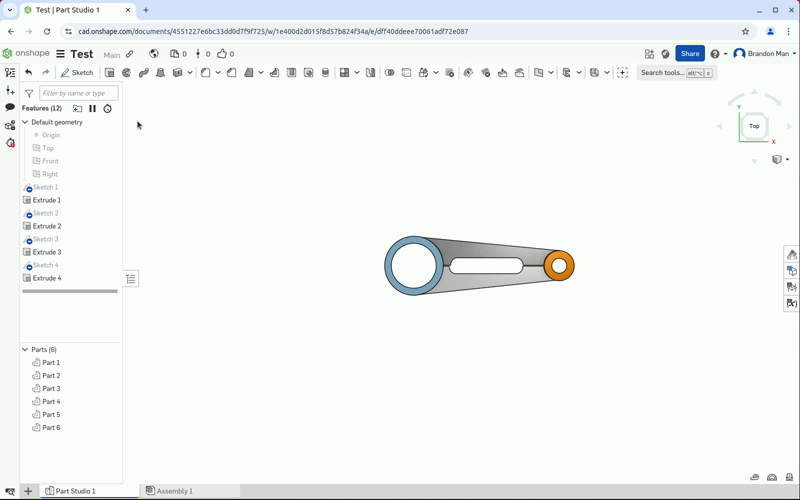
key(shift+h)
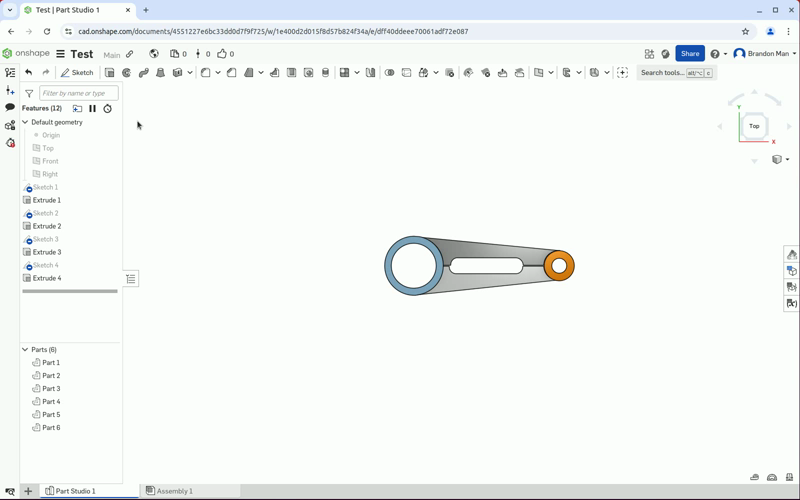
key(shift+h)
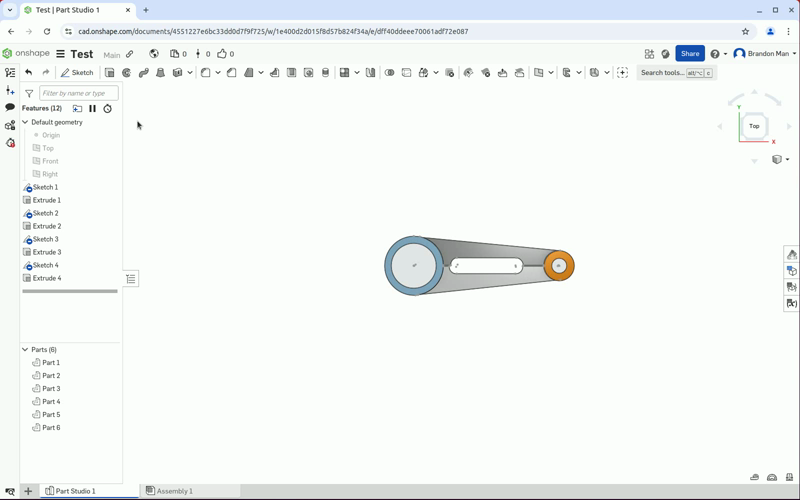
key(shift+7)
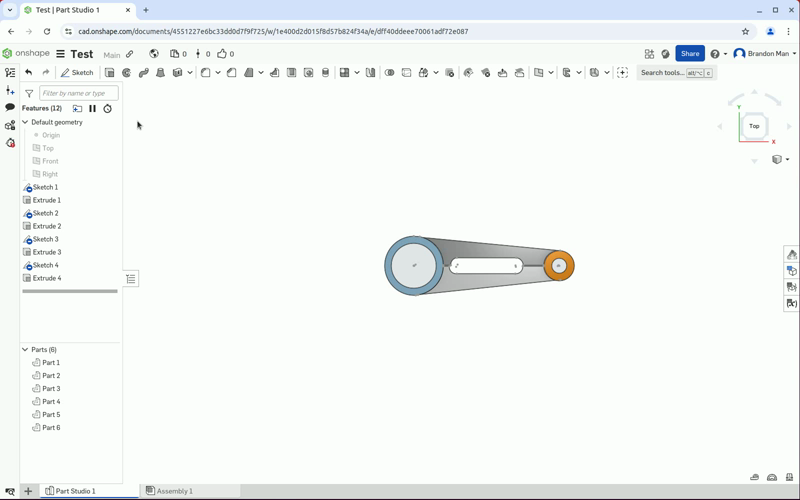
key(up, 3)
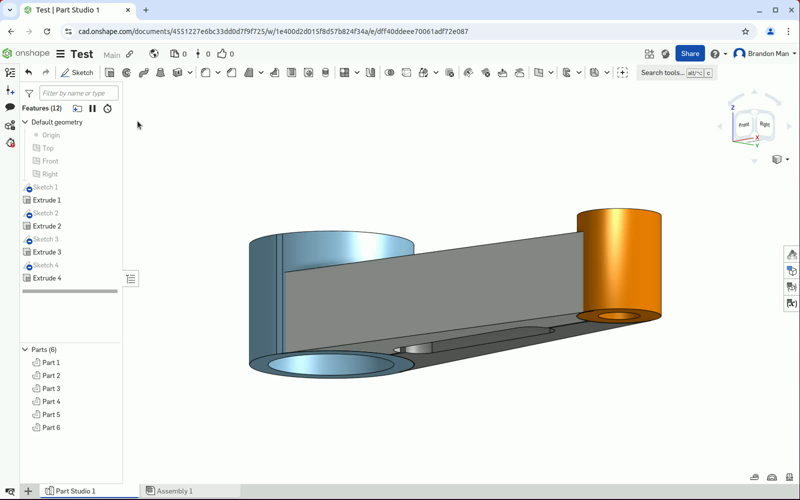
key(left, 3)
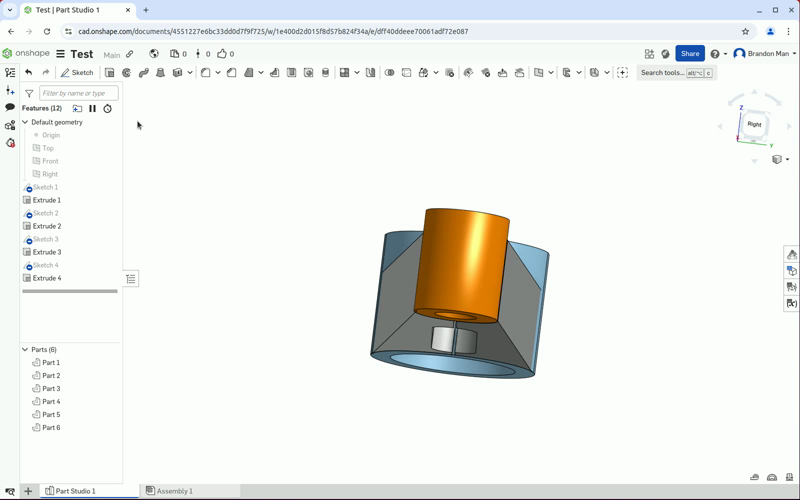
key(right, 3)
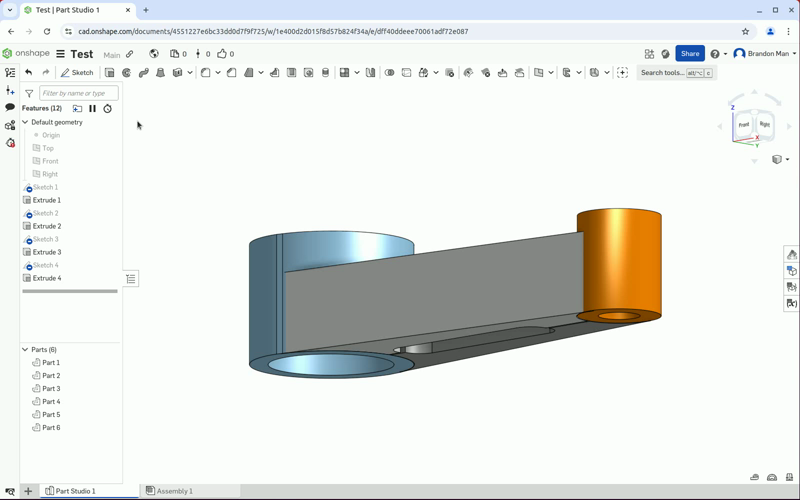
key(down, 3)
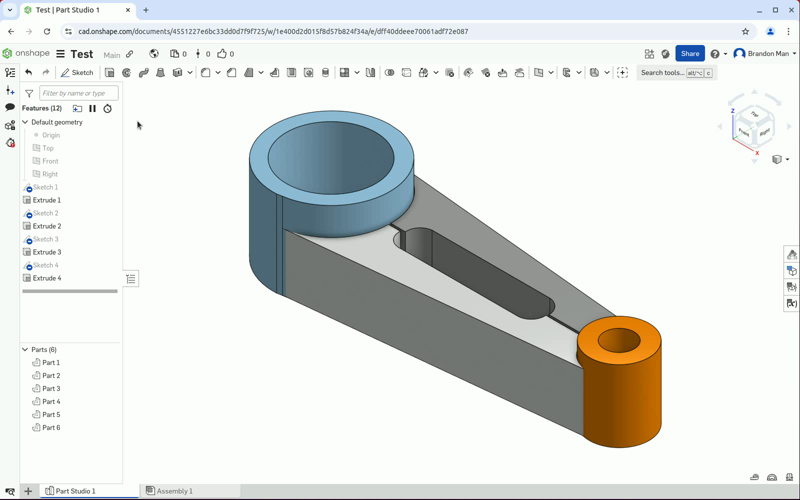
mouse_move(73, 189)
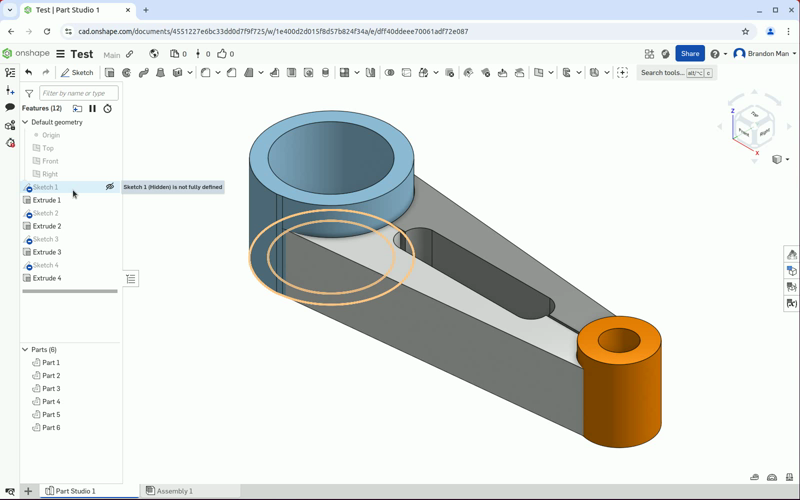
click(73, 189)